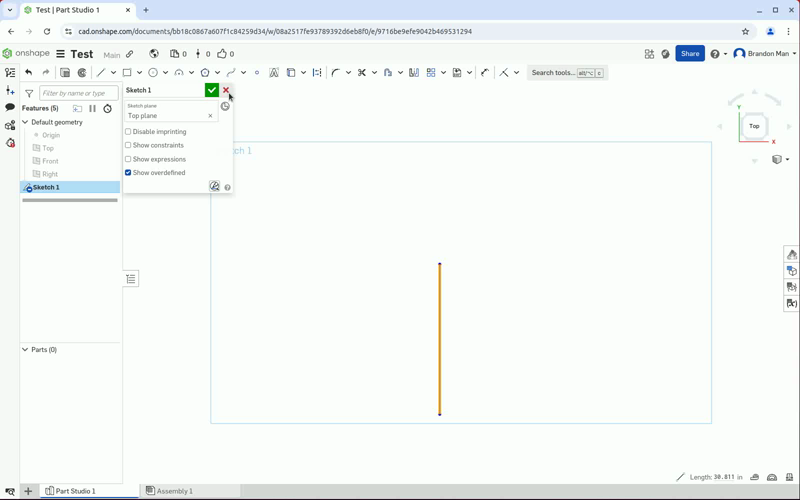
key(shift+h)
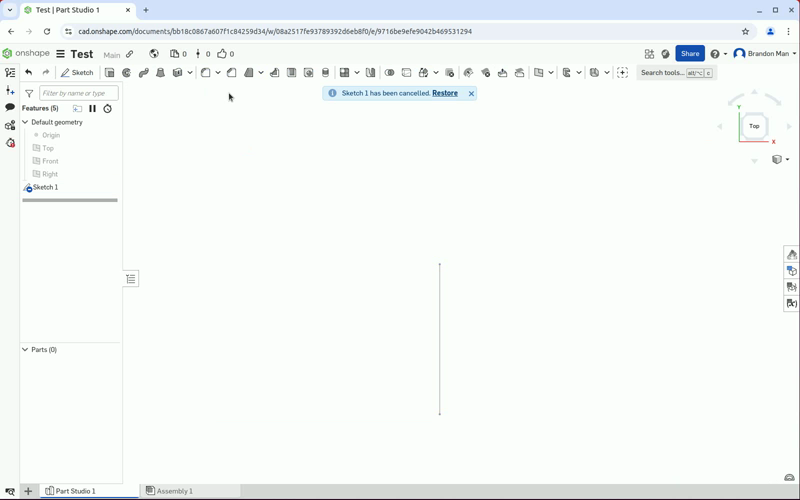
key(shift+s)
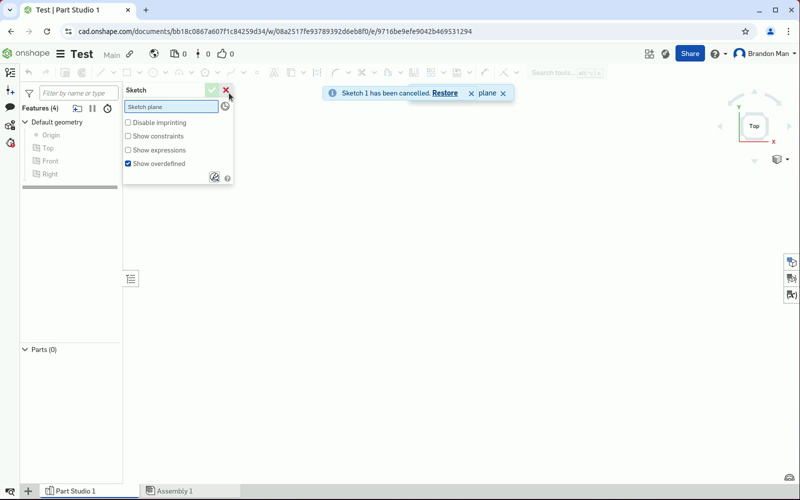
mouse_move(73, 150)
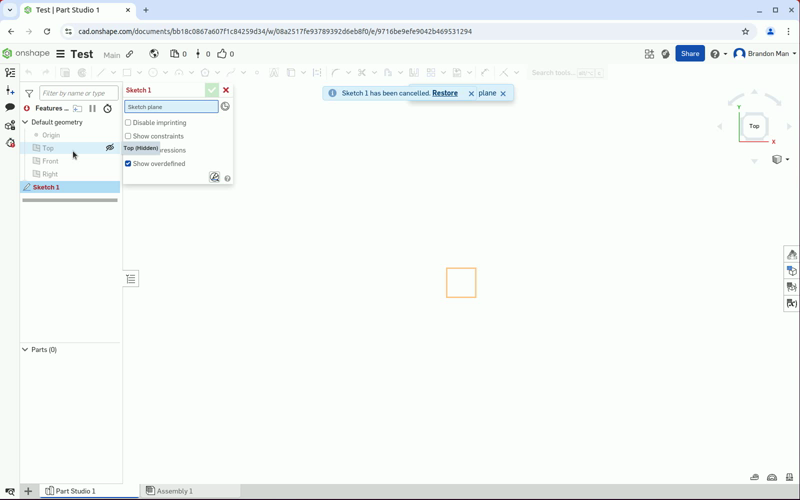
click(73, 150)
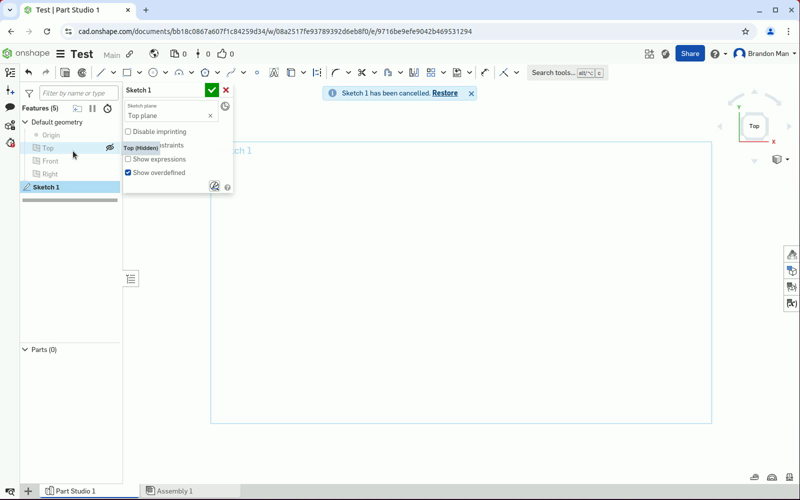
mouse_move(73, 352)
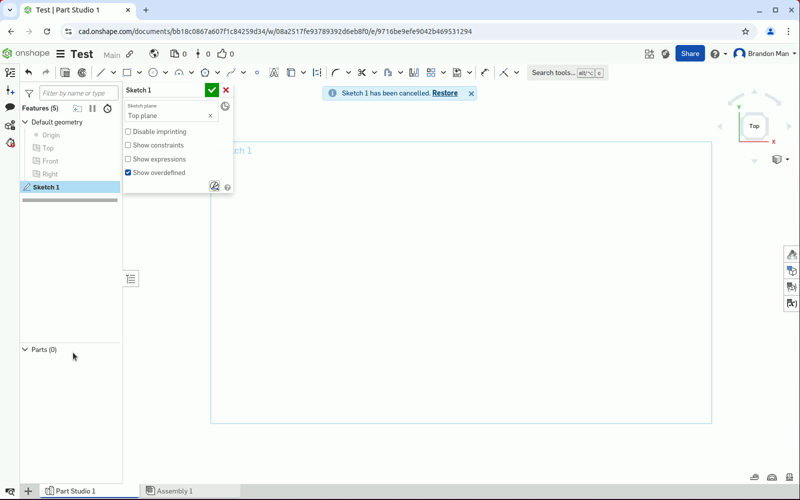
key(y)
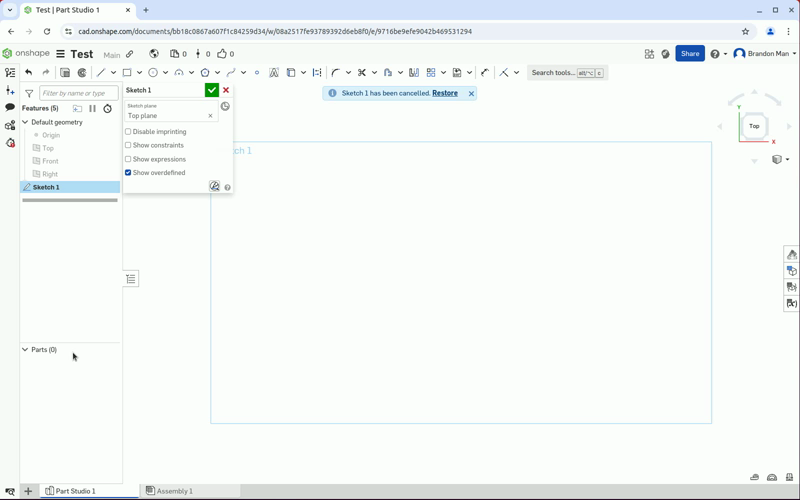
key(l)
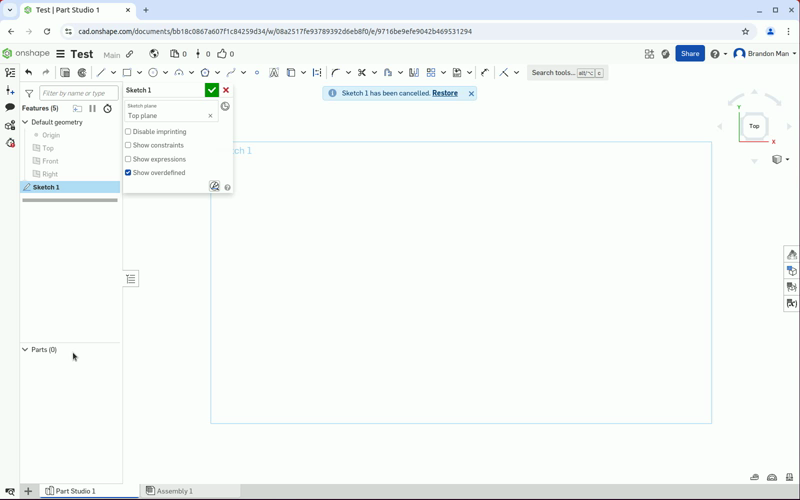
key_down(shift)
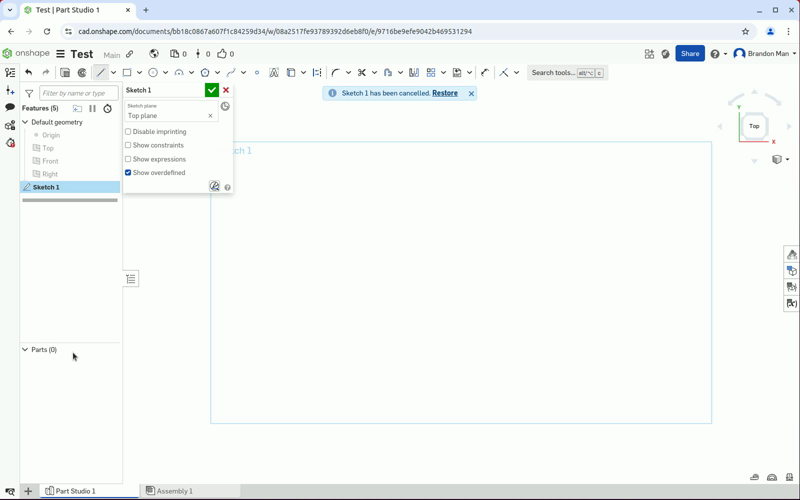
mouse_move(351, 335)
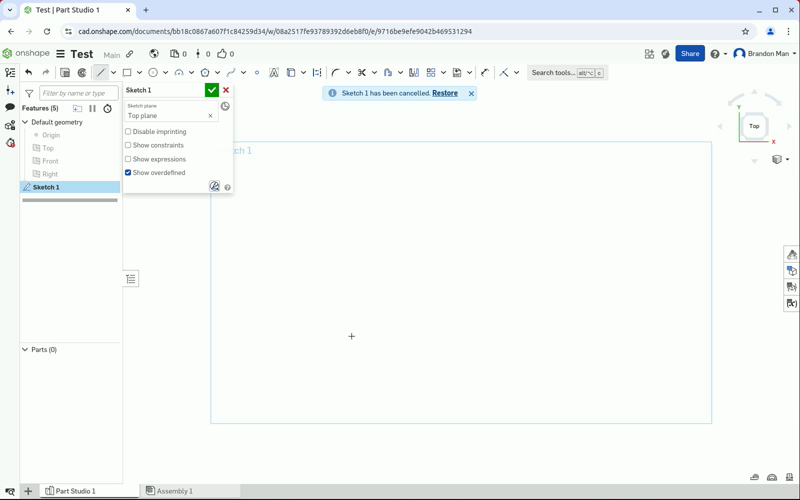
click(351, 335)
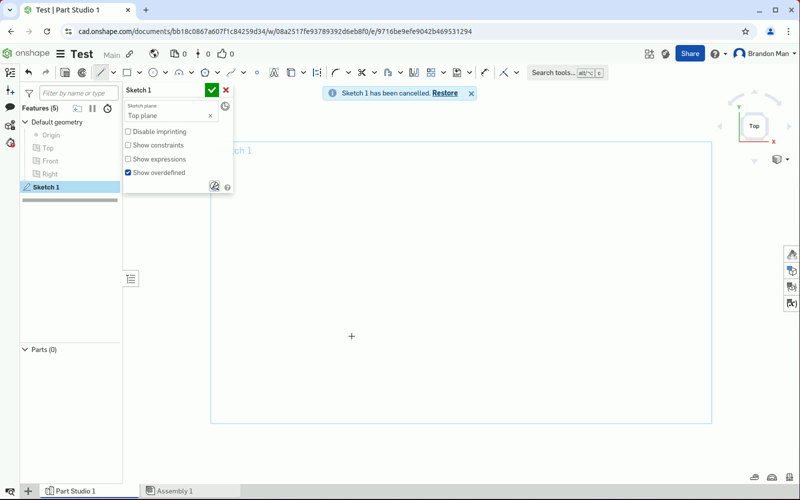
key_up(shift)
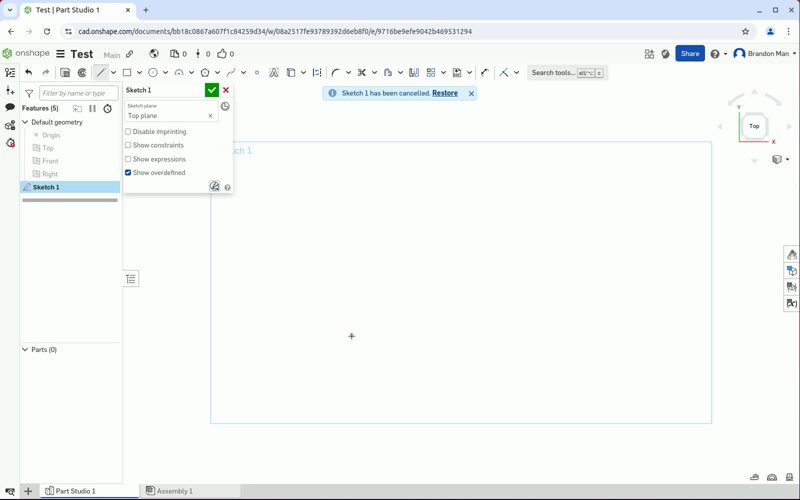
key_down(shift)
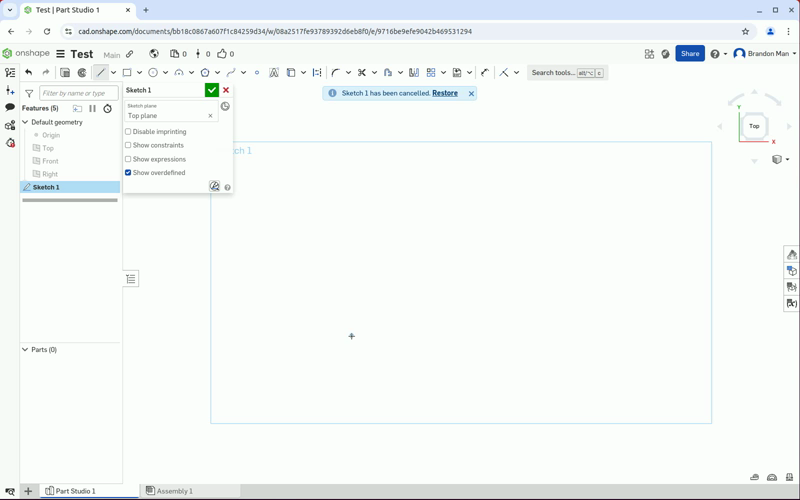
mouse_move(569, 335)
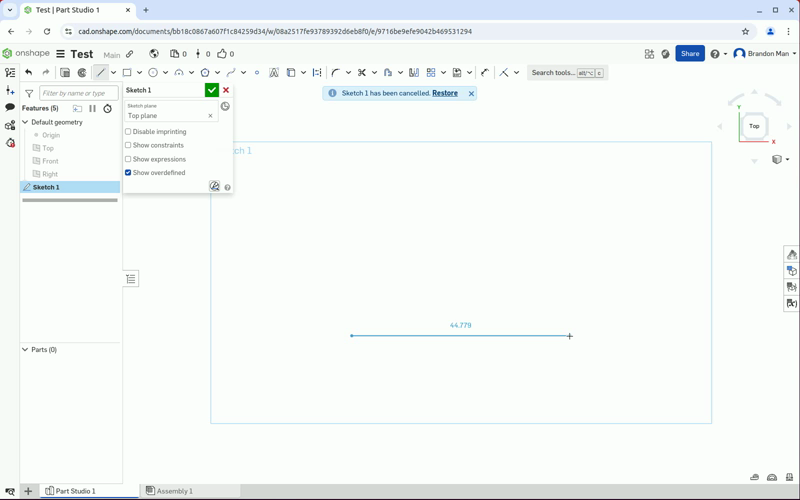
click(569, 335)
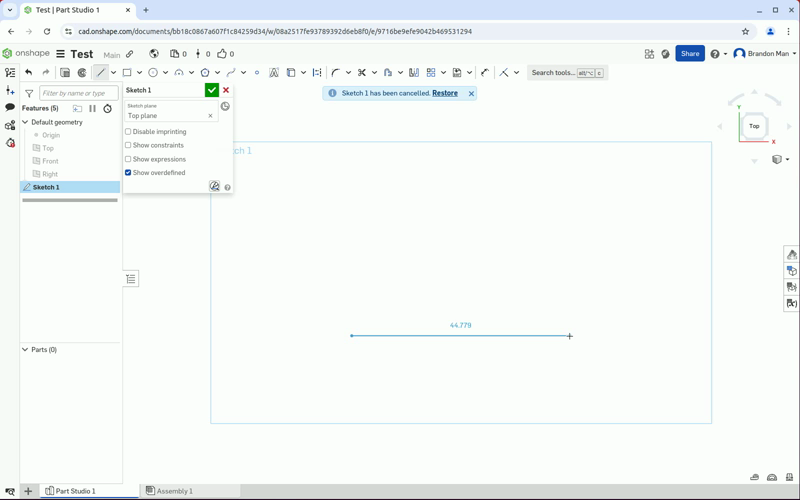
key_up(shift)
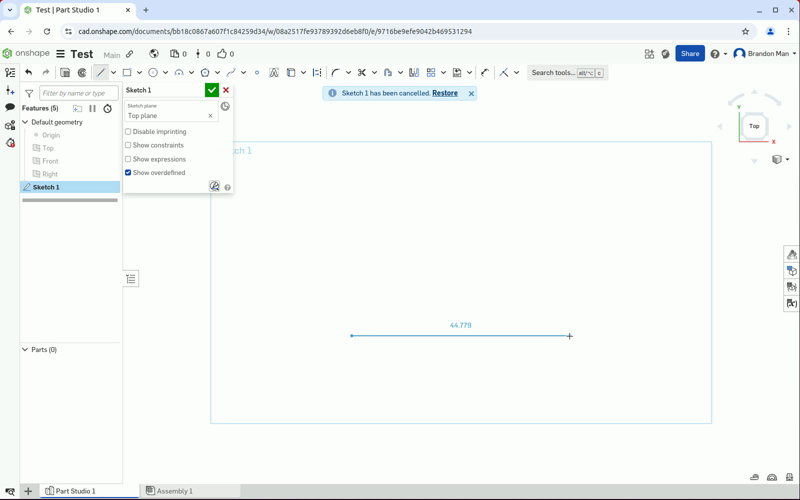
key_down(shift)
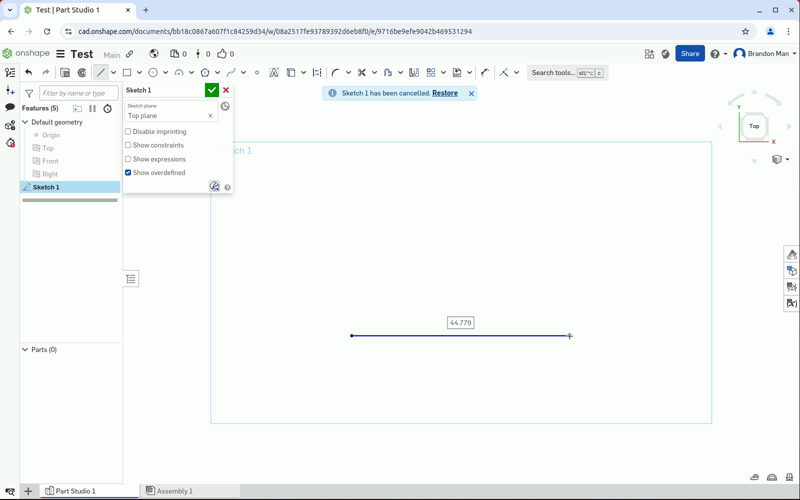
mouse_move(569, 230)
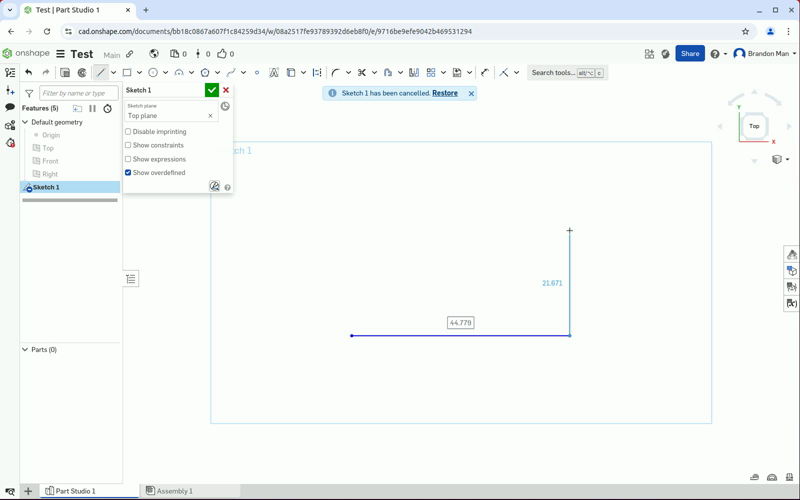
click(569, 230)
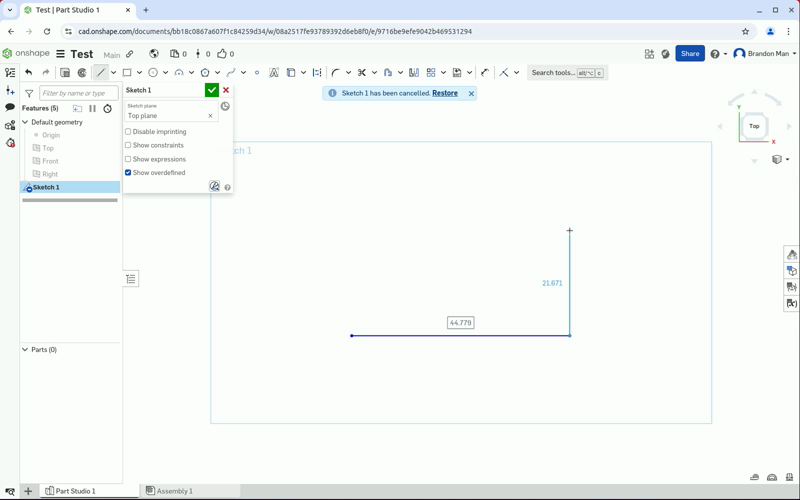
key_up(shift)
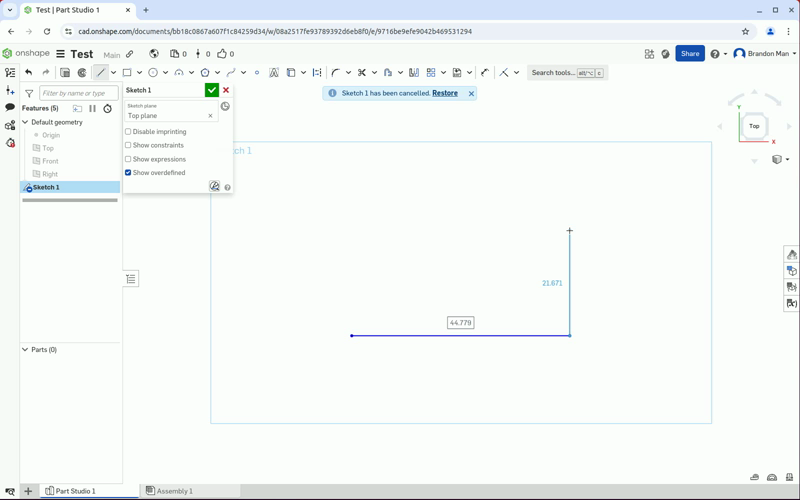
key_down(shift)
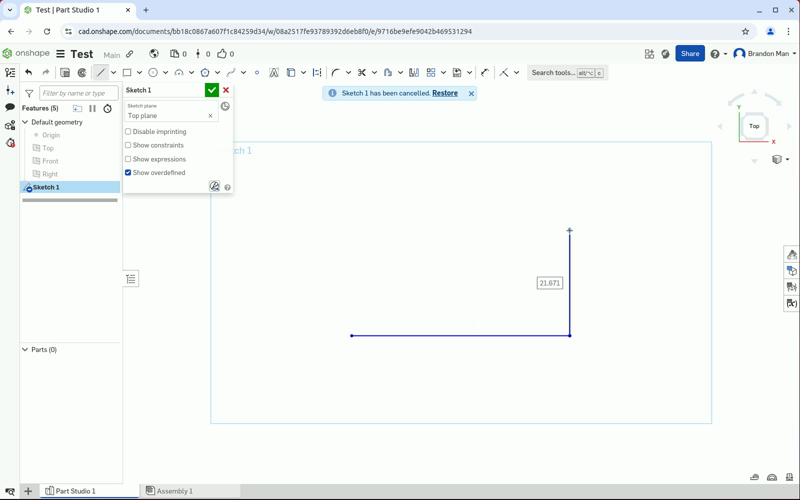
mouse_move(351, 230)
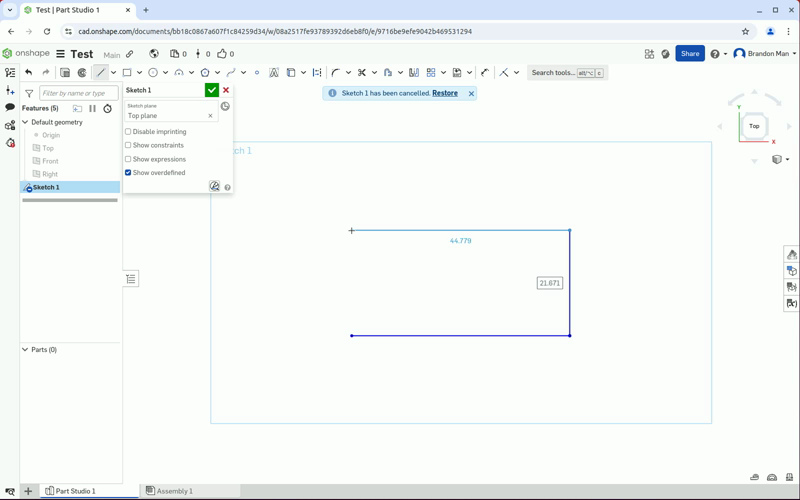
click(351, 230)
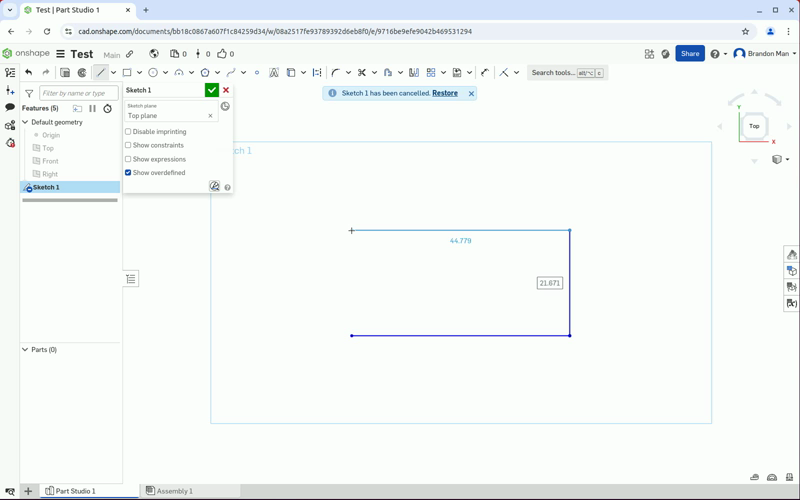
key_up(shift)
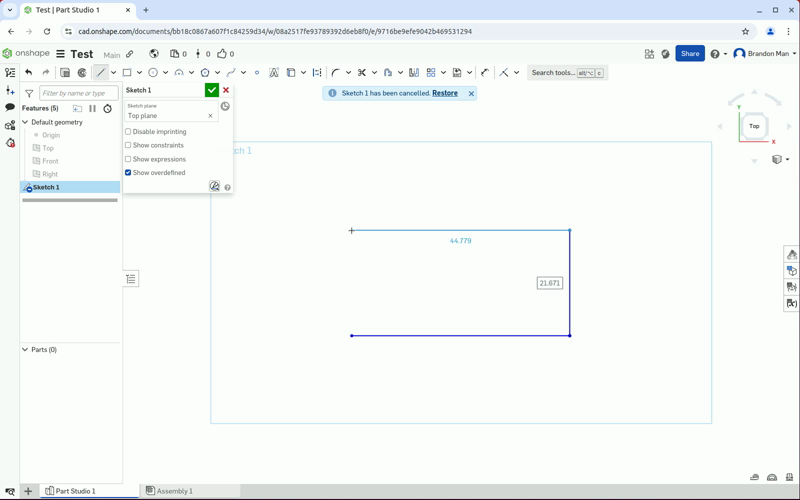
key_down(shift)
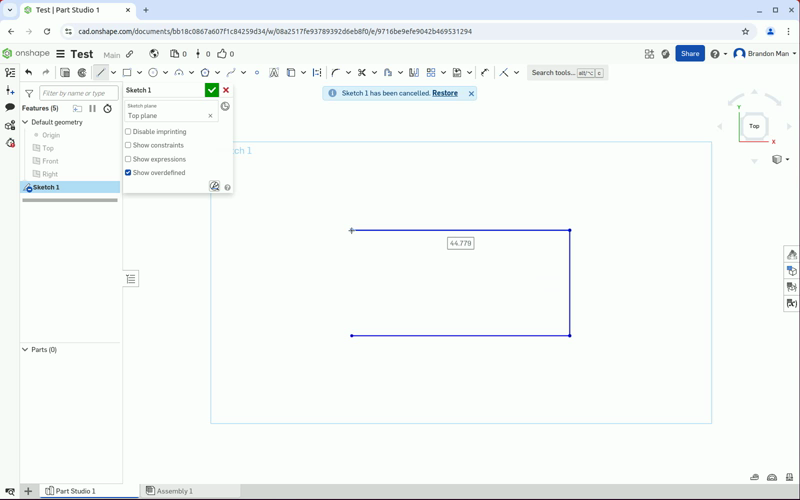
mouse_move(351, 335)
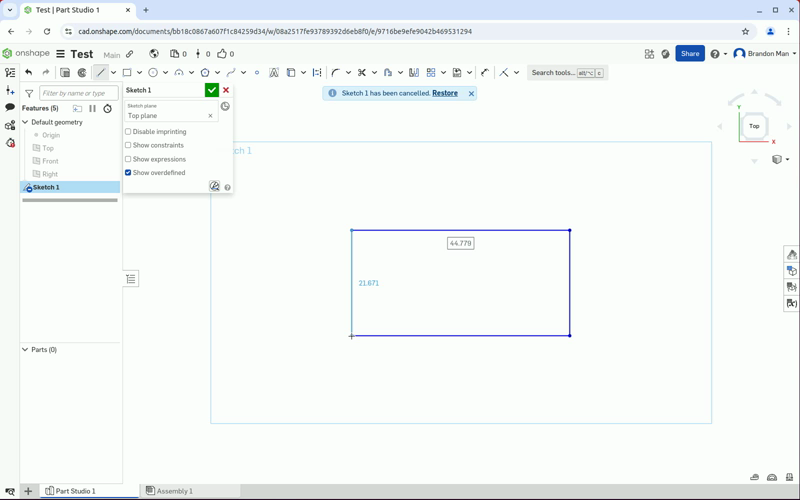
key_up(shift)
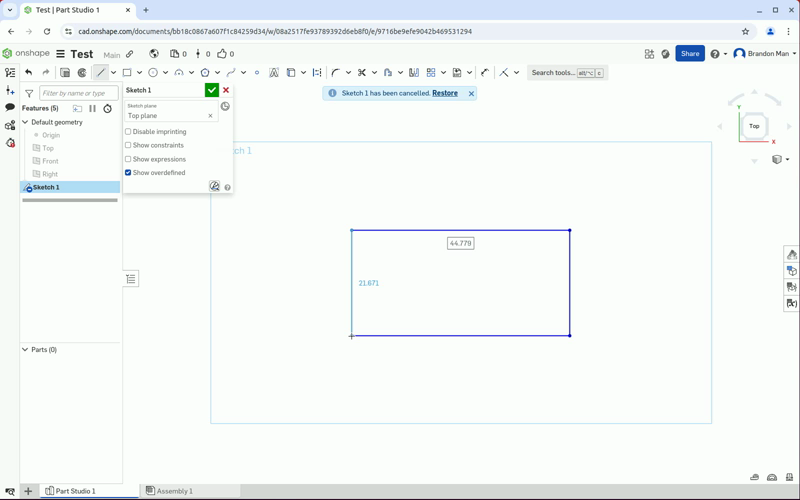
click(351, 335)
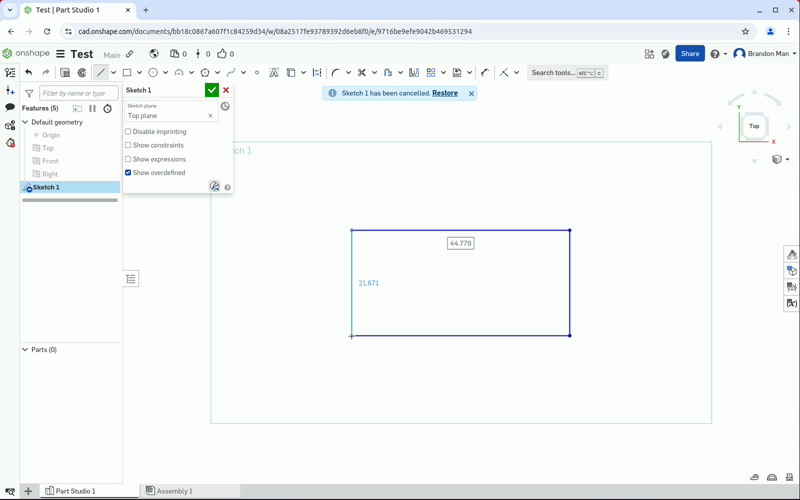
key(esc)
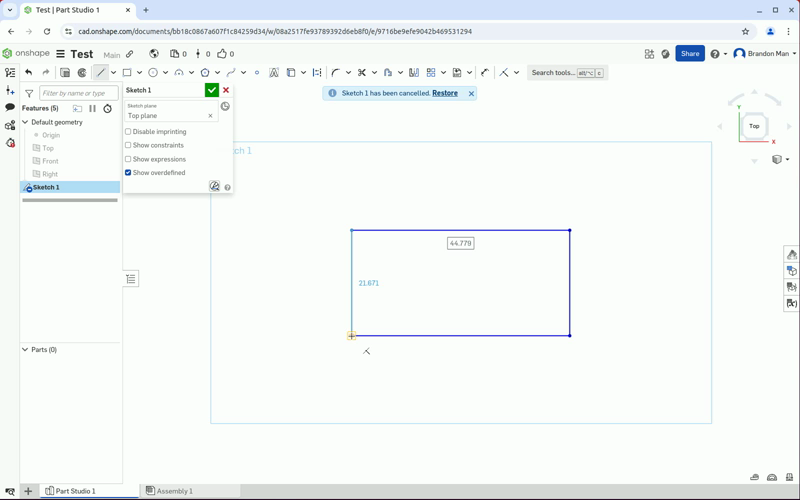
mouse_move(467, 256)
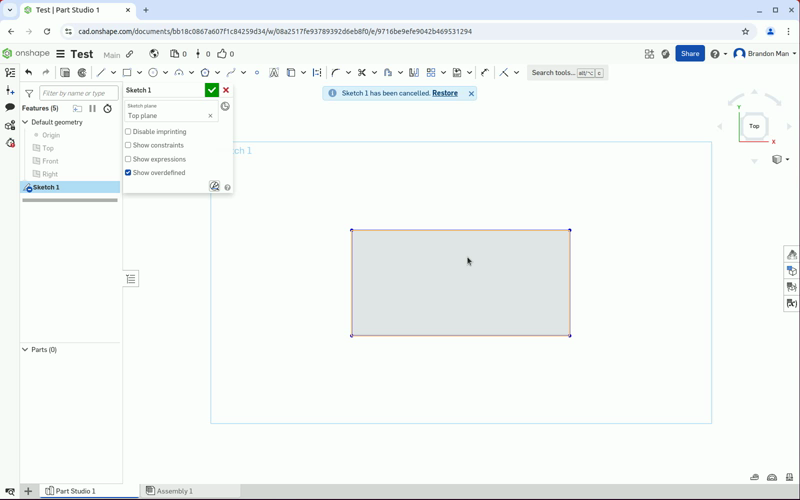
click(467, 256)
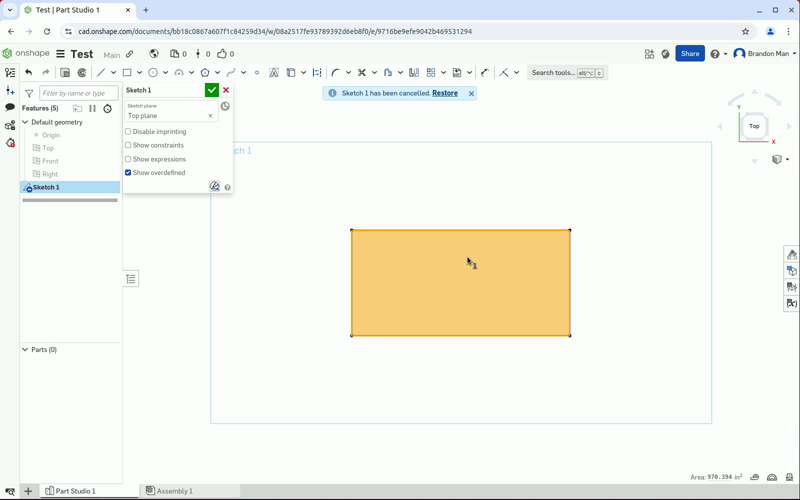
mouse_move(73, 352)
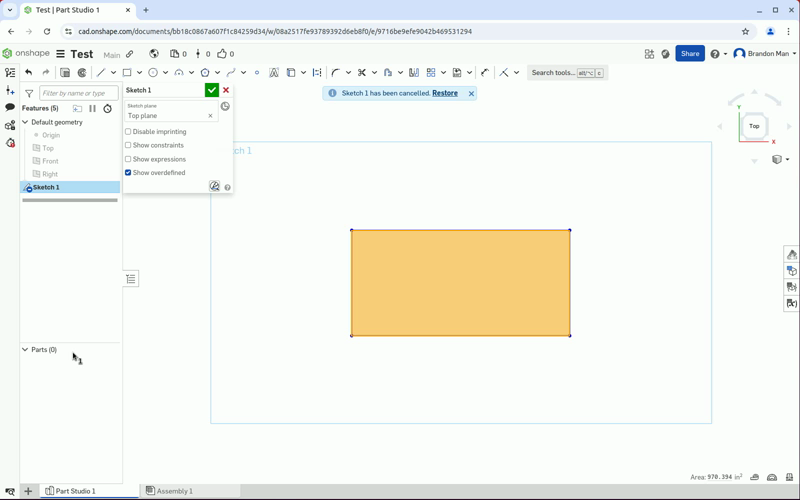
key(shift+y)
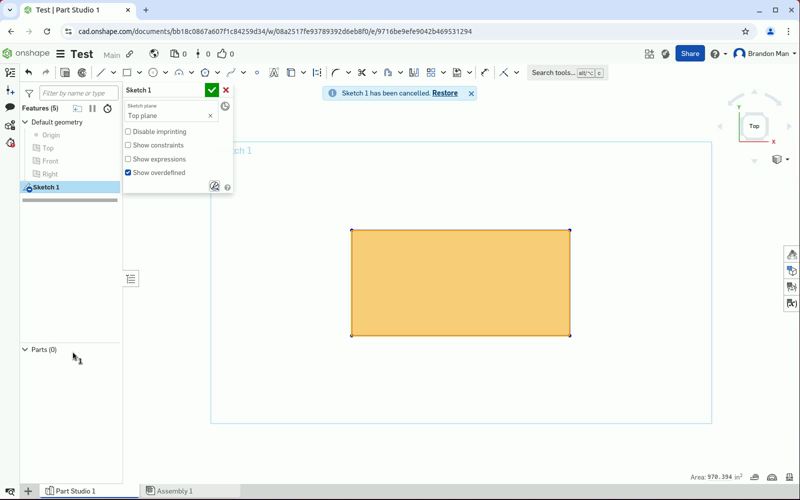
key(shift+e)
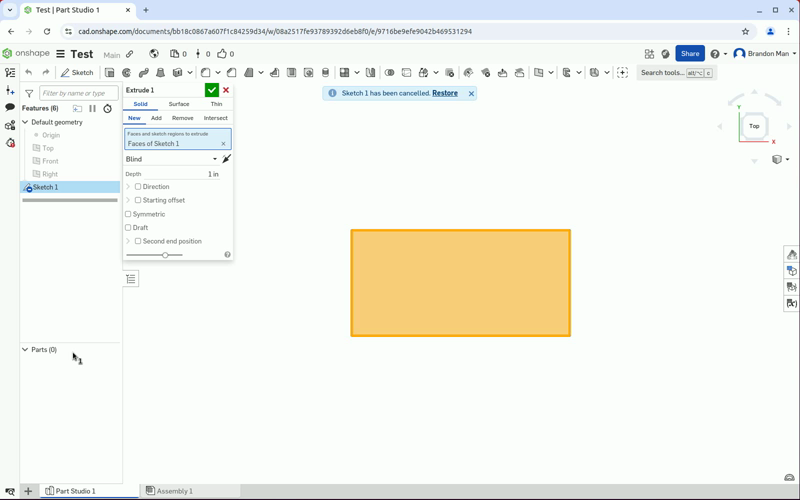
mouse_move(143, 106)
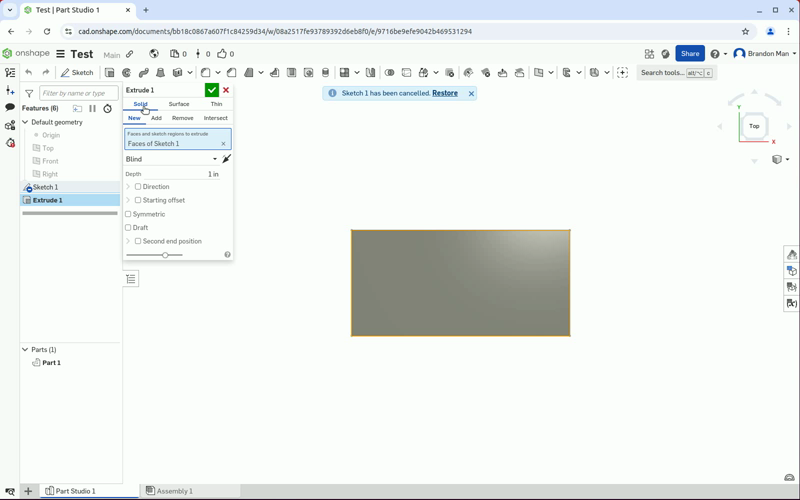
click(143, 106)
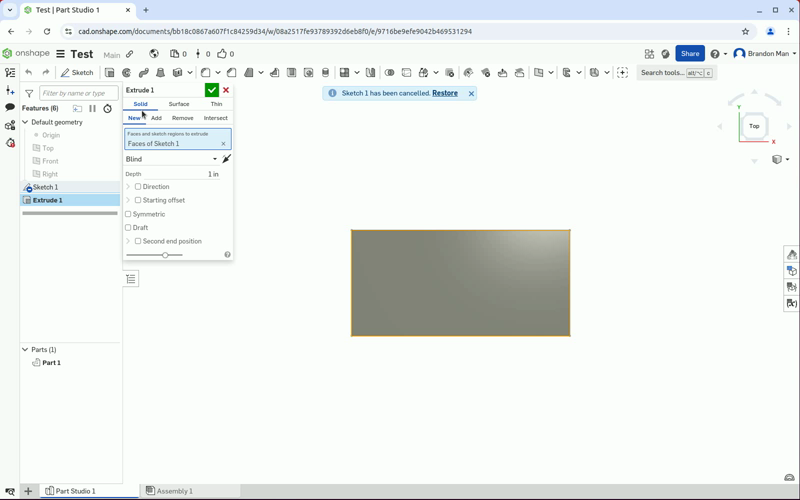
mouse_move(137, 120)
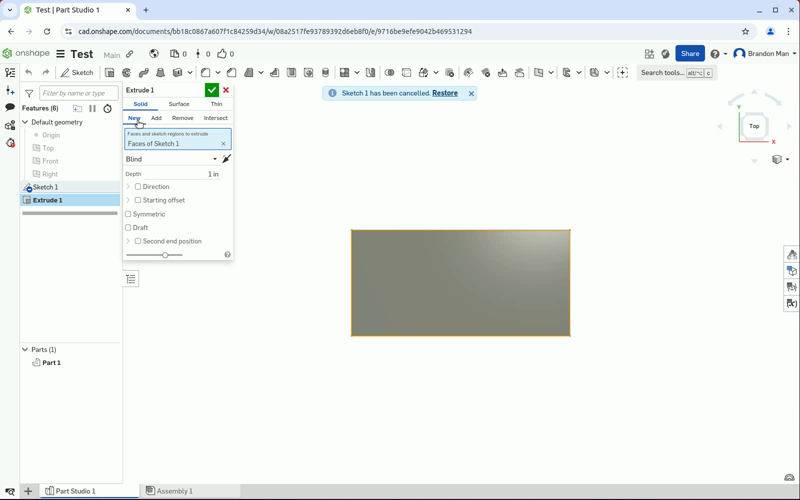
click(137, 120)
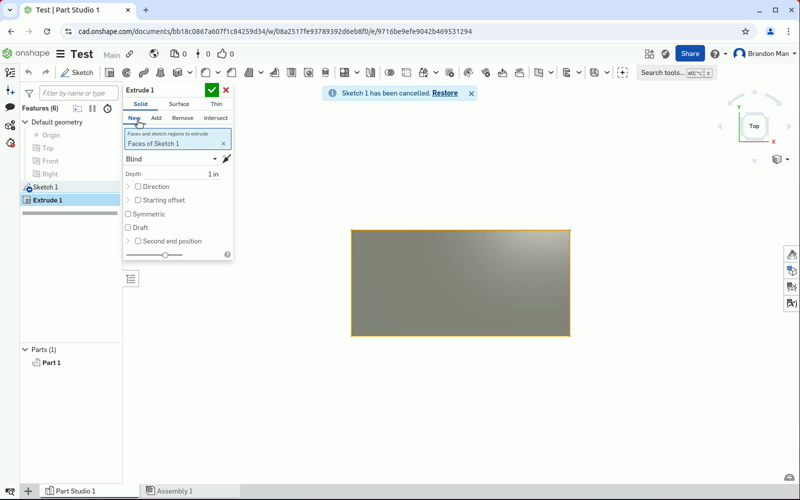
key(tab, 4)
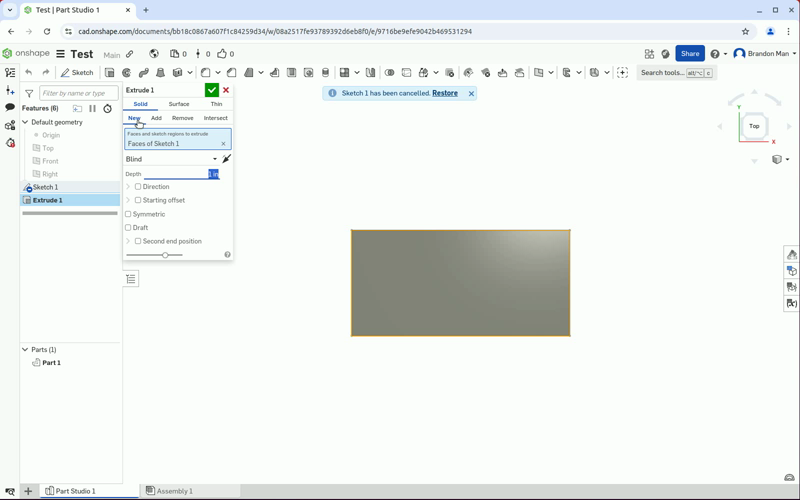
text(4.574)
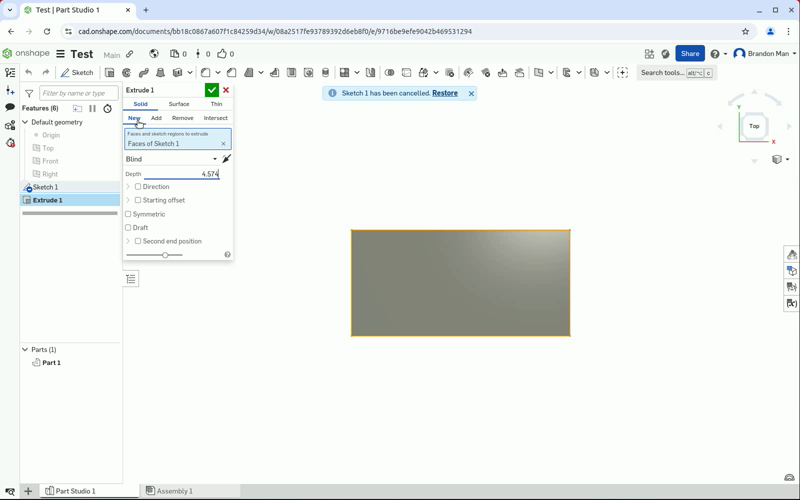
key(enter)
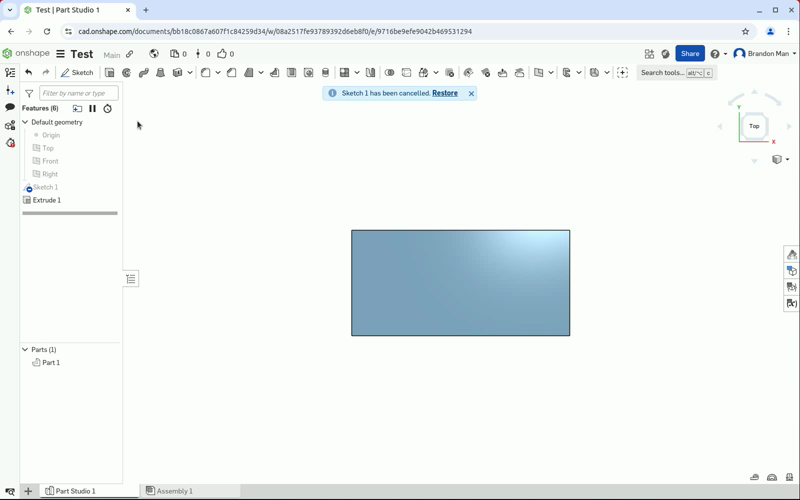
key(shift+h)
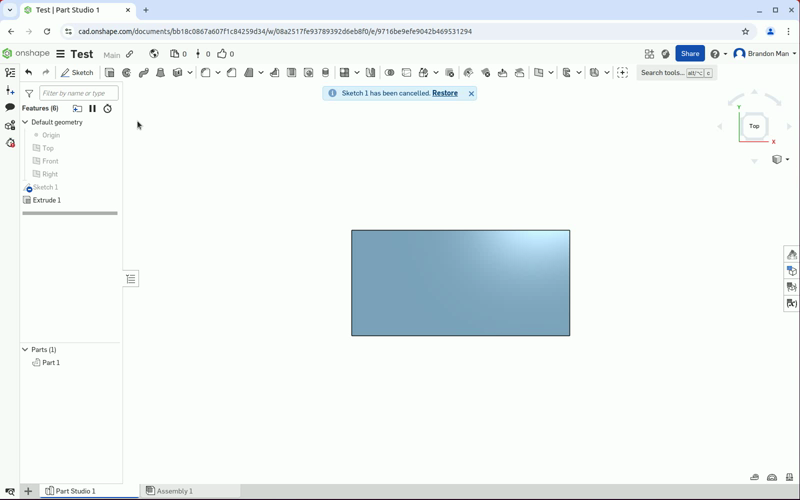
key(shift+h)
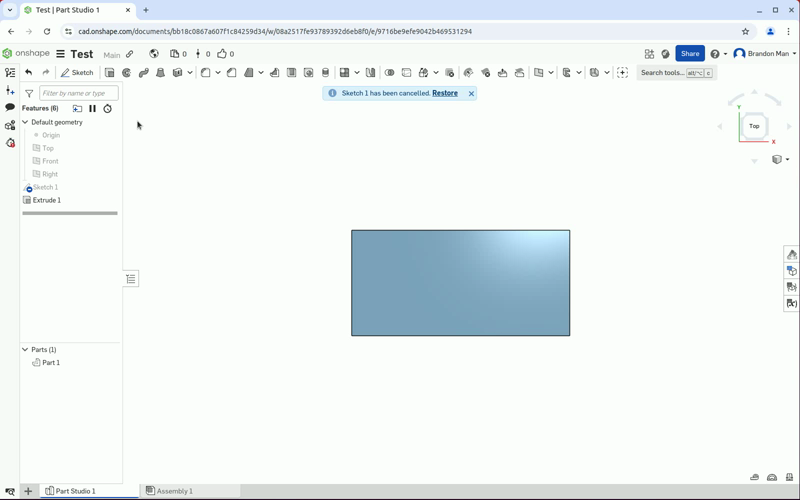
mouse_move(73, 189)
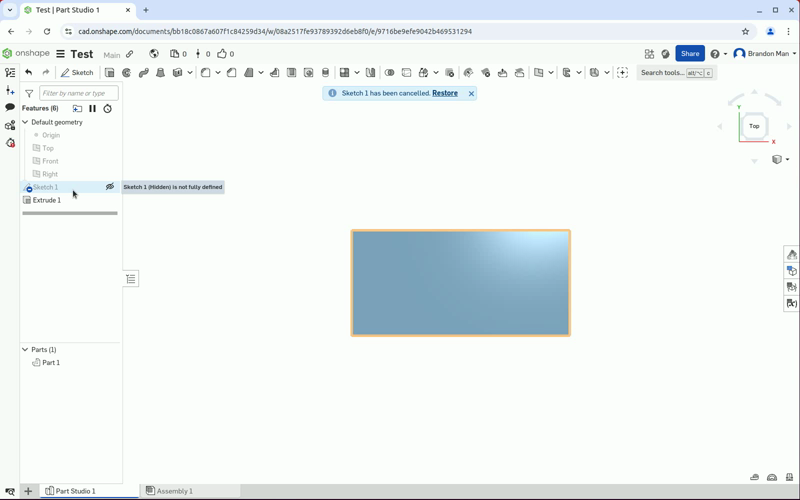
click(73, 189)
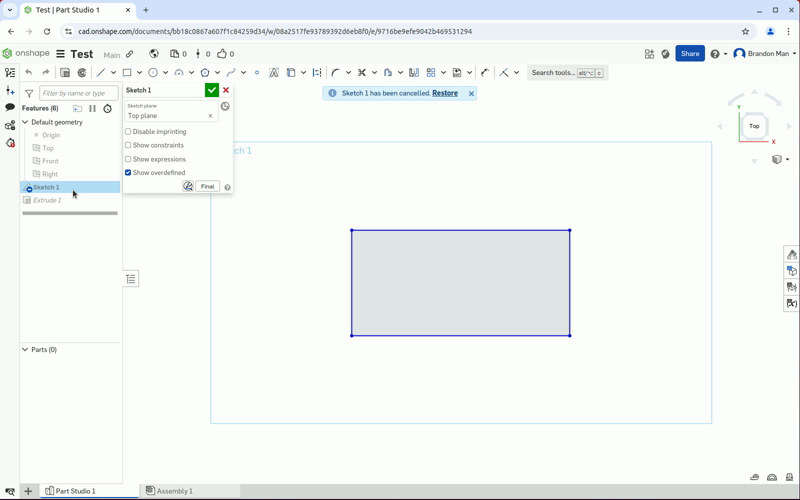
mouse_move(229, 92)
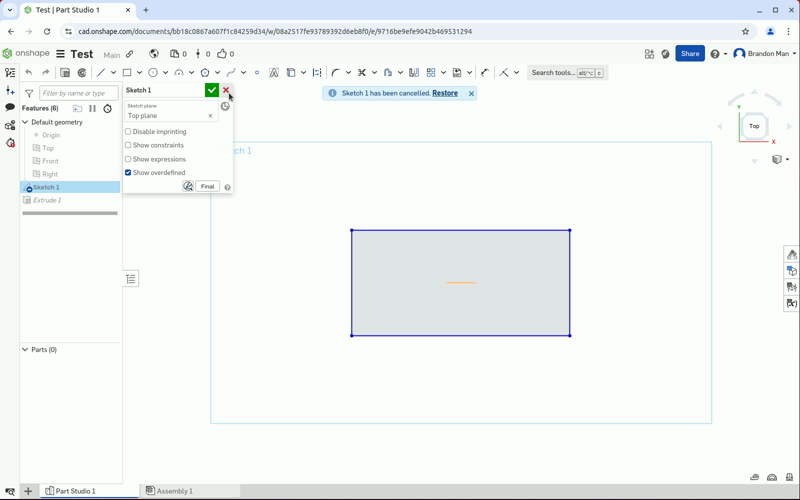
click(229, 92)
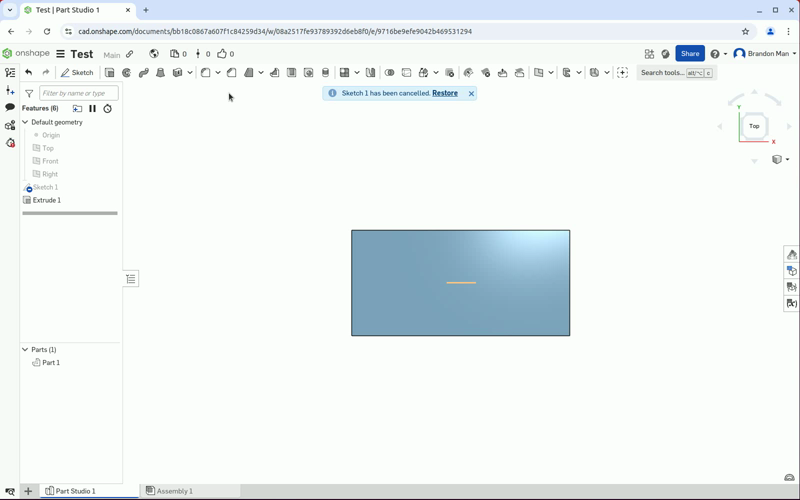
mouse_move(73, 352)
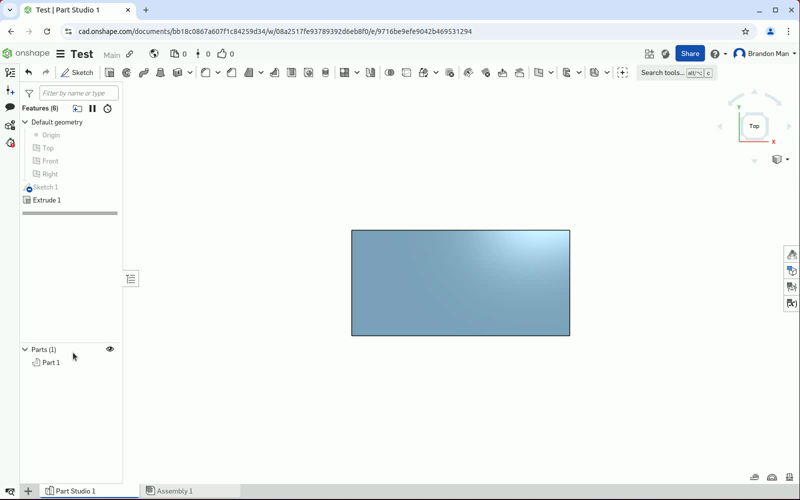
key(y)
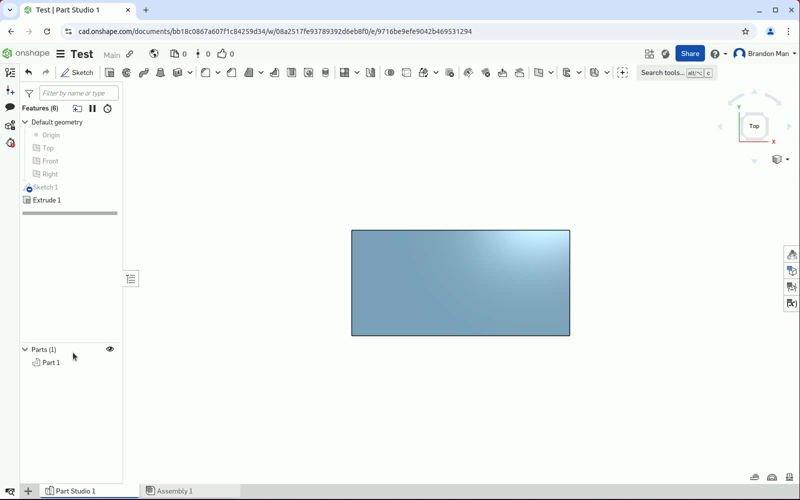
key(shift+p)
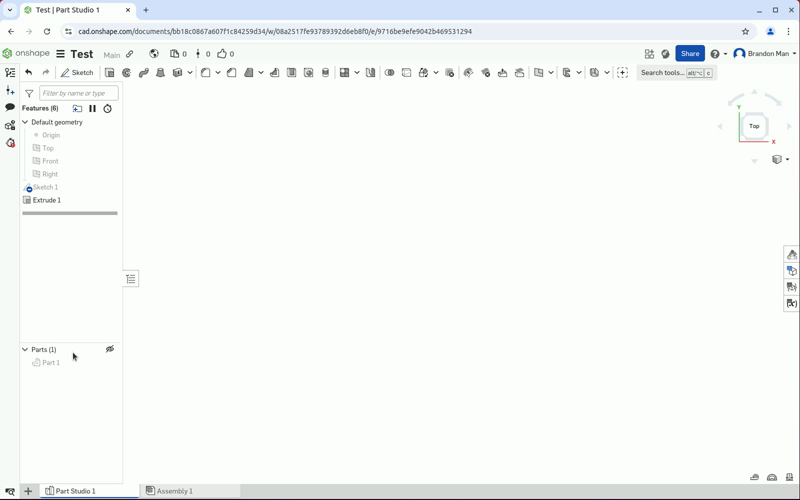
key(space)
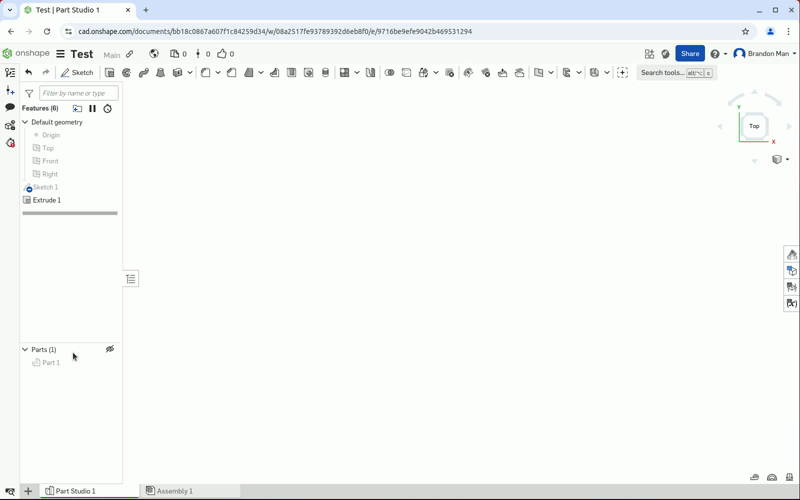
key_down(shift)
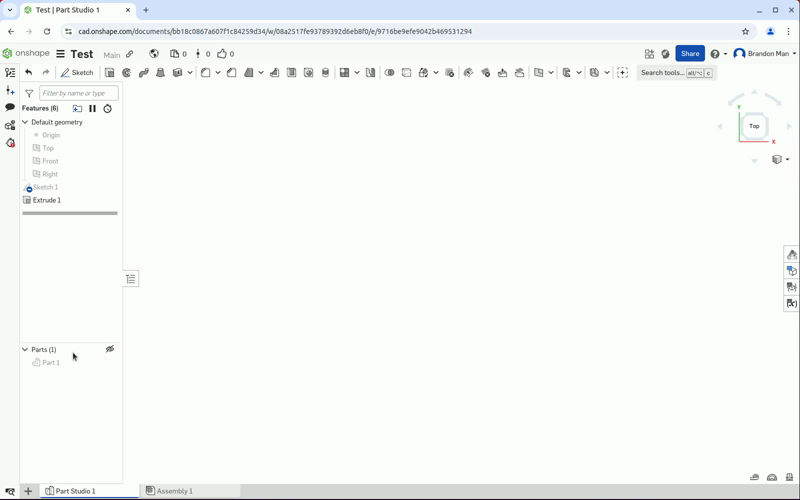
key(up)
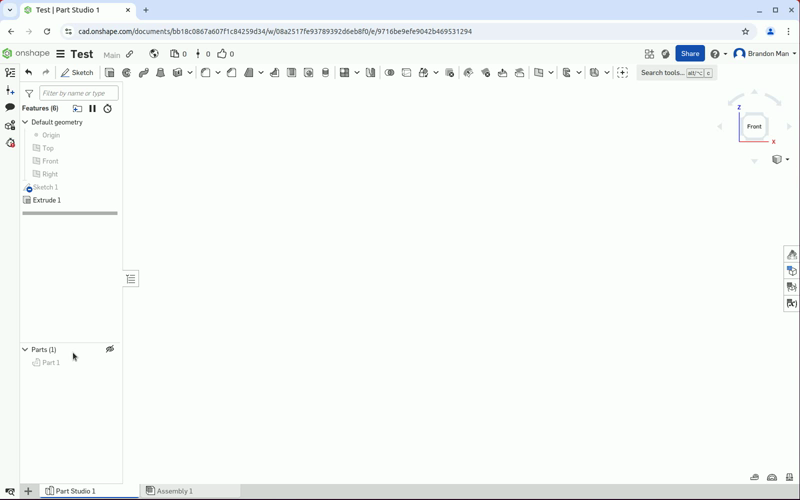
key_up(shift)
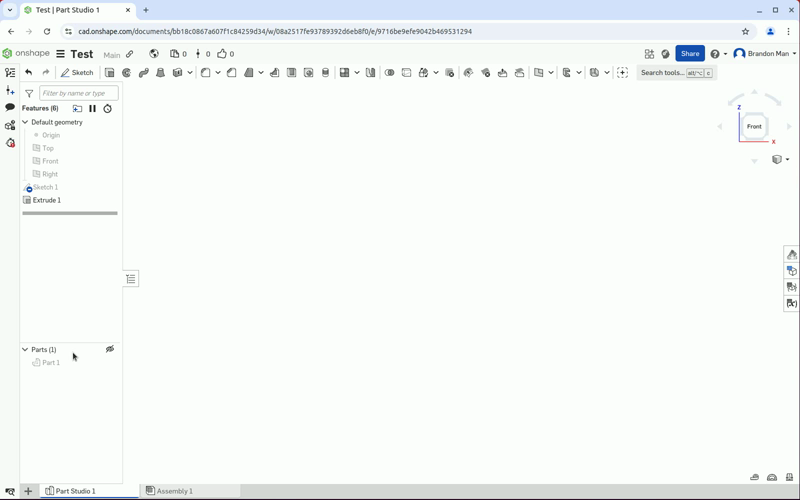
key(space)
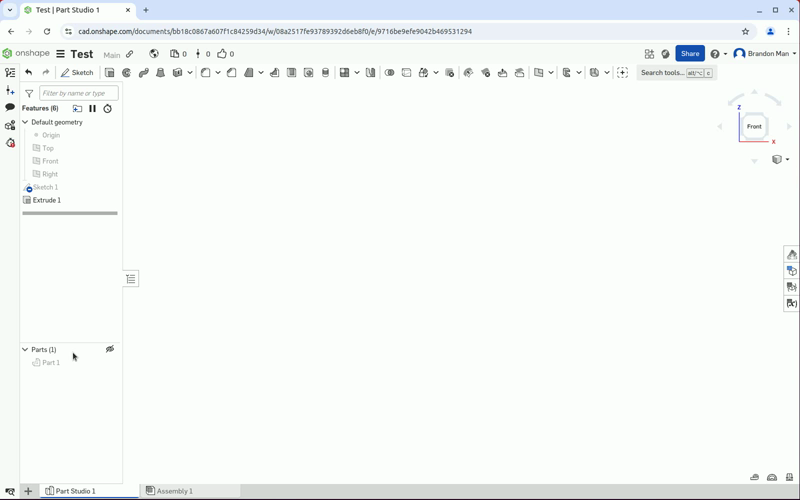
key_down(shift)
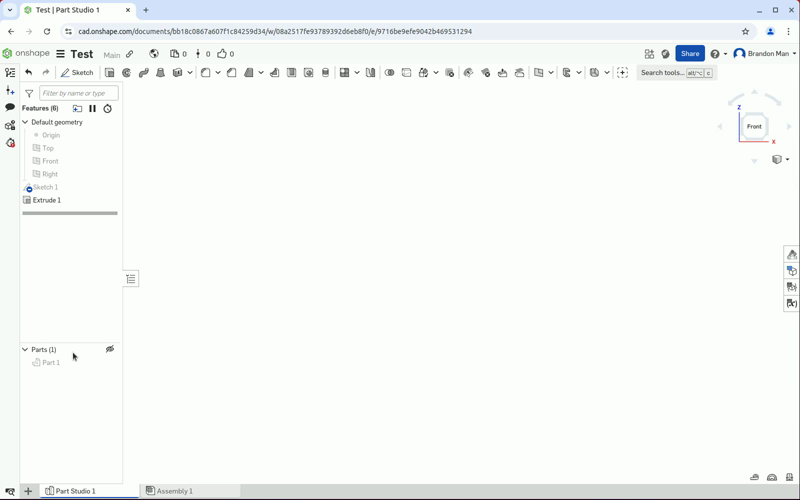
key(left)
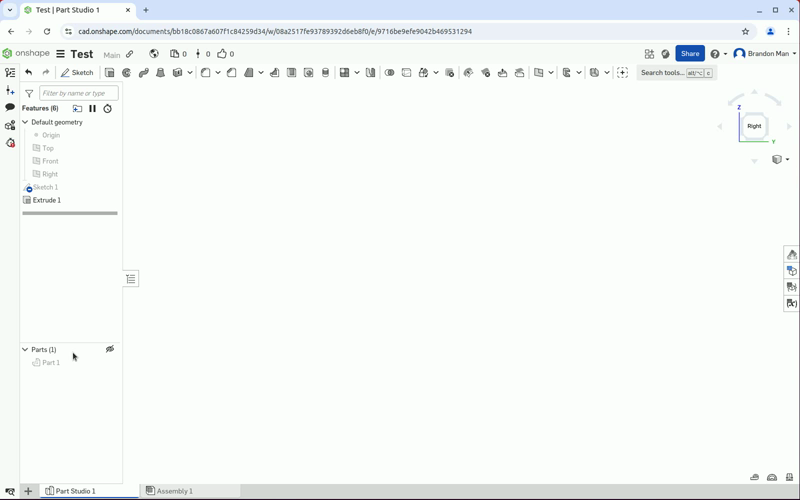
key_up(shift)
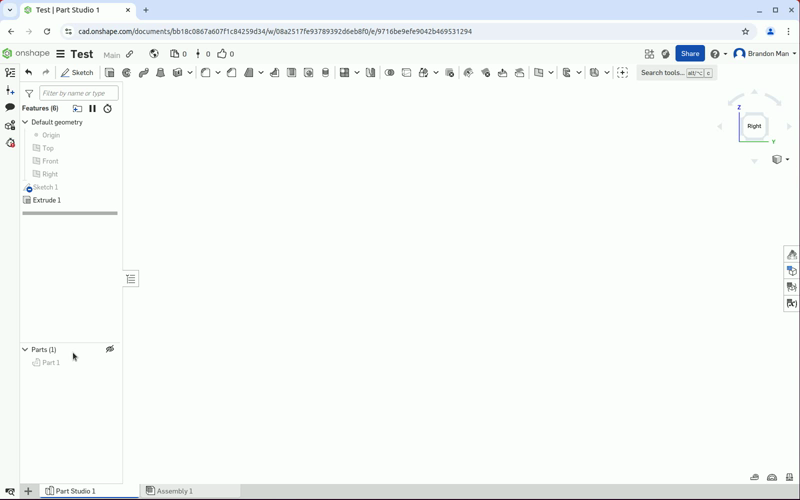
mouse_move(73, 352)
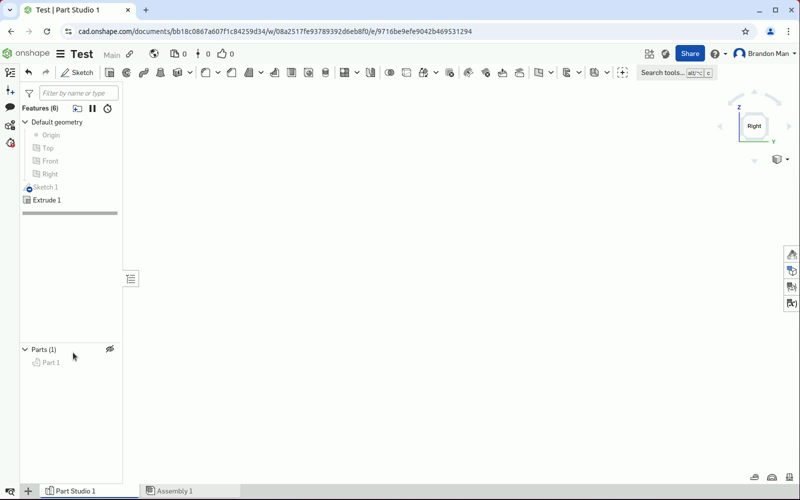
key(shift+y)
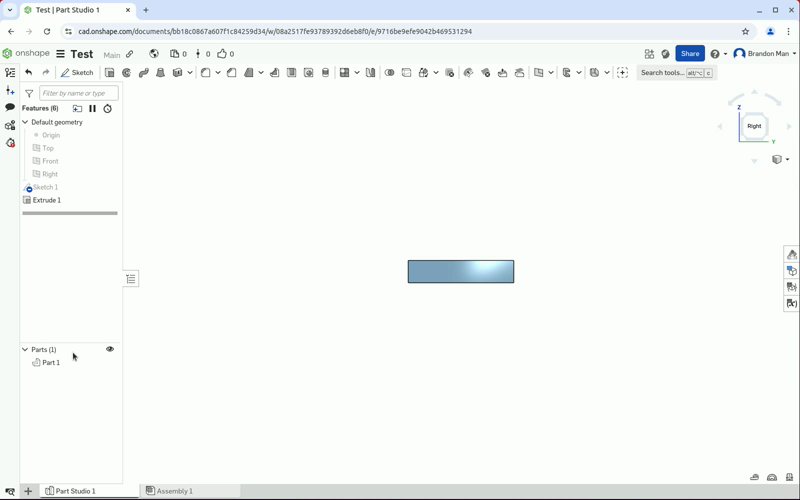
mouse_move(541, 75)
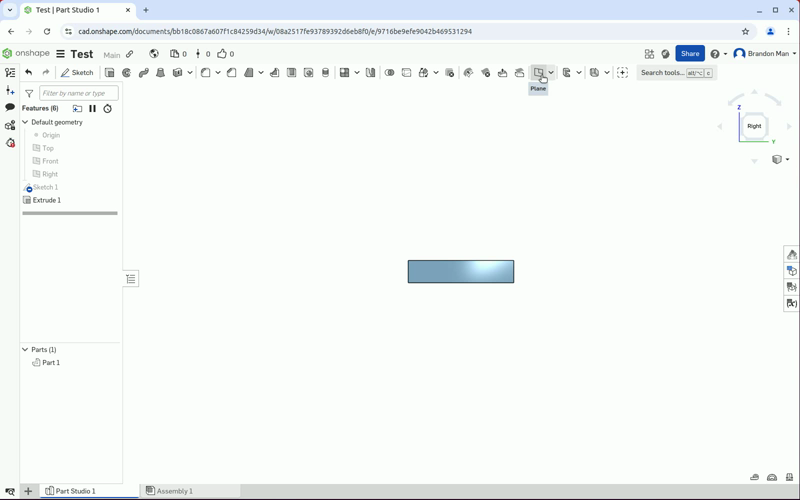
click(541, 75)
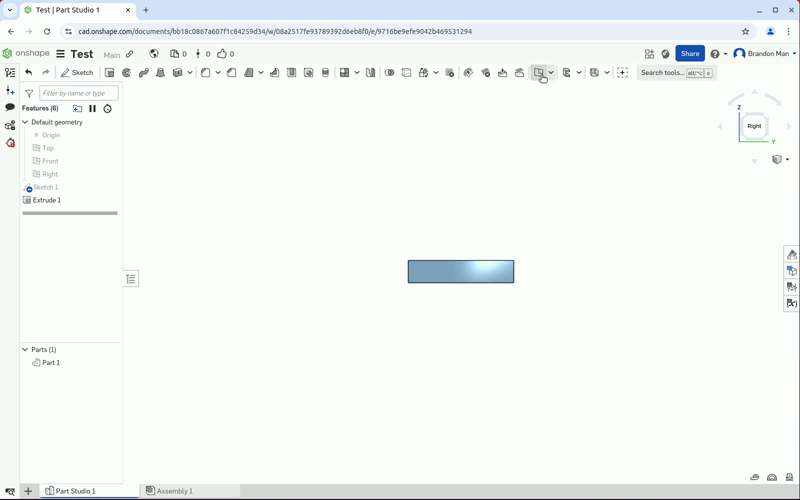
mouse_move(73, 176)
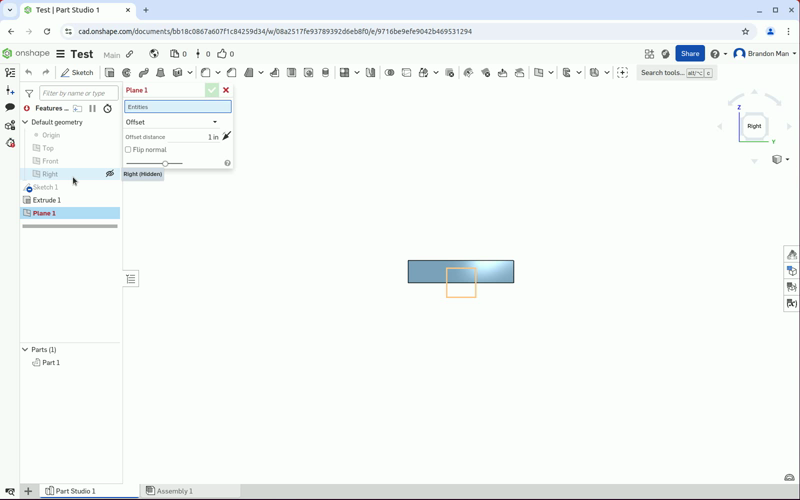
click(73, 176)
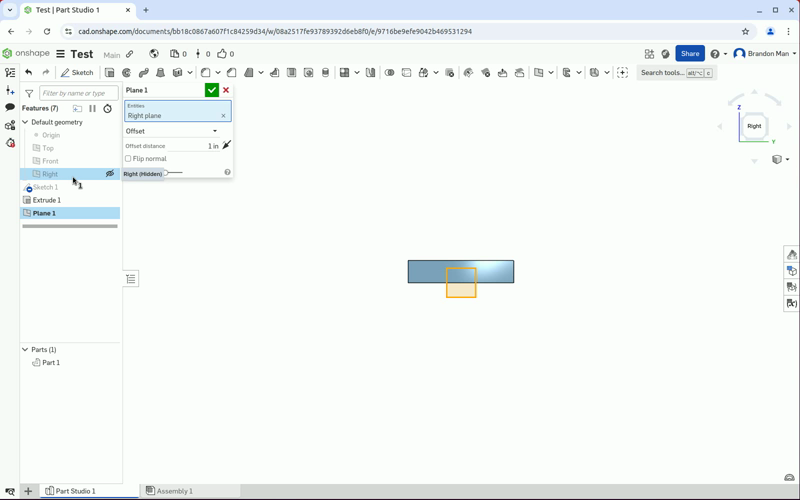
key(tab, 2)
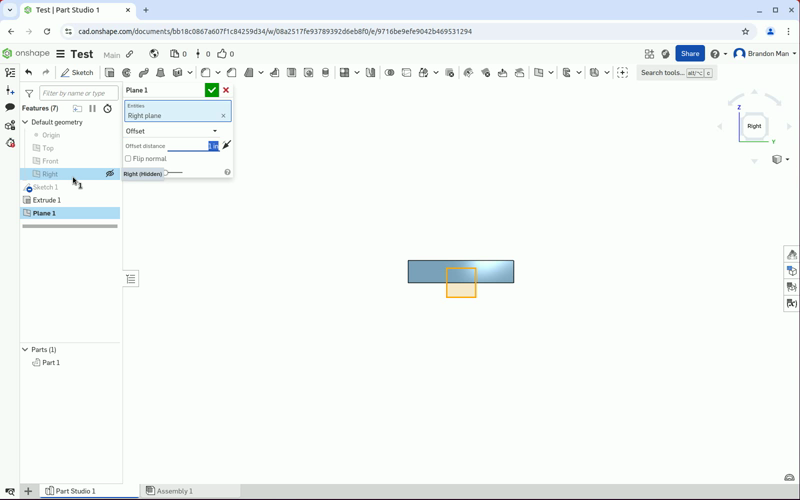
text(22.4)
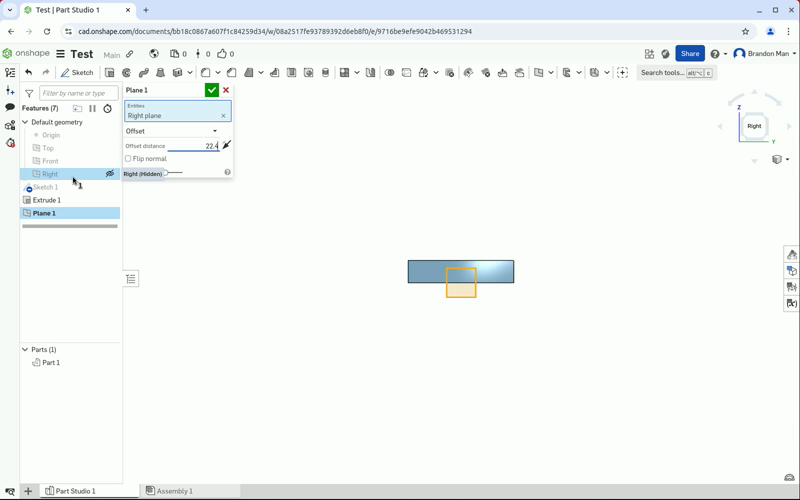
key(enter, 2)
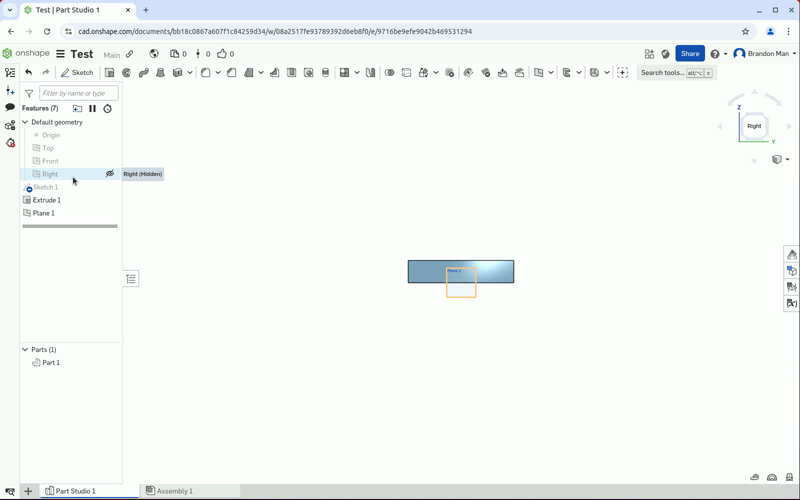
key(shift+s)
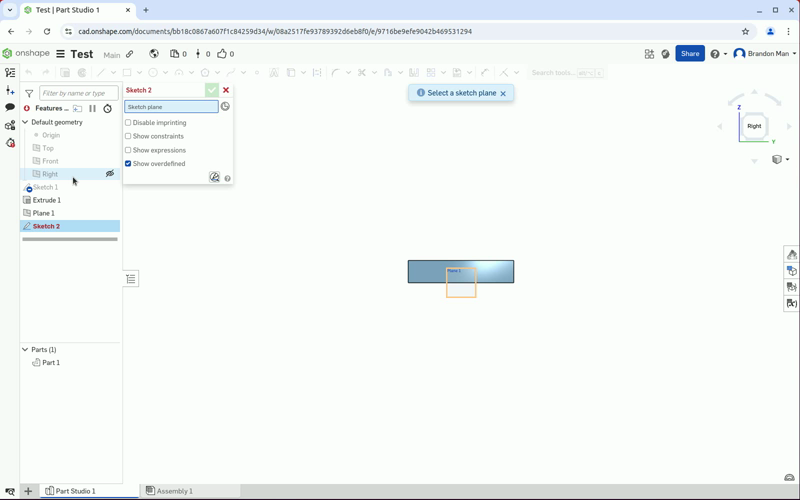
mouse_move(73, 215)
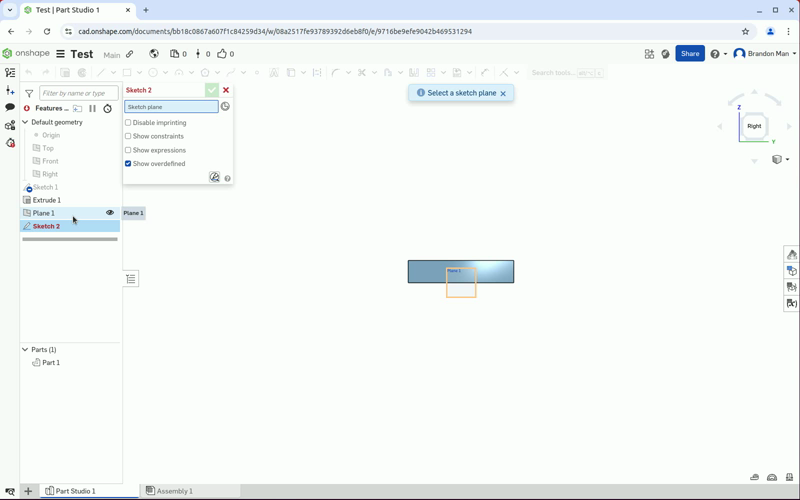
click(73, 215)
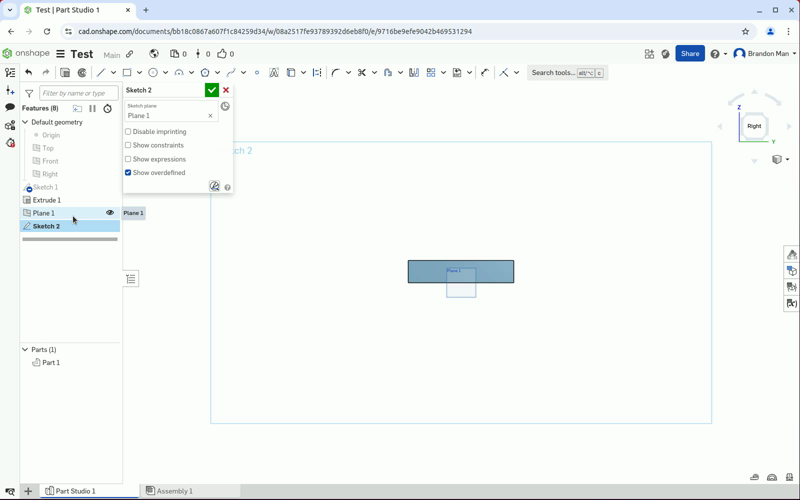
mouse_move(73, 352)
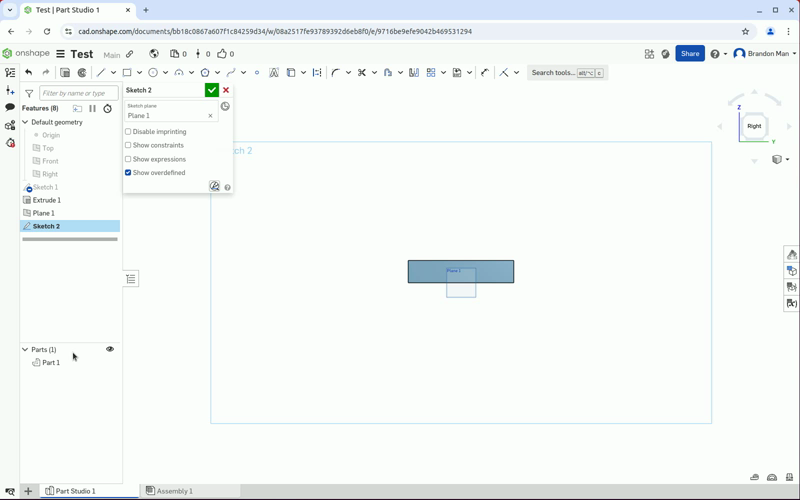
key(y)
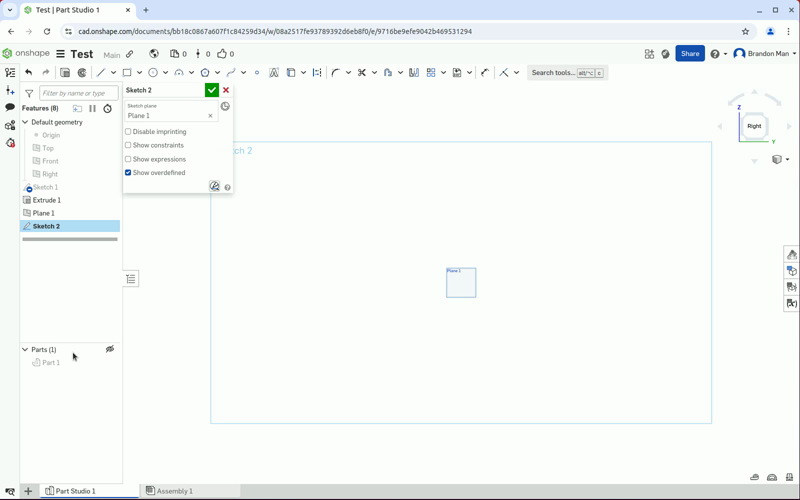
key(l)
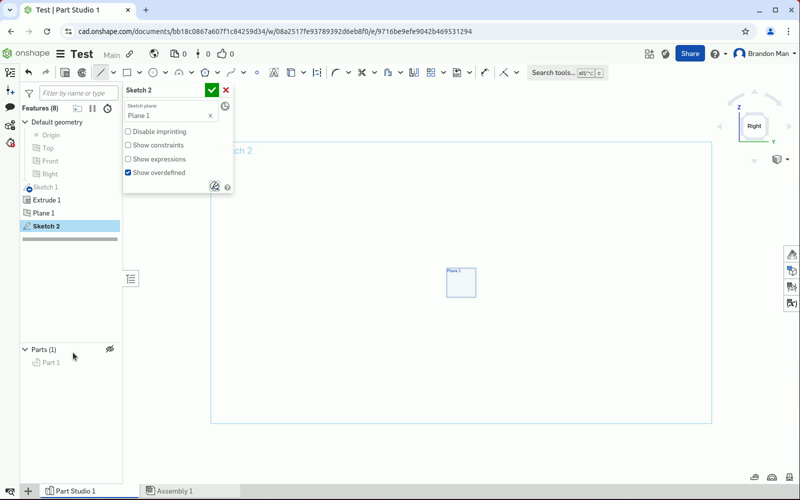
key_down(shift)
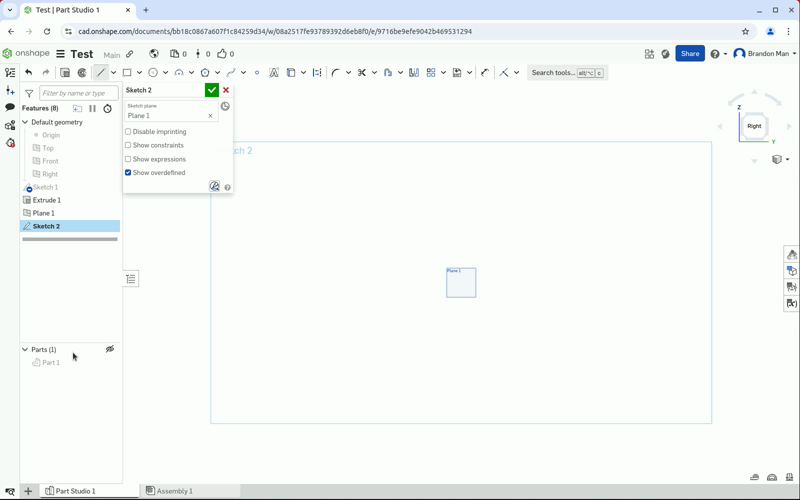
mouse_move(407, 282)
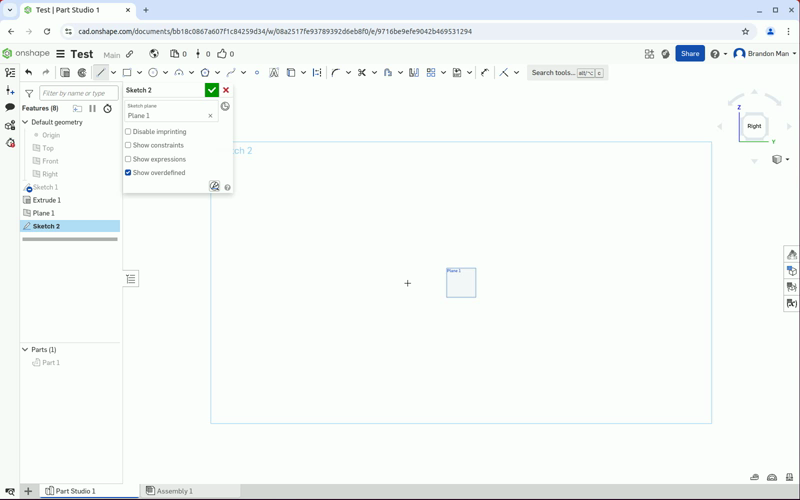
click(407, 282)
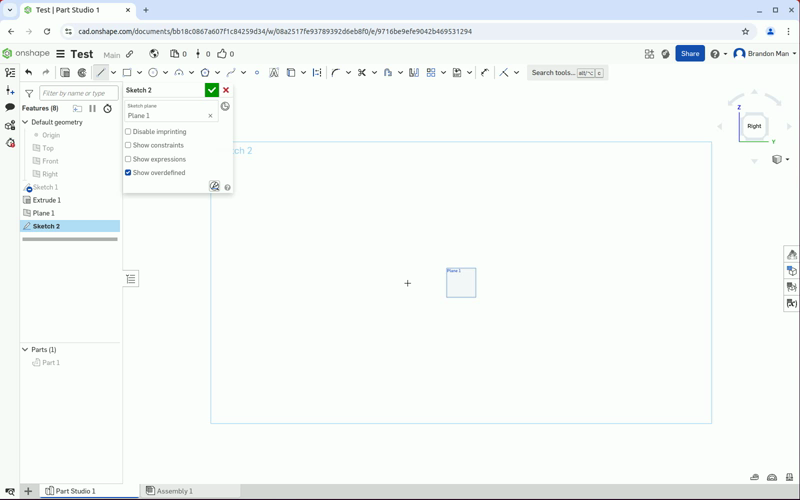
key_up(shift)
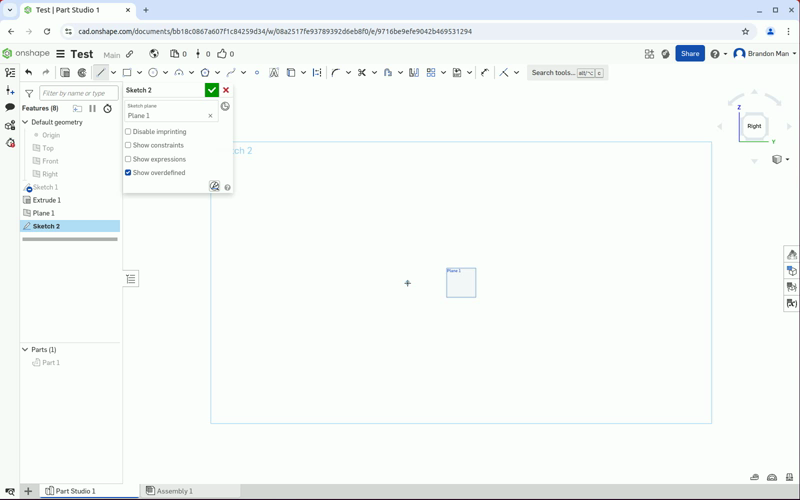
key_down(shift)
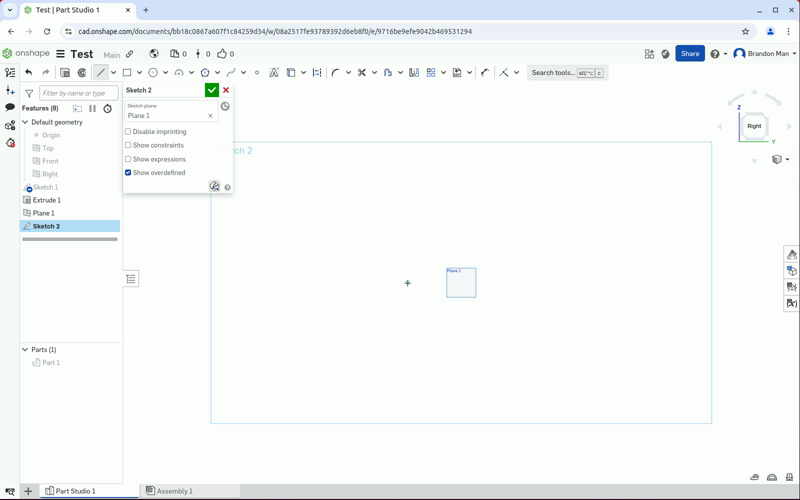
mouse_move(513, 282)
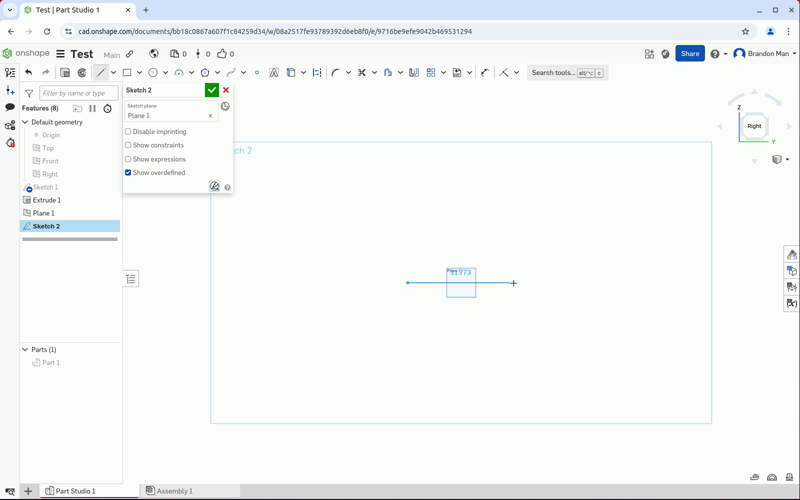
click(513, 282)
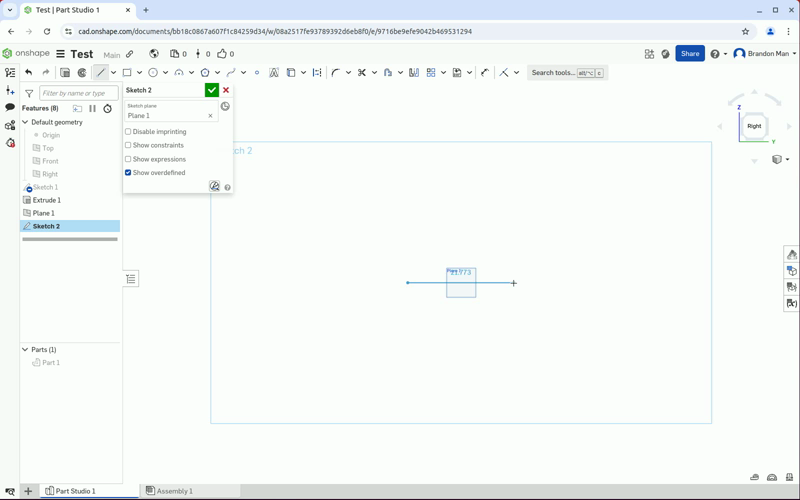
key_up(shift)
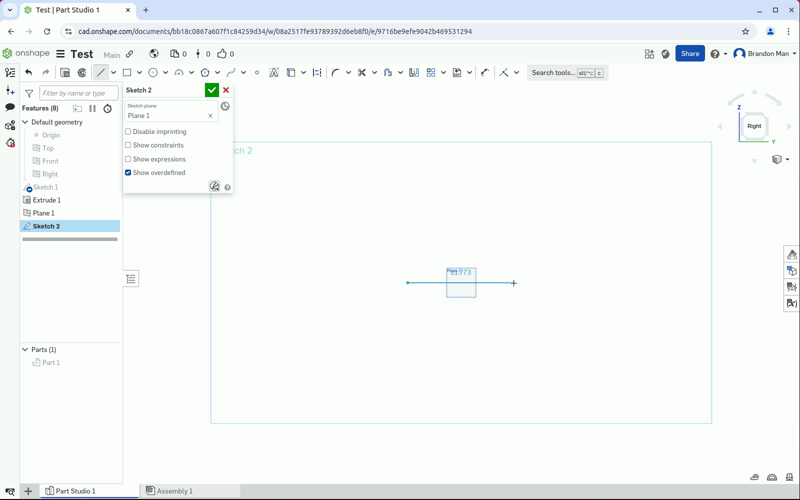
key_down(shift)
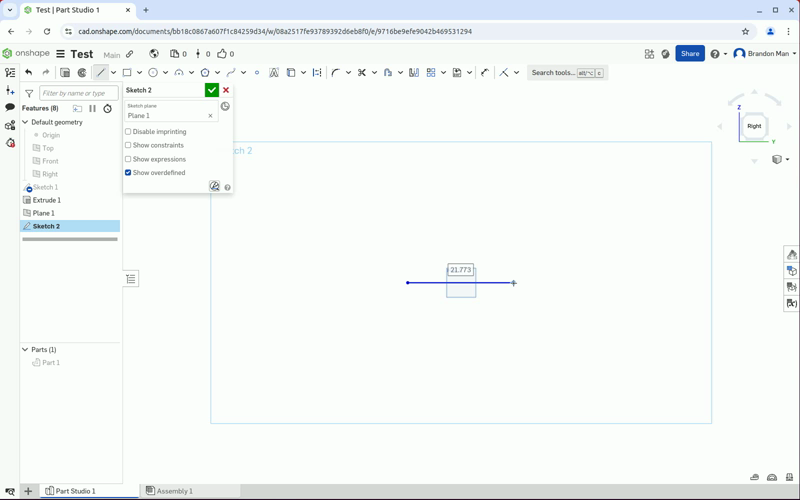
mouse_move(543, 282)
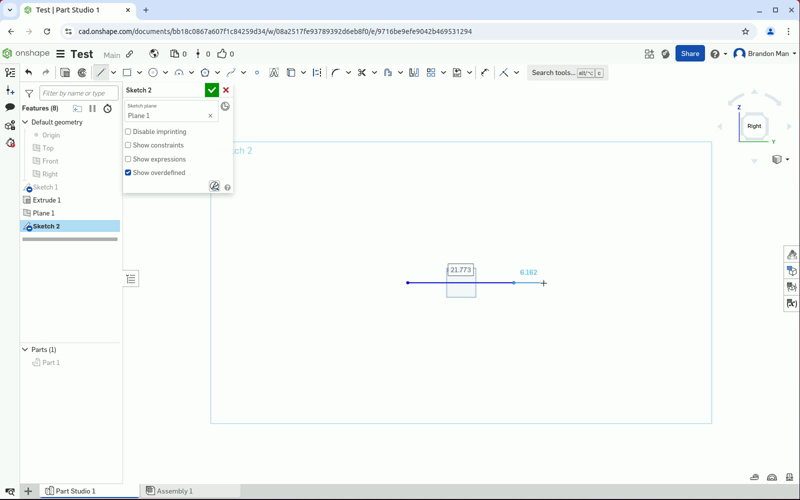
mouse_move(513, 260)
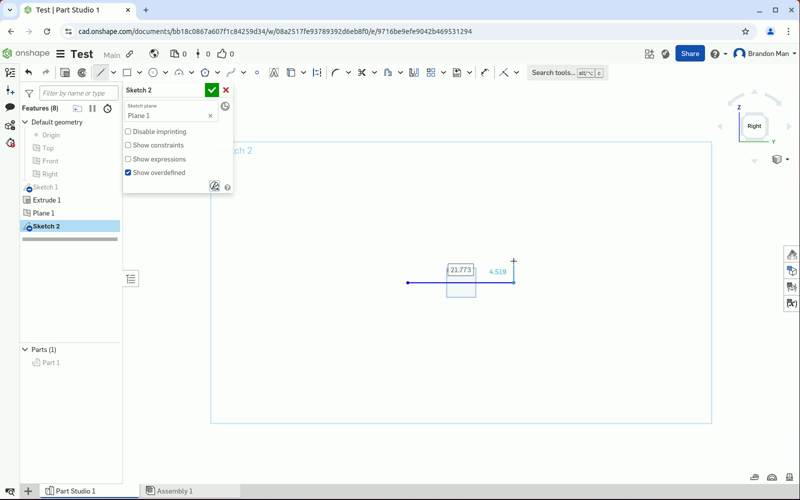
click(513, 260)
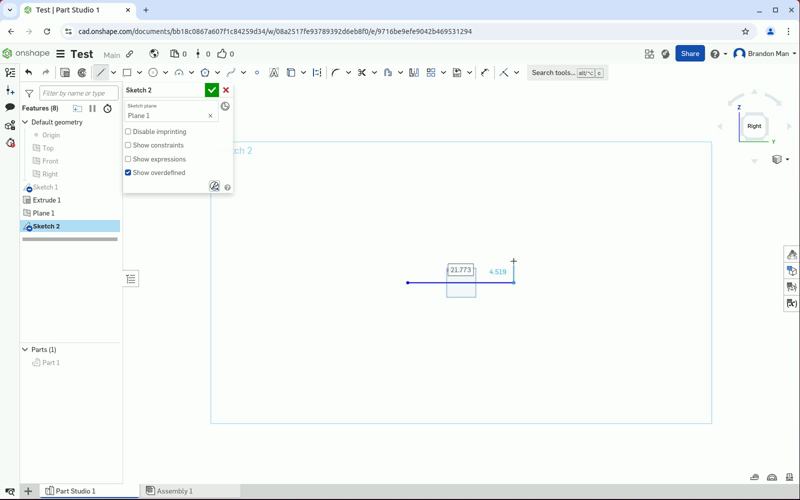
key_up(shift)
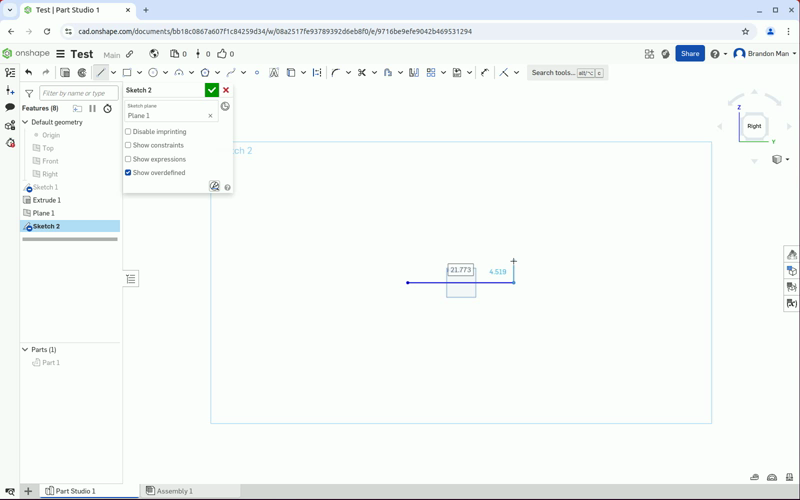
key_down(shift)
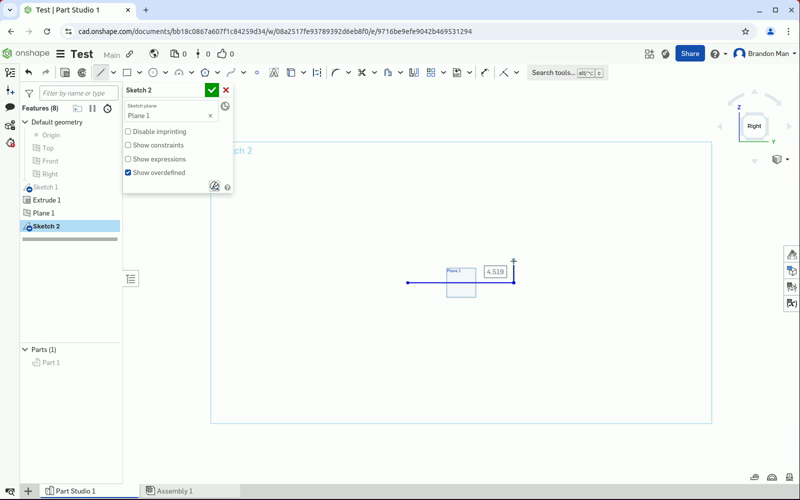
mouse_move(407, 260)
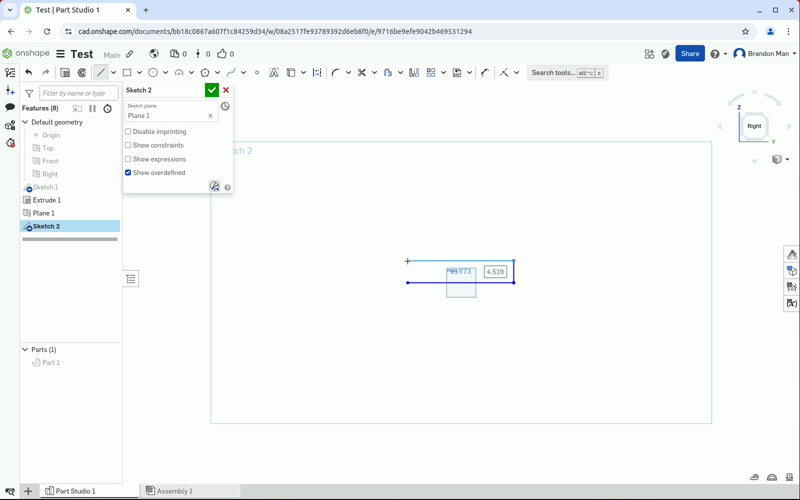
click(407, 260)
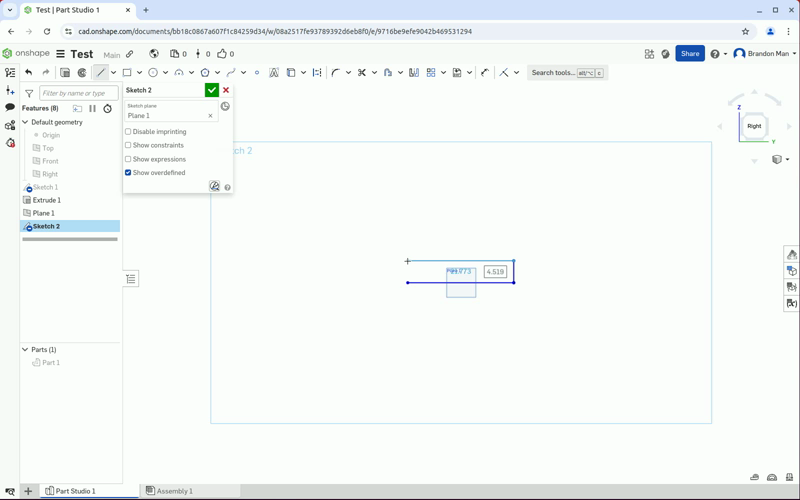
key_up(shift)
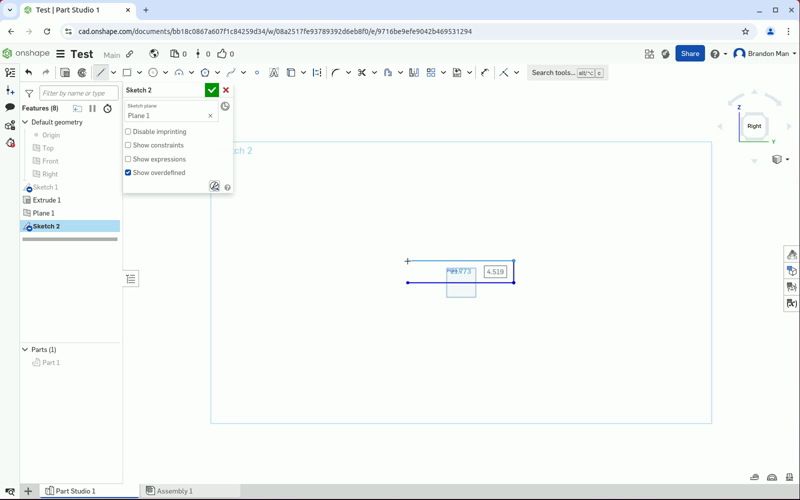
mouse_move(437, 260)
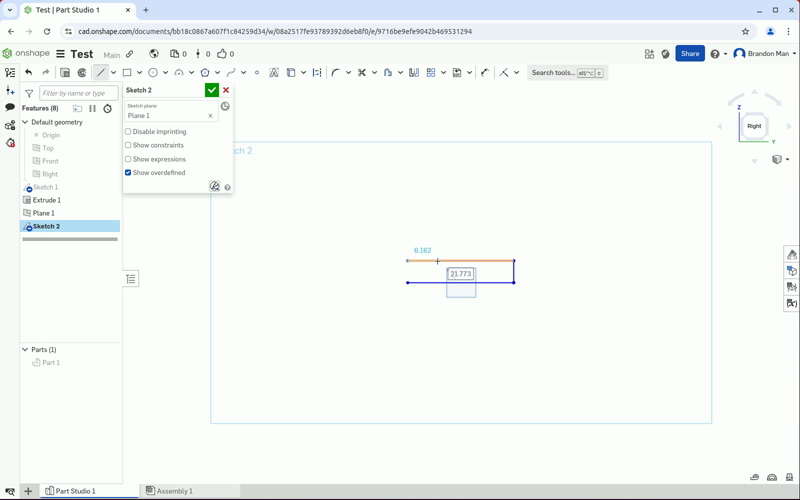
key_down(shift)
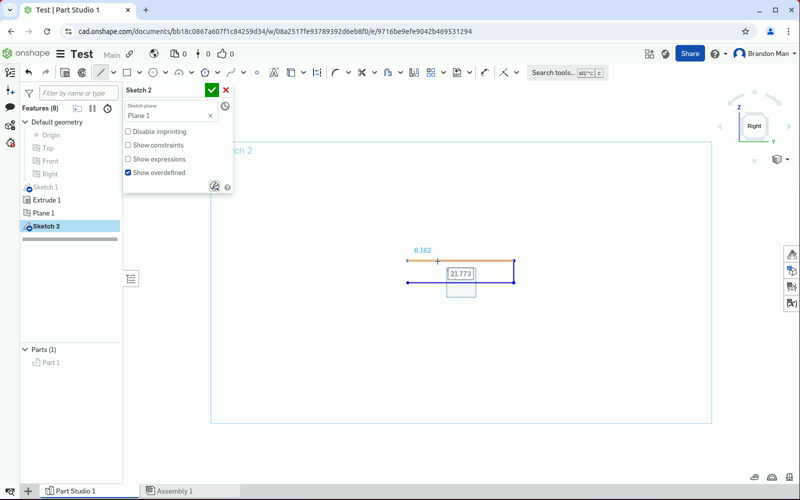
mouse_move(407, 282)
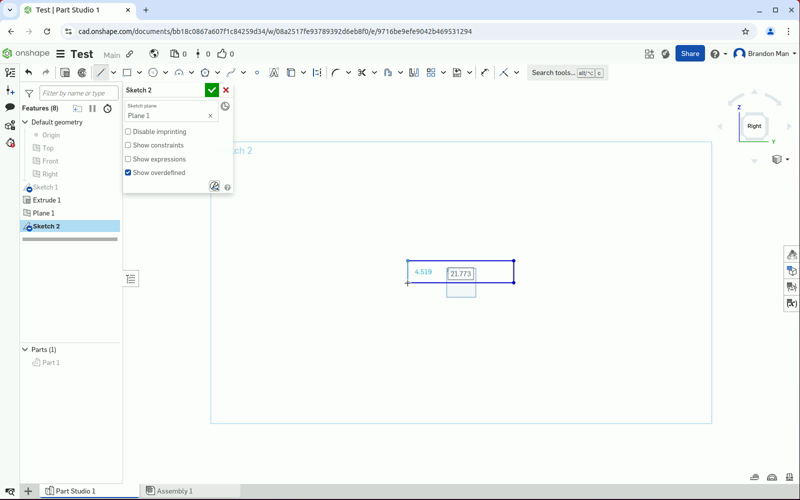
key_up(shift)
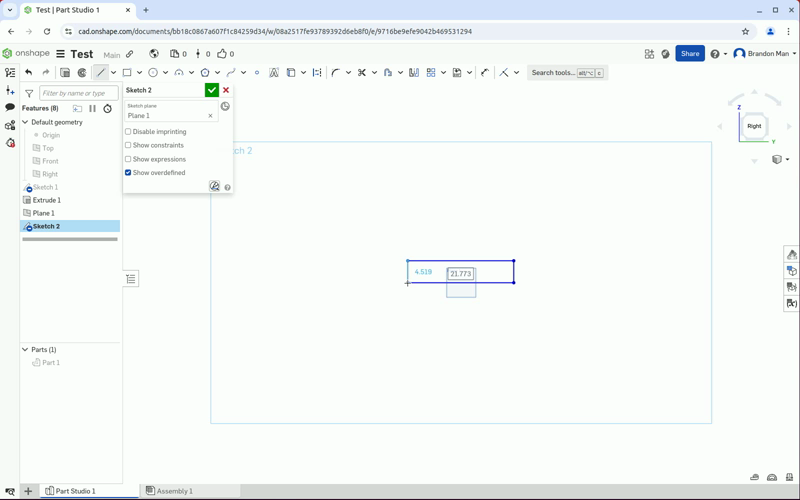
click(407, 282)
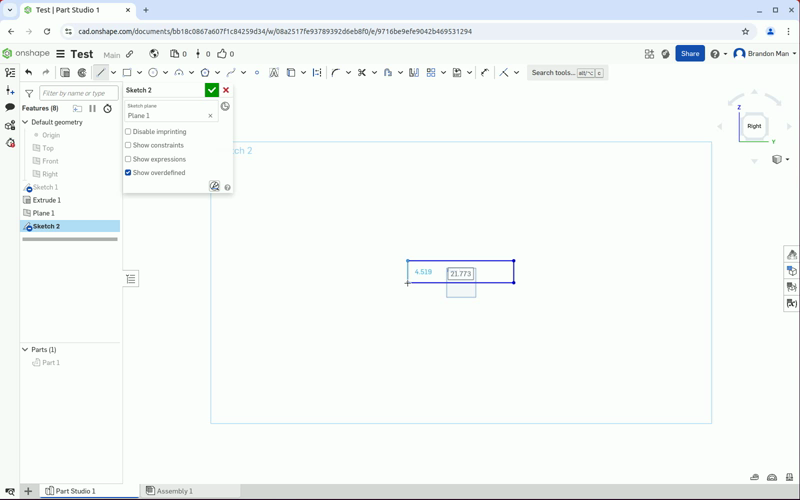
key(esc)
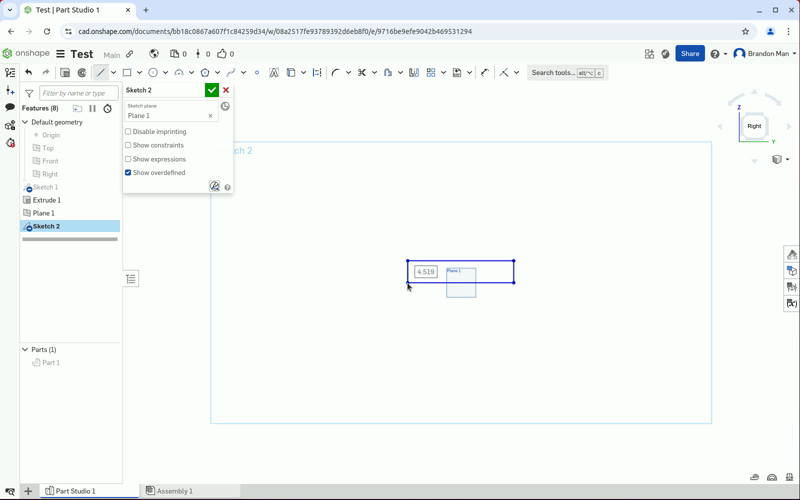
mouse_move(468, 269)
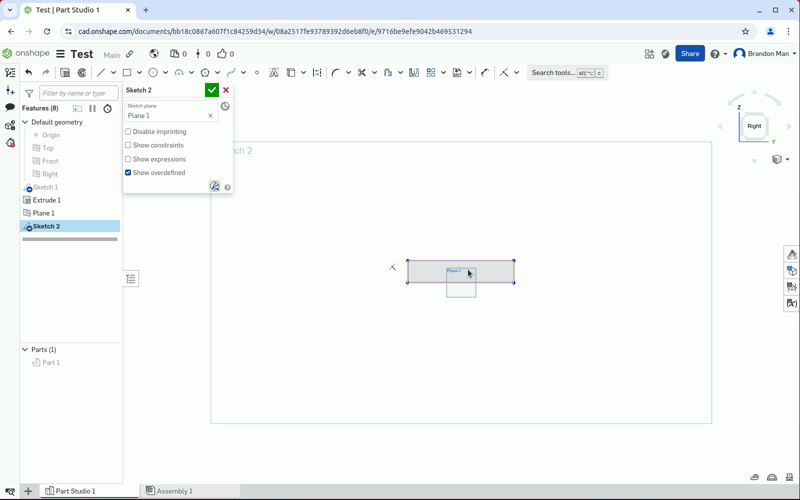
click(468, 269)
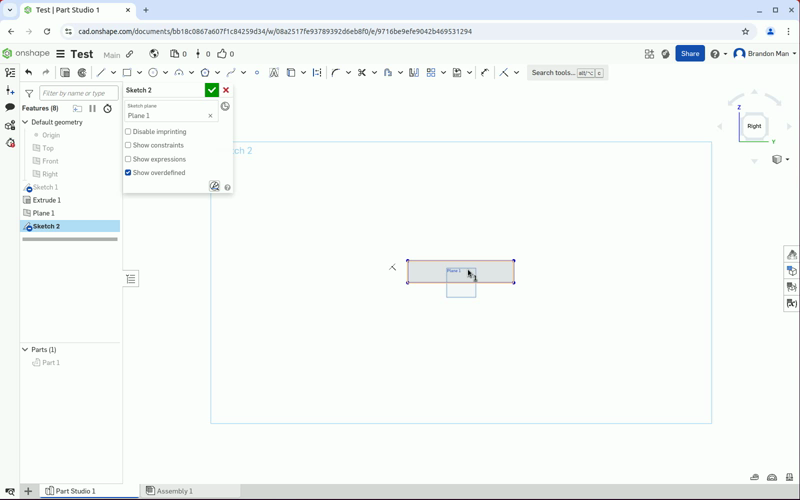
mouse_move(73, 352)
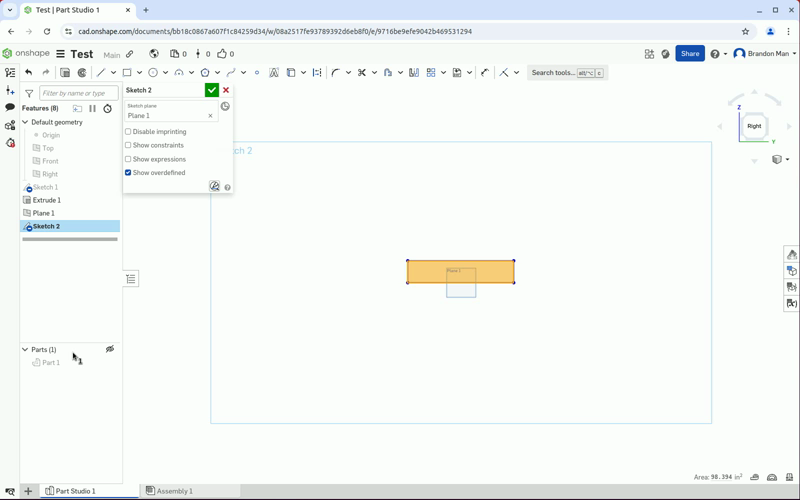
key(shift+y)
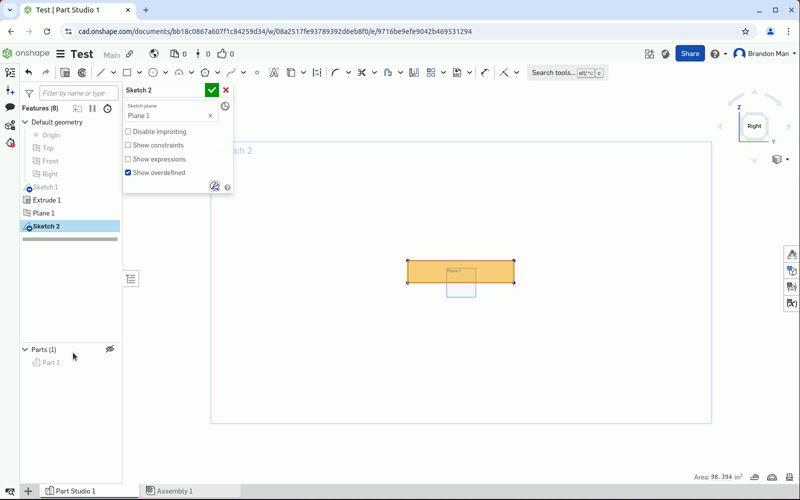
key(shift+e)
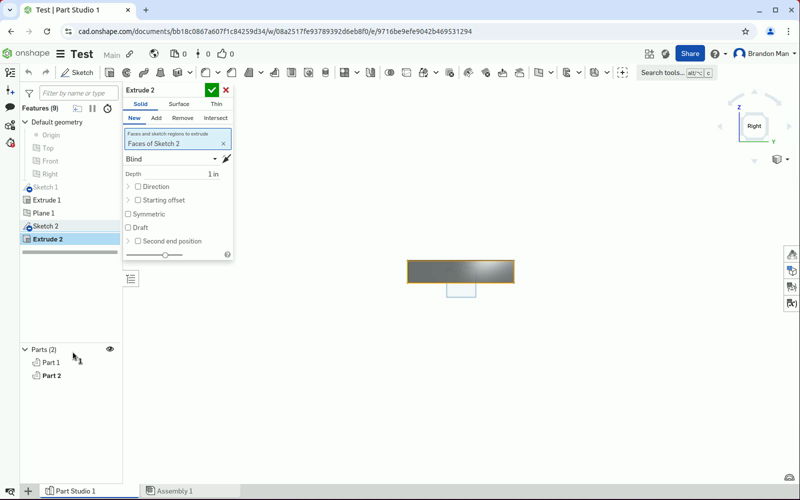
mouse_move(143, 106)
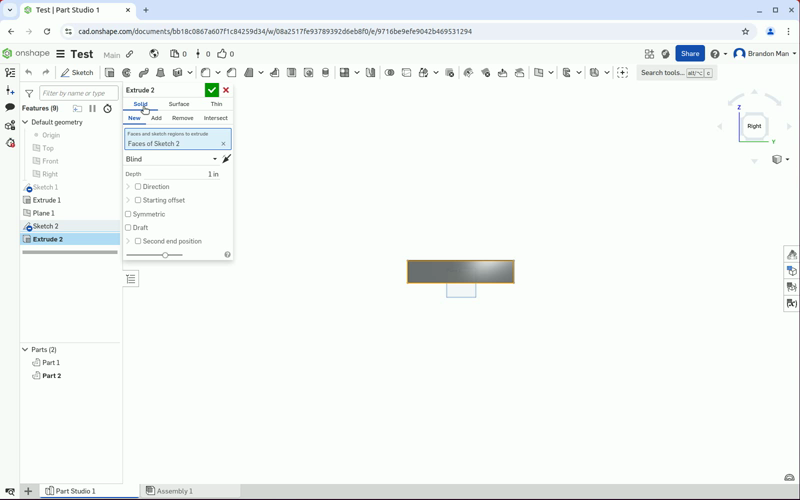
click(143, 106)
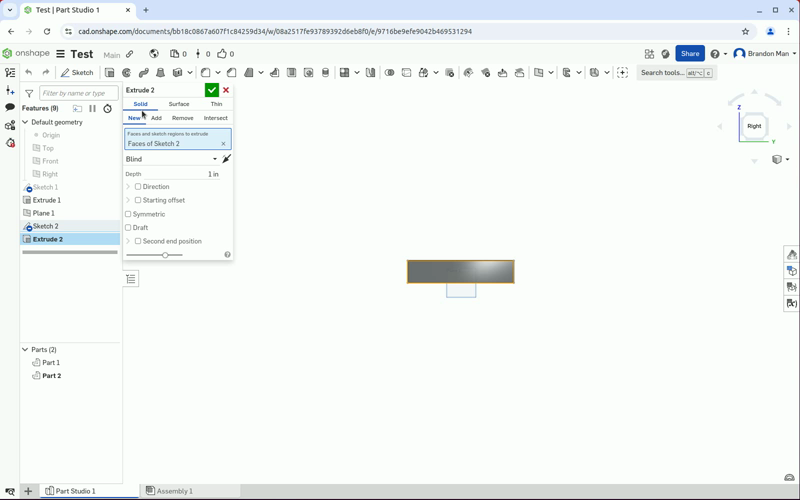
mouse_move(137, 120)
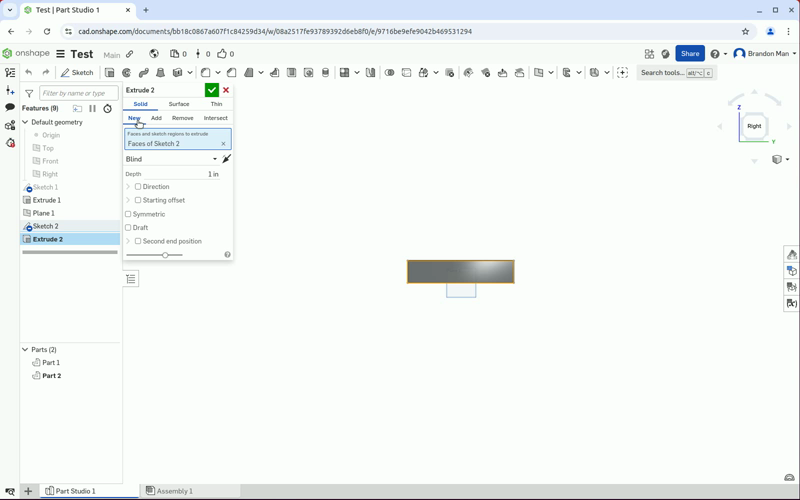
click(137, 120)
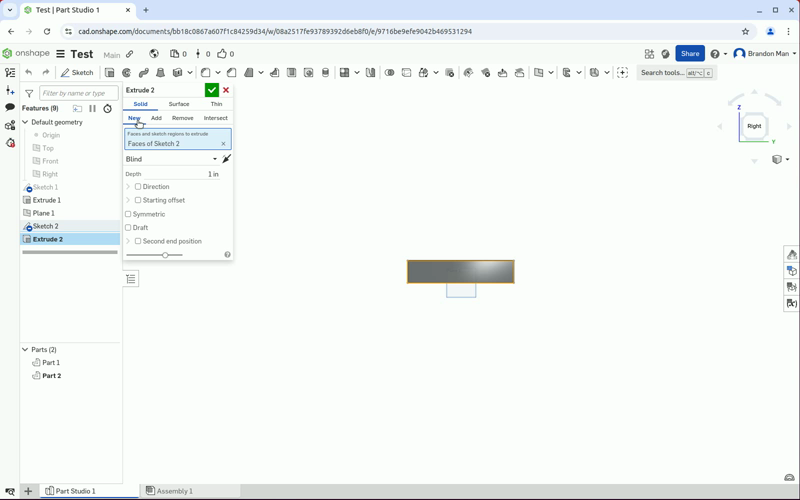
key(tab, 4)
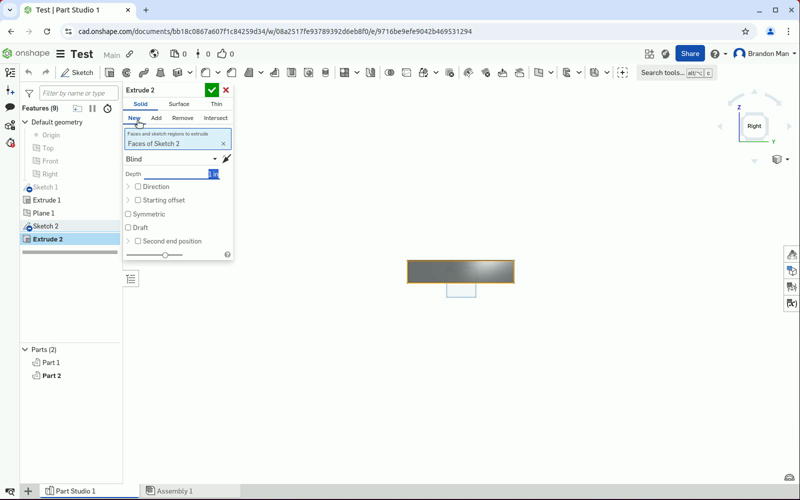
text(0.722)
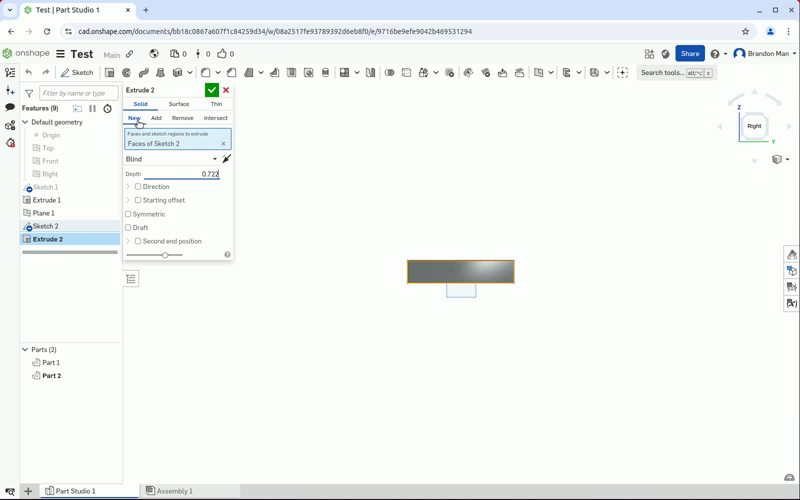
key(enter)
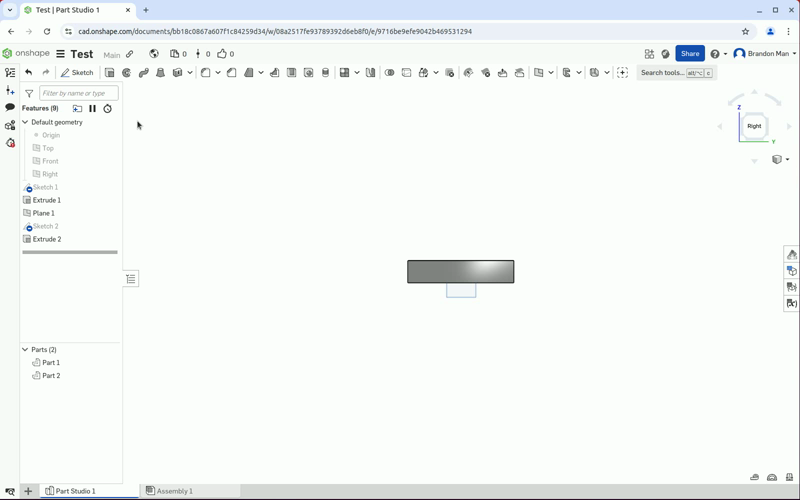
key(shift+h)
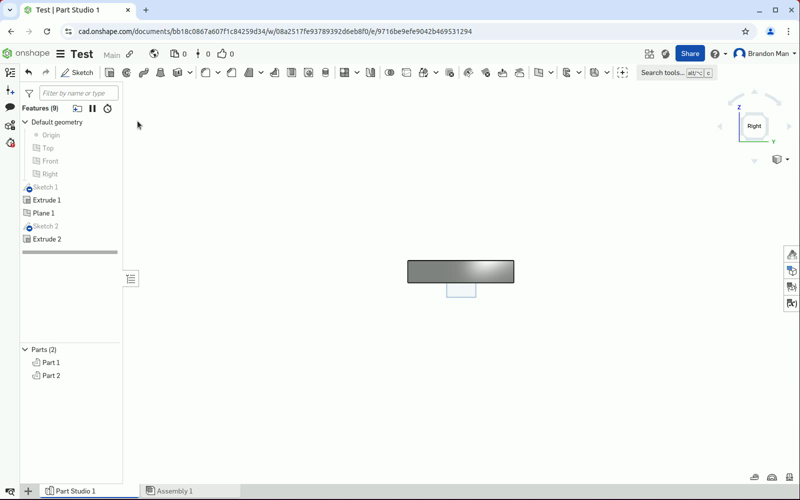
key(shift+h)
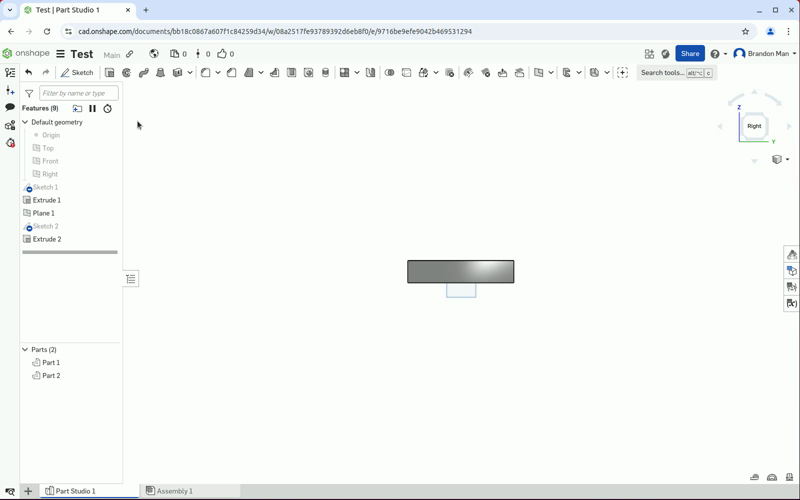
mouse_move(73, 189)
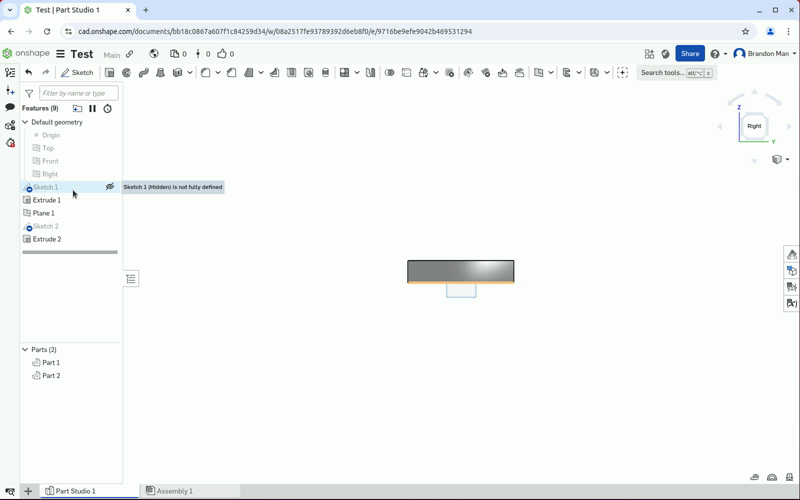
click(73, 189)
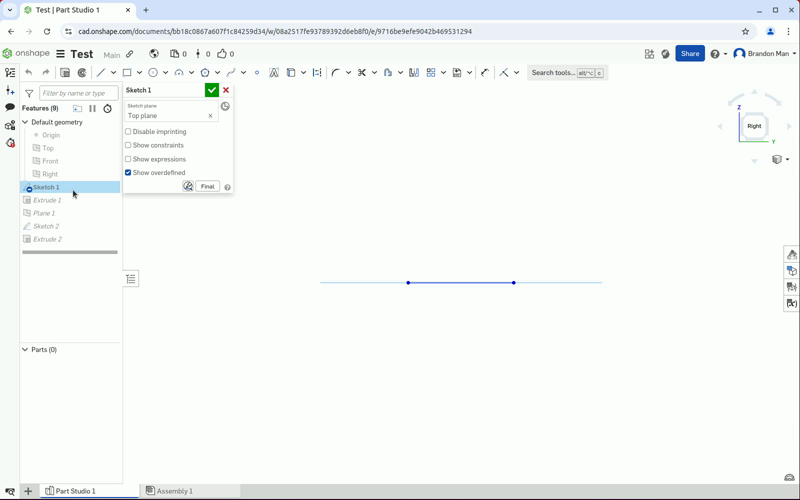
mouse_move(229, 92)
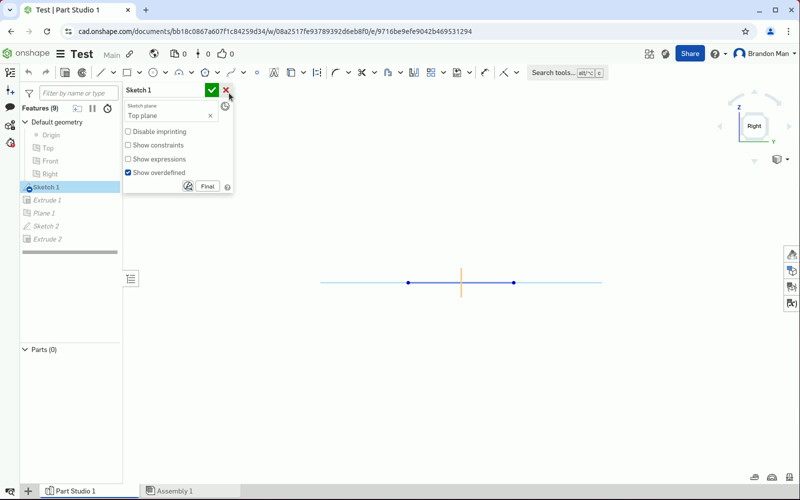
click(229, 92)
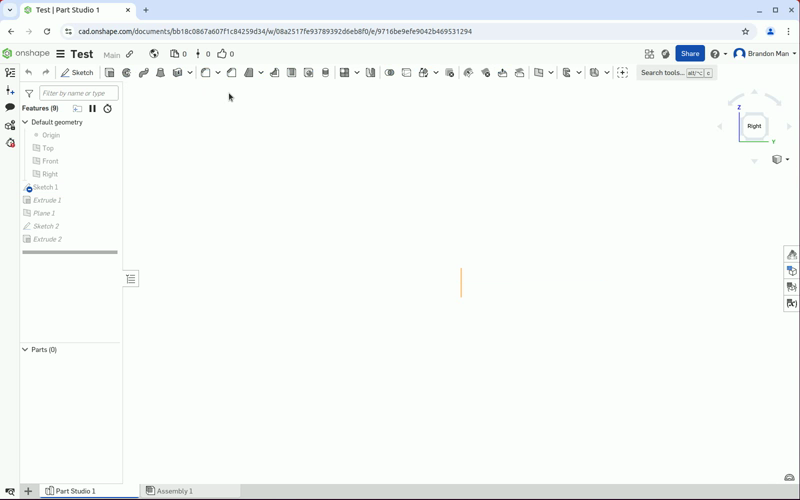
key(shift+s)
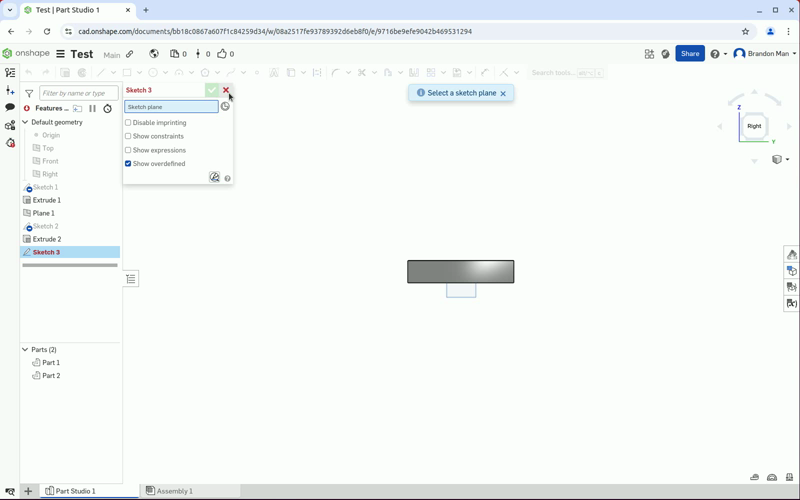
mouse_move(73, 215)
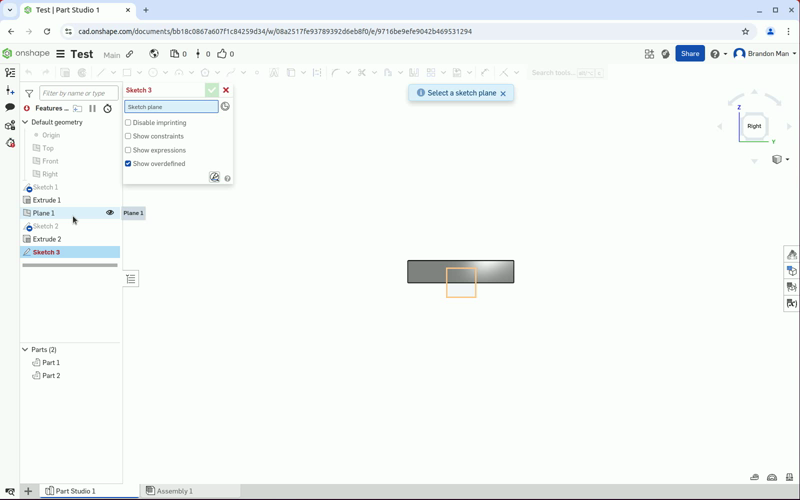
click(73, 215)
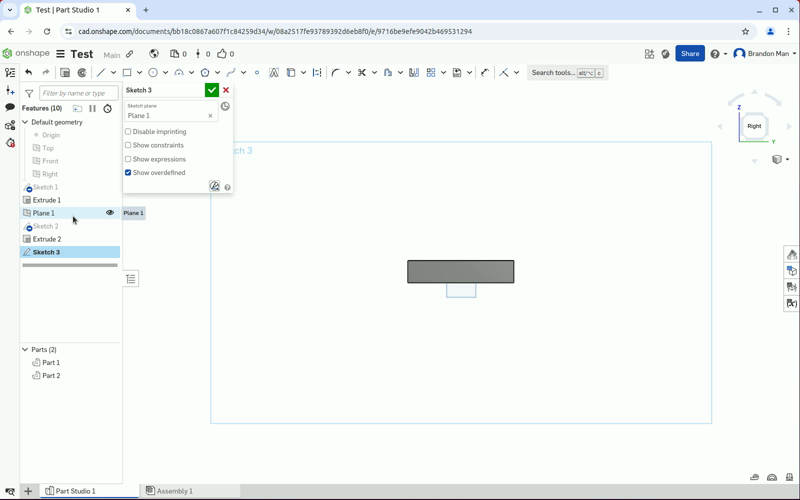
mouse_move(73, 352)
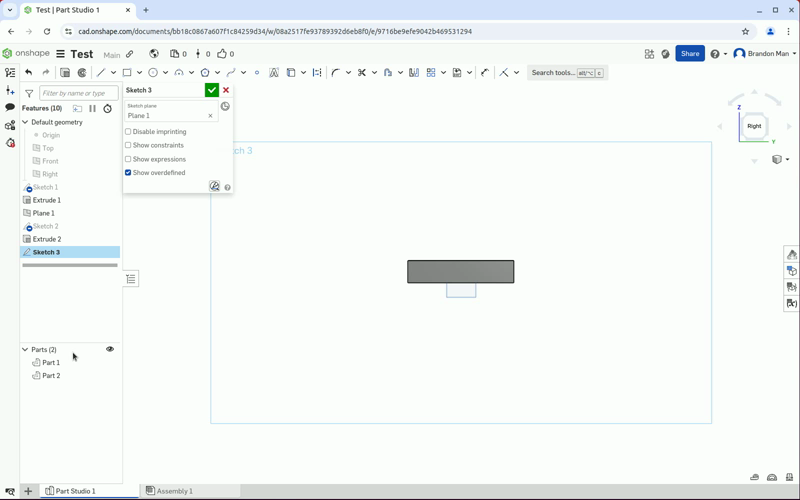
key(y)
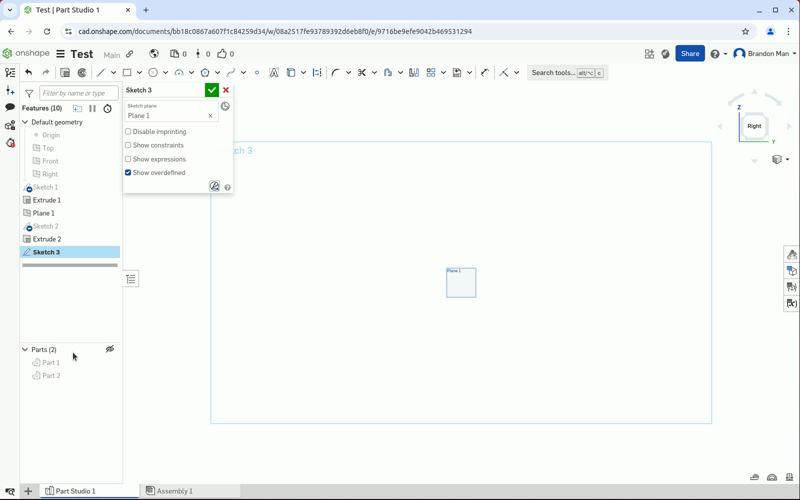
key(l)
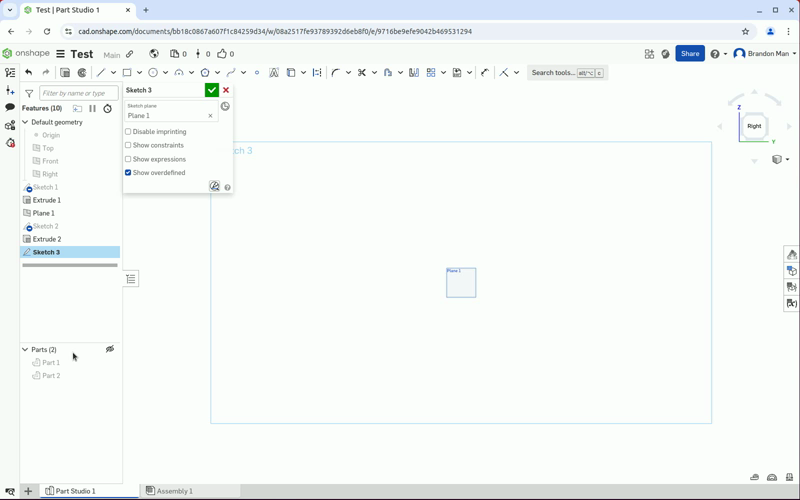
key_down(shift)
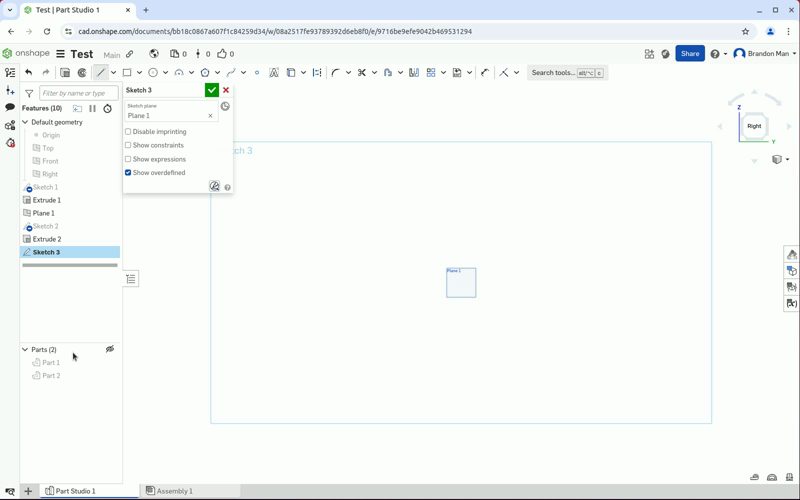
mouse_move(407, 260)
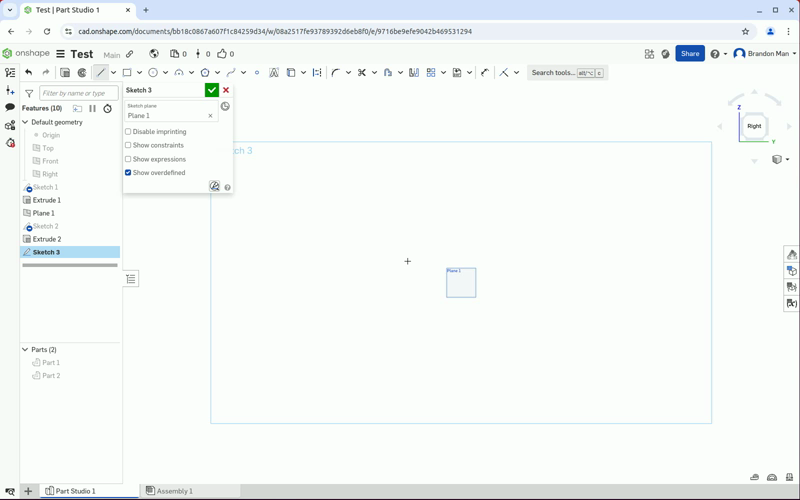
click(407, 260)
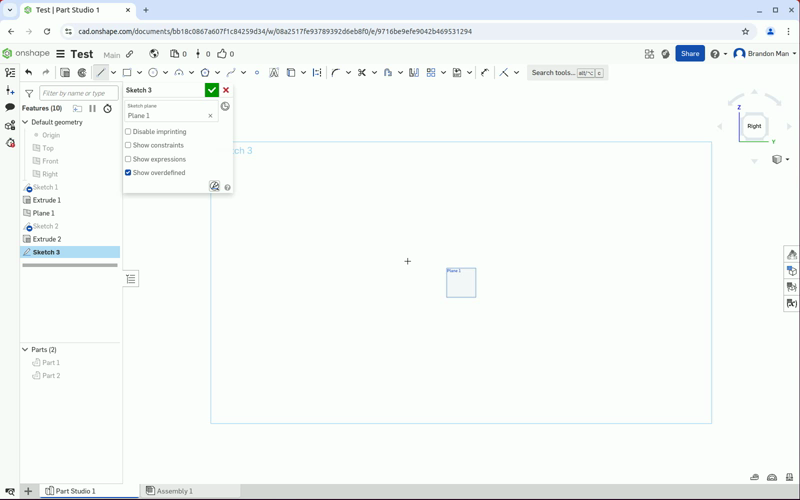
key_up(shift)
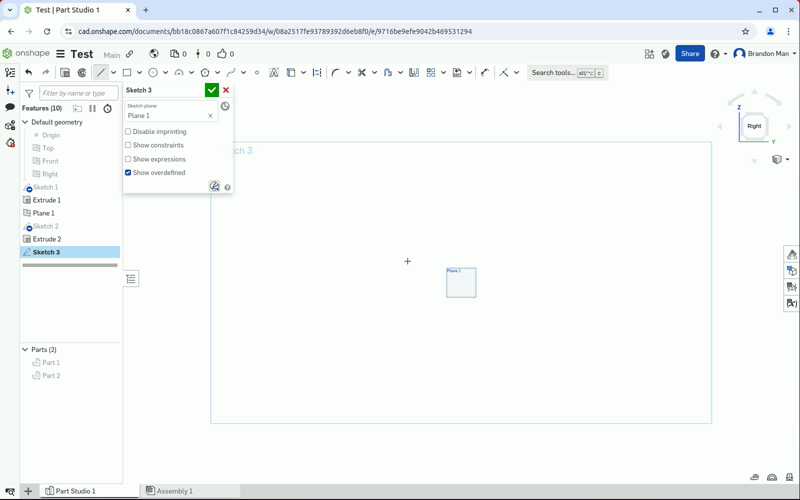
key_down(shift)
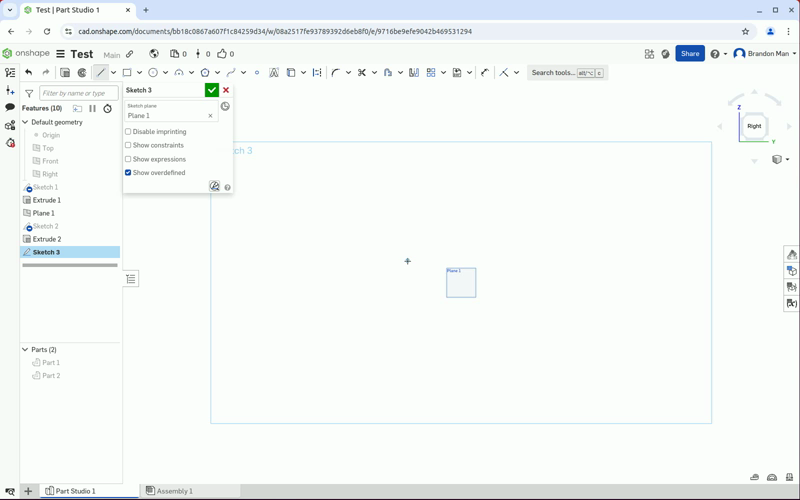
mouse_move(513, 260)
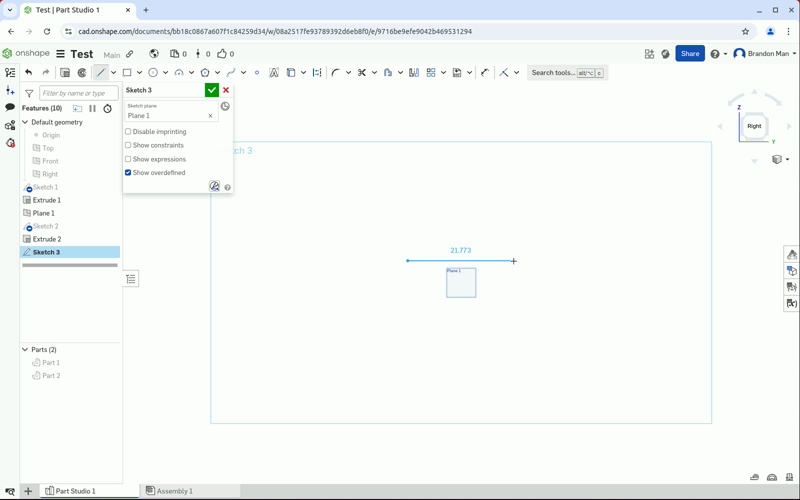
click(513, 260)
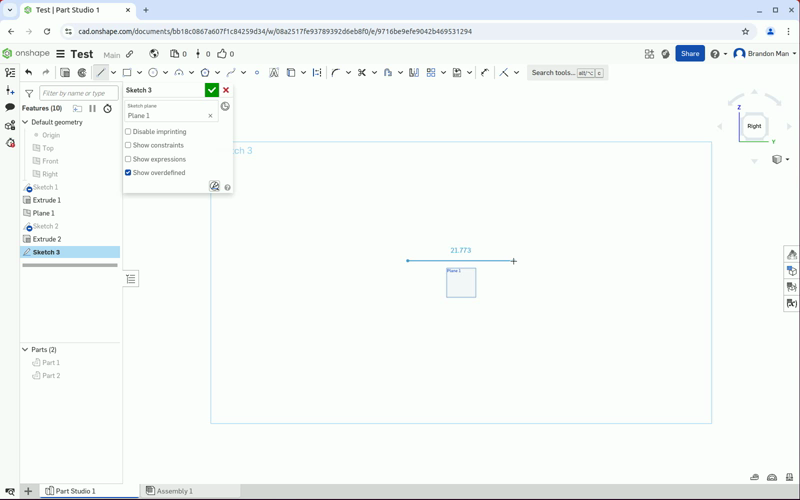
key_up(shift)
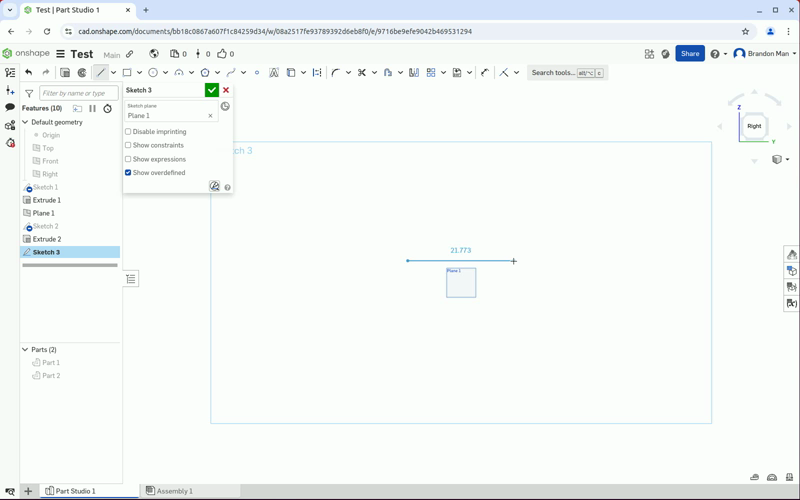
key_down(shift)
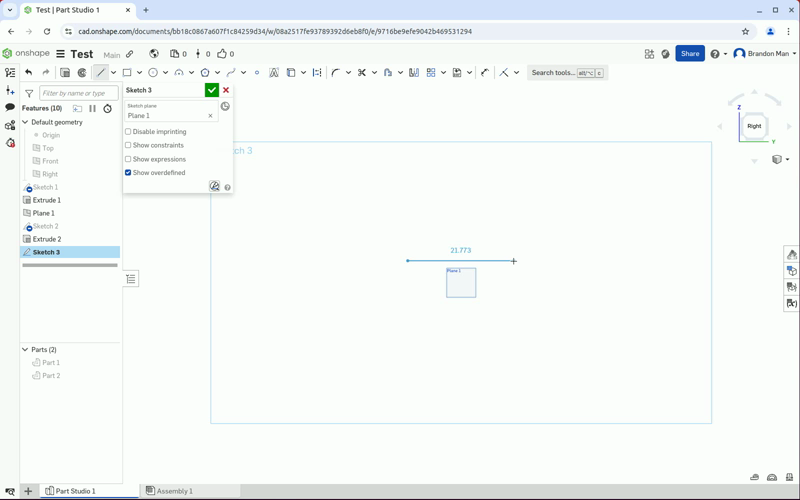
mouse_move(543, 260)
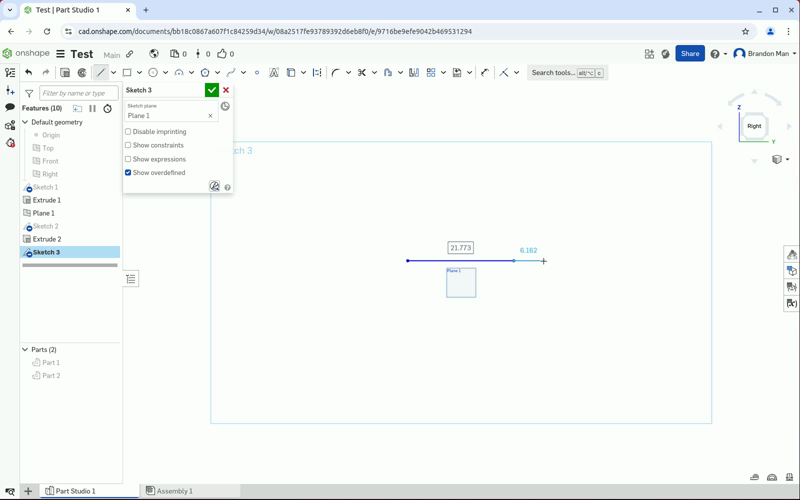
mouse_move(513, 257)
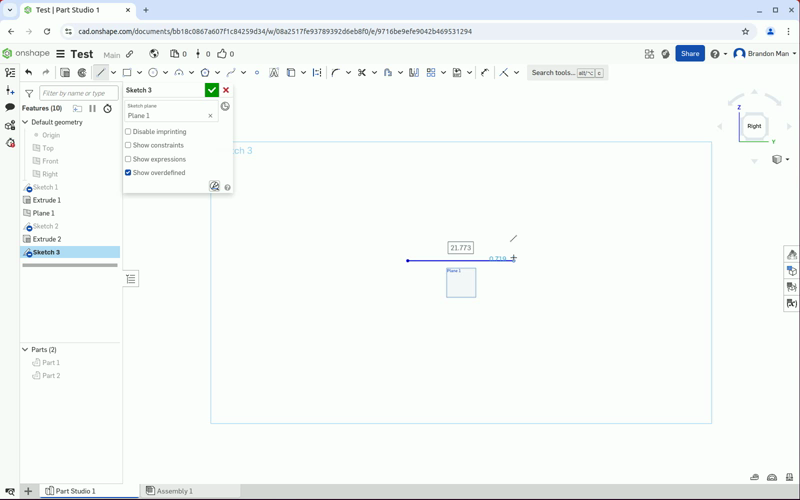
scroll(6)
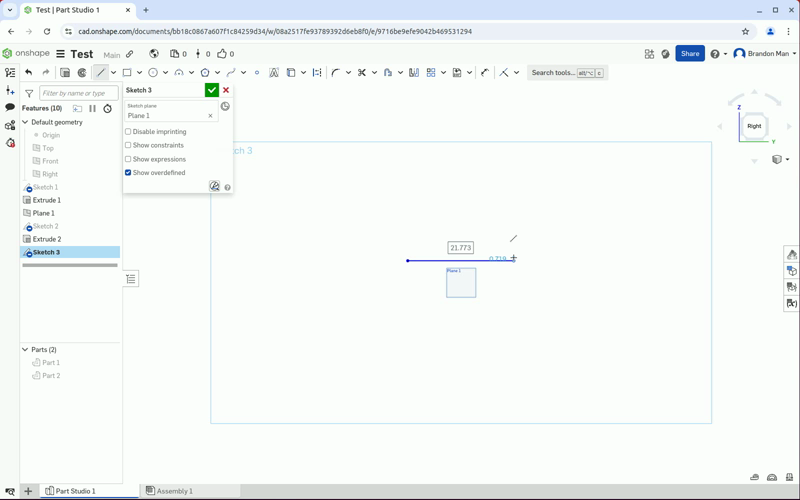
scroll(6)
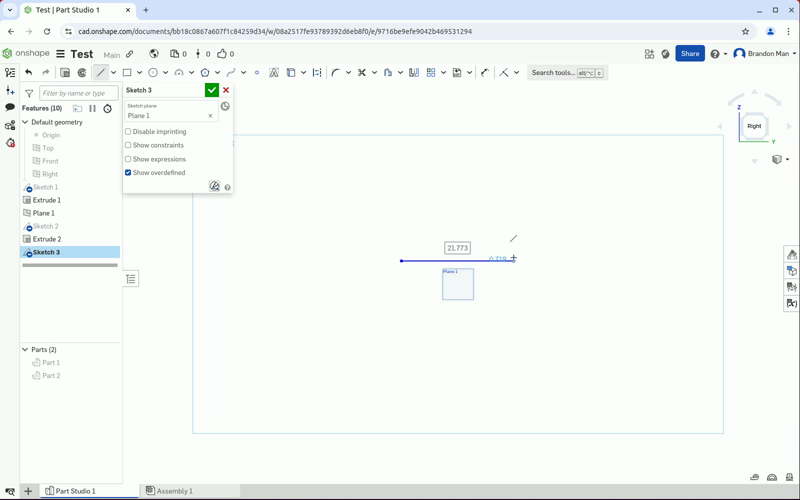
scroll(6)
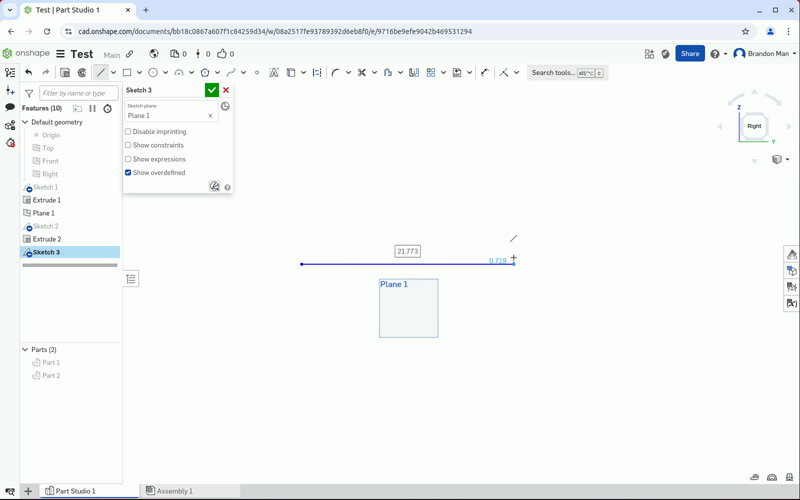
scroll(6)
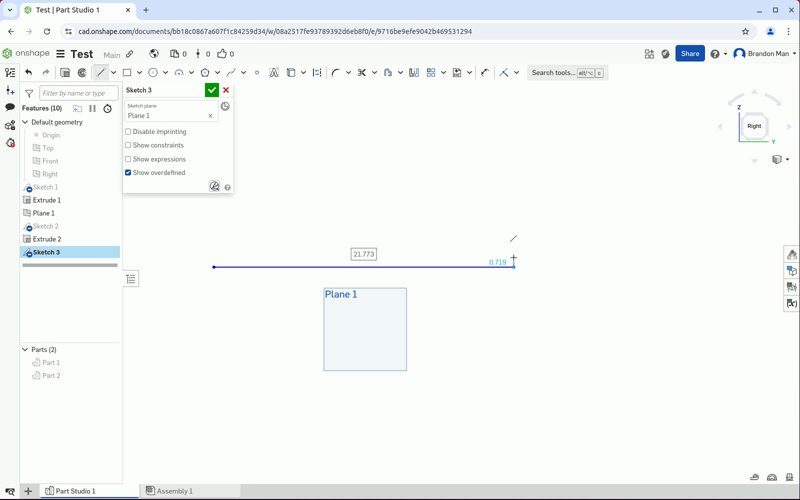
scroll(6)
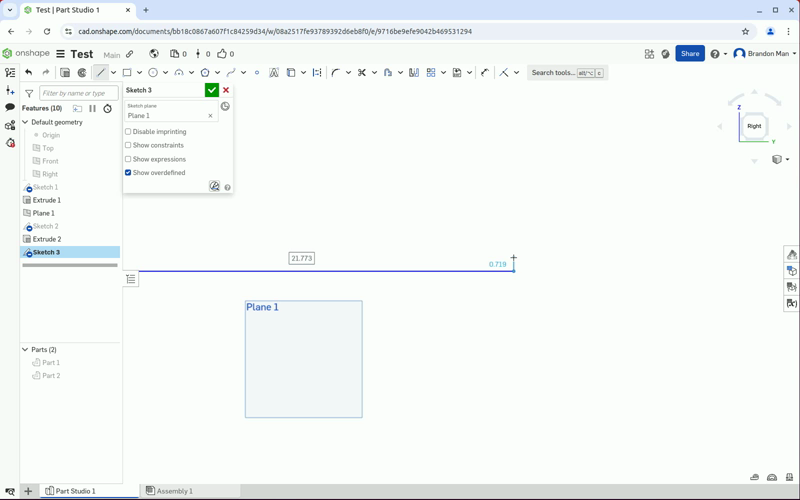
scroll(6)
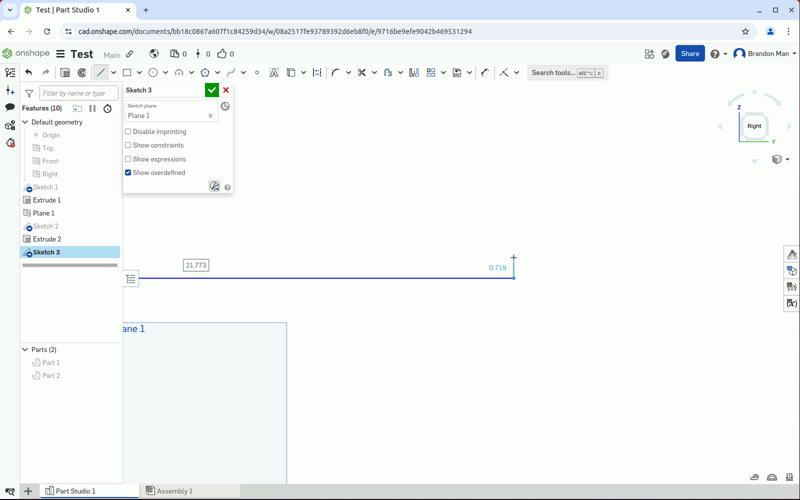
scroll(6)
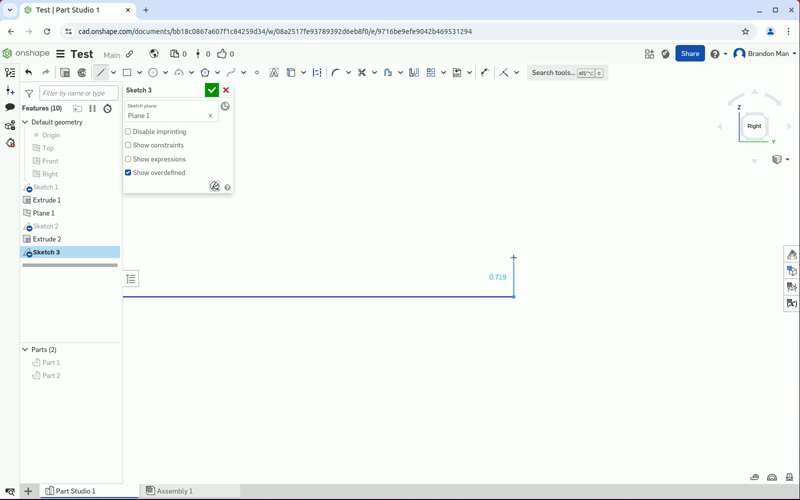
click(513, 257)
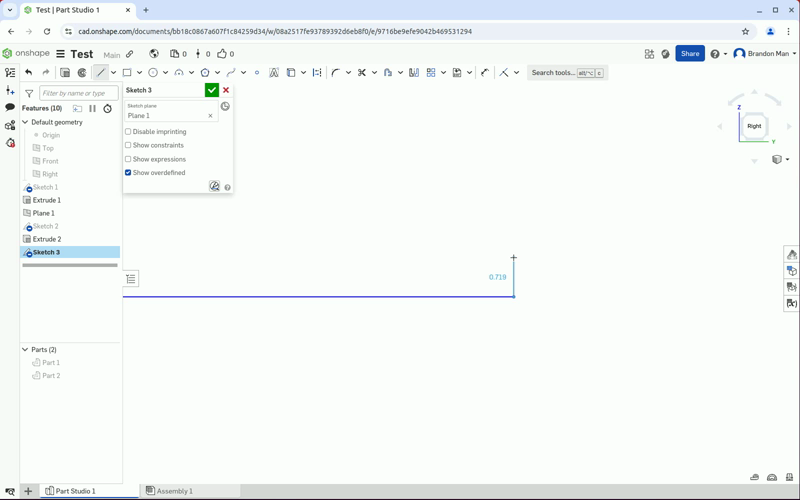
scroll(-6)
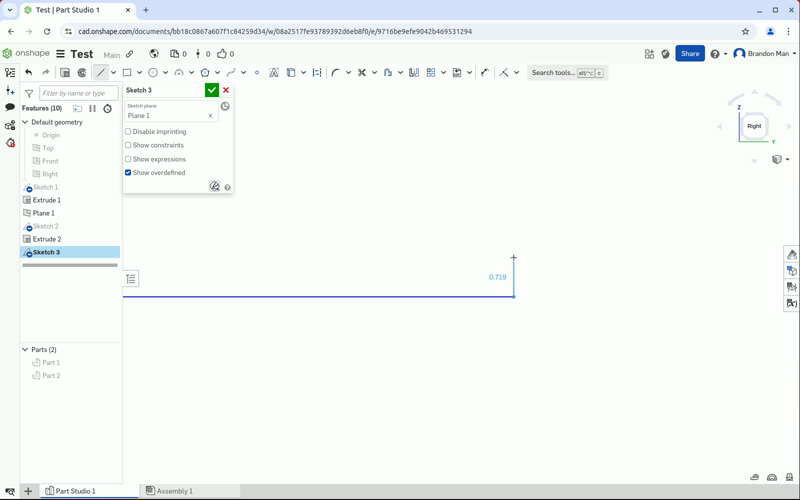
scroll(-6)
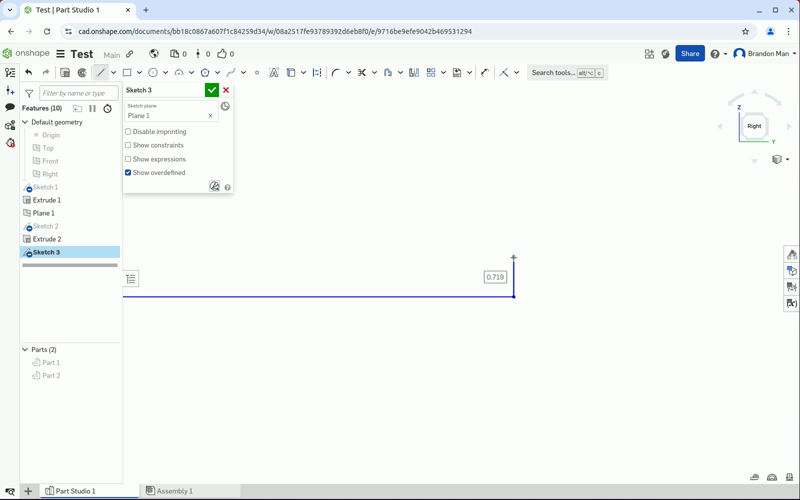
scroll(-6)
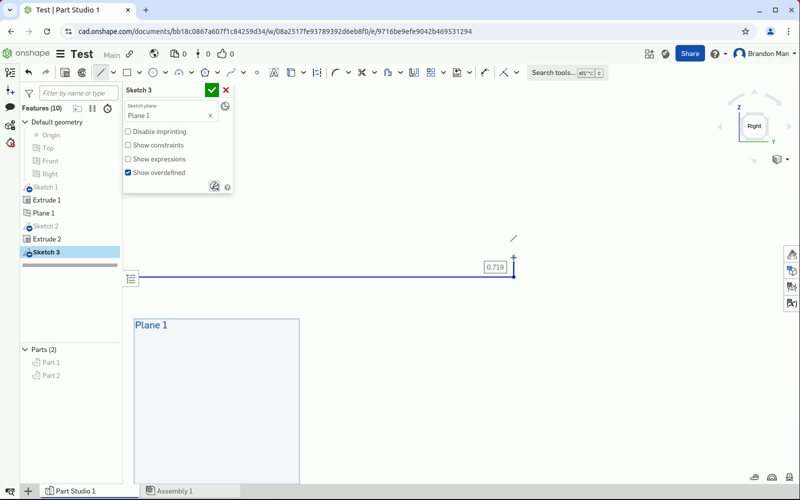
scroll(-6)
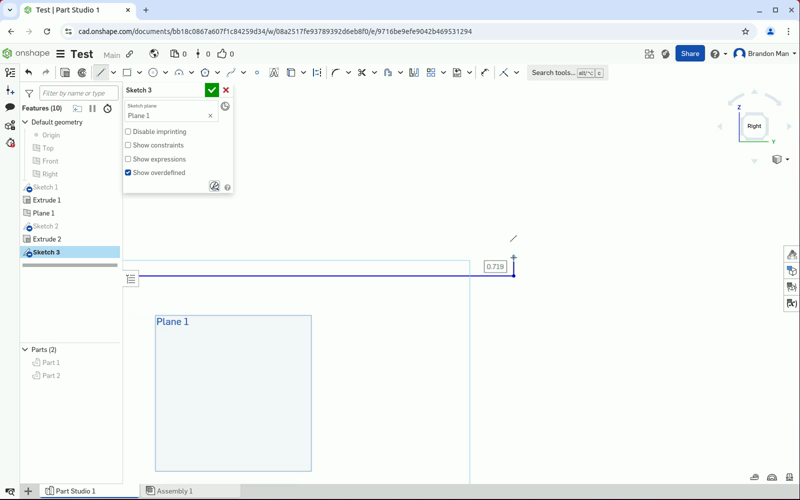
scroll(-6)
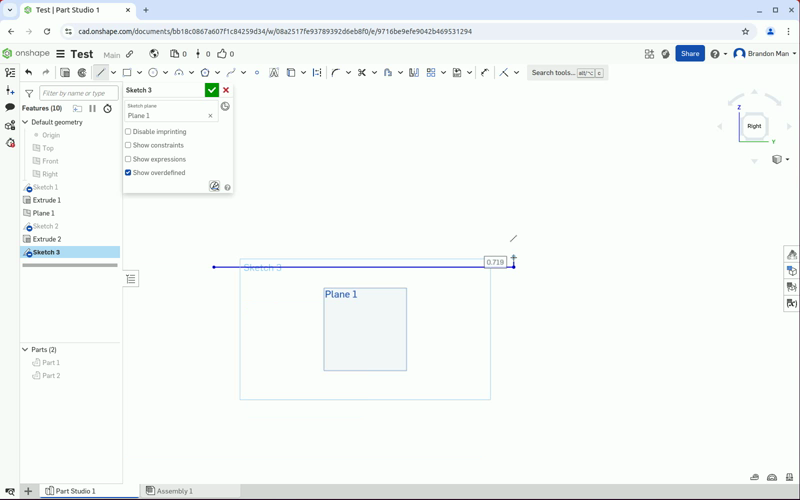
scroll(-6)
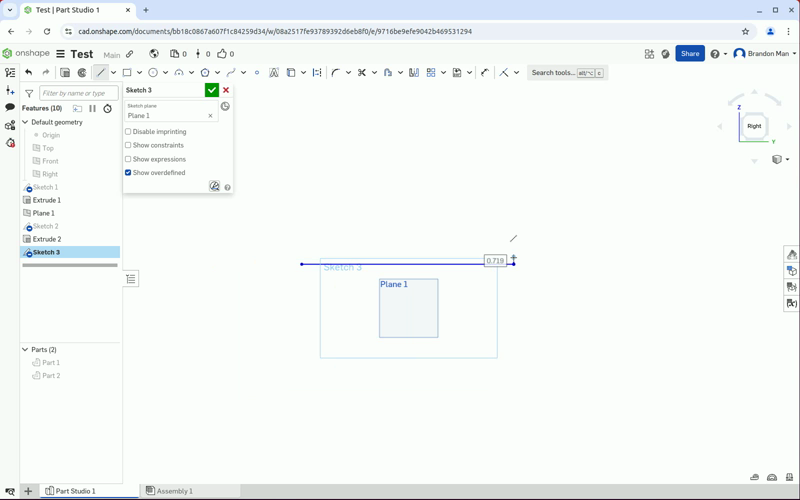
scroll(-6)
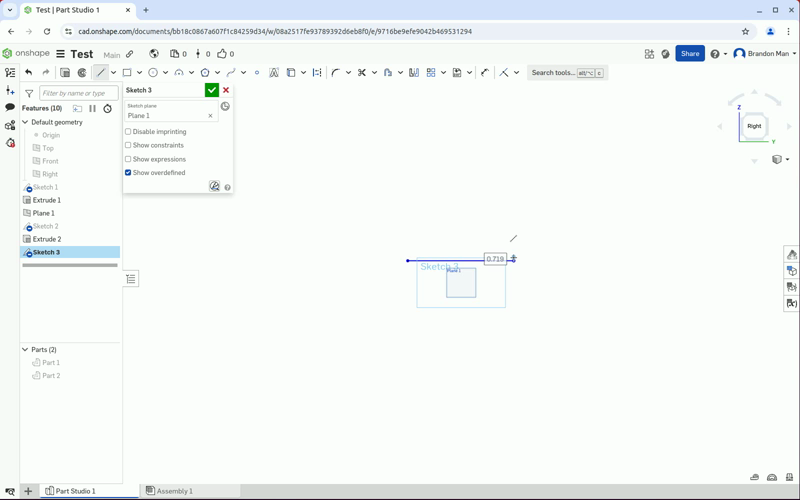
key_up(shift)
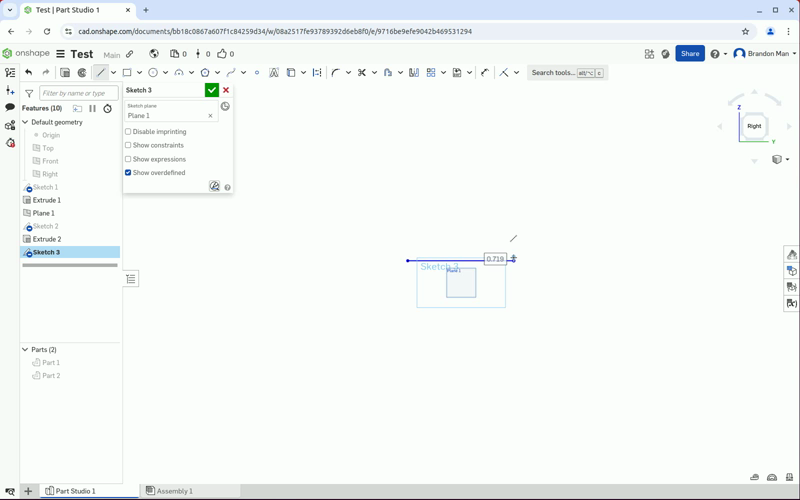
key_down(shift)
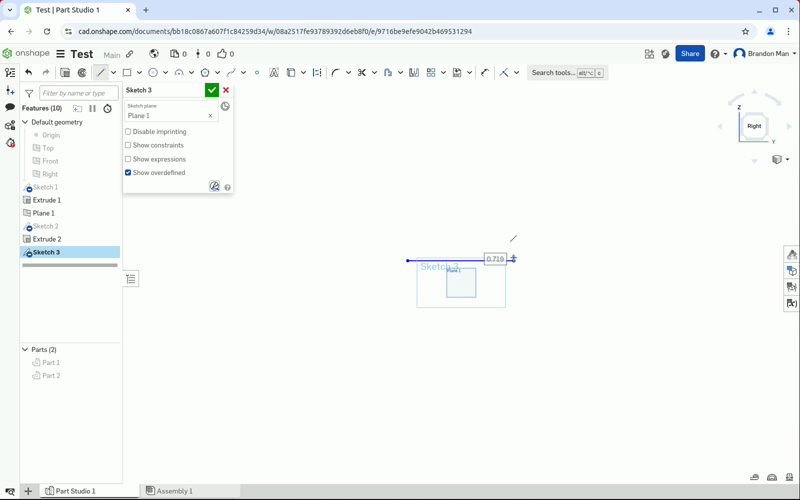
mouse_move(407, 257)
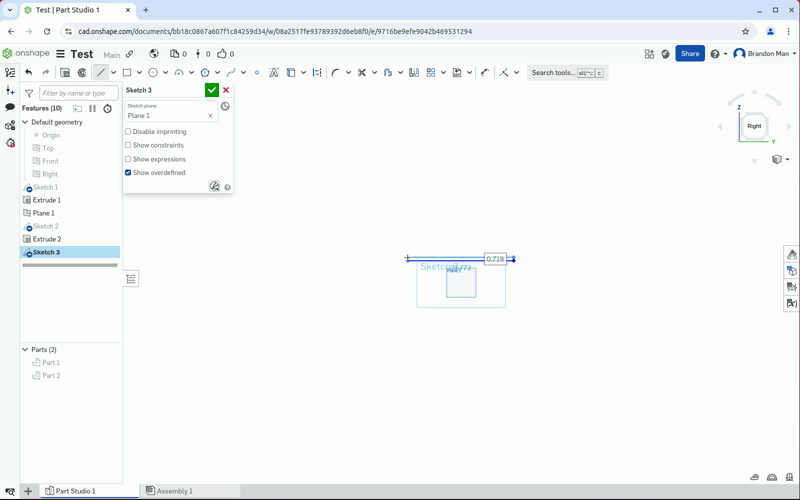
scroll(6)
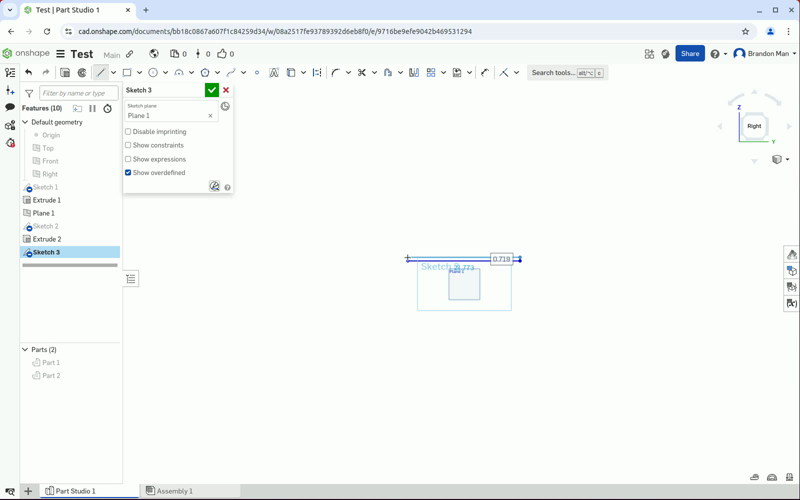
scroll(6)
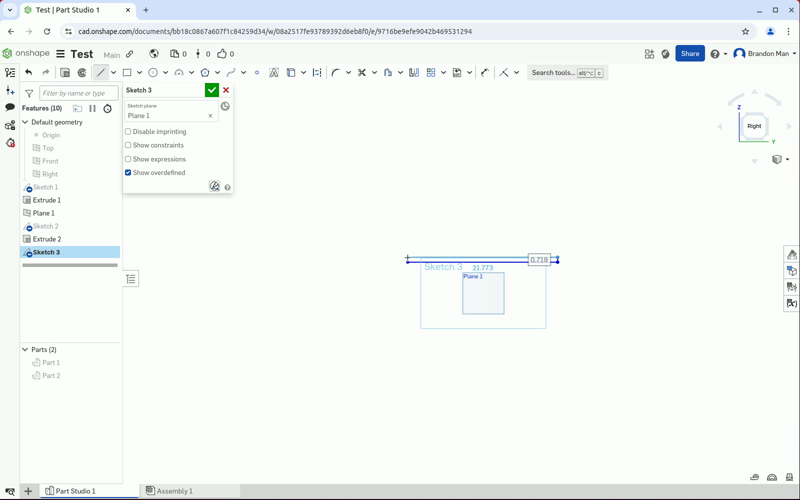
scroll(6)
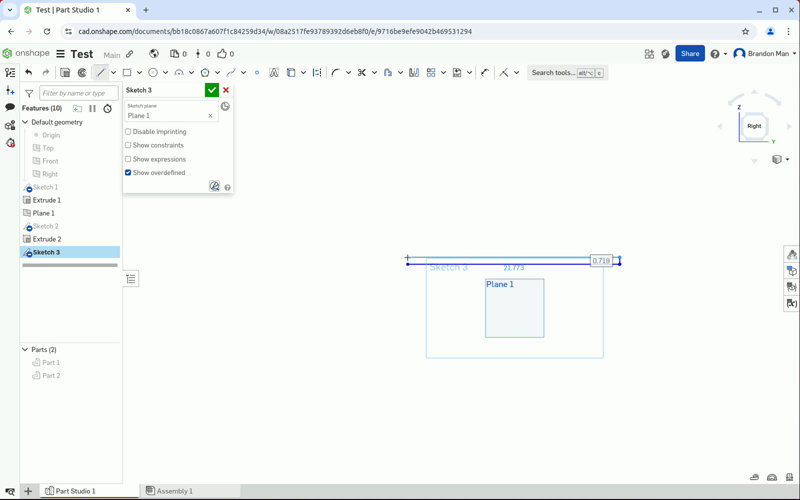
scroll(6)
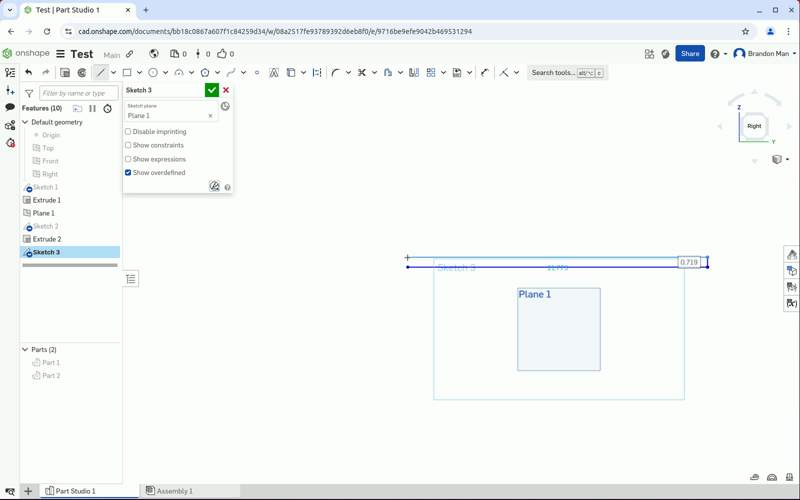
scroll(6)
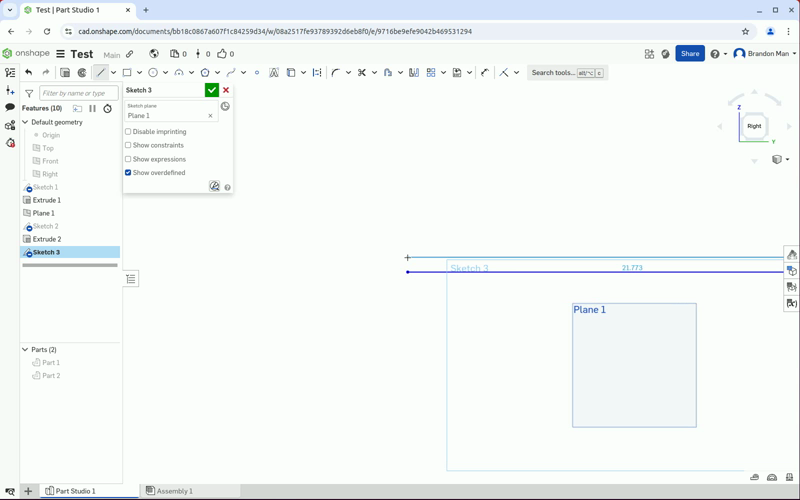
scroll(6)
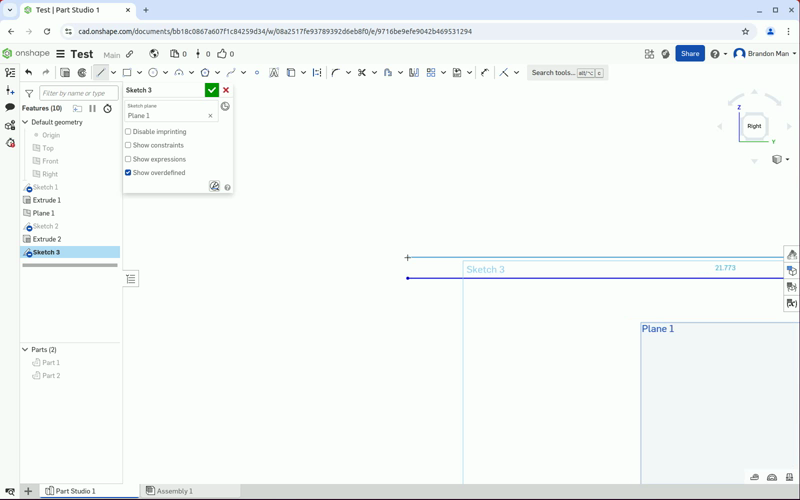
scroll(6)
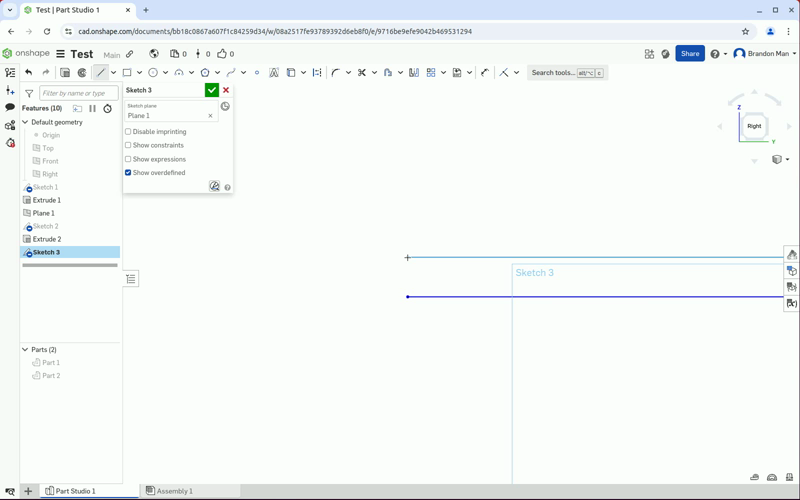
click(407, 257)
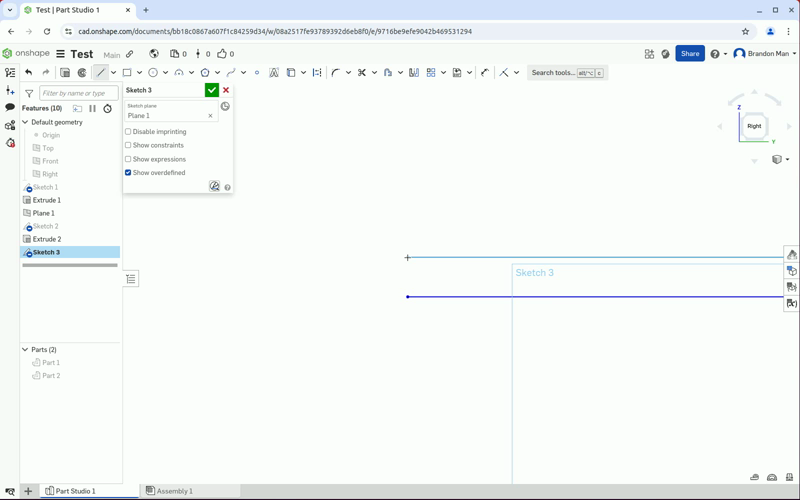
scroll(-6)
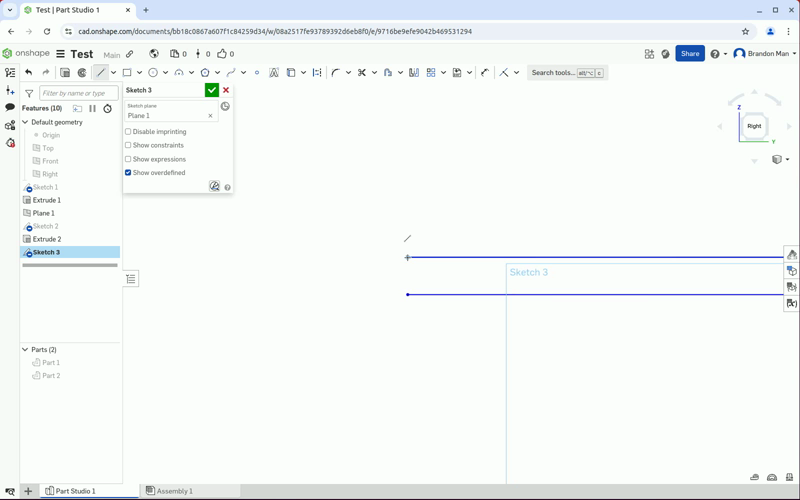
scroll(-6)
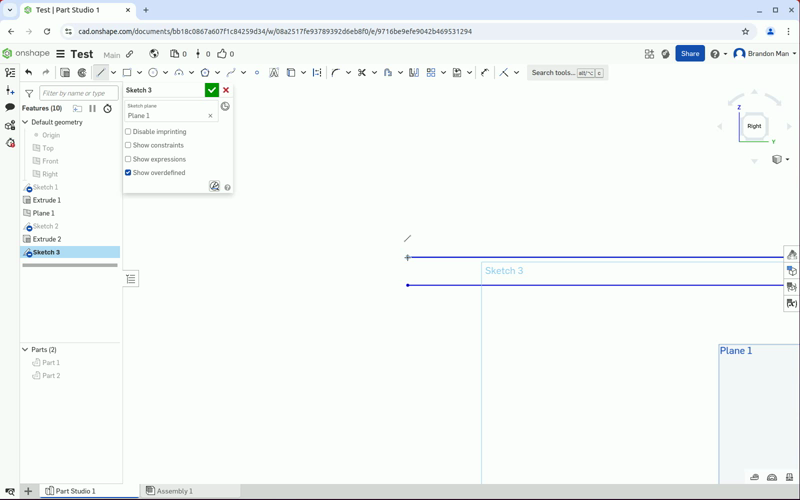
scroll(-6)
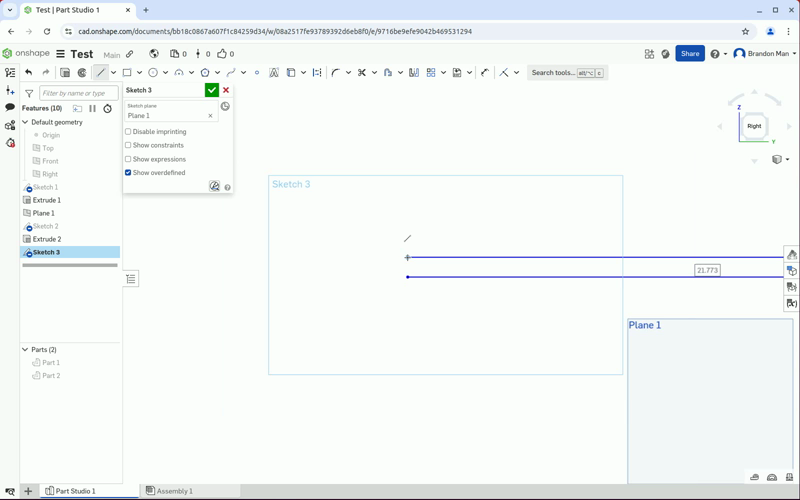
scroll(-6)
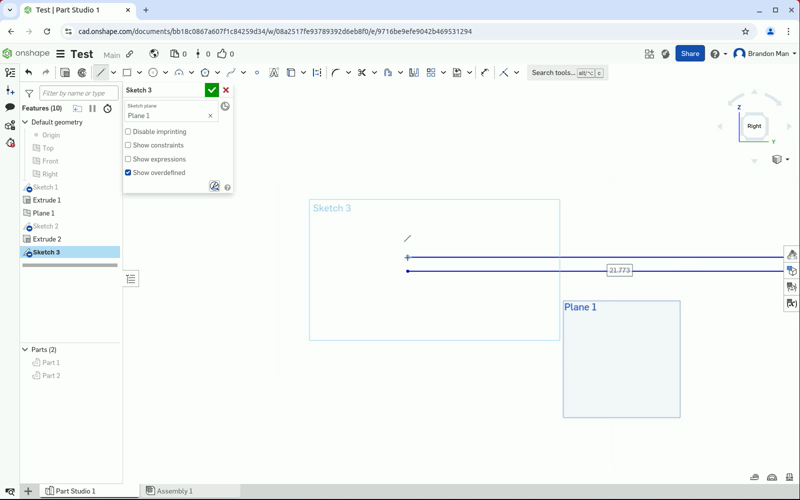
scroll(-6)
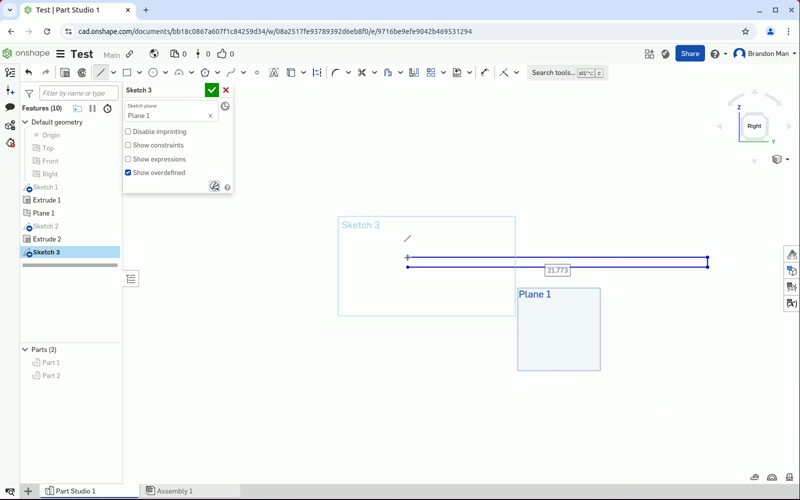
scroll(-6)
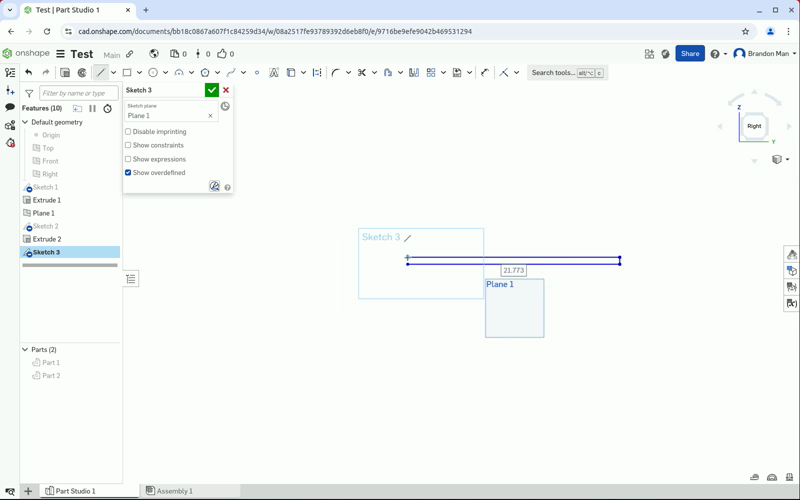
scroll(-6)
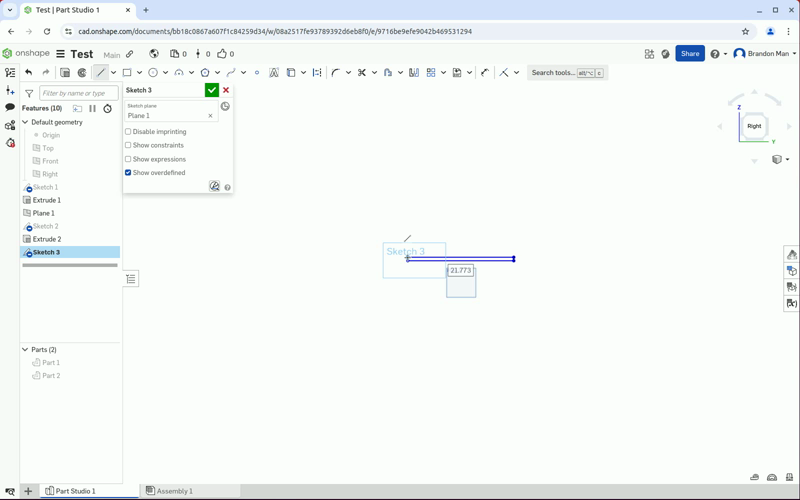
key_up(shift)
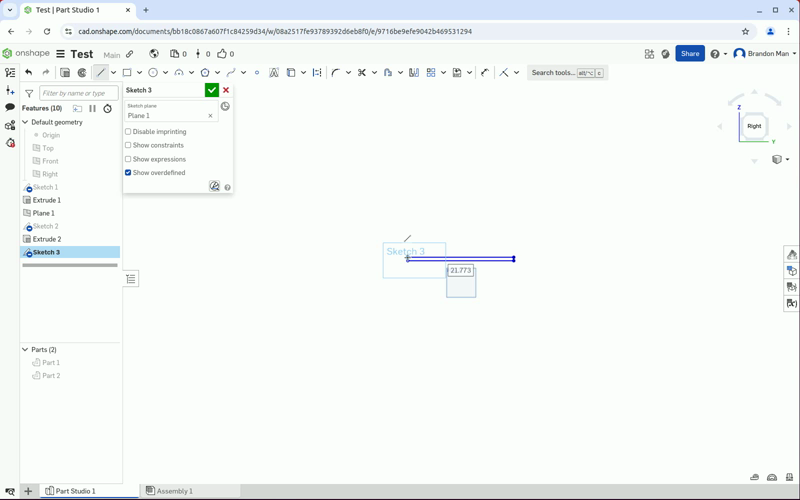
mouse_move(437, 257)
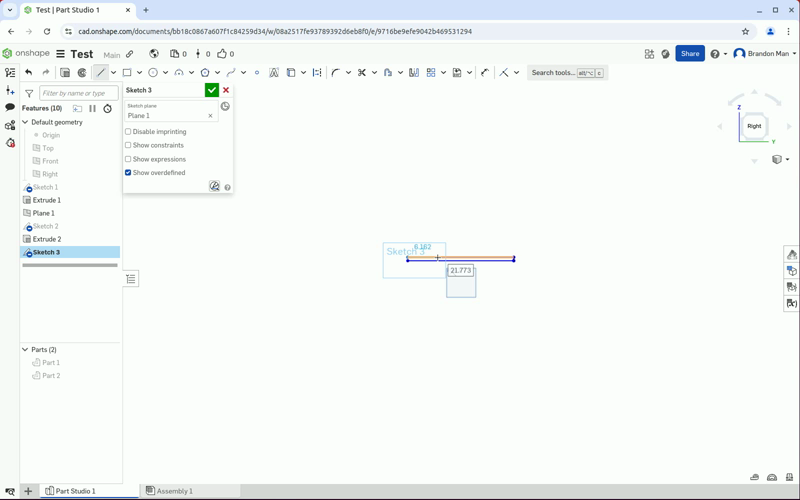
key_down(shift)
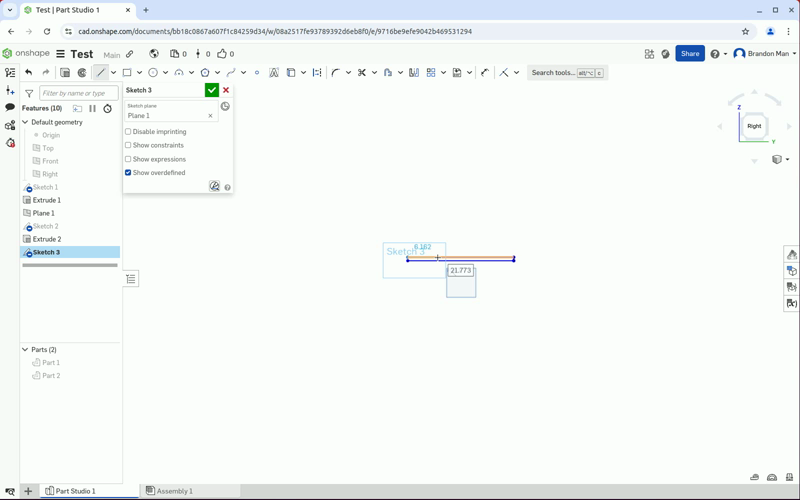
mouse_move(407, 260)
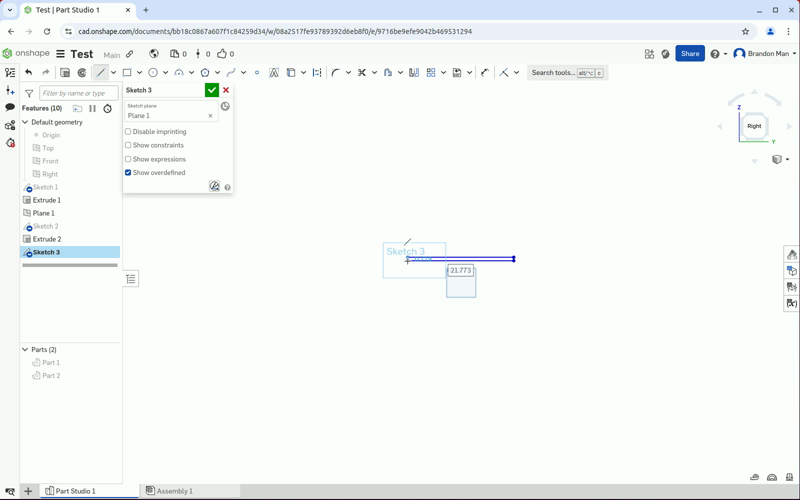
scroll(6)
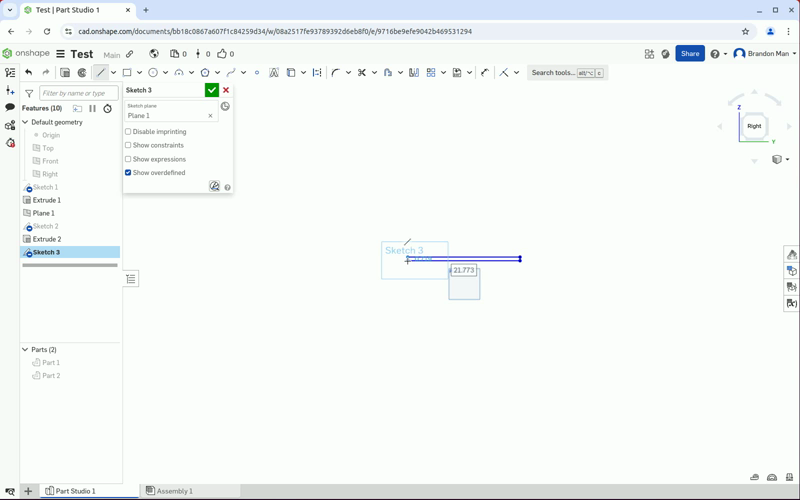
scroll(6)
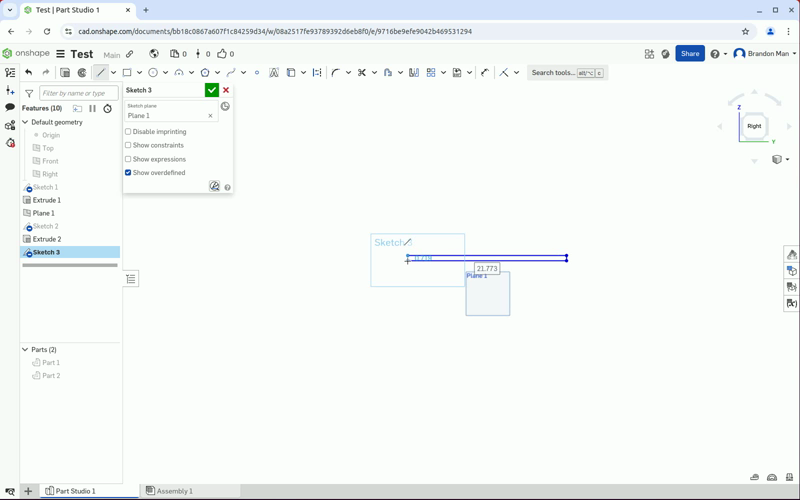
scroll(6)
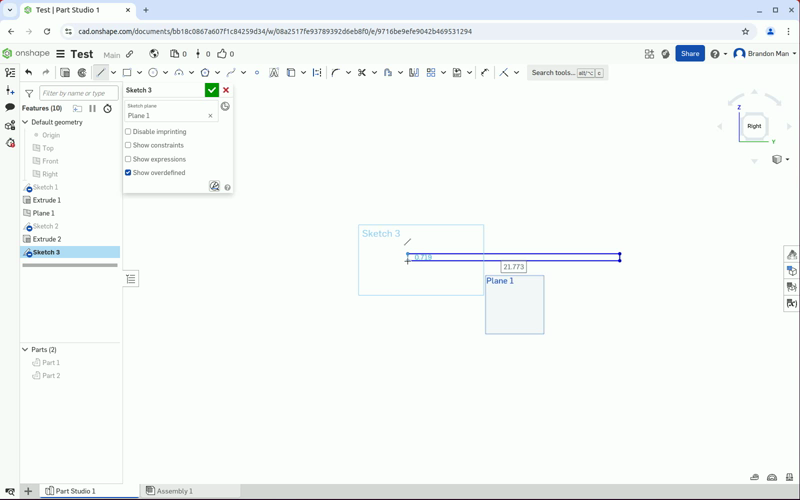
scroll(6)
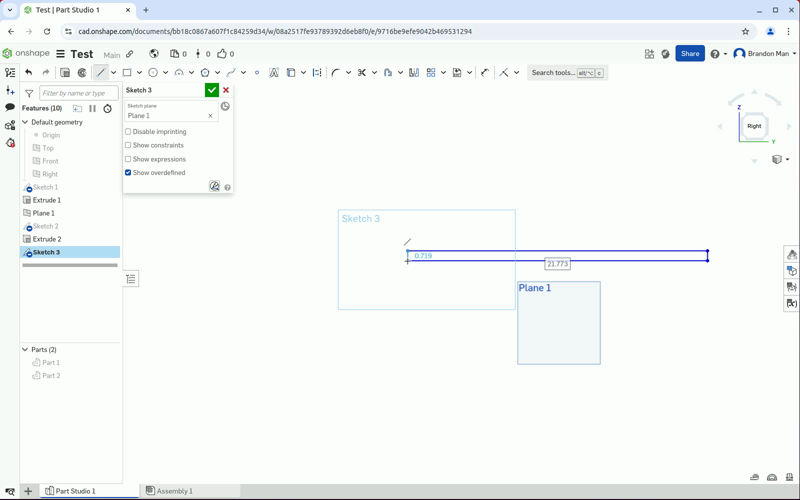
scroll(6)
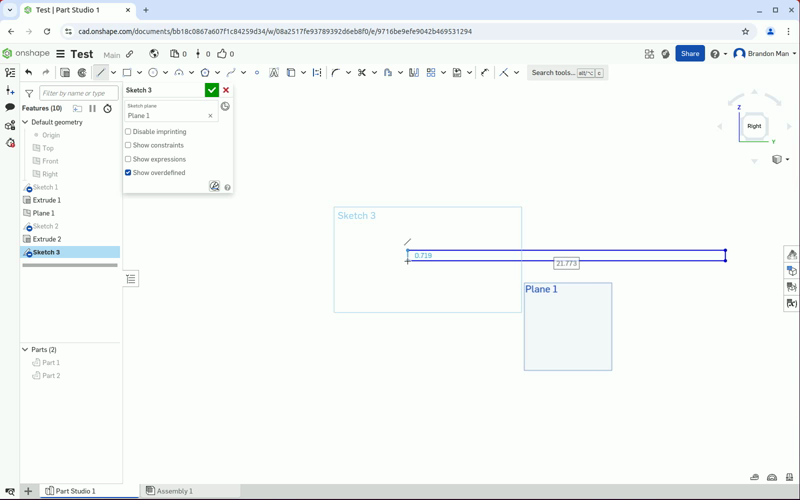
scroll(6)
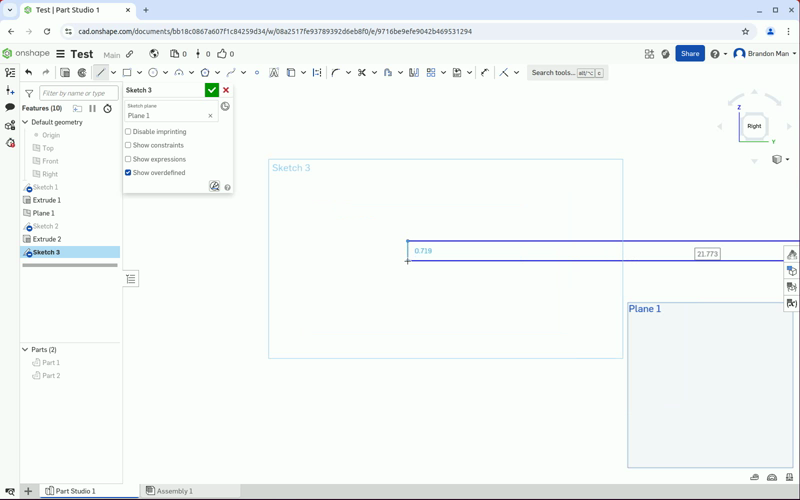
scroll(6)
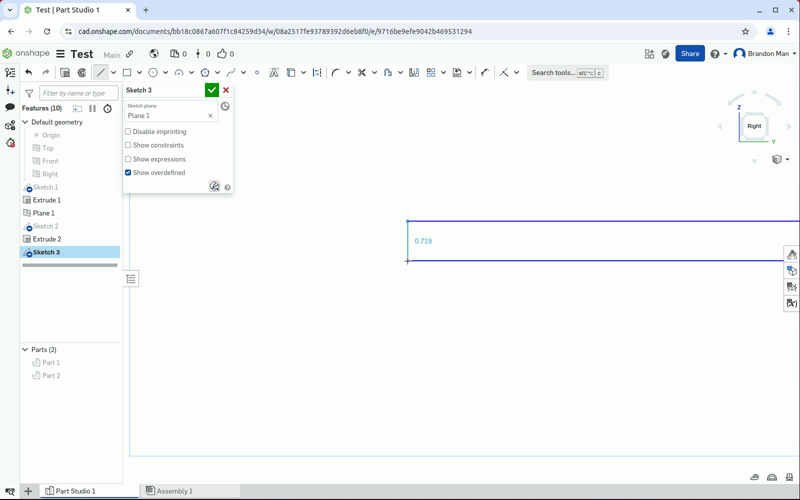
key_up(shift)
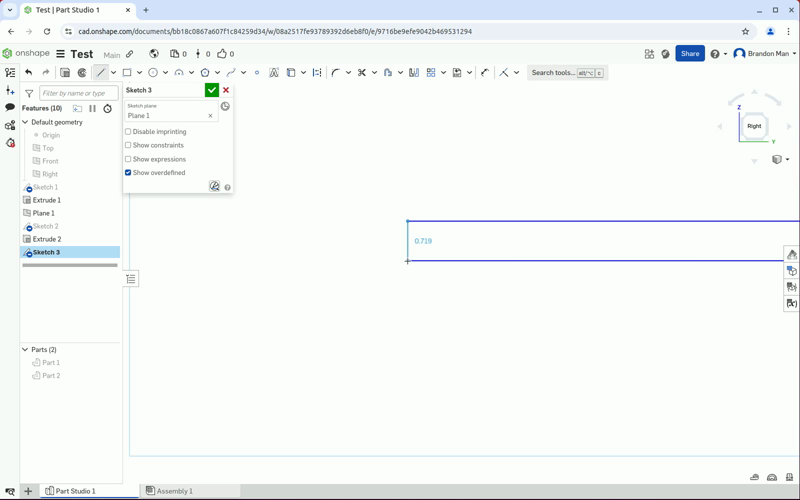
click(407, 260)
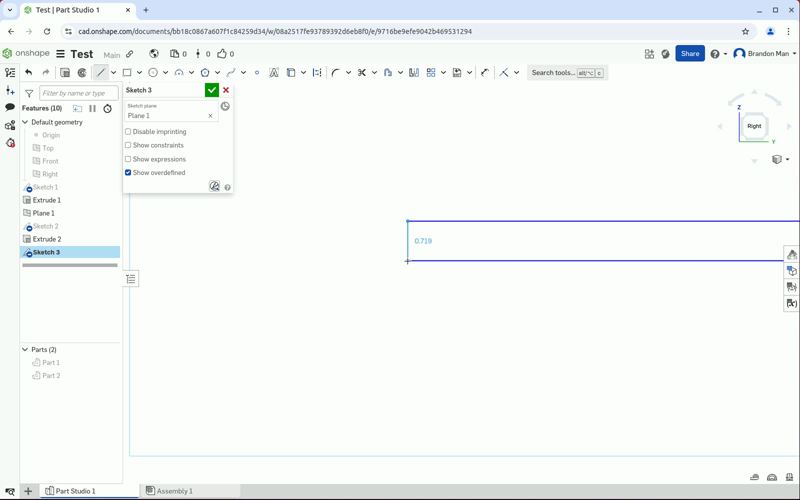
scroll(-6)
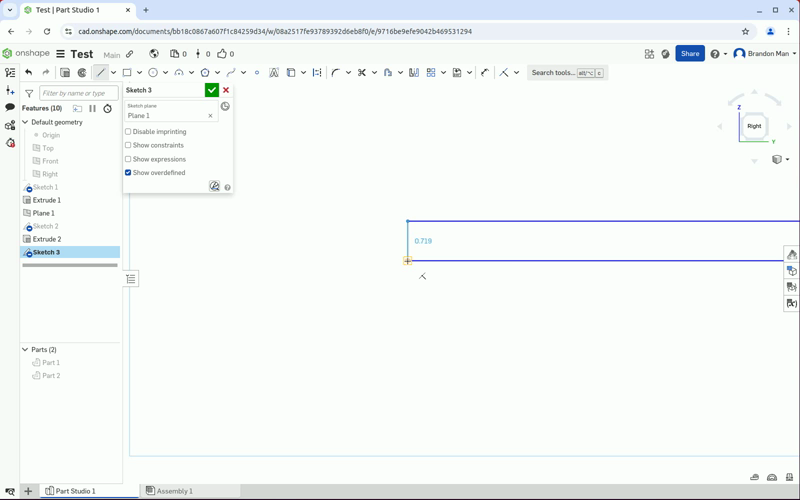
scroll(-6)
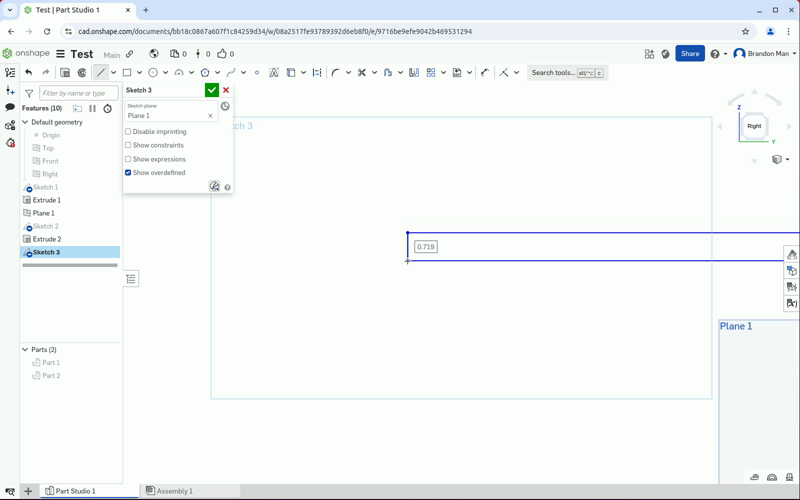
scroll(-6)
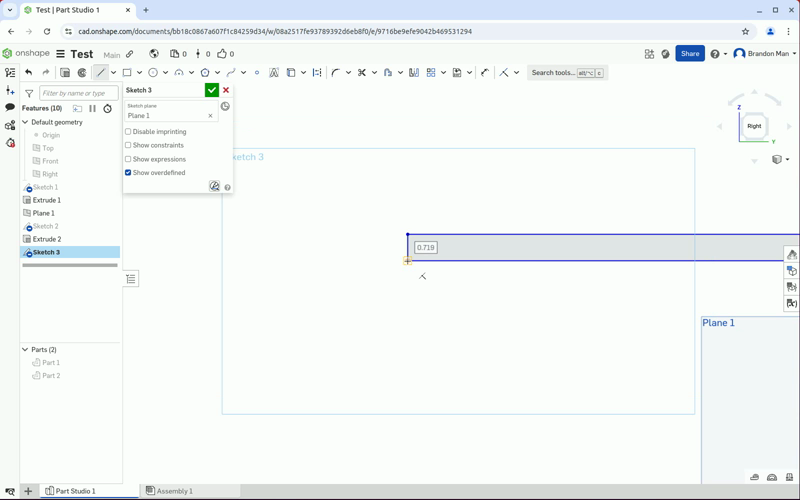
scroll(-6)
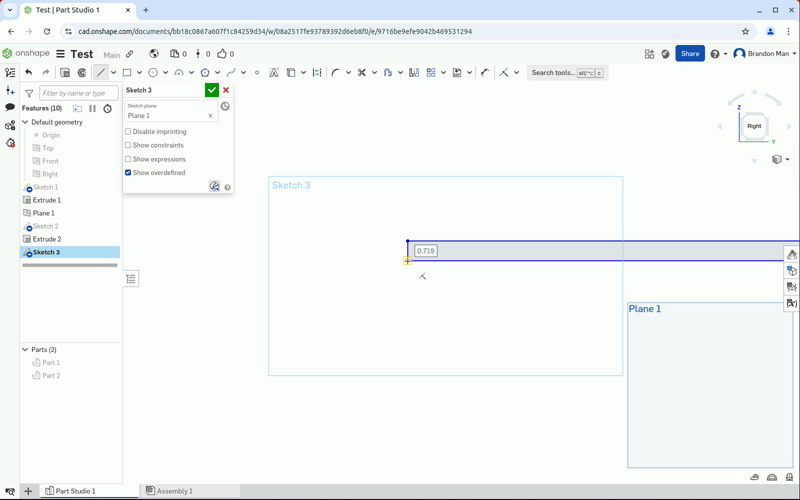
scroll(-6)
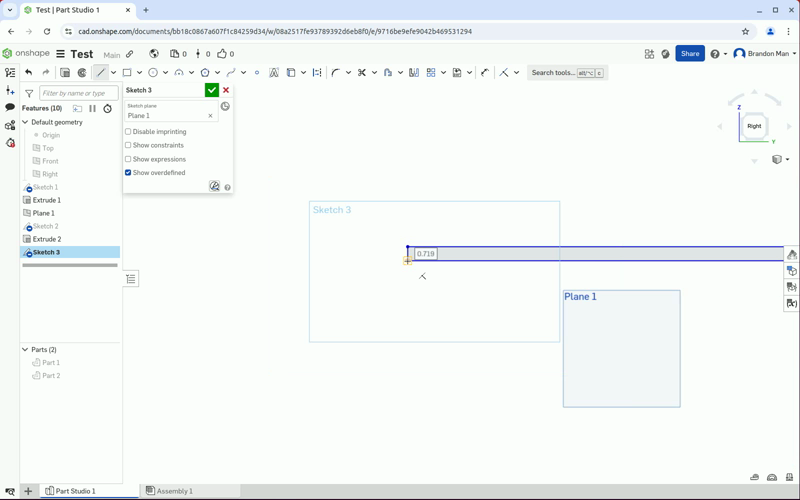
scroll(-6)
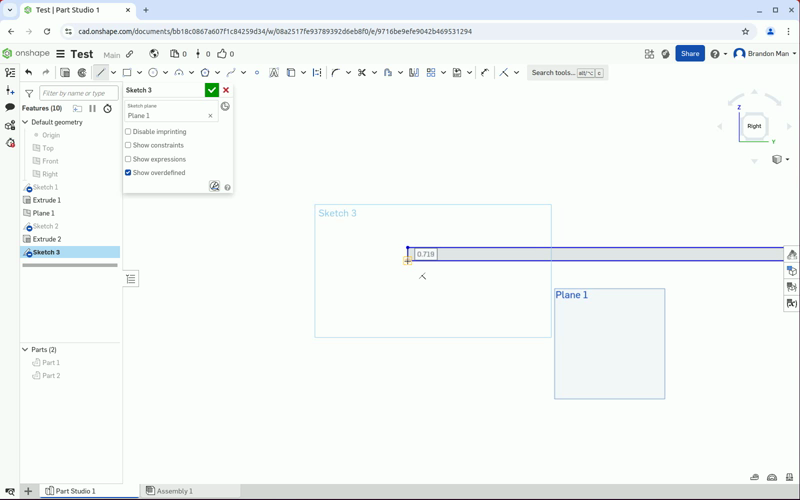
scroll(-6)
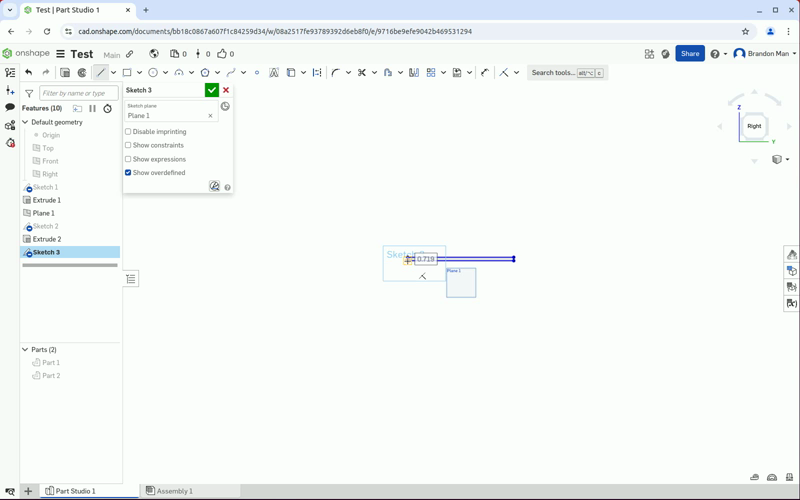
key(esc)
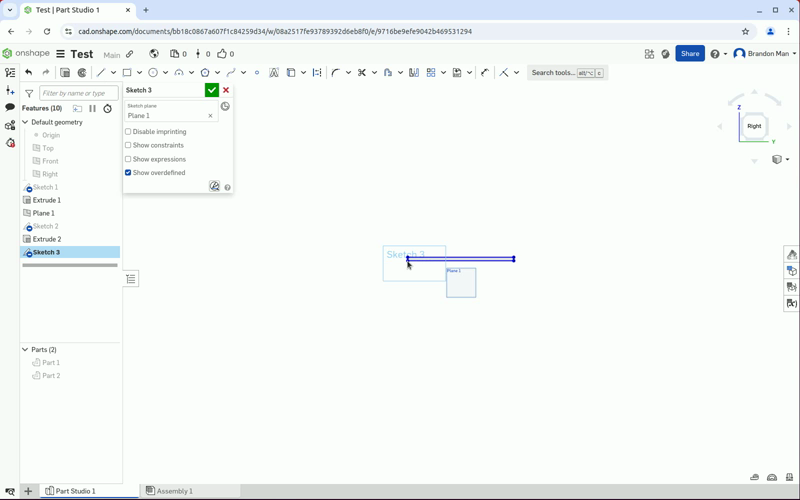
mouse_move(454, 258)
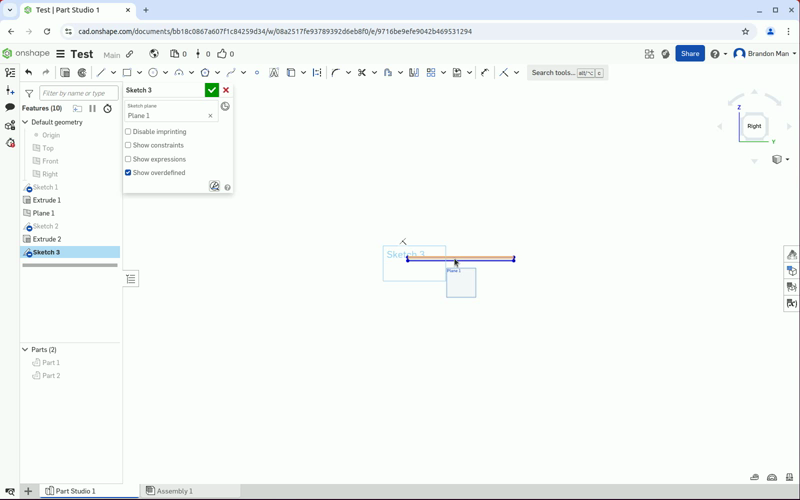
scroll(6)
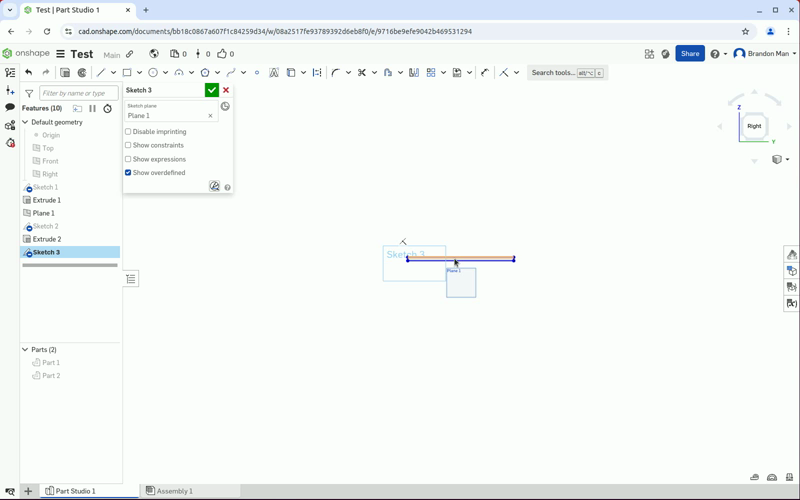
scroll(6)
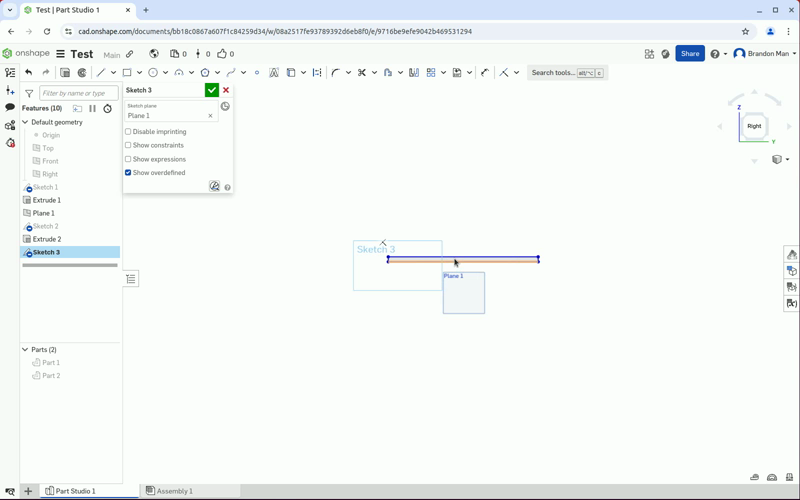
scroll(6)
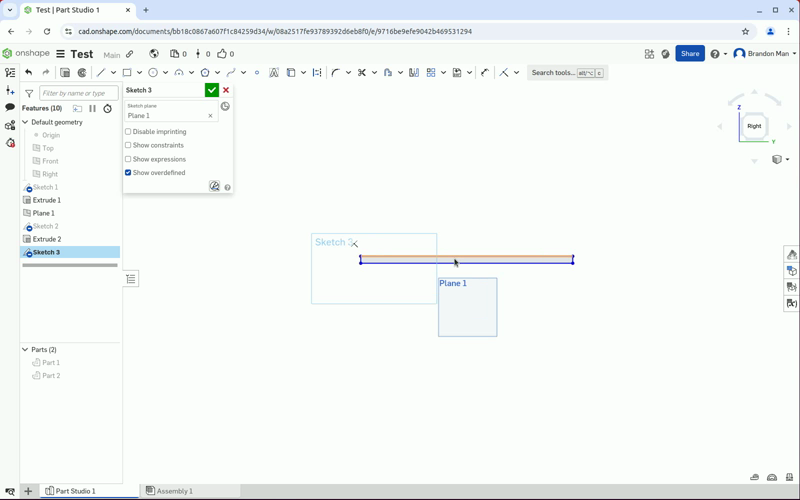
scroll(6)
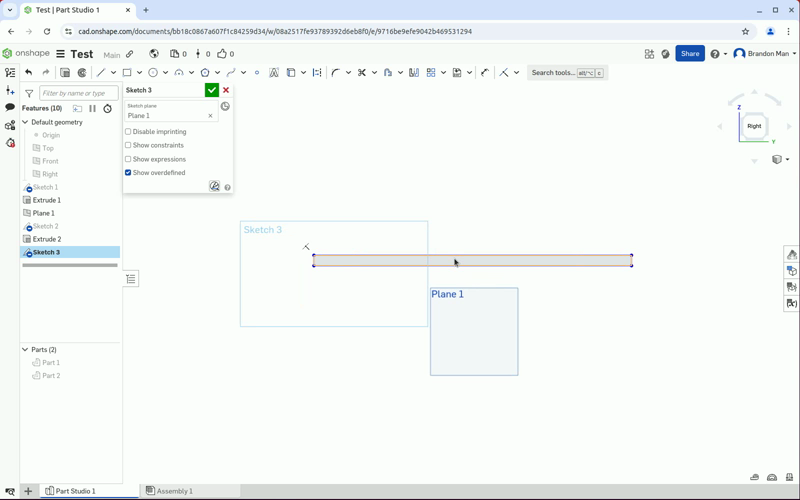
scroll(6)
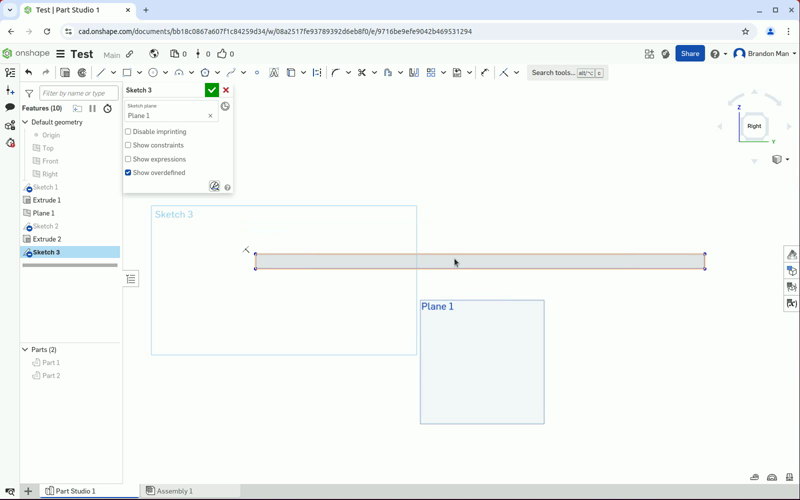
scroll(6)
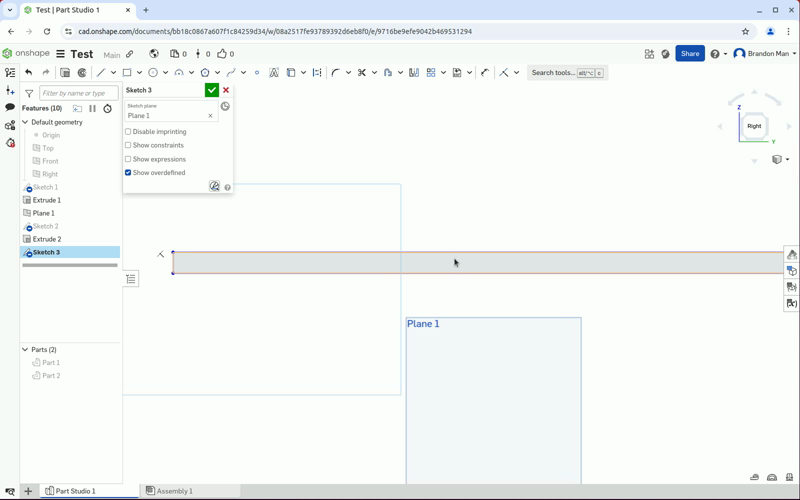
scroll(6)
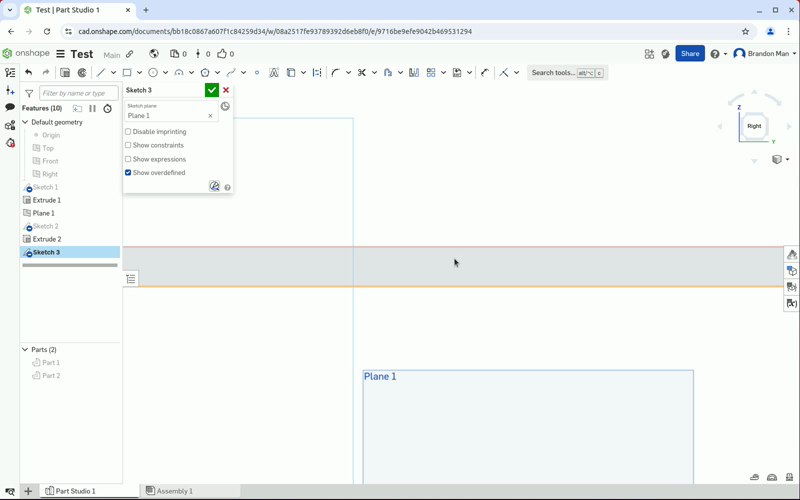
click(454, 258)
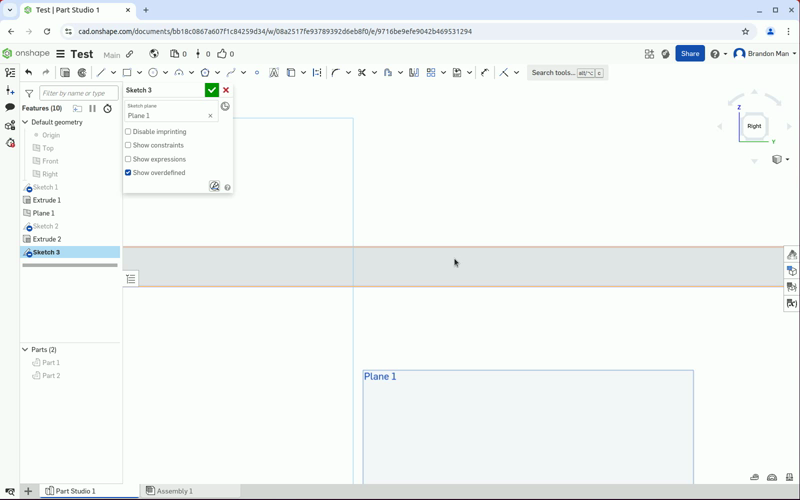
scroll(-6)
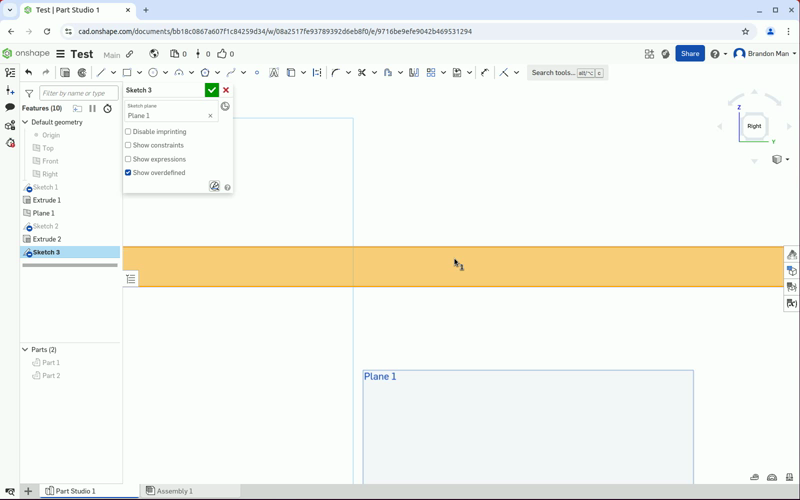
scroll(-6)
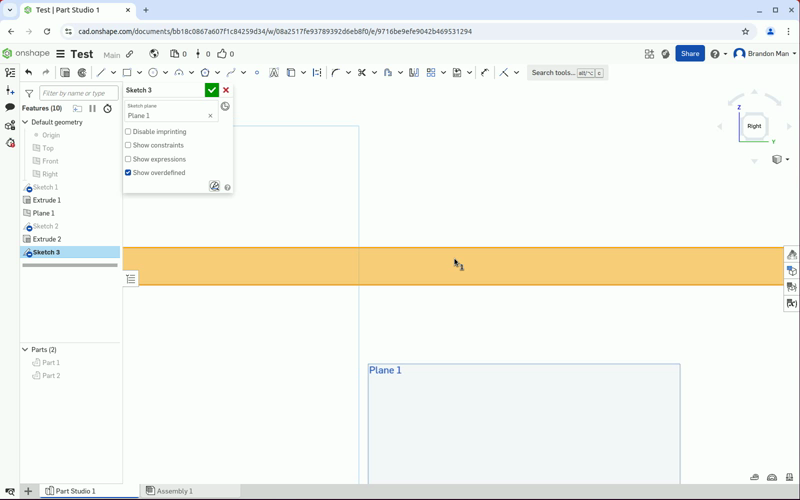
scroll(-6)
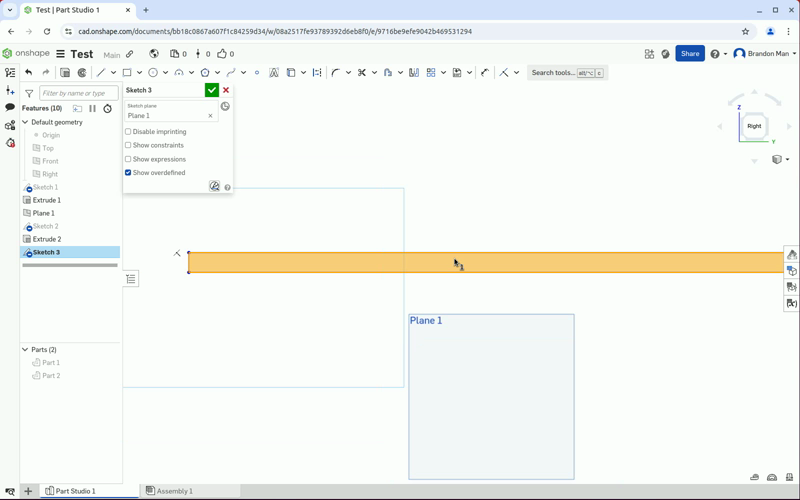
scroll(-6)
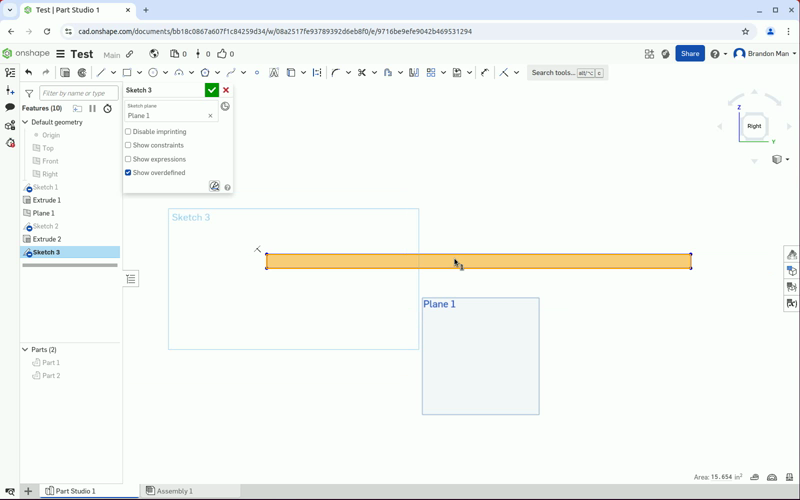
scroll(-6)
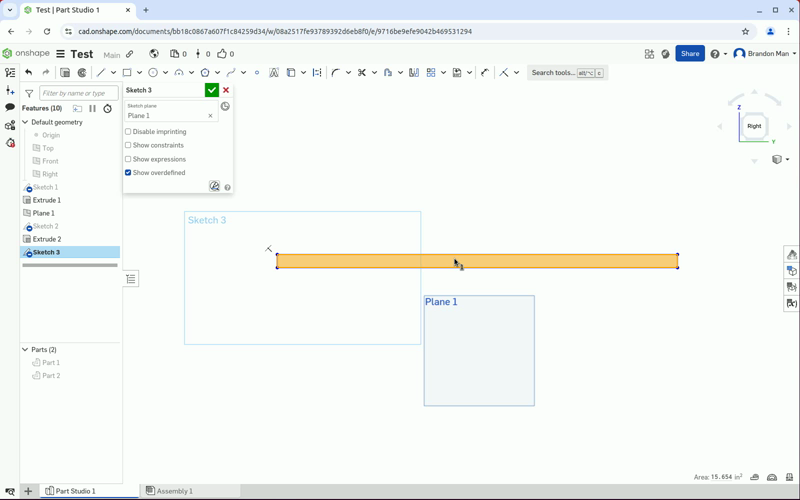
scroll(-6)
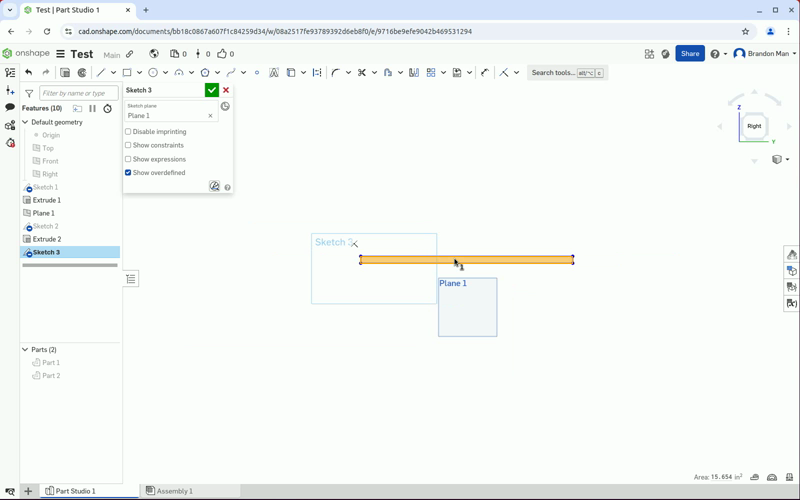
scroll(-6)
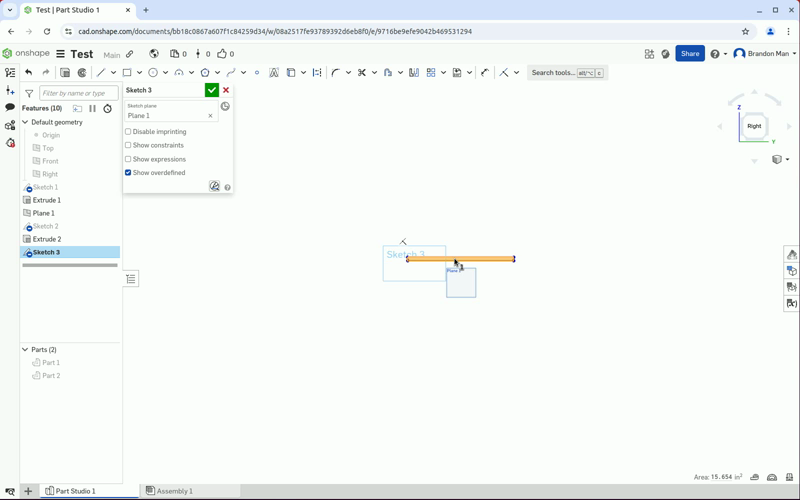
mouse_move(73, 352)
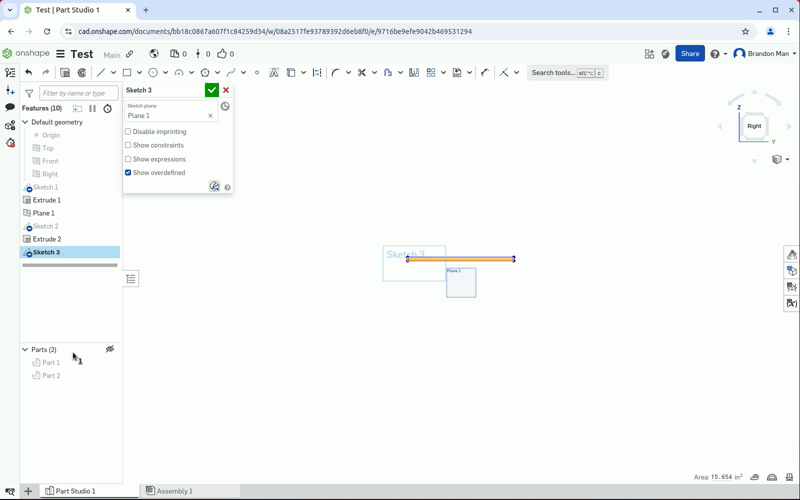
key(shift+y)
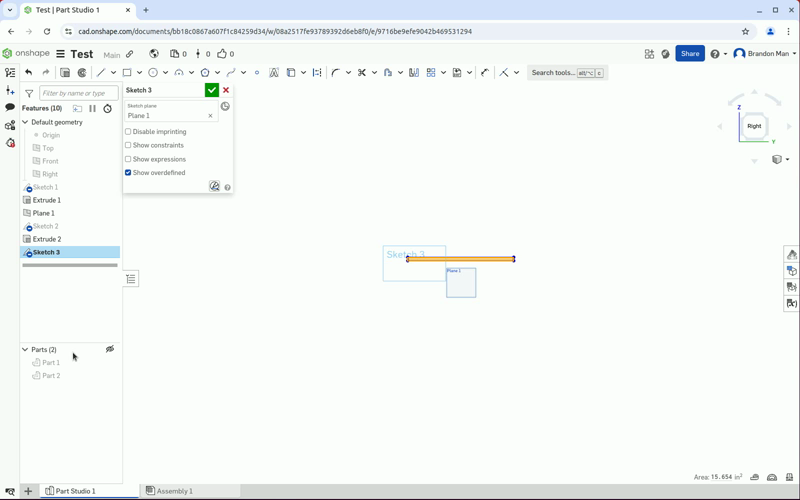
key(shift+e)
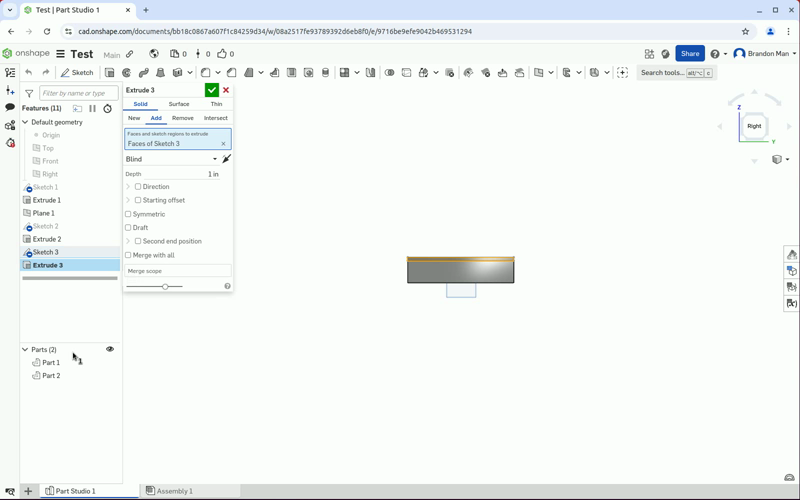
mouse_move(143, 106)
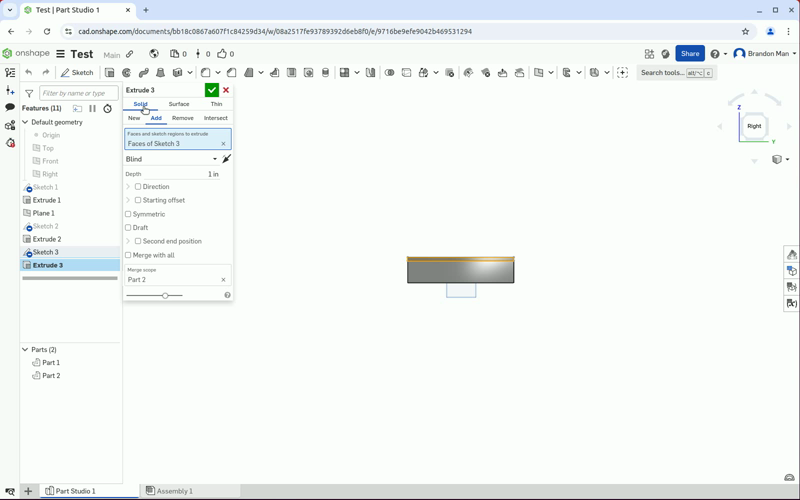
click(143, 106)
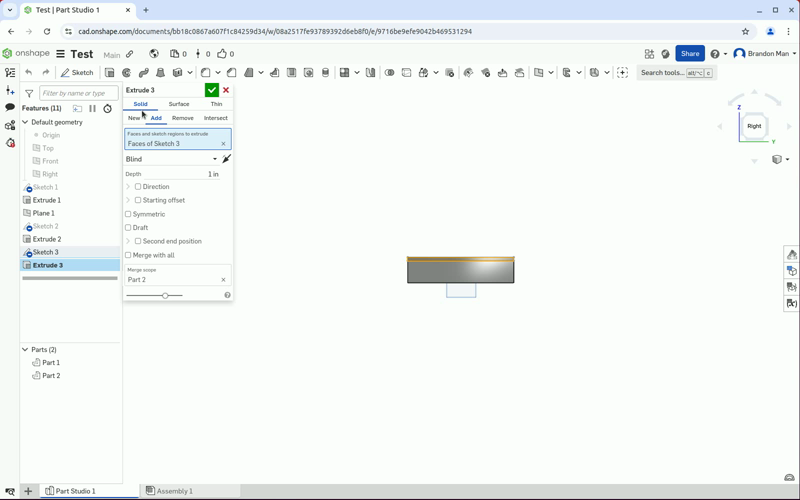
mouse_move(137, 120)
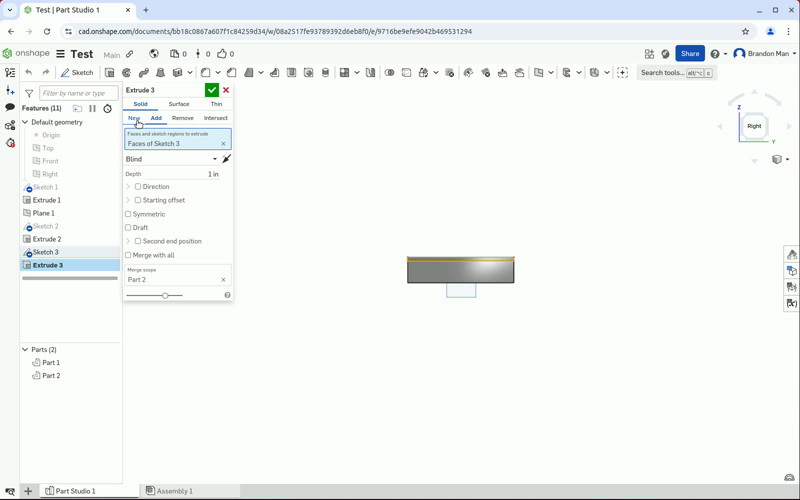
click(137, 120)
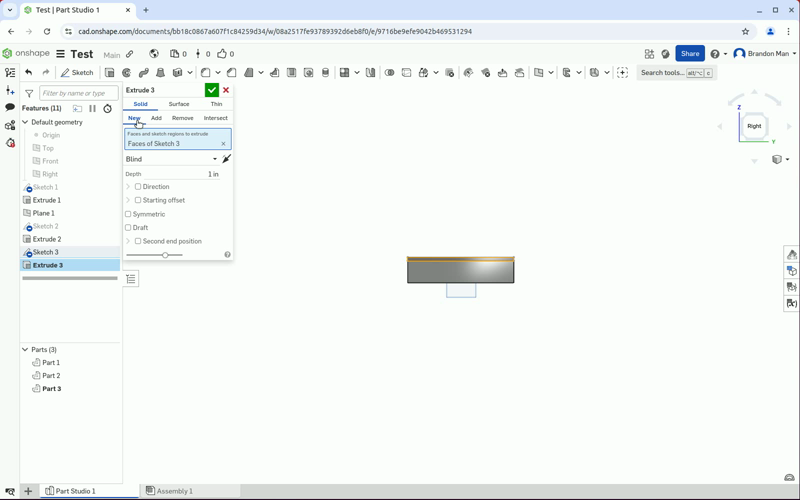
key(tab, 4)
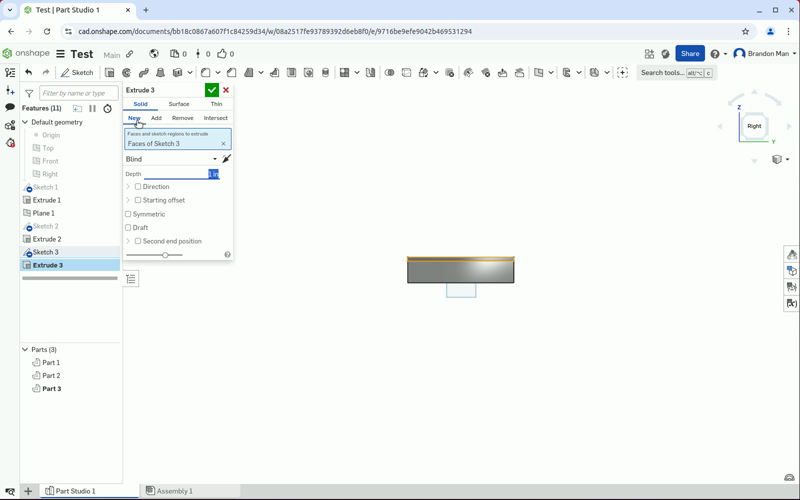
text(0.722)
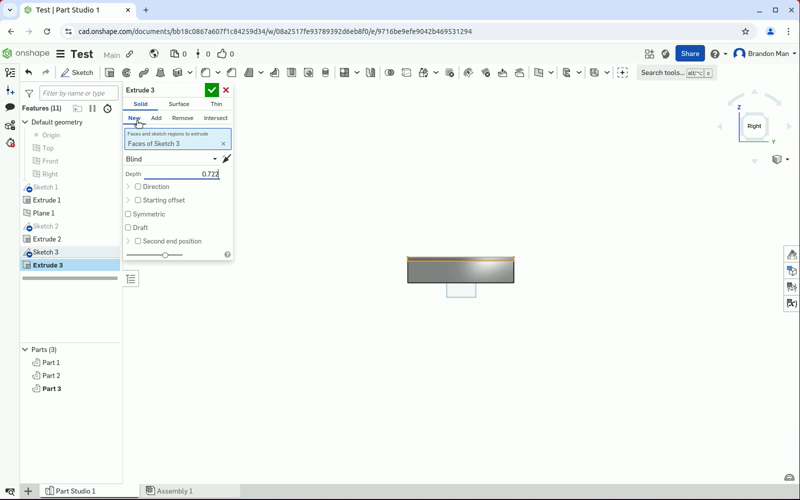
key(enter)
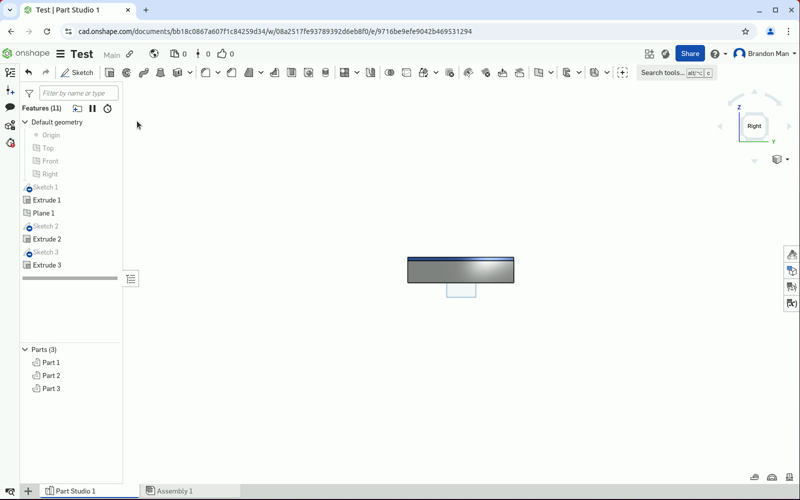
key(shift+h)
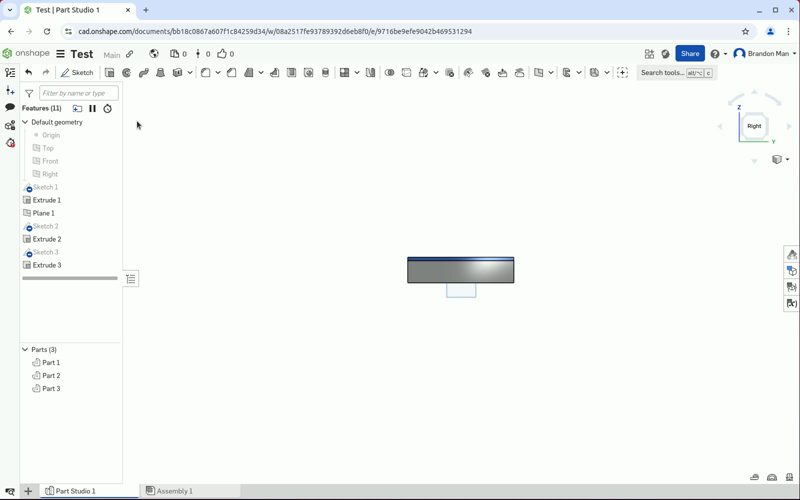
key(shift+h)
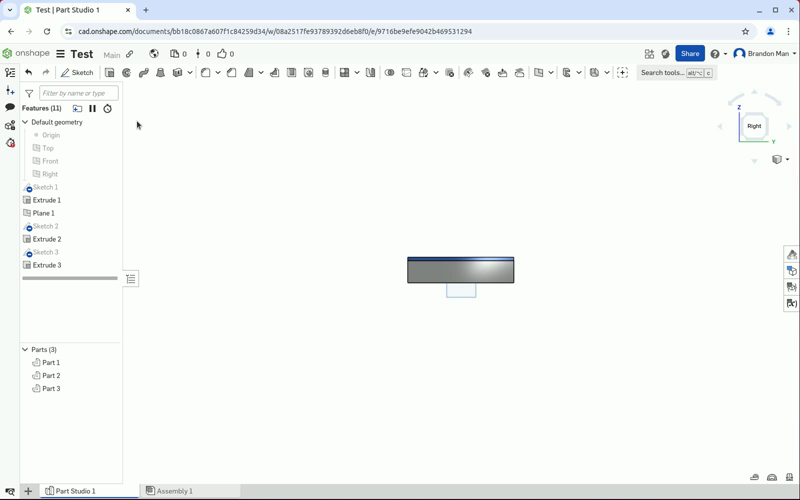
mouse_move(73, 189)
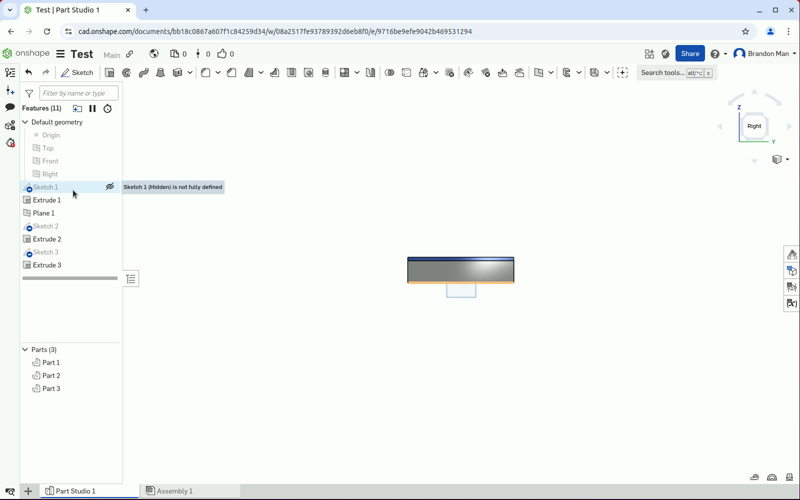
click(73, 189)
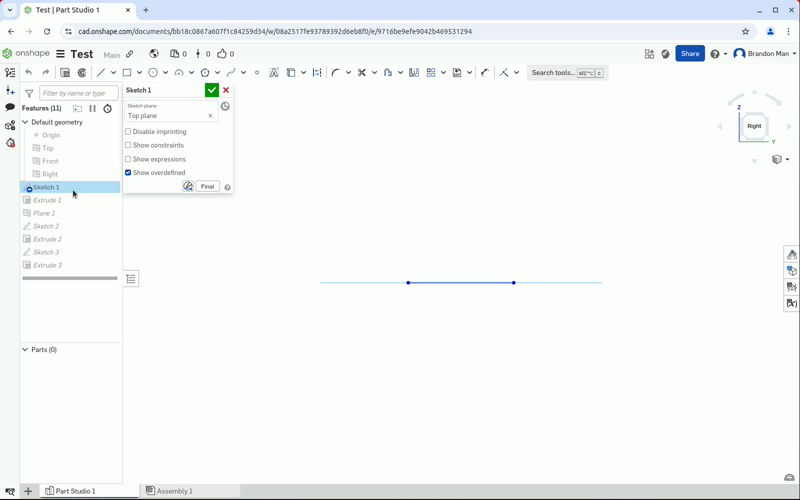
mouse_move(229, 92)
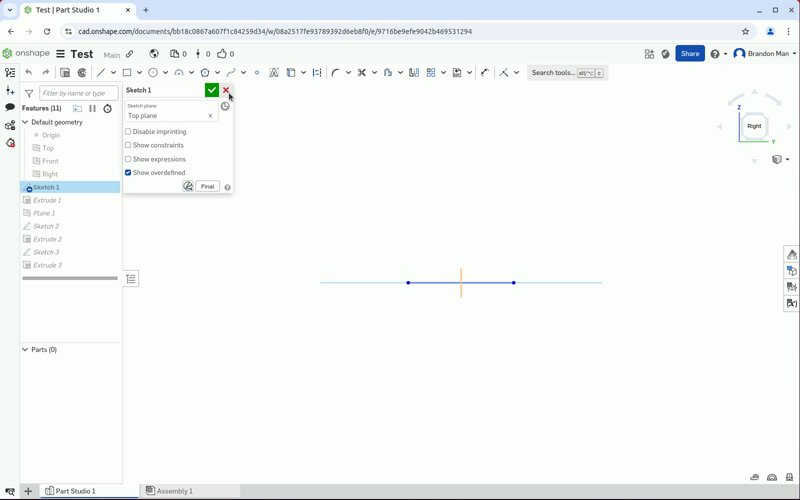
click(229, 92)
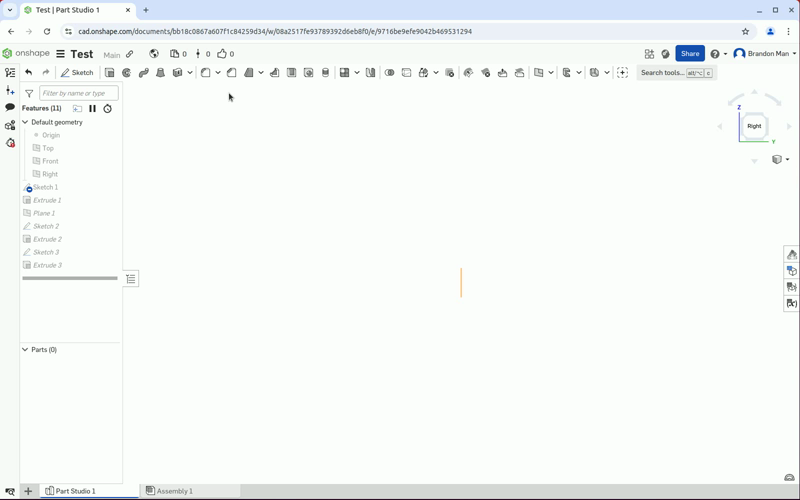
mouse_move(73, 352)
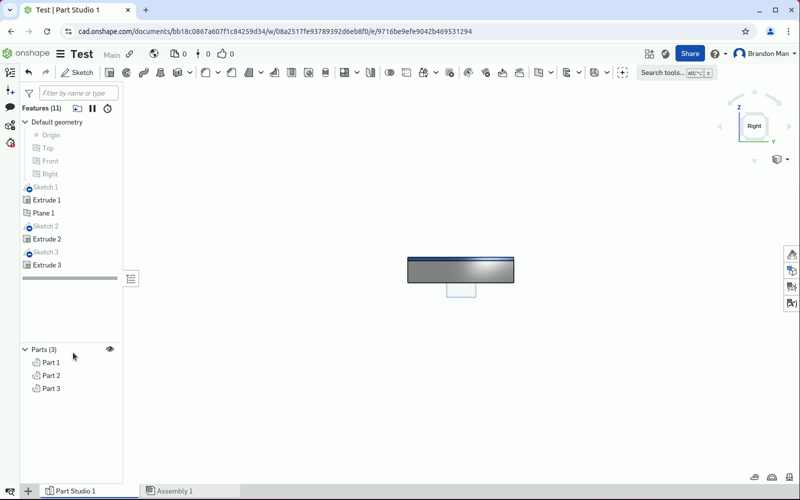
key(y)
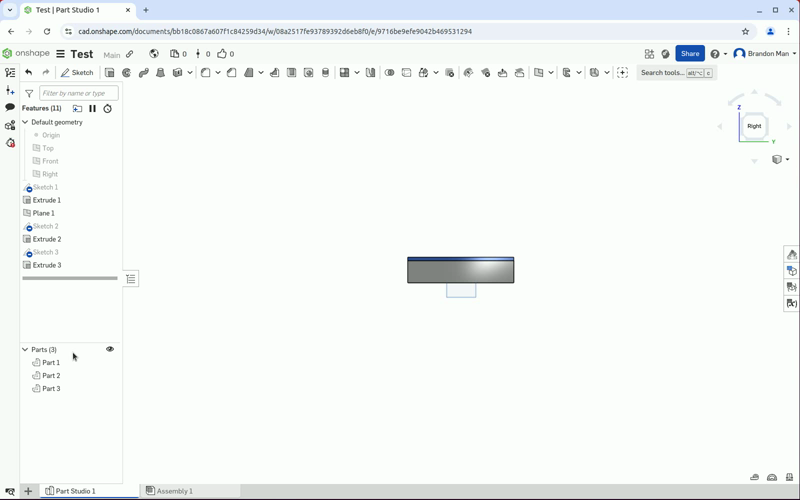
key(shift+p)
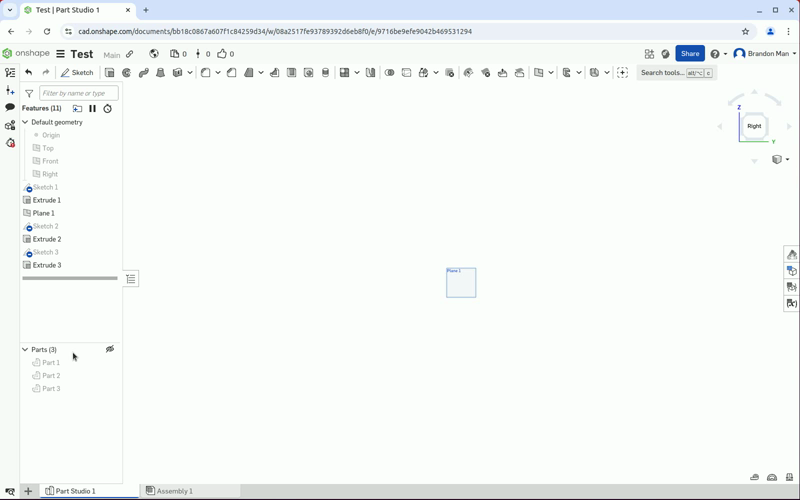
key(space)
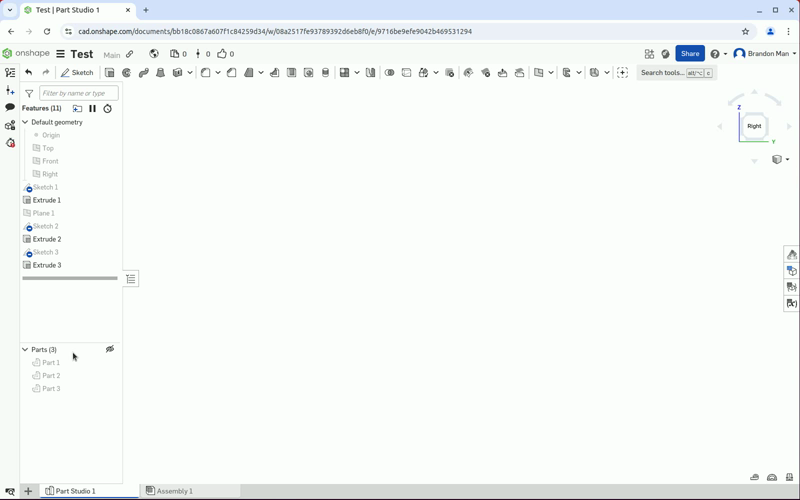
key_down(shift)
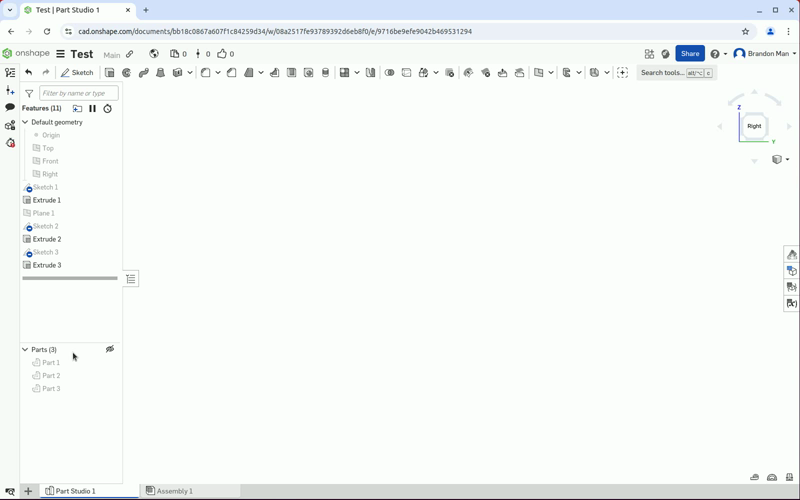
key(right)
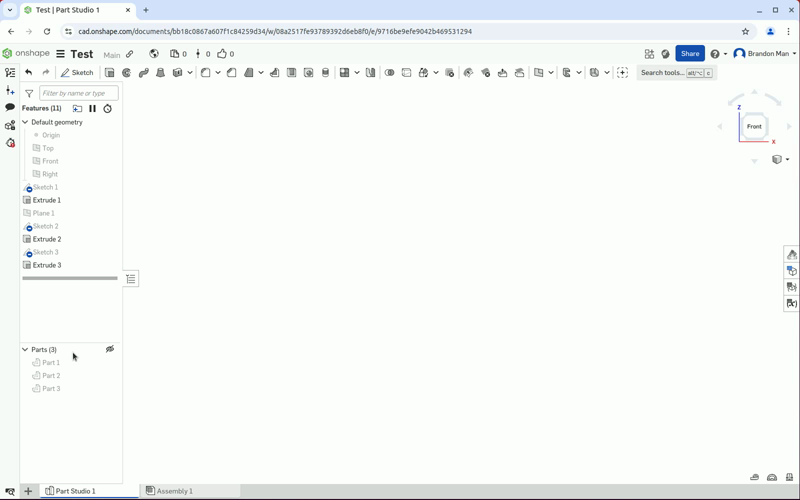
key_up(shift)
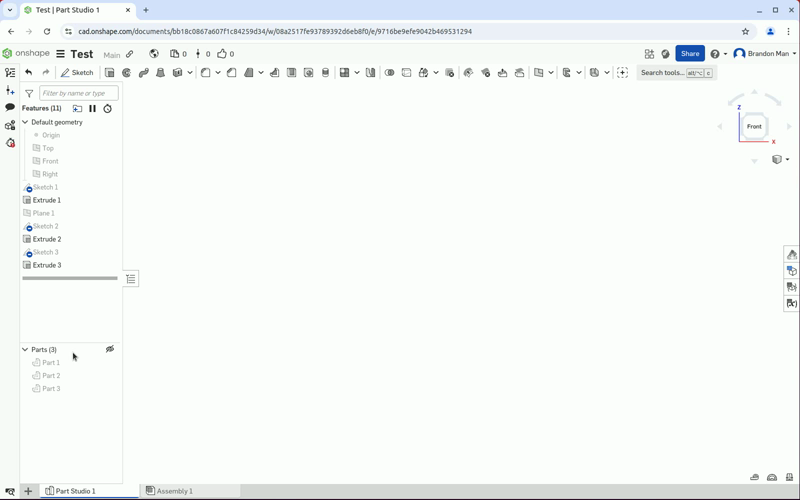
mouse_move(73, 352)
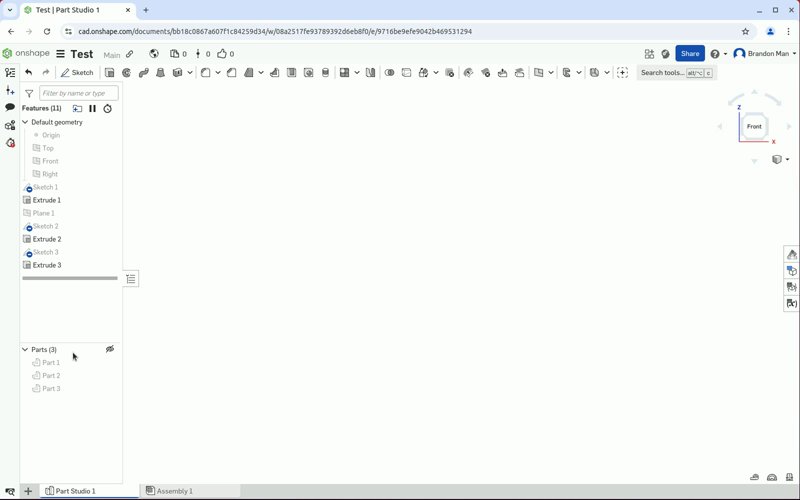
key(shift+y)
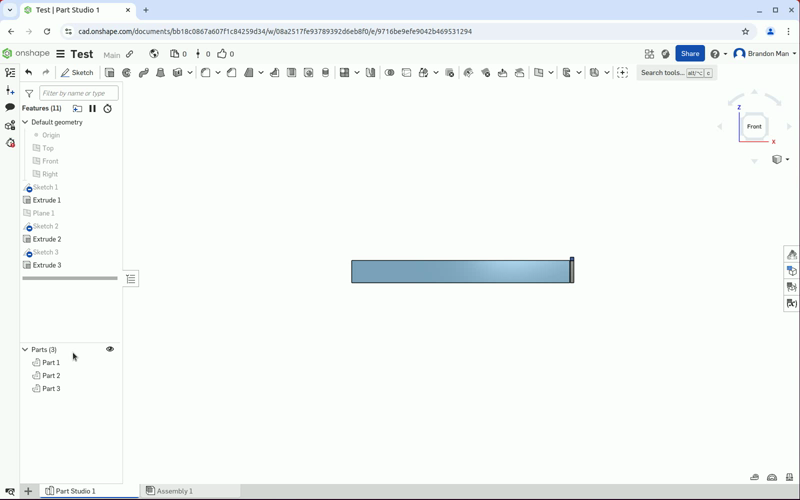
mouse_move(541, 75)
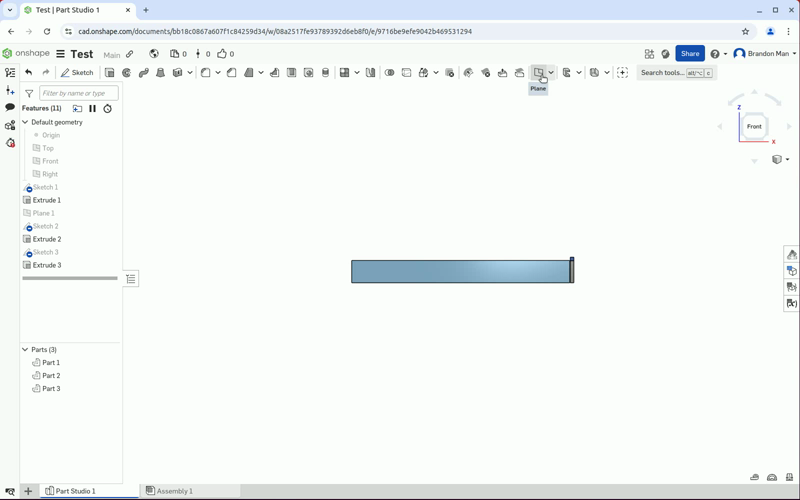
click(541, 75)
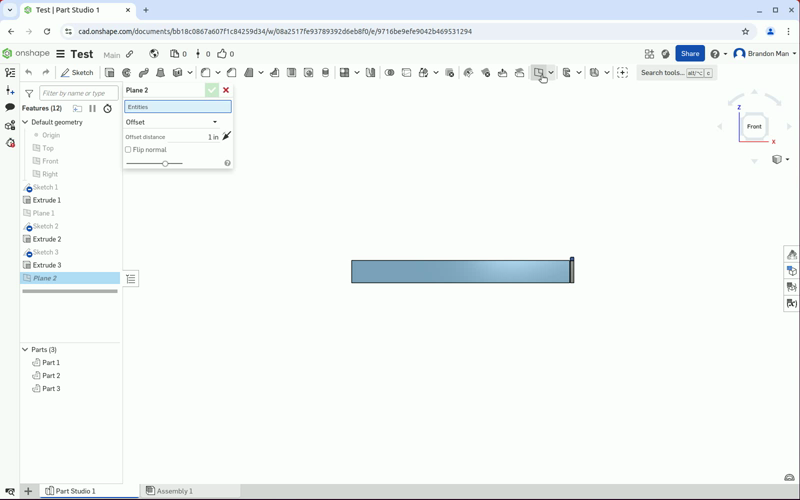
mouse_move(73, 163)
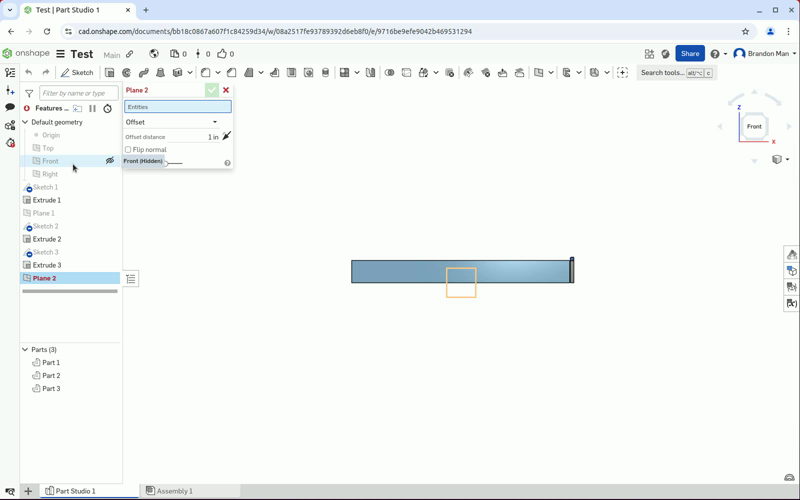
click(73, 163)
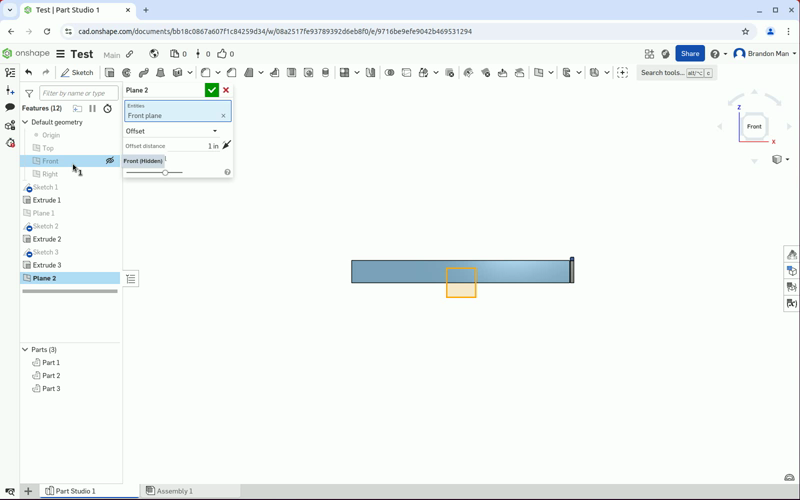
key(tab, 2)
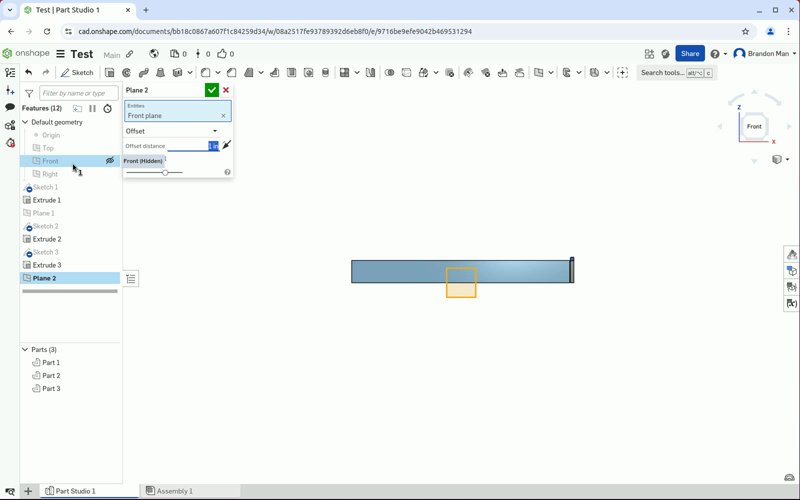
text(10.845)
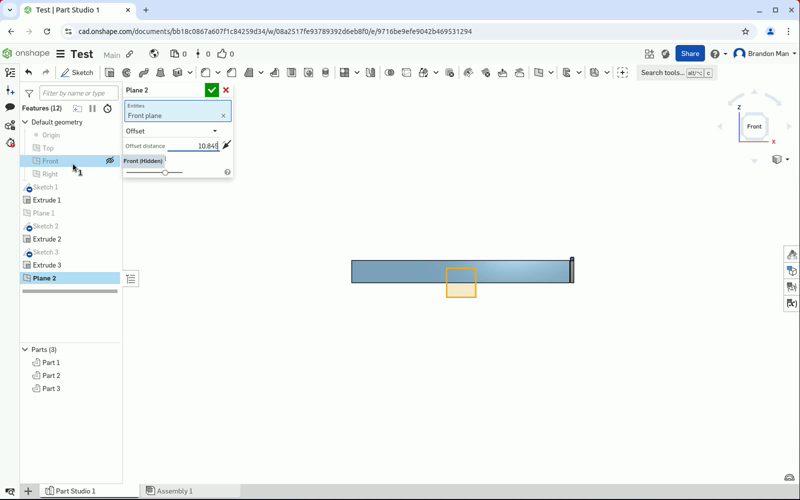
key(enter, 2)
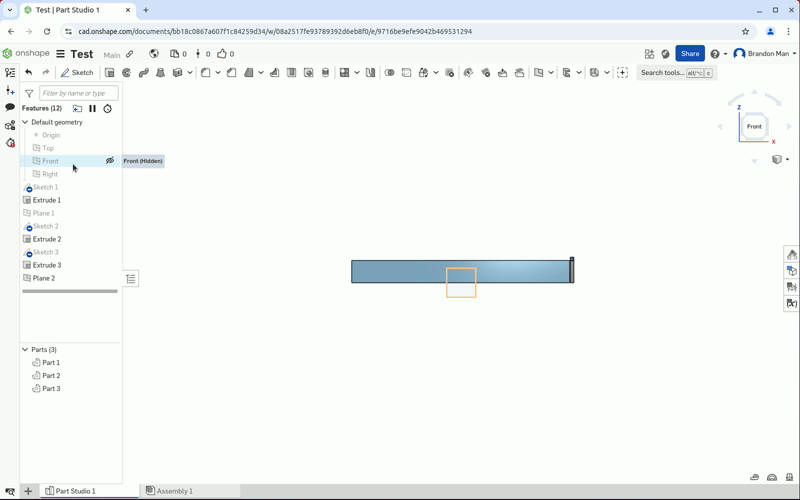
key(shift+s)
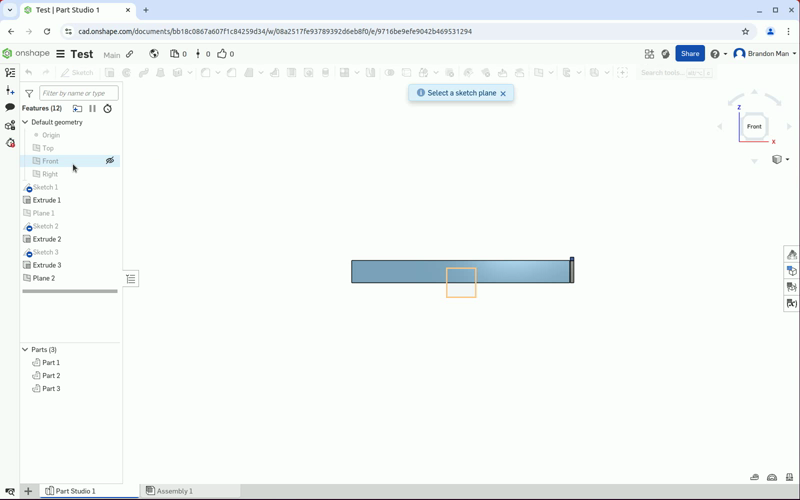
mouse_move(73, 280)
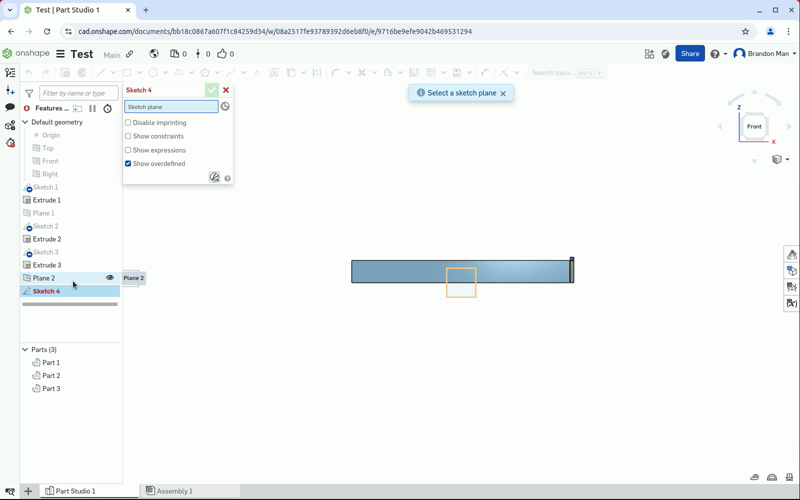
click(73, 280)
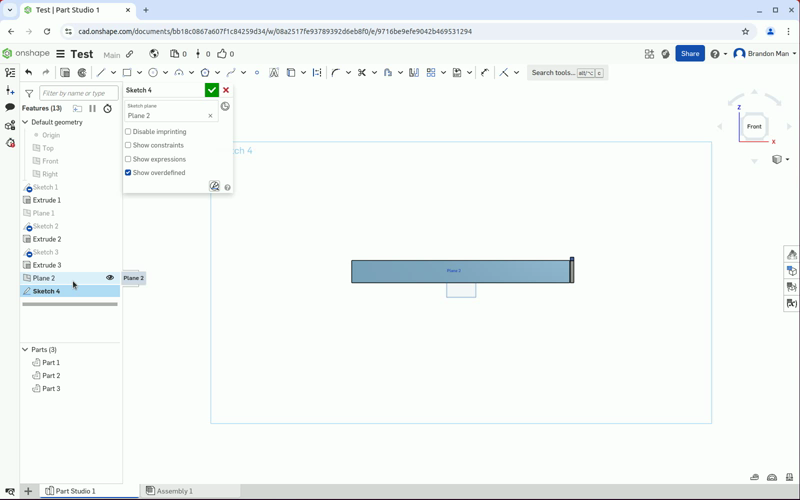
mouse_move(73, 352)
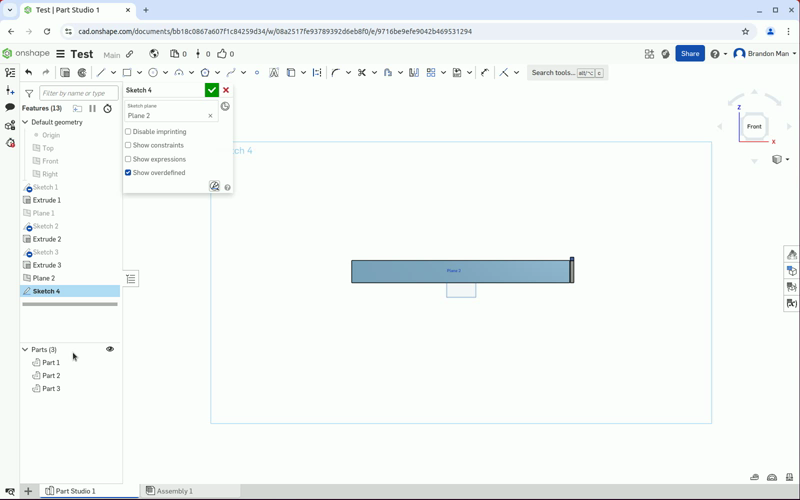
key(y)
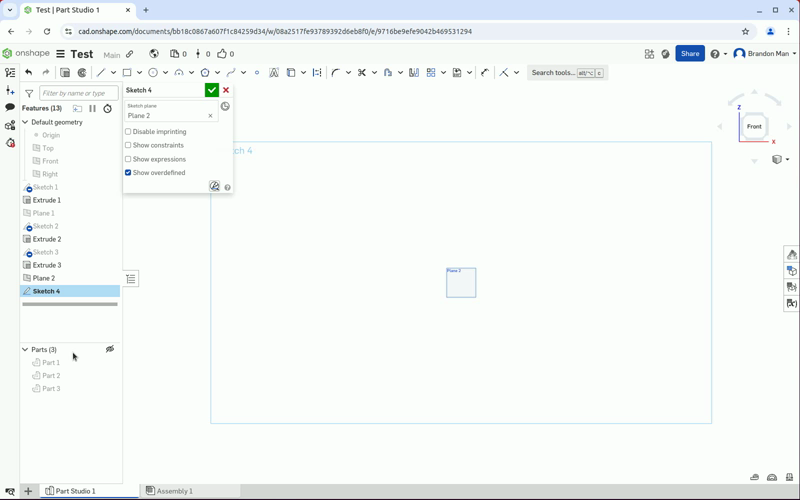
key(l)
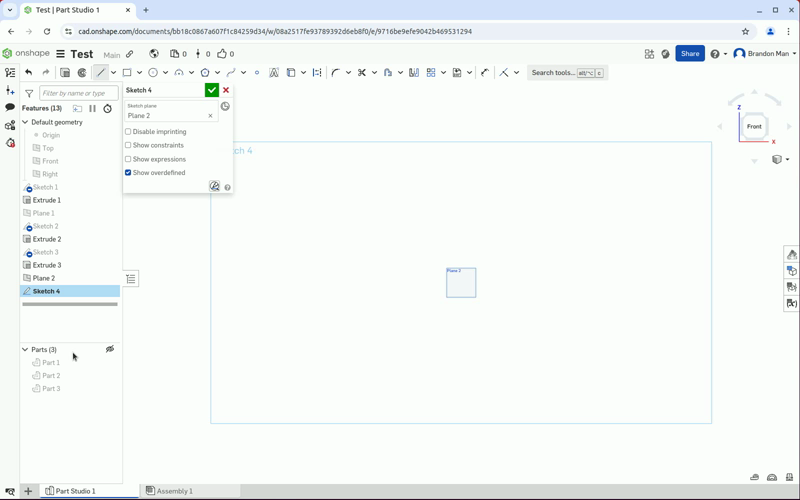
key_down(shift)
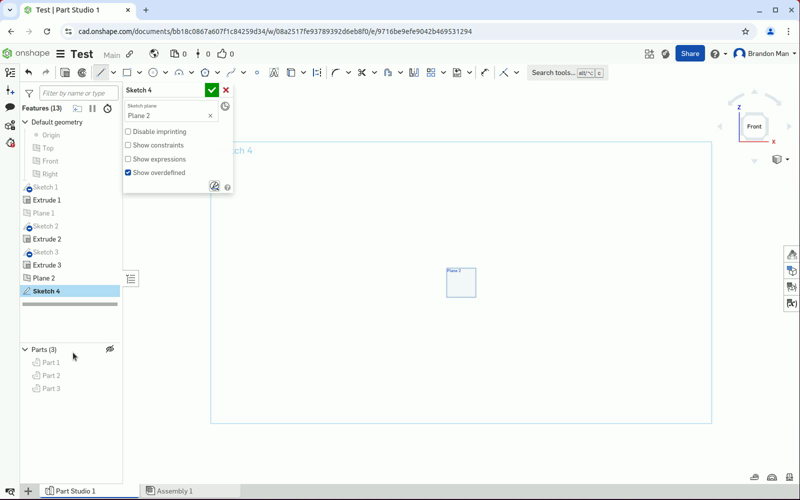
mouse_move(348, 282)
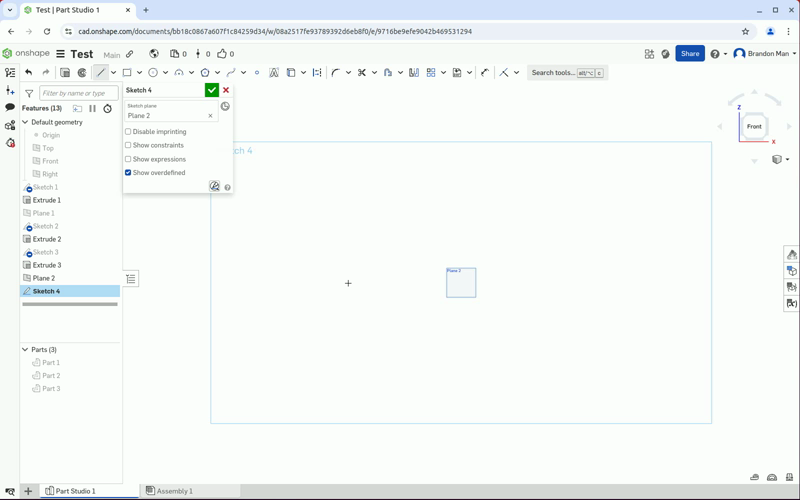
click(348, 282)
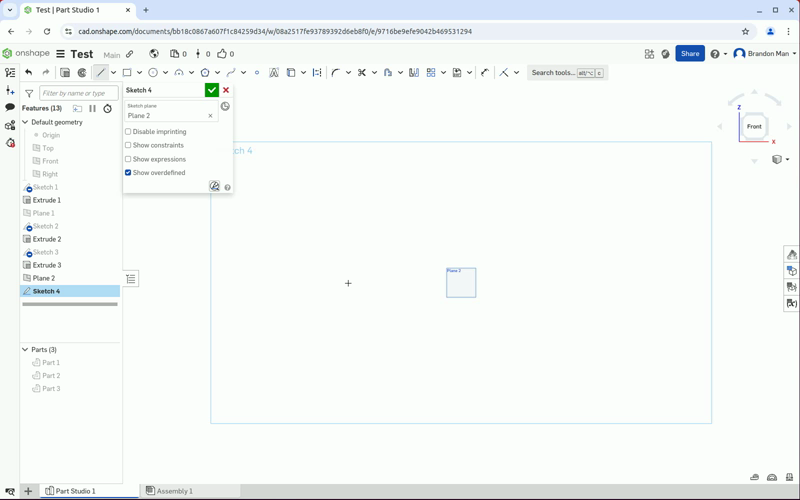
key_up(shift)
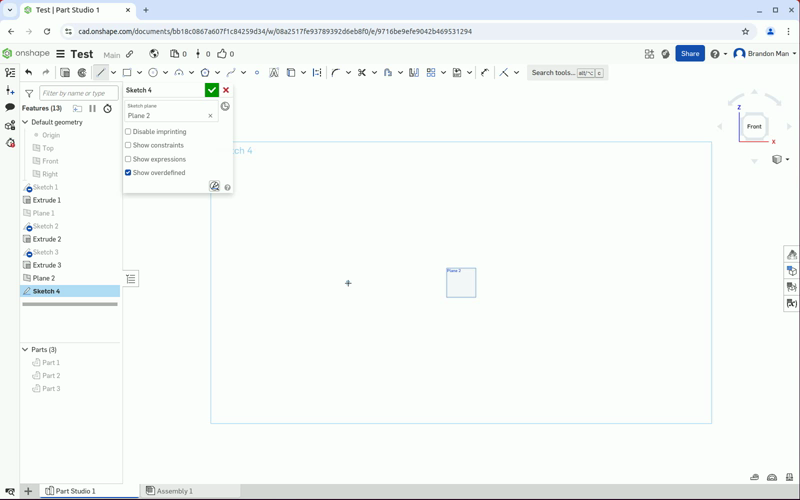
key_down(shift)
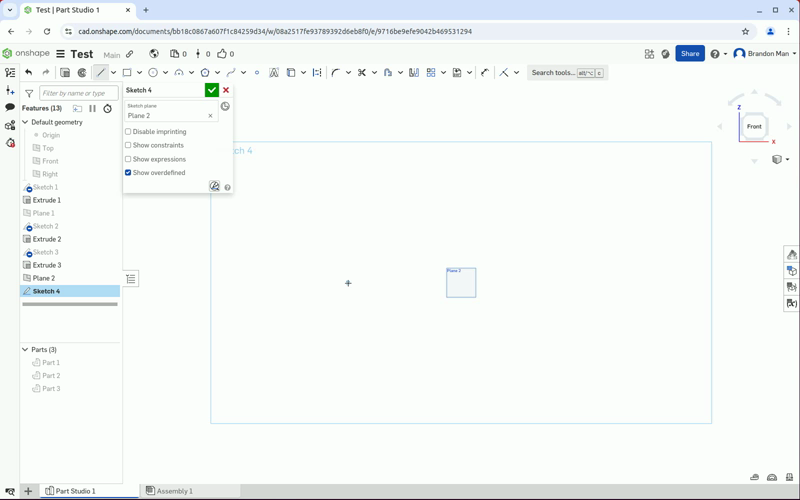
mouse_move(378, 282)
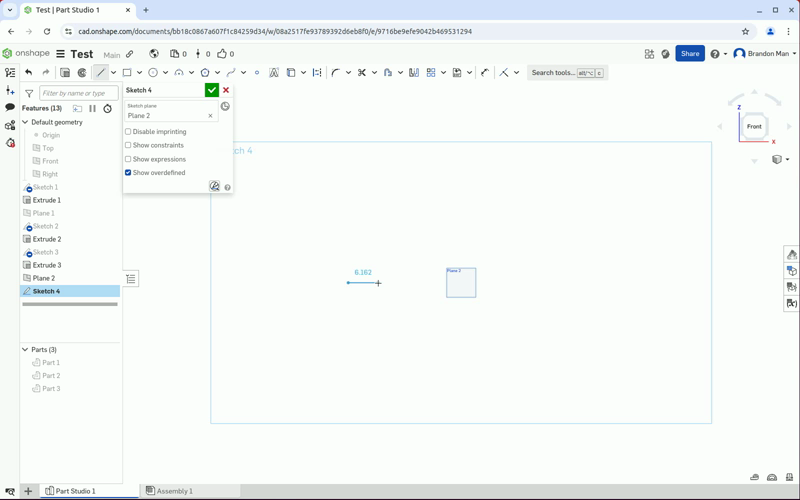
mouse_move(350, 282)
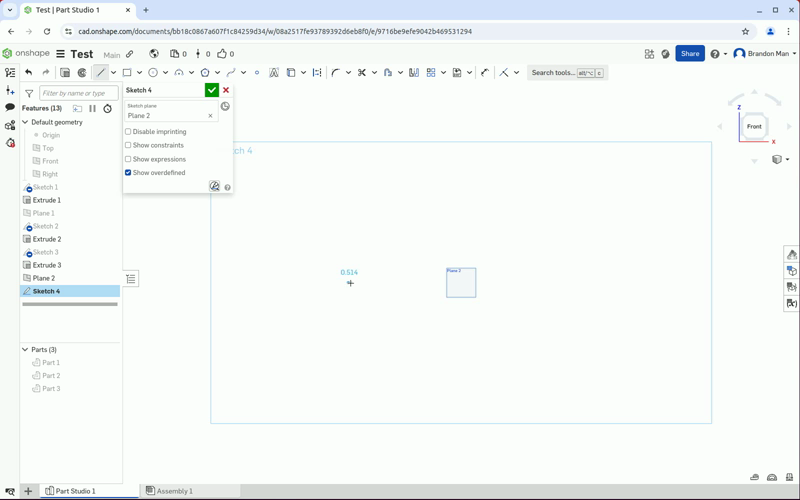
scroll(6)
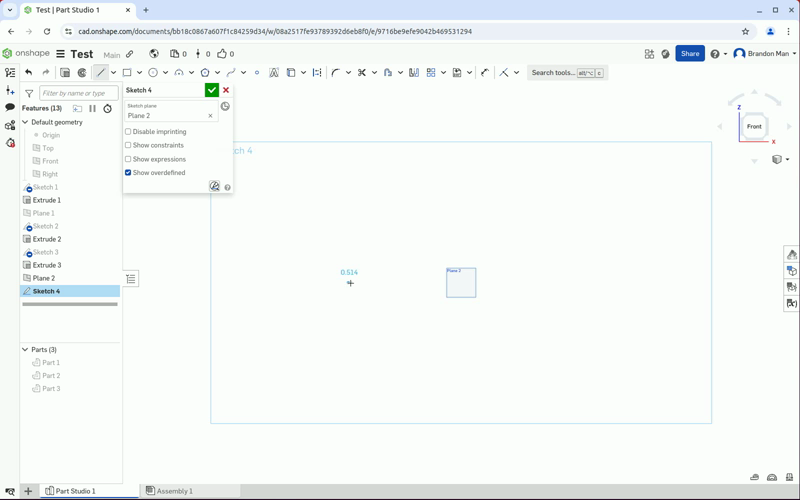
scroll(6)
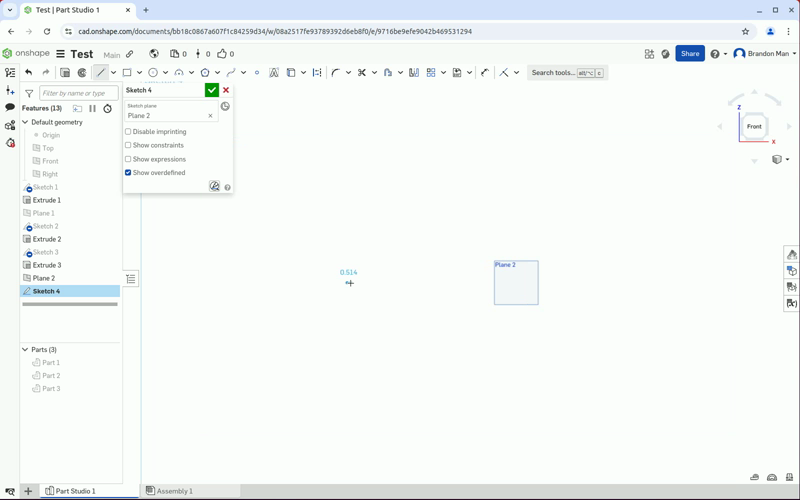
scroll(6)
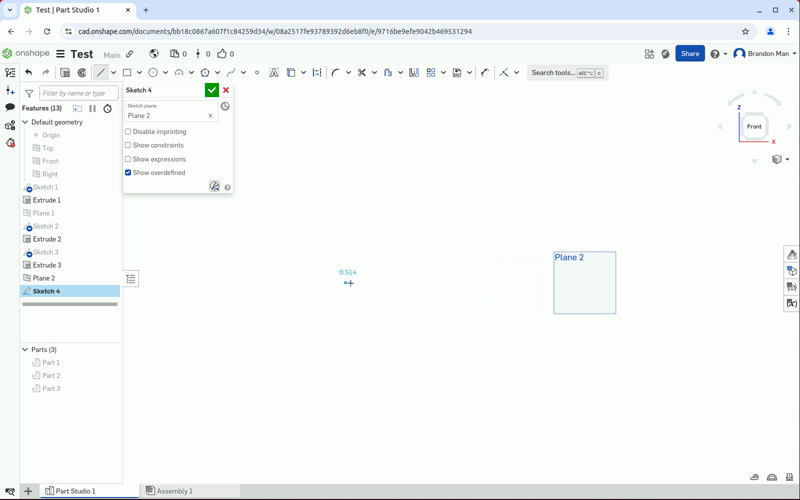
scroll(6)
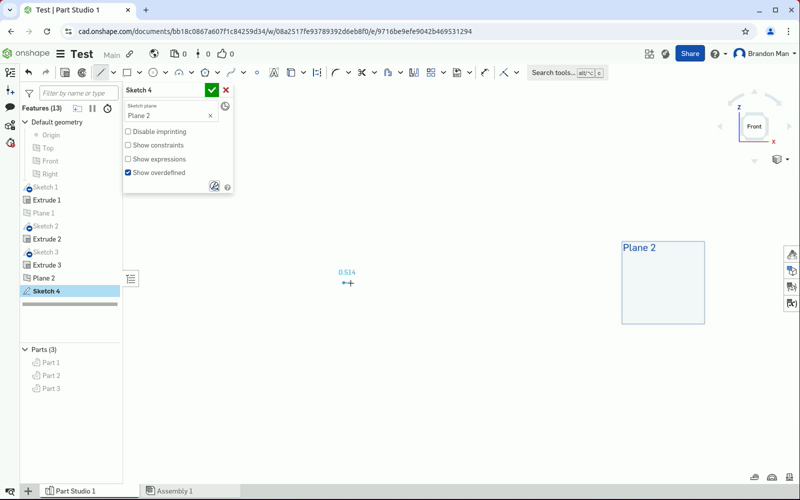
scroll(6)
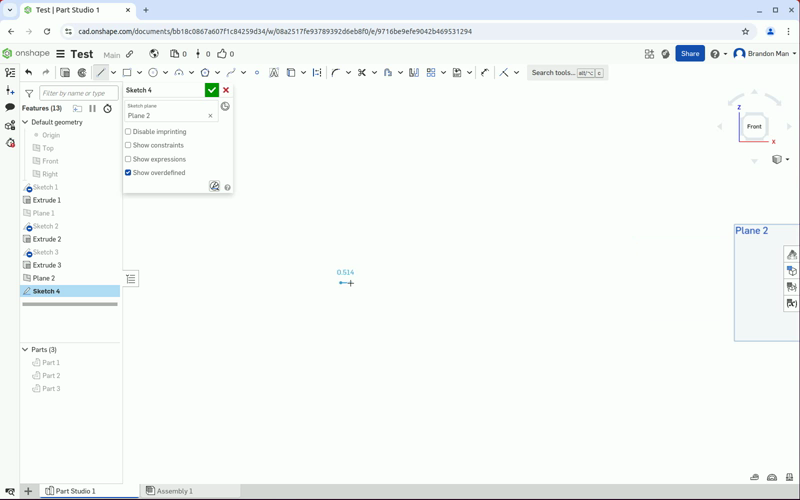
scroll(6)
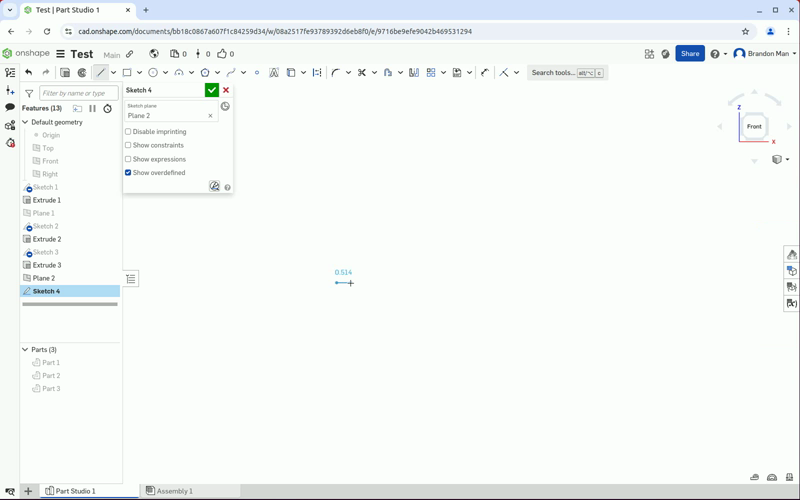
scroll(6)
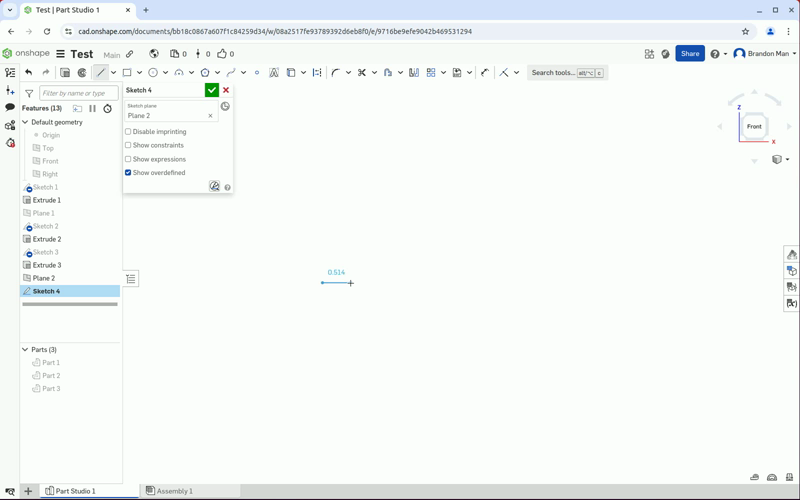
click(350, 282)
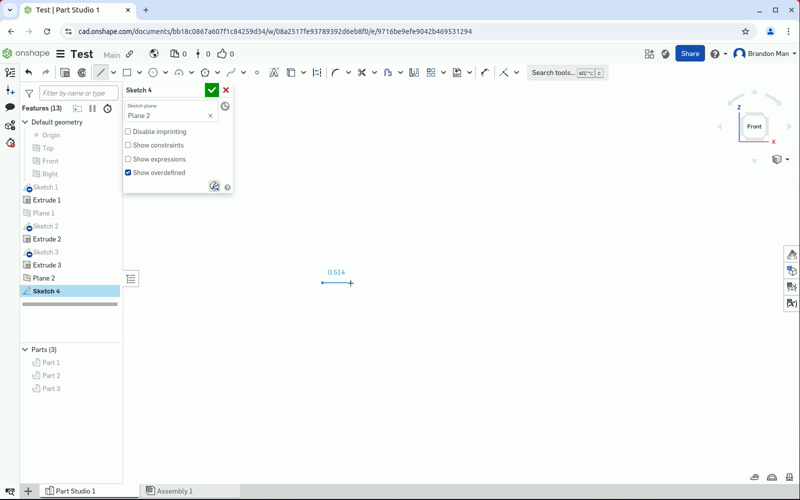
scroll(-6)
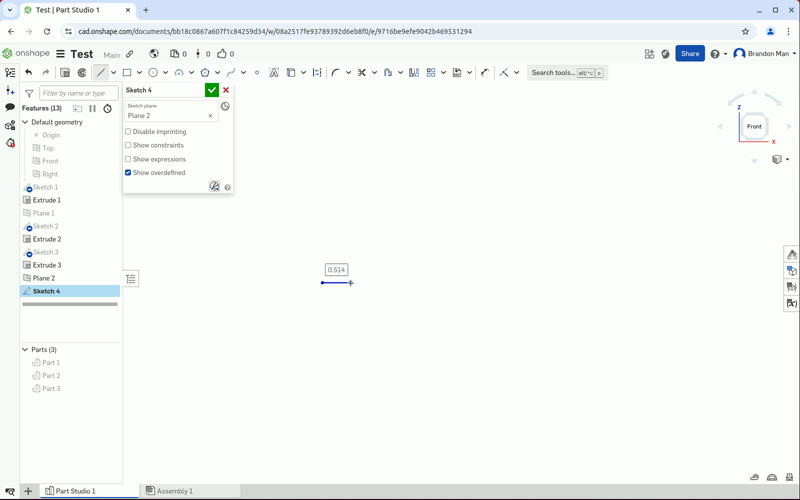
scroll(-6)
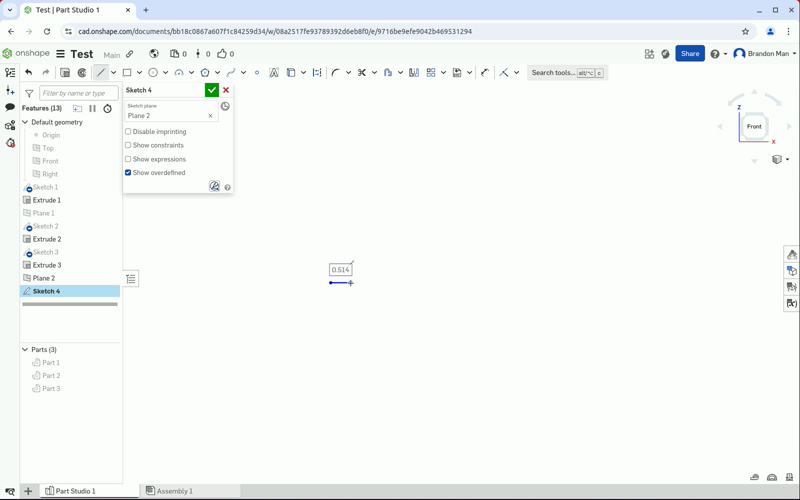
scroll(-6)
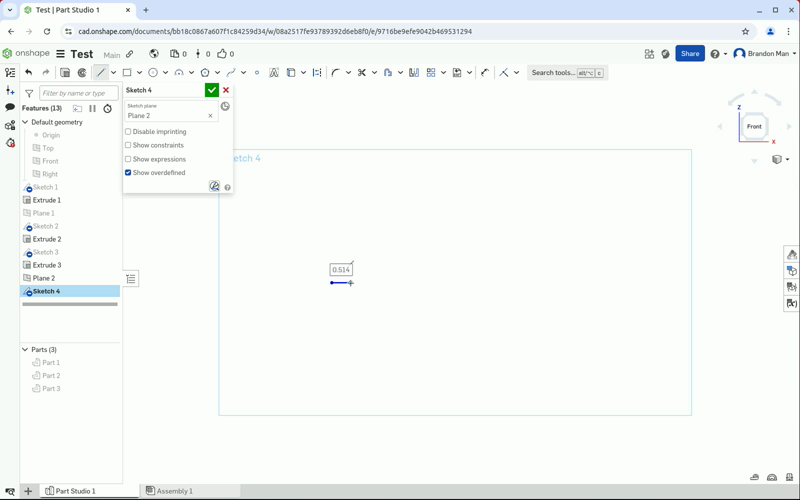
scroll(-6)
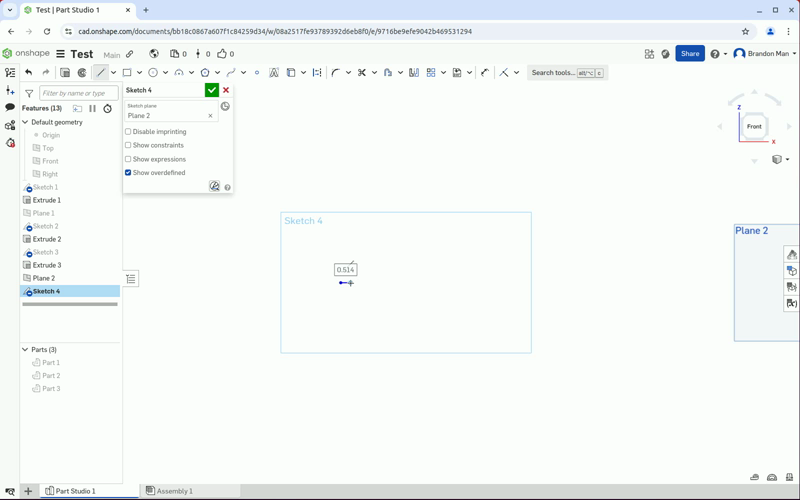
scroll(-6)
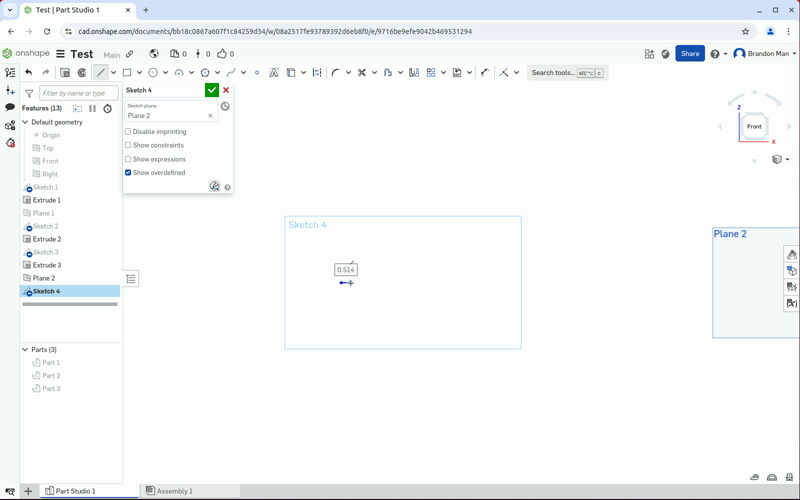
scroll(-6)
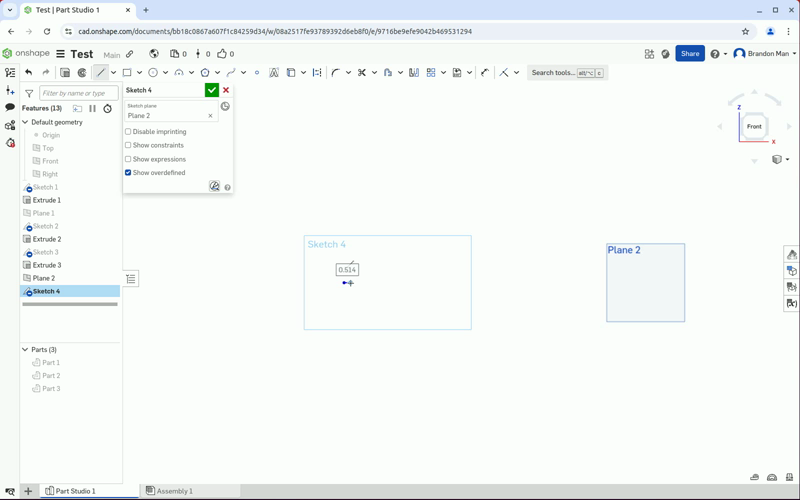
scroll(-6)
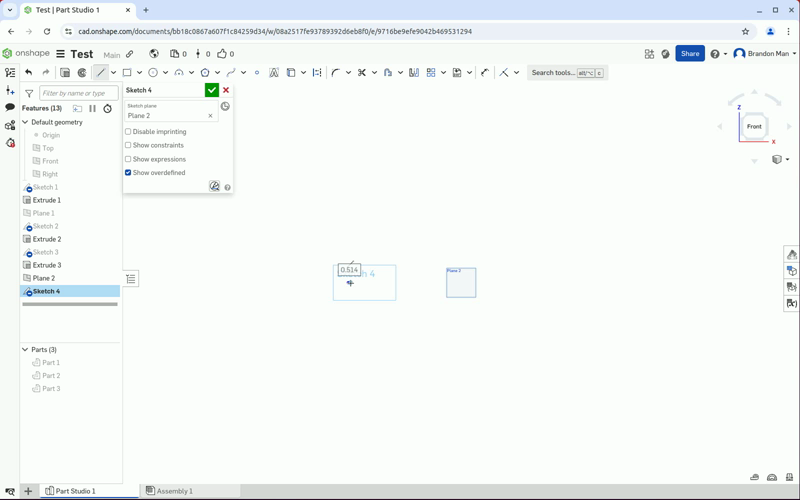
key_up(shift)
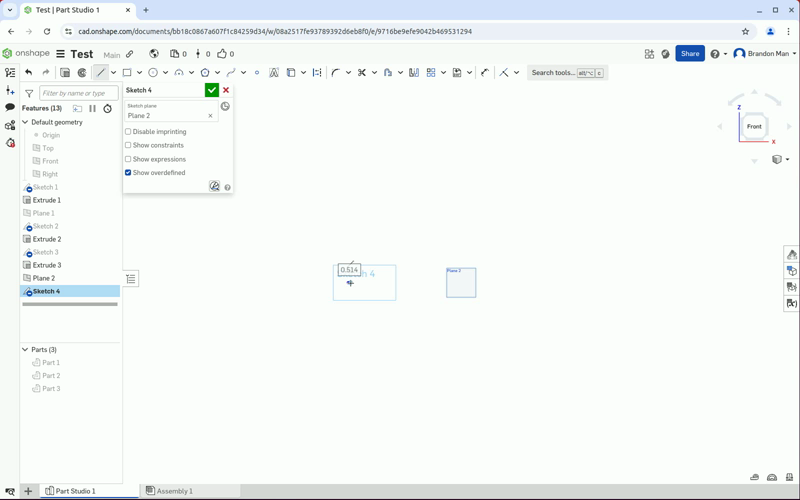
key_down(shift)
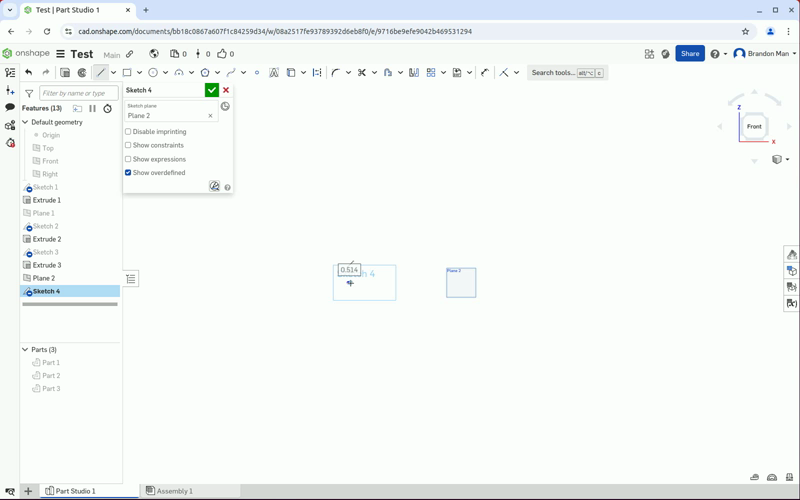
mouse_move(380, 282)
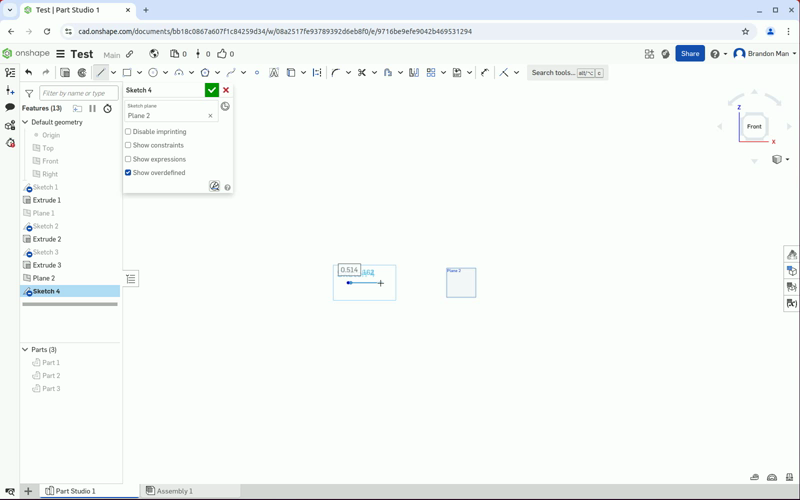
mouse_move(350, 259)
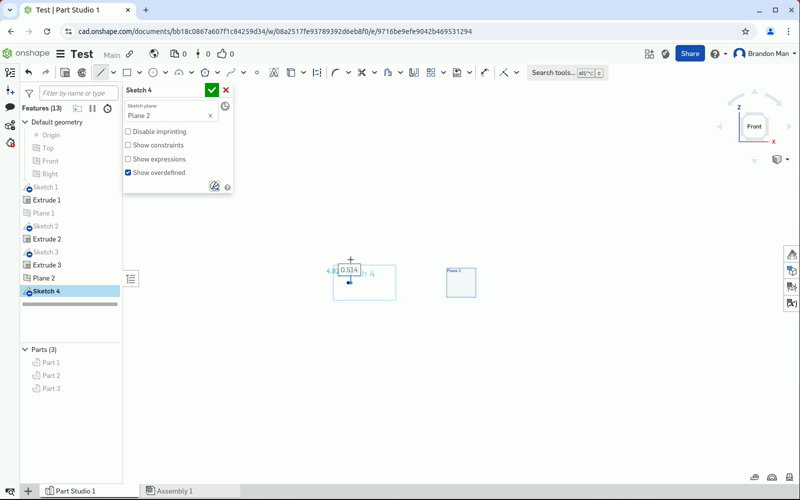
click(350, 259)
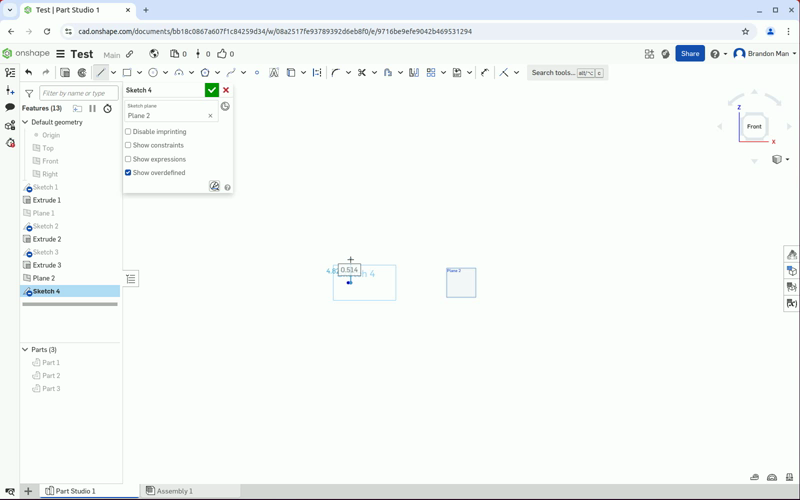
key_up(shift)
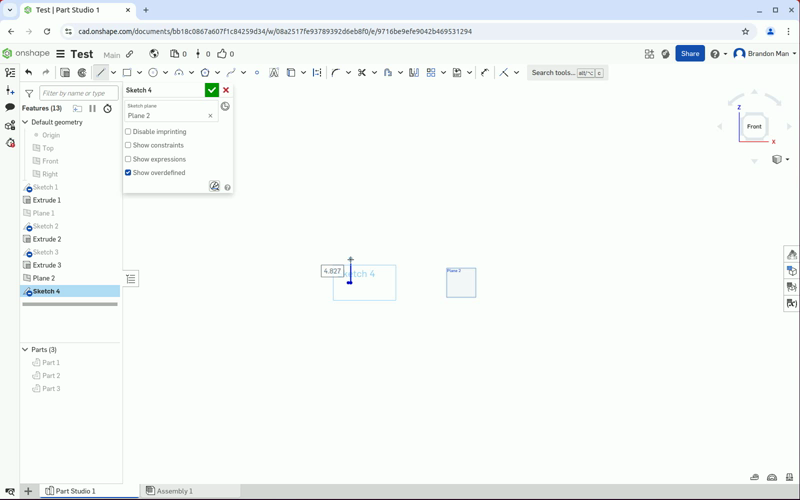
key_down(shift)
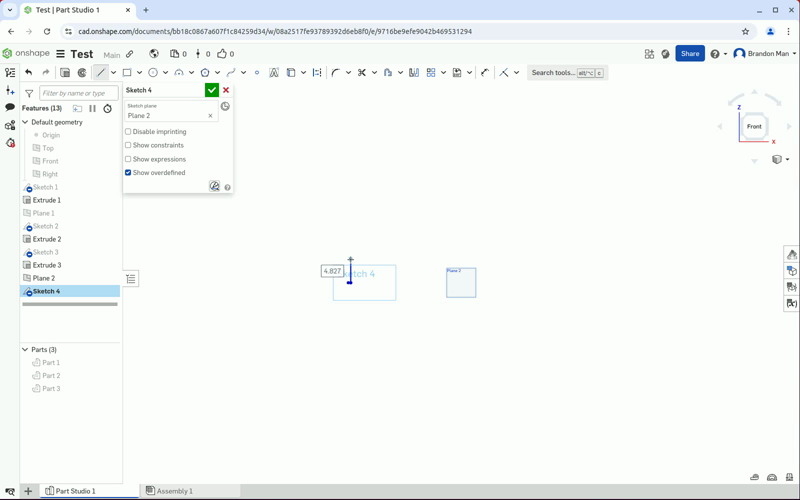
mouse_move(569, 259)
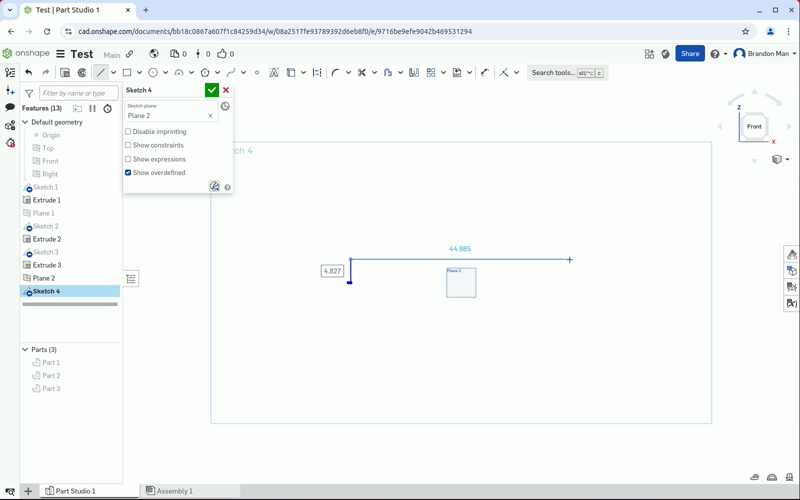
click(569, 259)
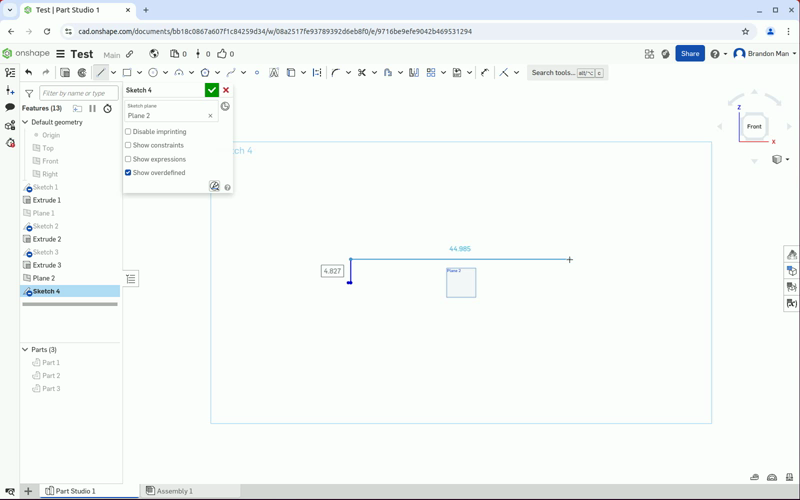
key_up(shift)
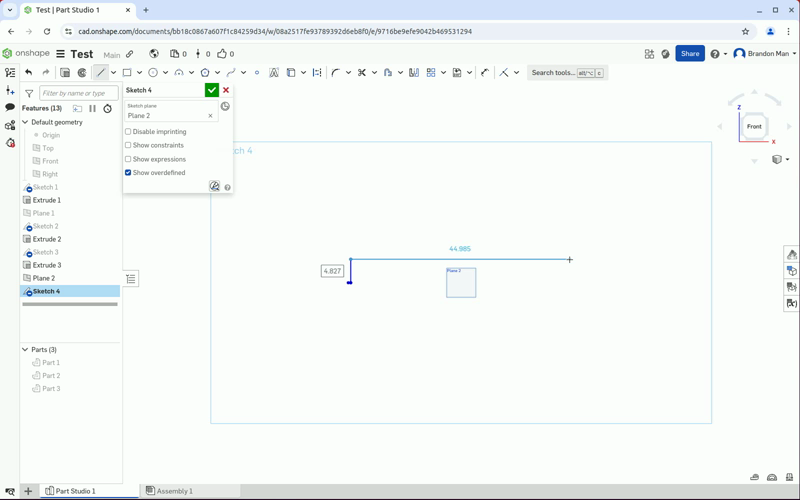
key_down(shift)
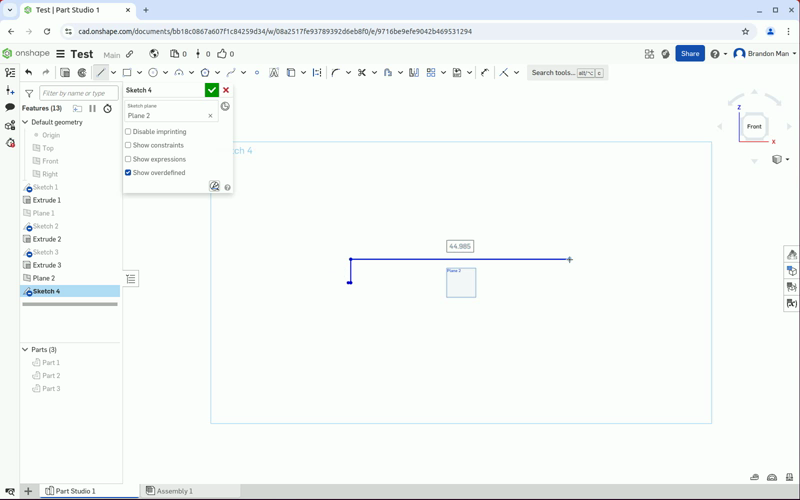
mouse_move(589, 259)
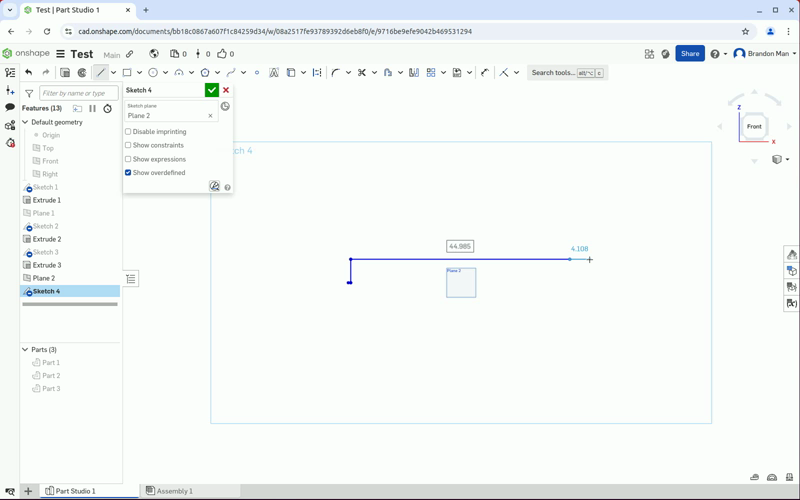
mouse_move(569, 282)
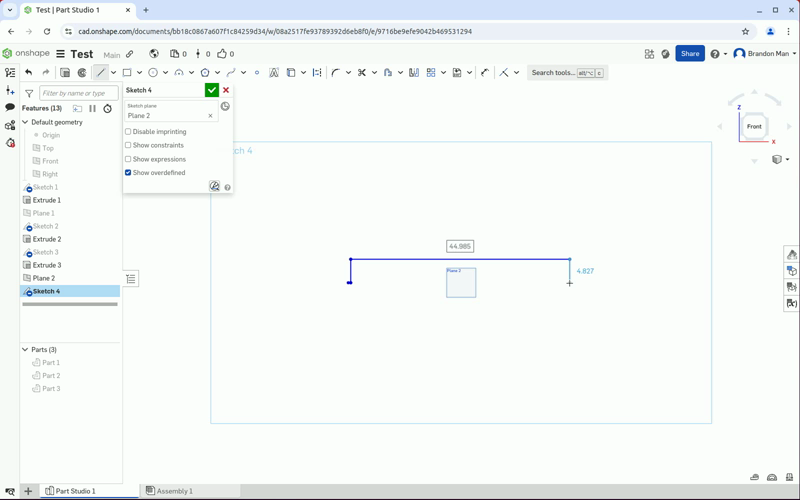
click(569, 282)
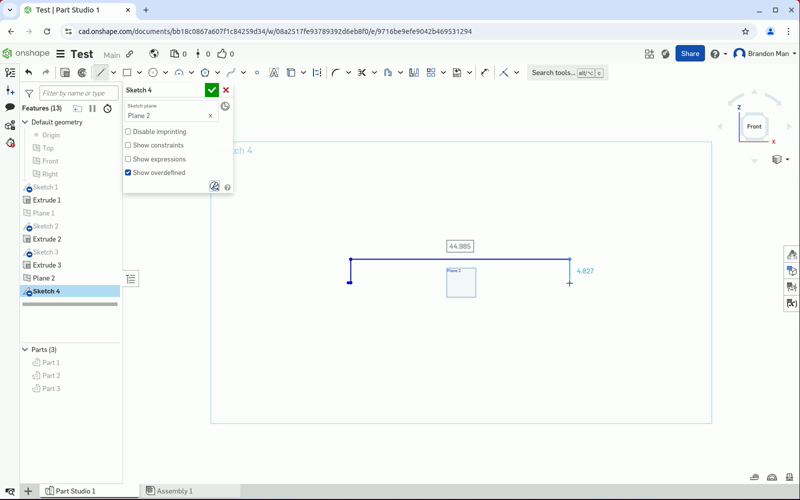
key_up(shift)
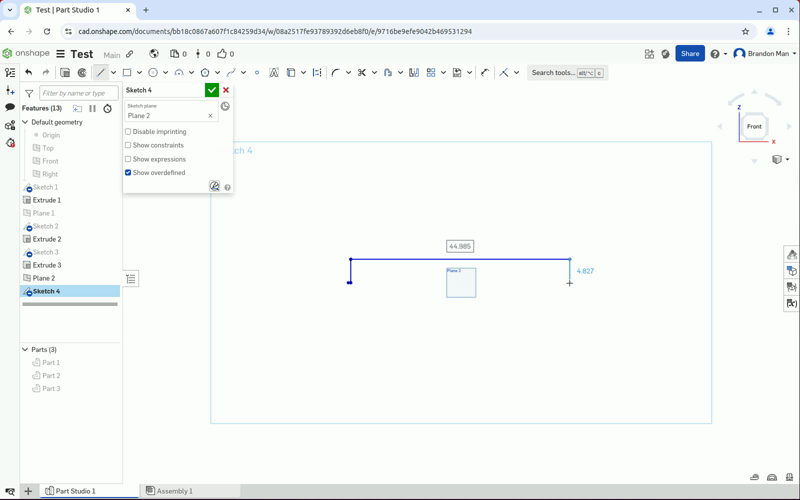
key_down(shift)
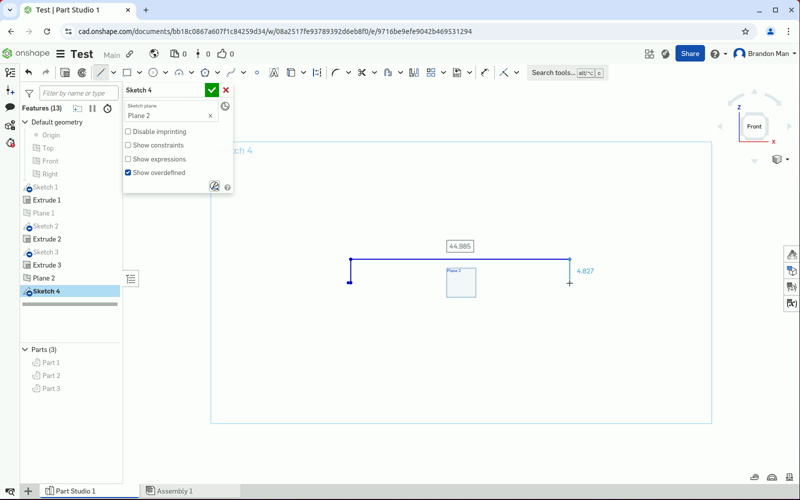
mouse_move(589, 282)
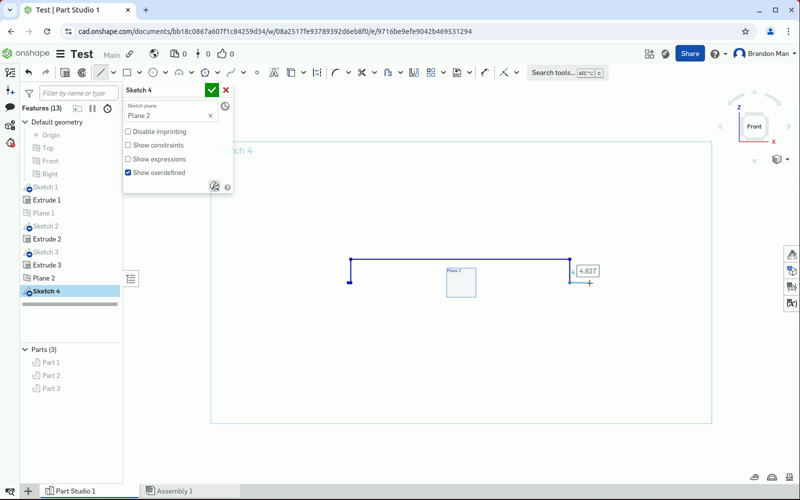
mouse_move(572, 282)
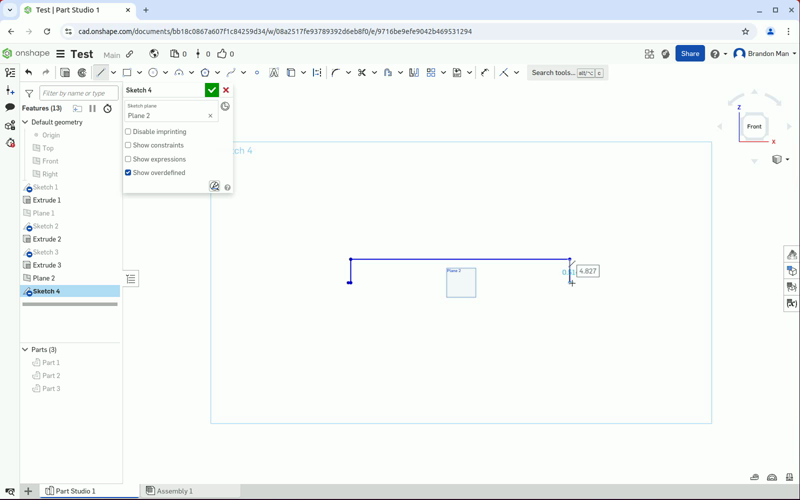
scroll(6)
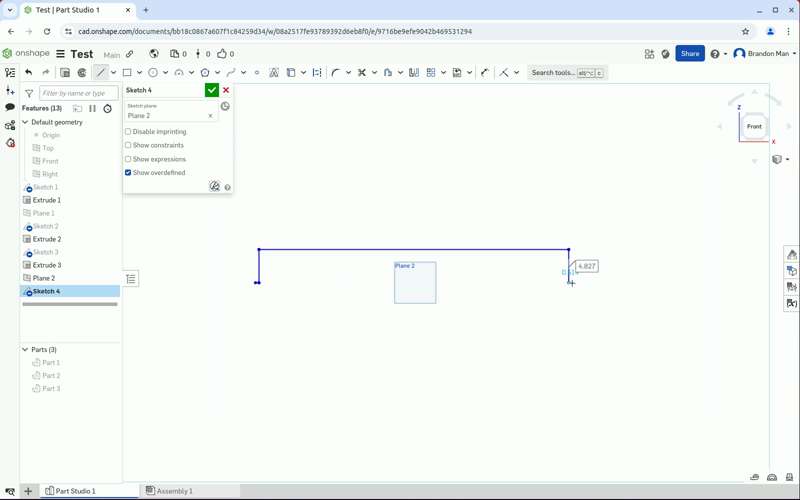
scroll(6)
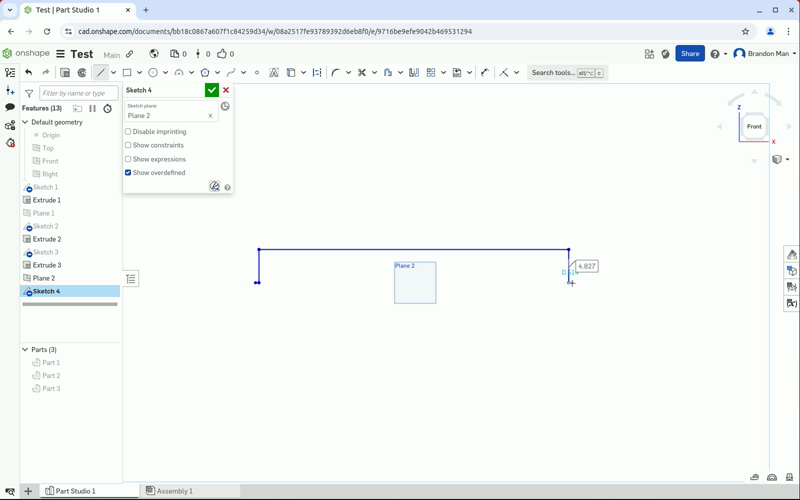
scroll(6)
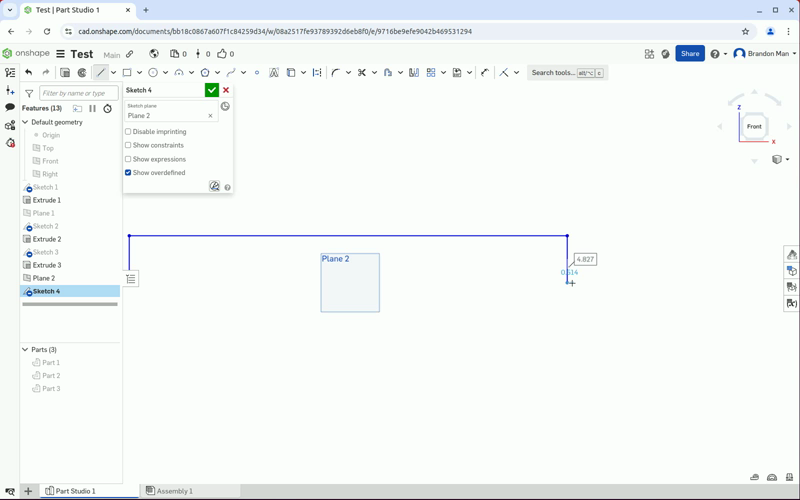
scroll(6)
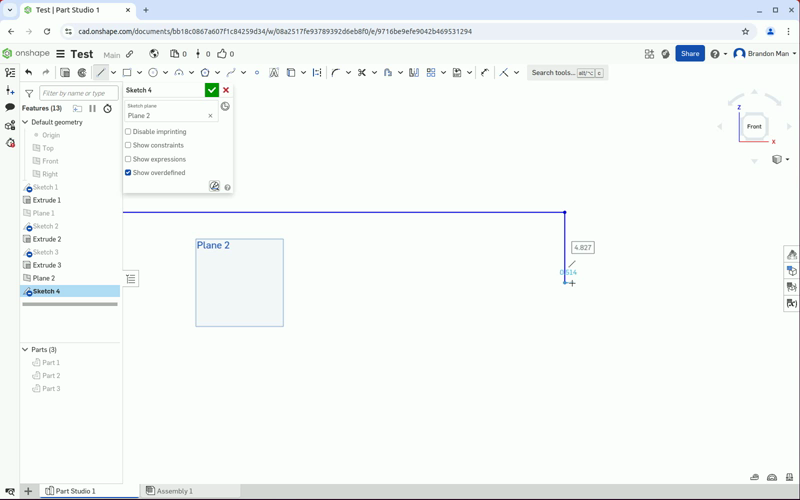
scroll(6)
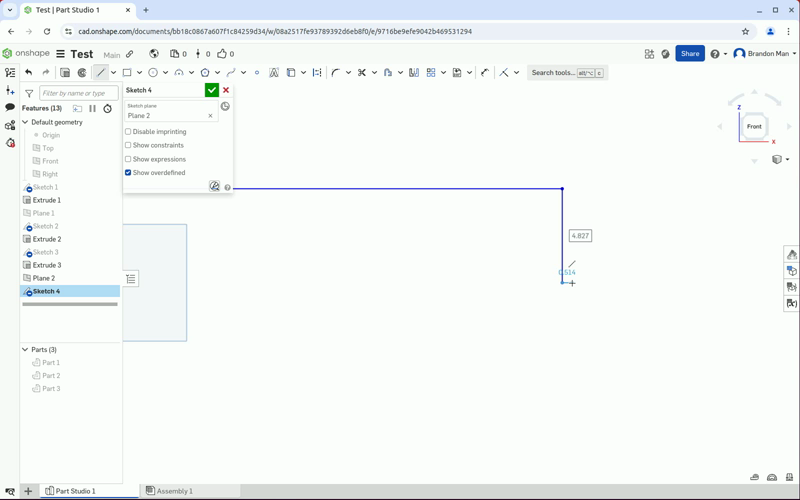
scroll(6)
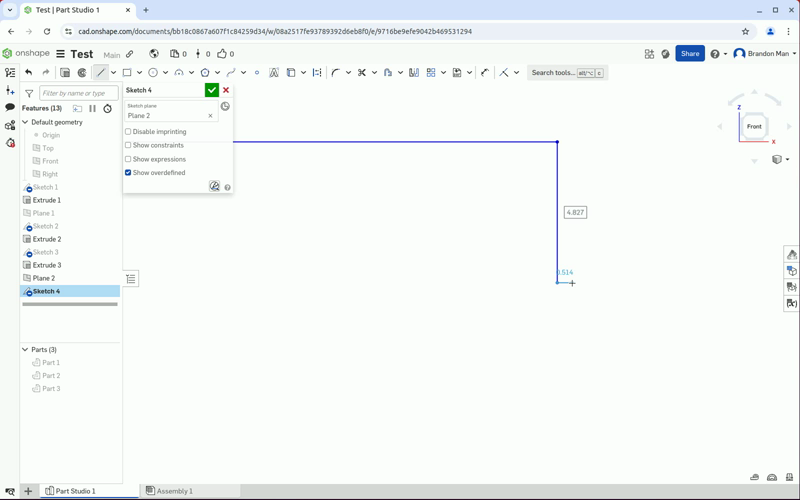
scroll(6)
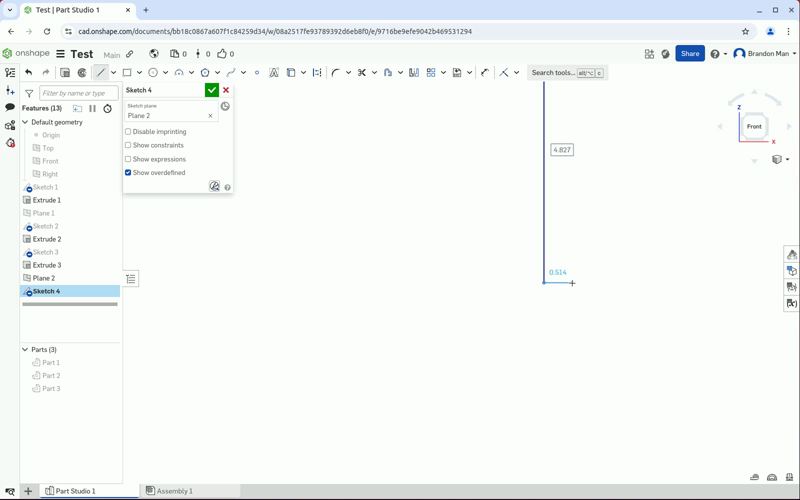
click(572, 282)
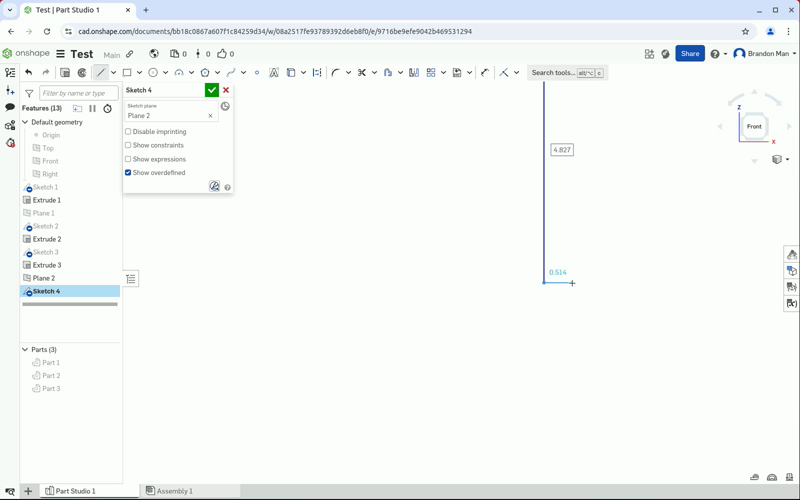
scroll(-6)
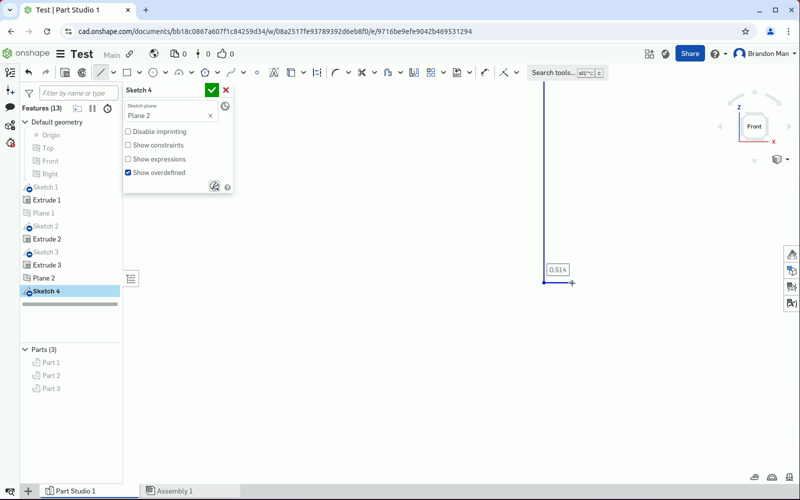
scroll(-6)
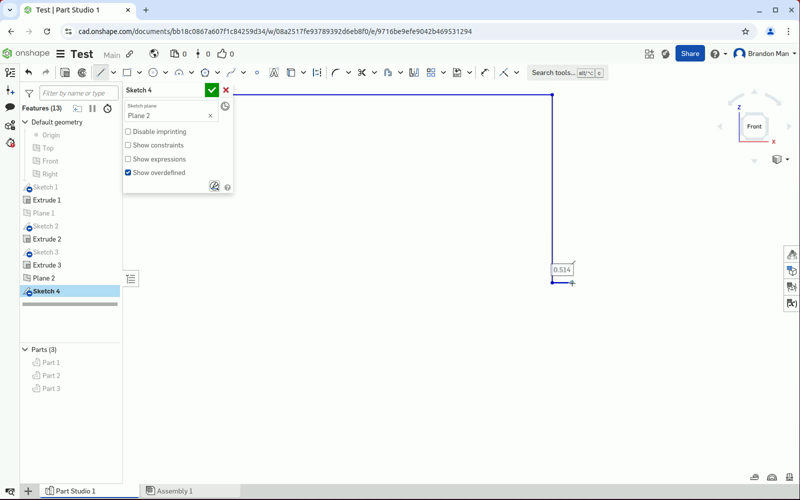
scroll(-6)
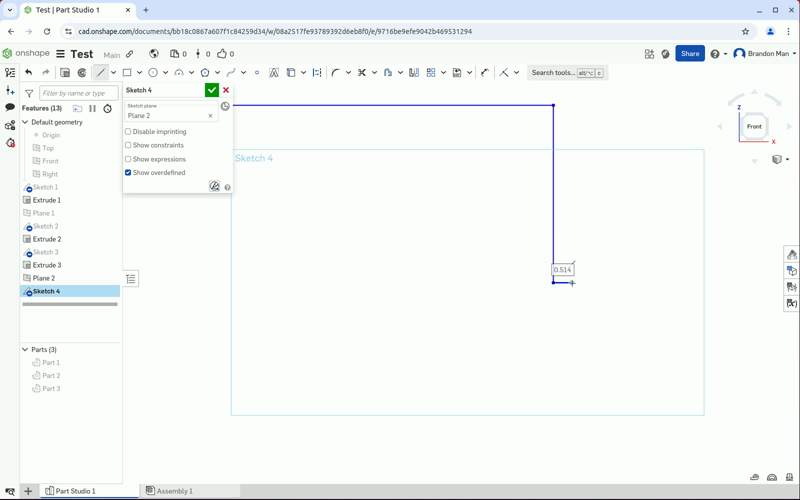
scroll(-6)
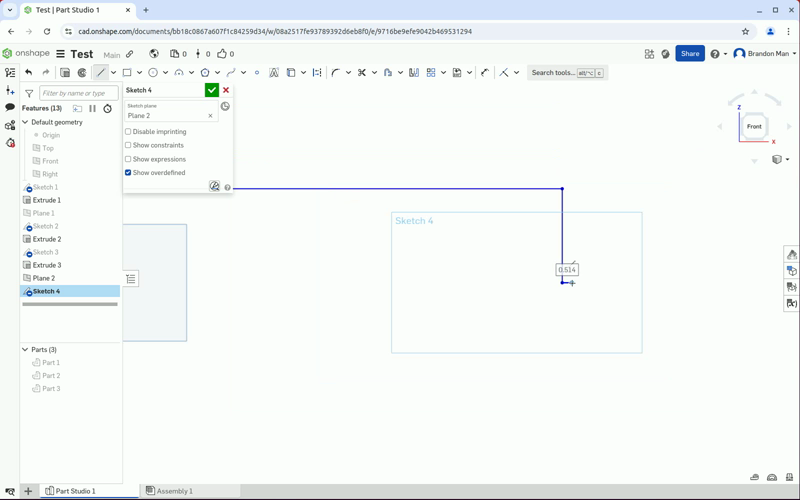
scroll(-6)
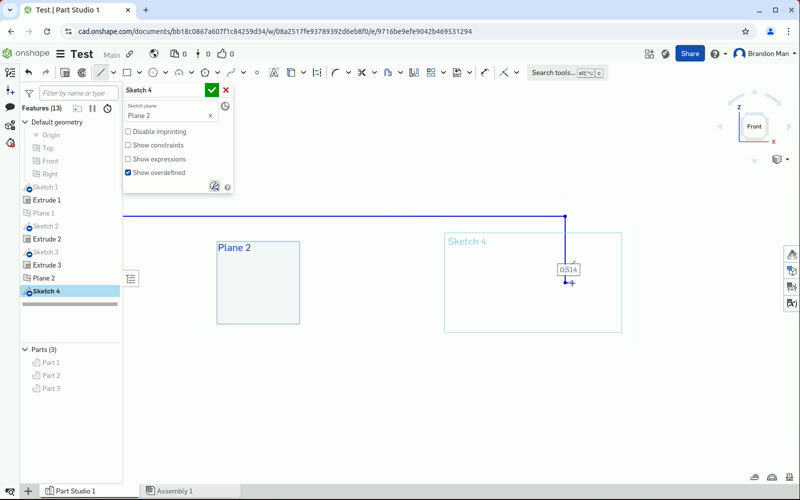
scroll(-6)
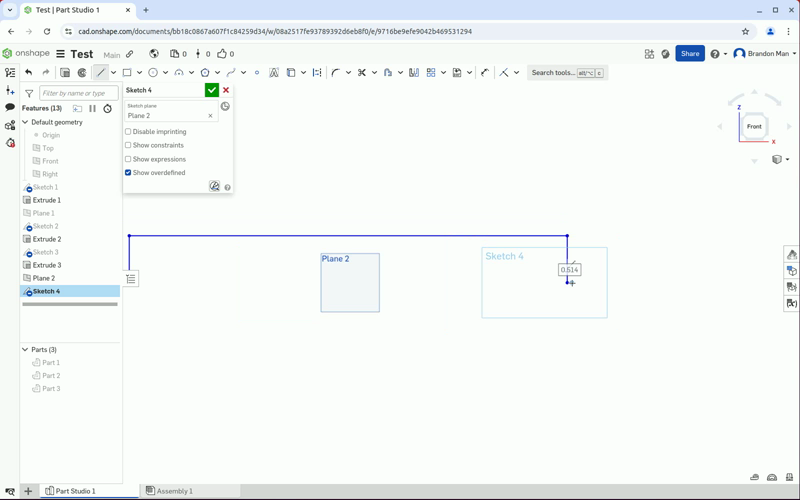
scroll(-6)
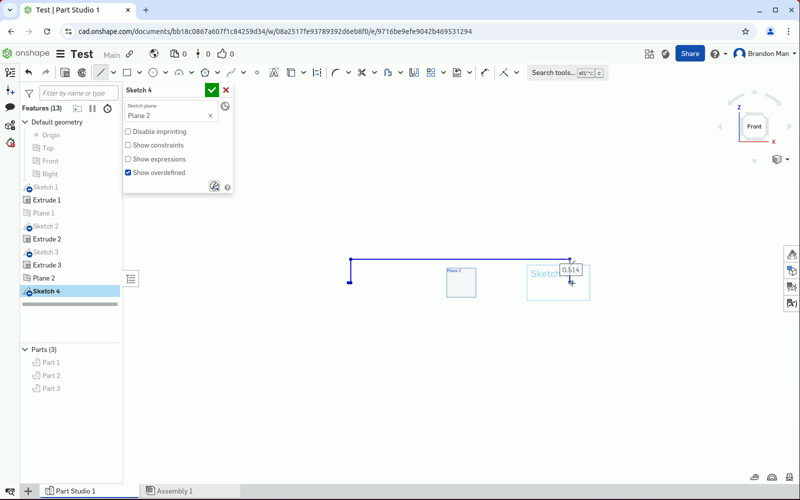
key_up(shift)
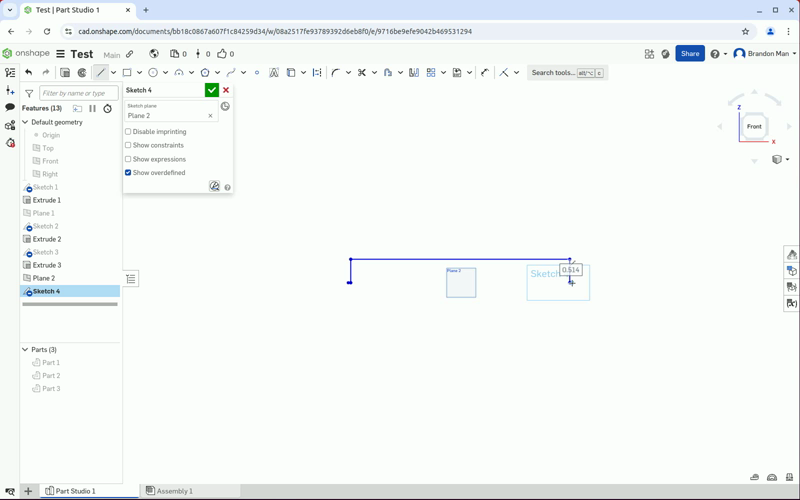
key_down(shift)
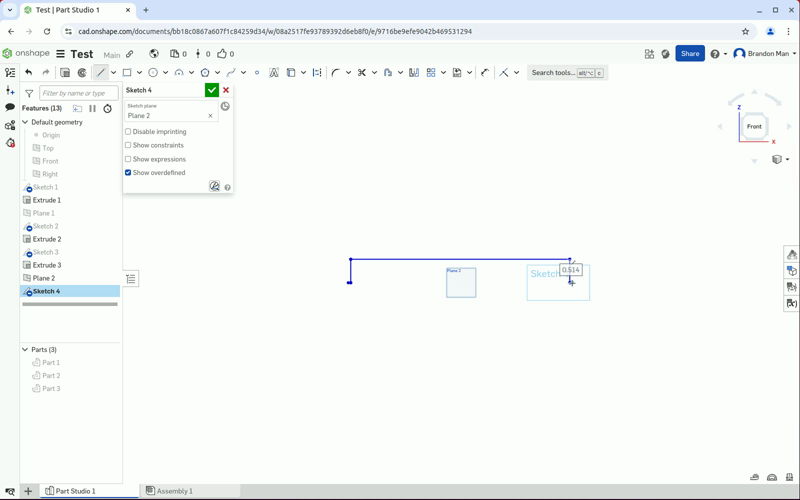
mouse_move(589, 282)
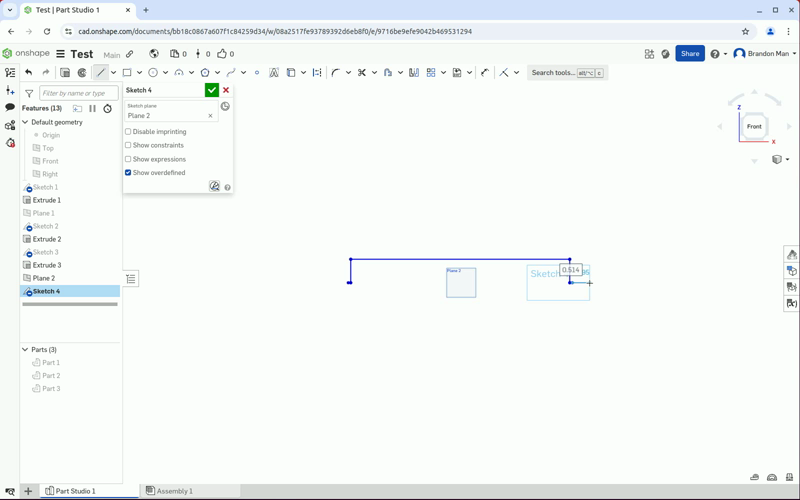
mouse_move(572, 257)
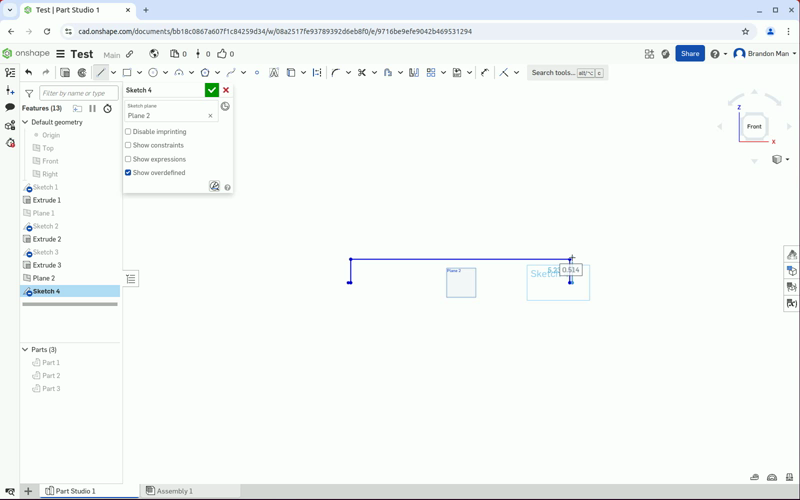
scroll(6)
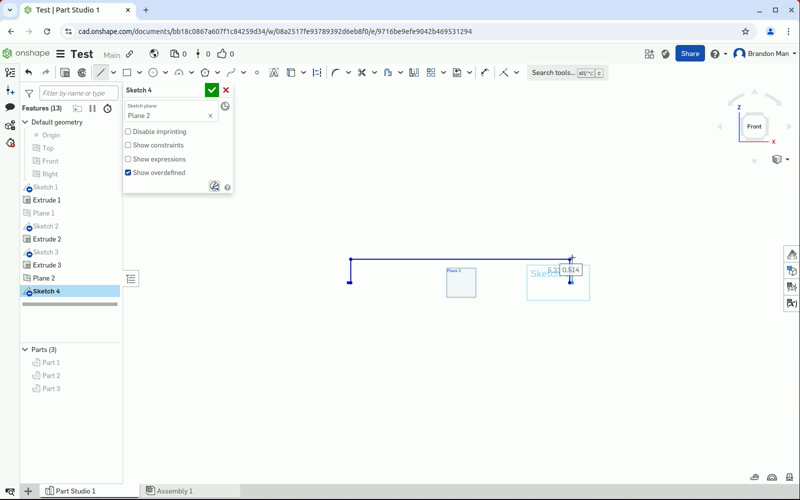
scroll(6)
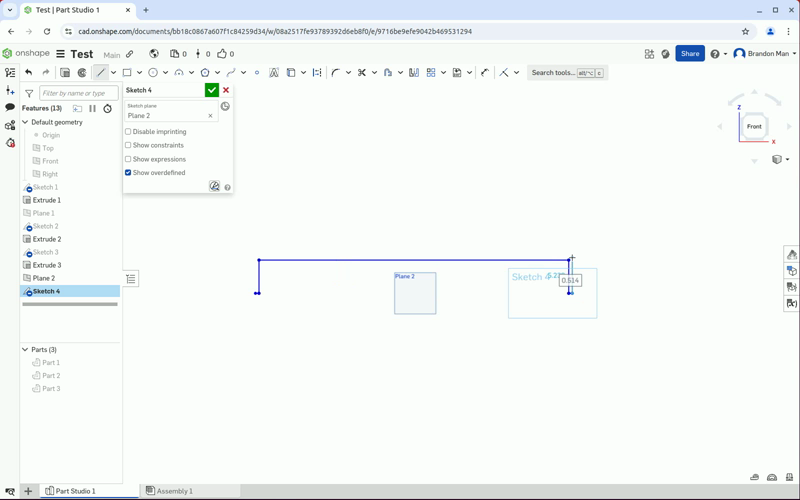
scroll(6)
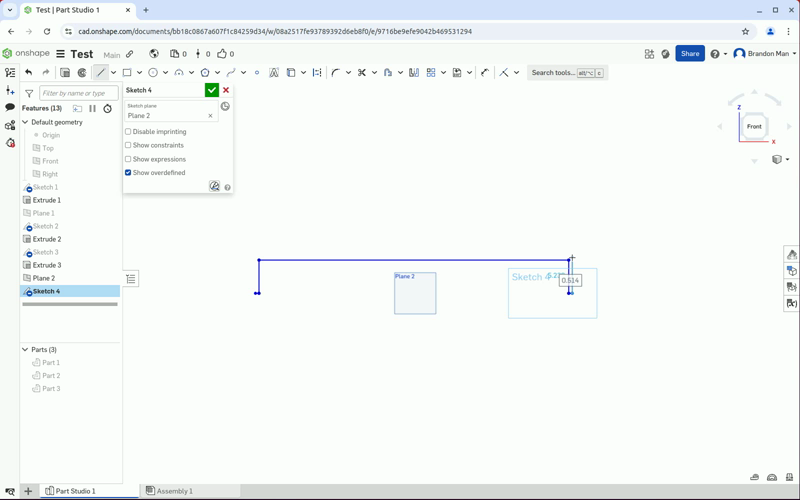
scroll(6)
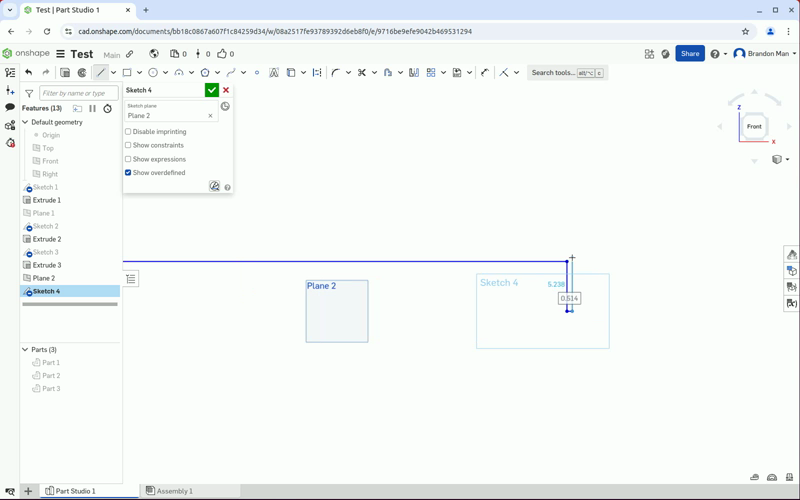
scroll(6)
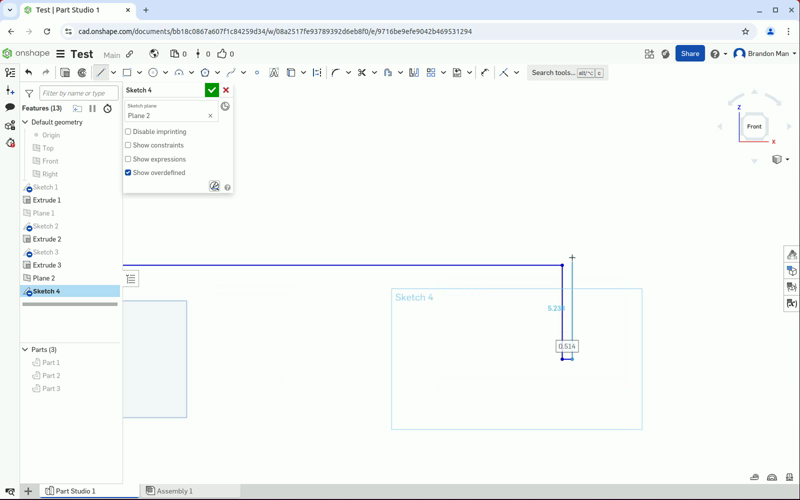
scroll(6)
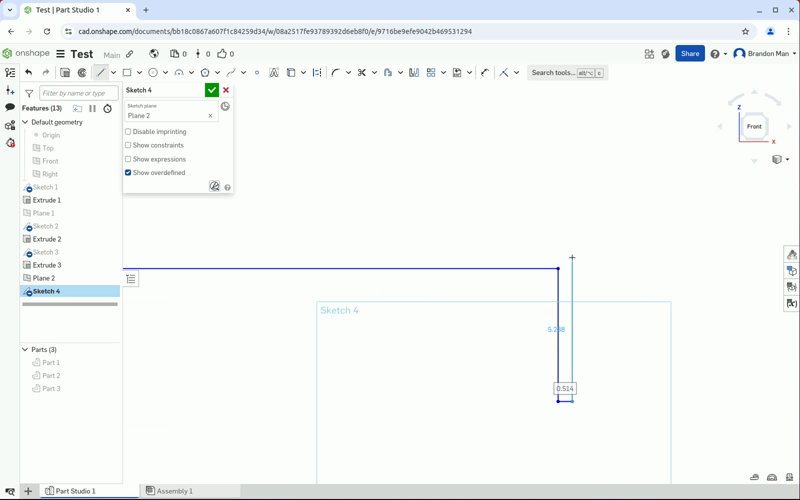
scroll(6)
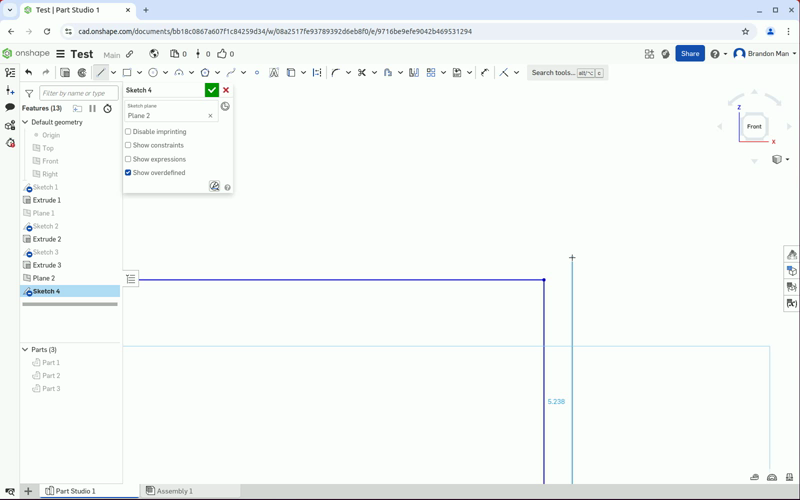
click(572, 257)
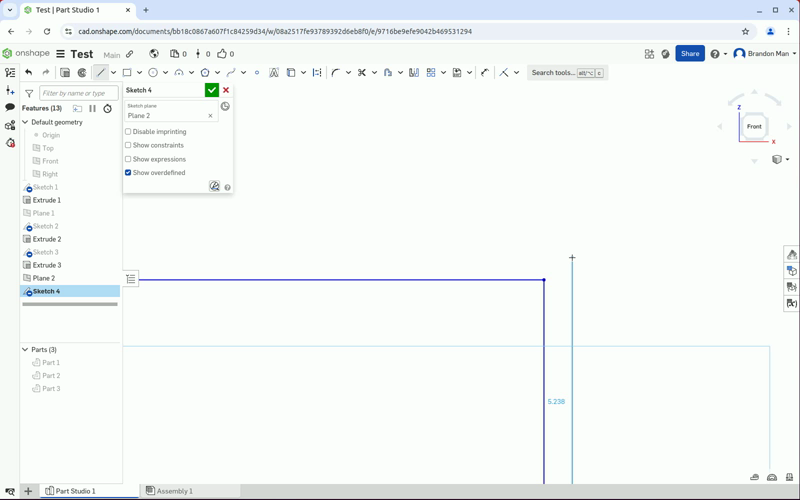
scroll(-6)
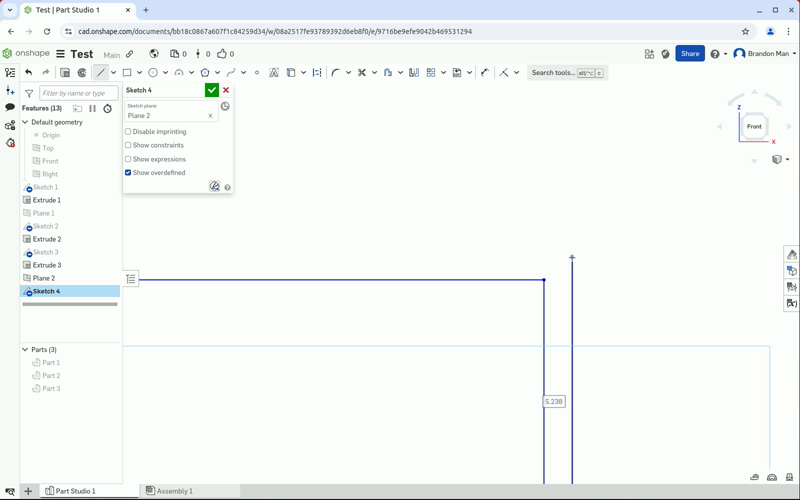
scroll(-6)
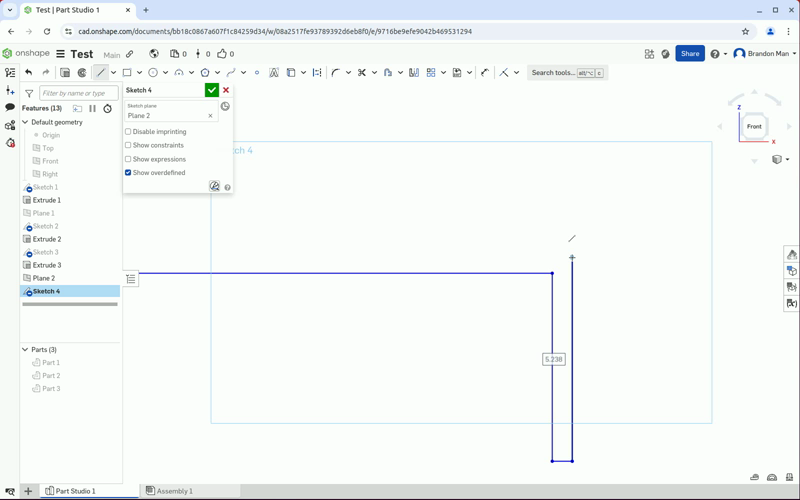
scroll(-6)
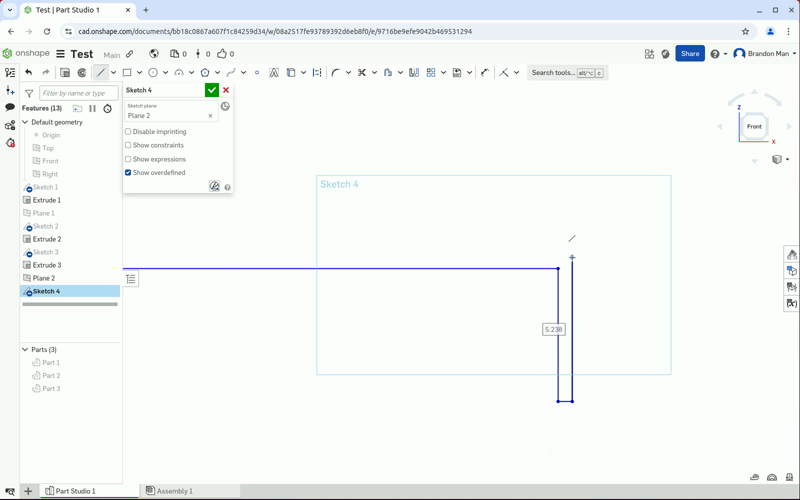
scroll(-6)
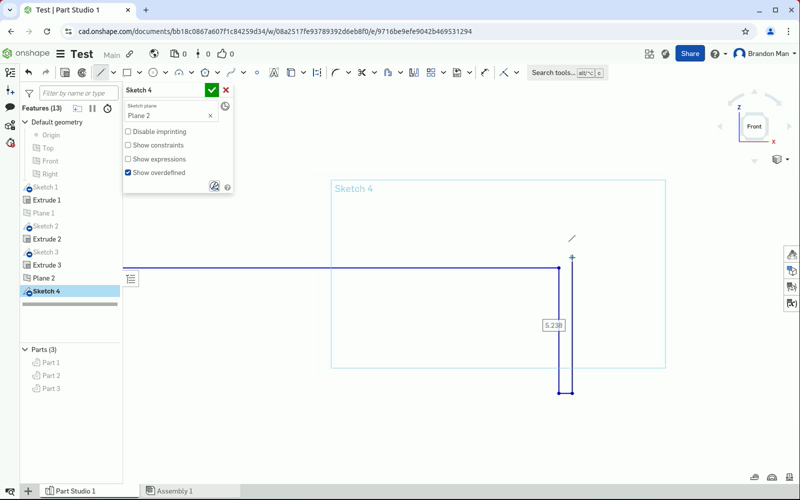
scroll(-6)
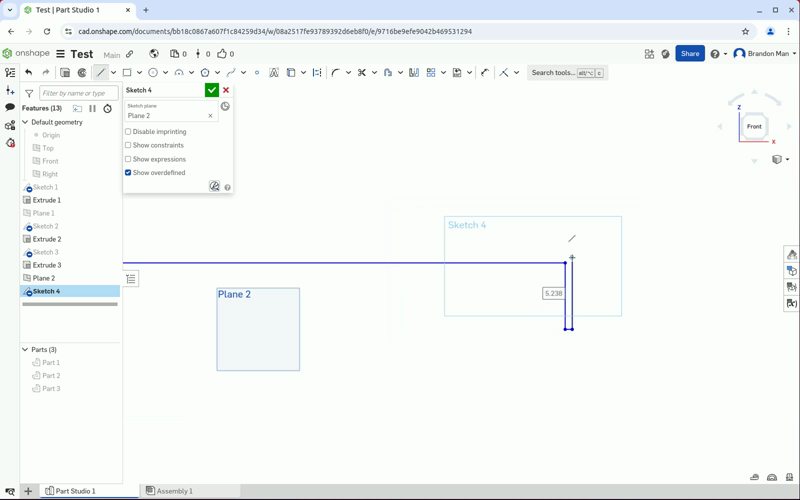
scroll(-6)
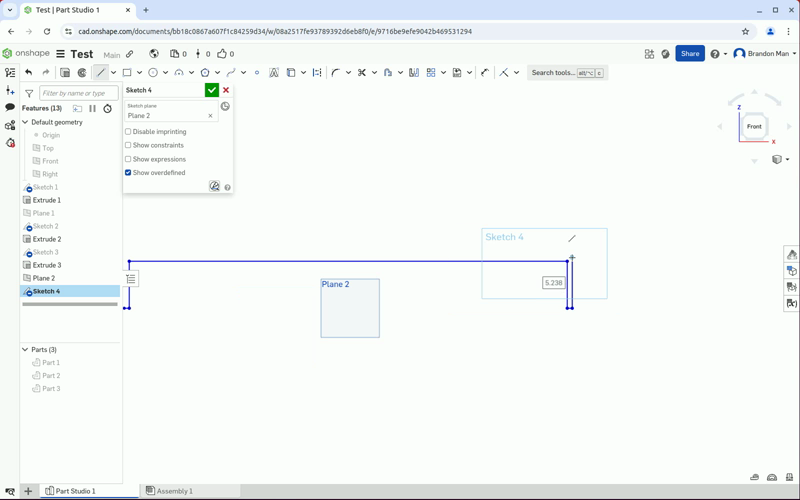
scroll(-6)
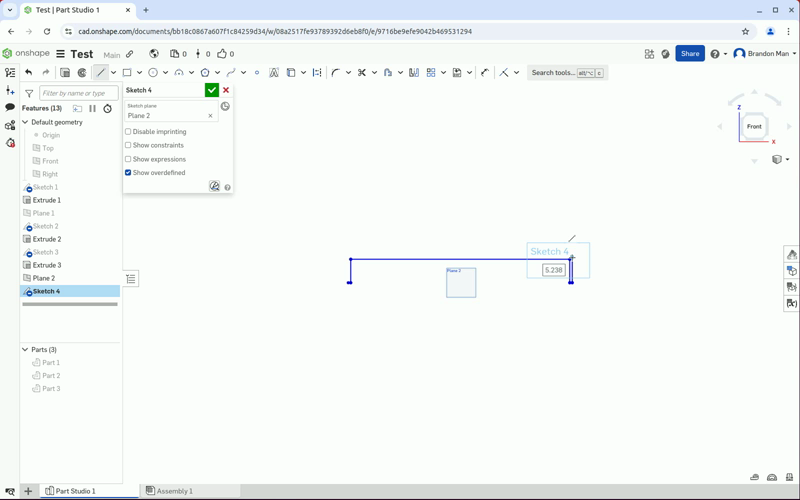
key_up(shift)
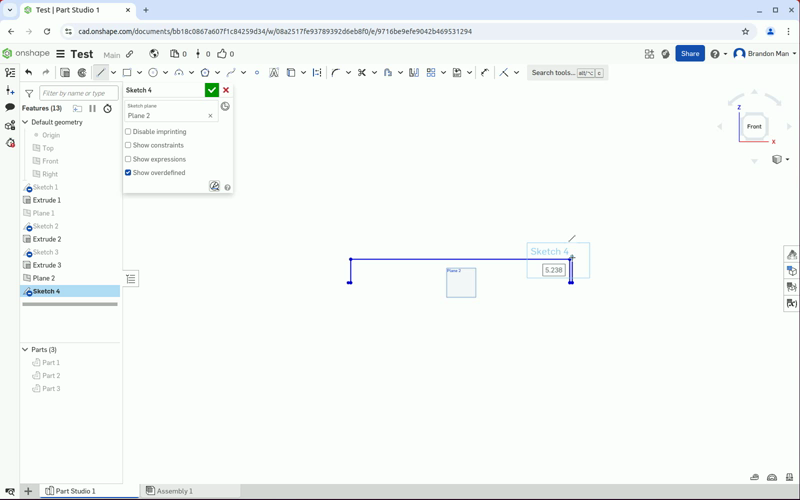
key_down(shift)
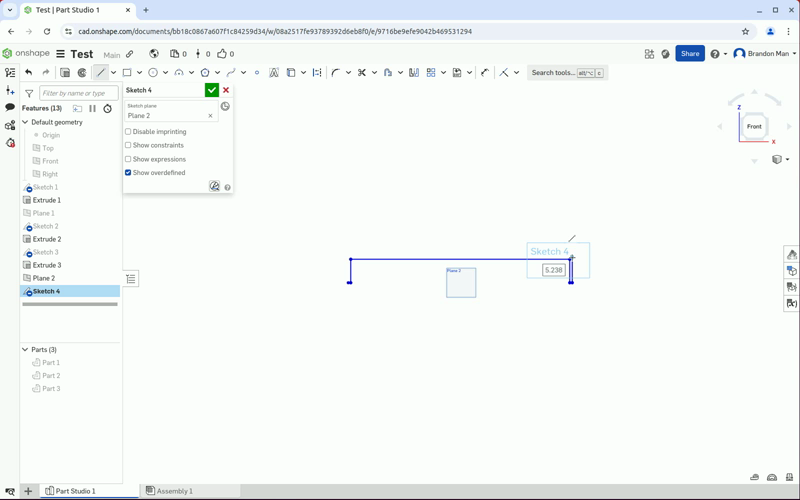
mouse_move(348, 257)
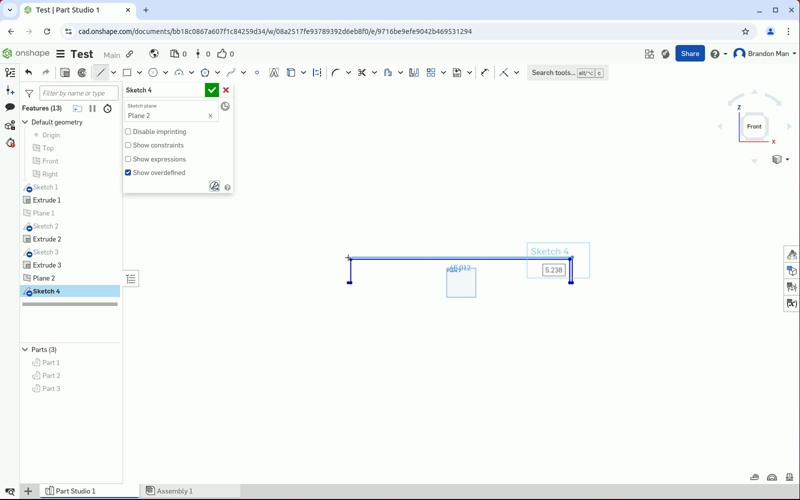
scroll(6)
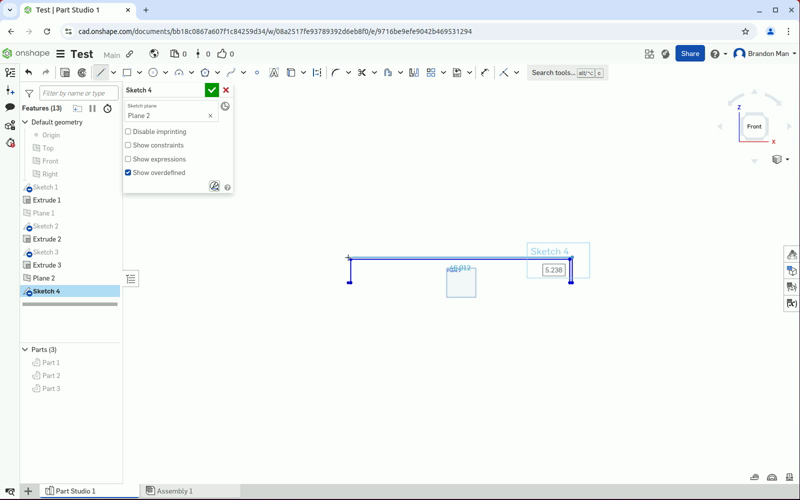
scroll(6)
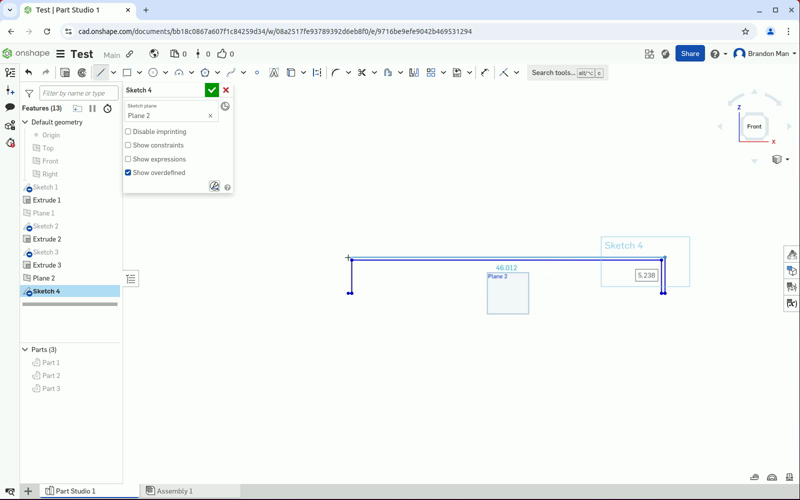
scroll(6)
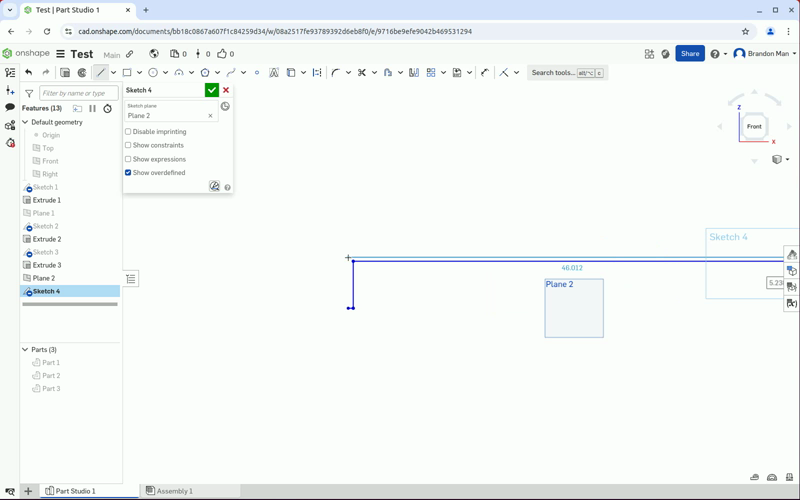
scroll(6)
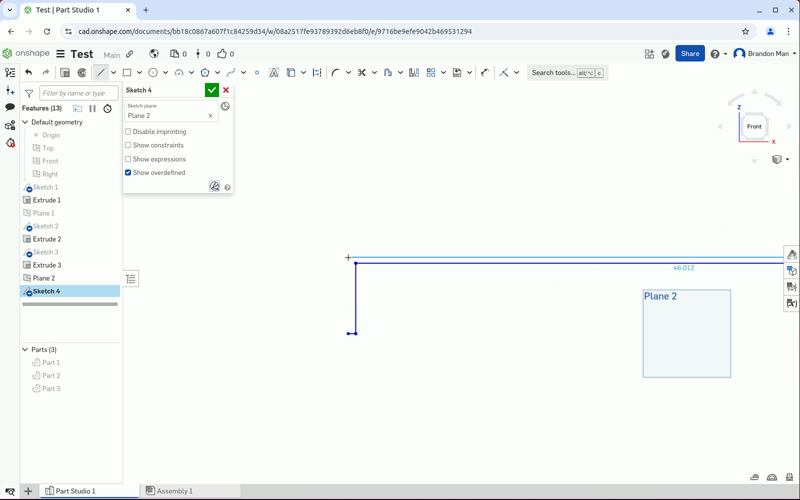
scroll(6)
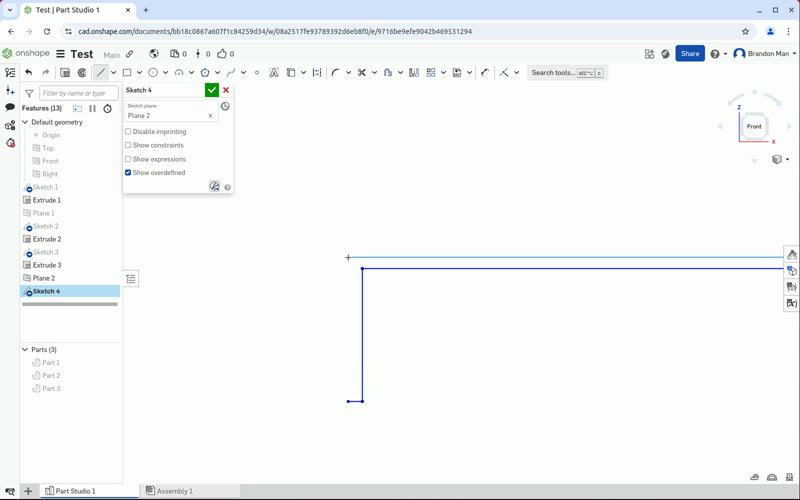
scroll(6)
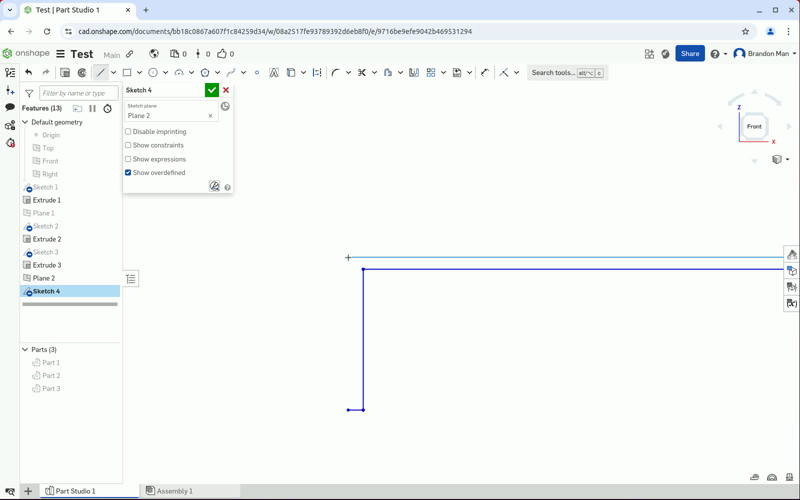
scroll(6)
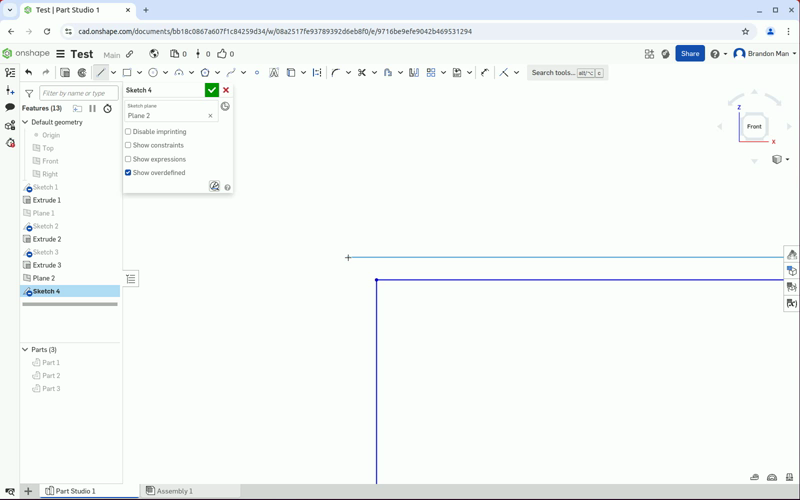
click(348, 257)
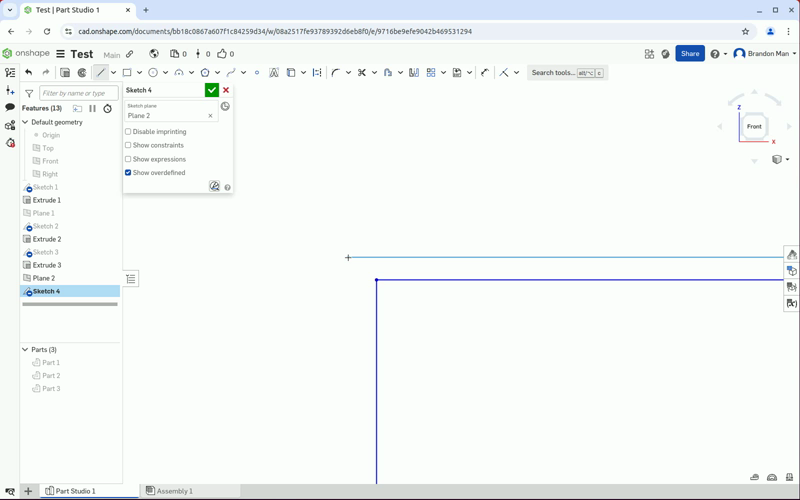
scroll(-6)
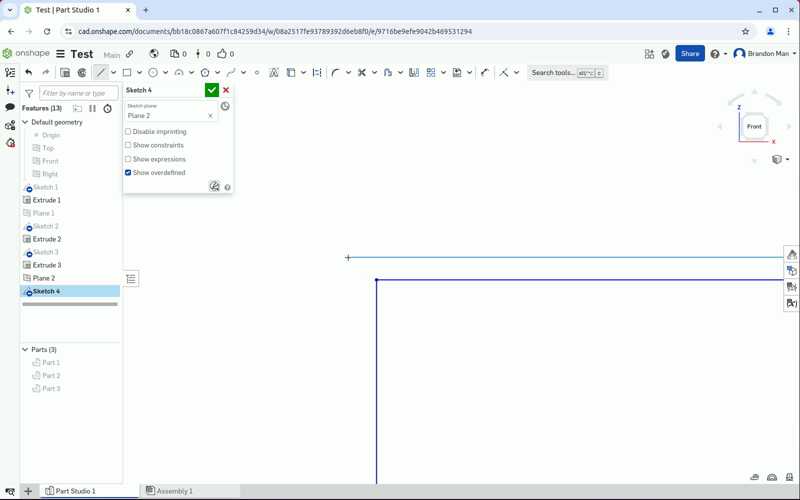
scroll(-6)
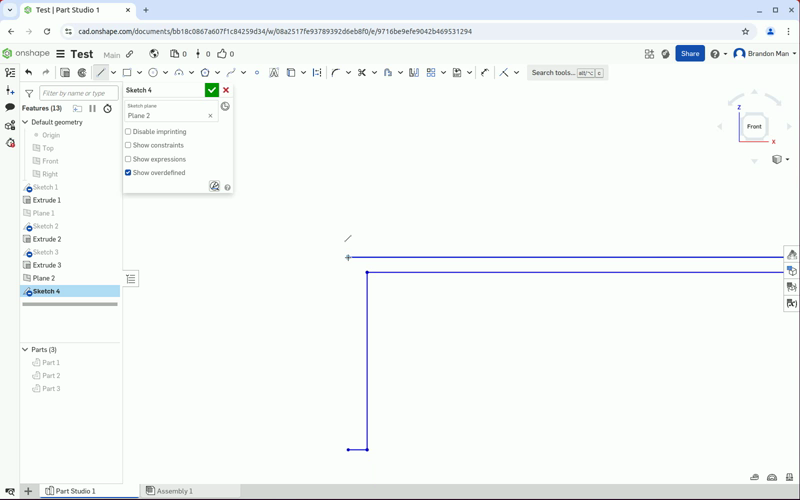
scroll(-6)
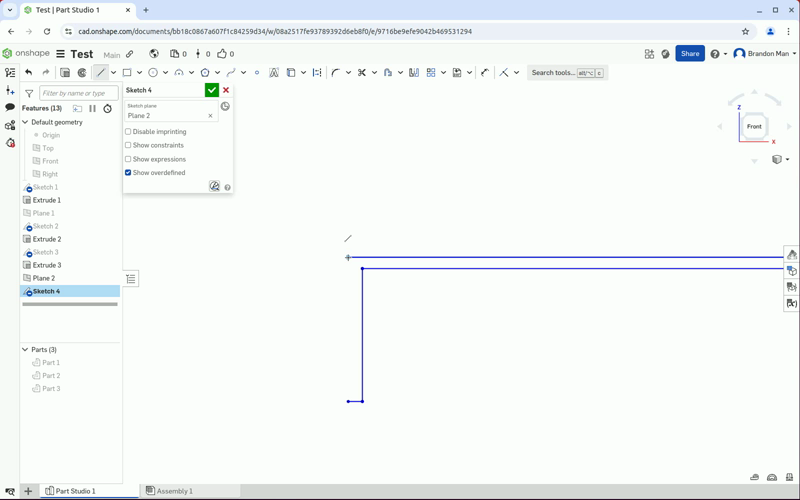
scroll(-6)
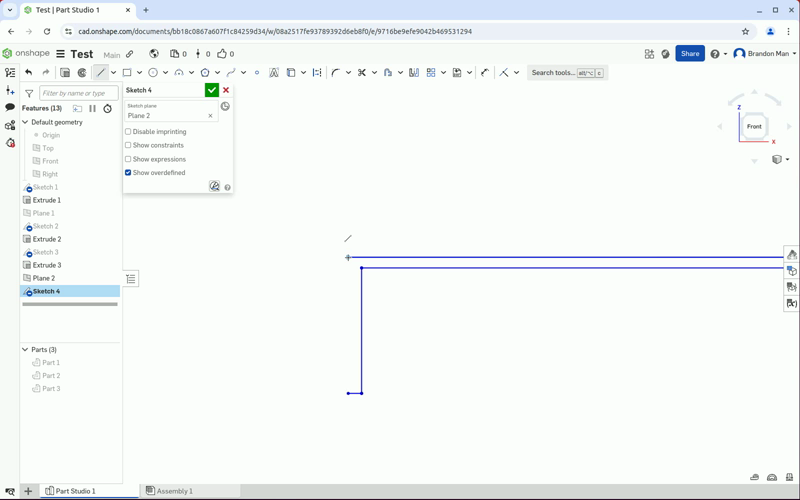
scroll(-6)
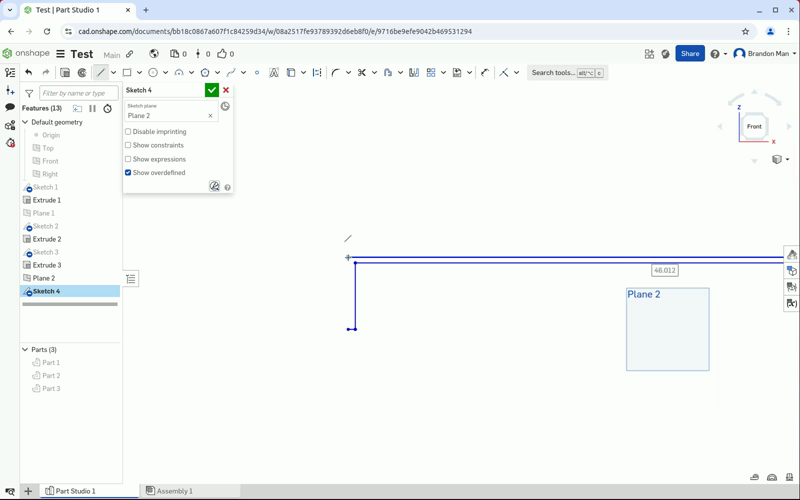
scroll(-6)
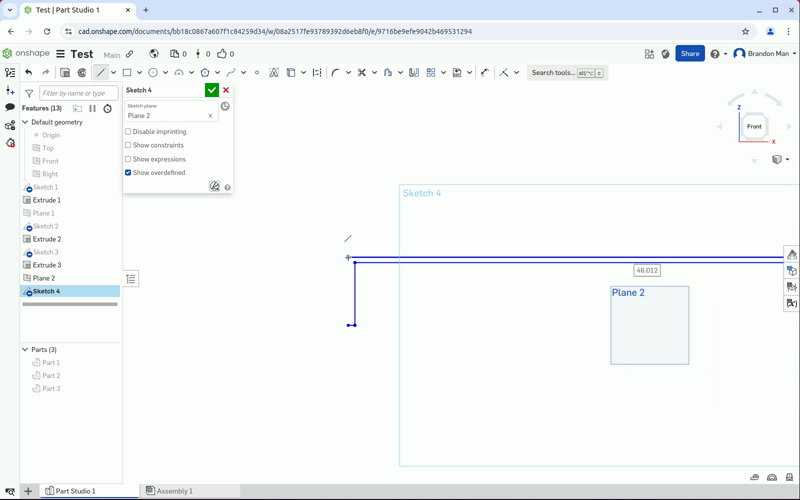
scroll(-6)
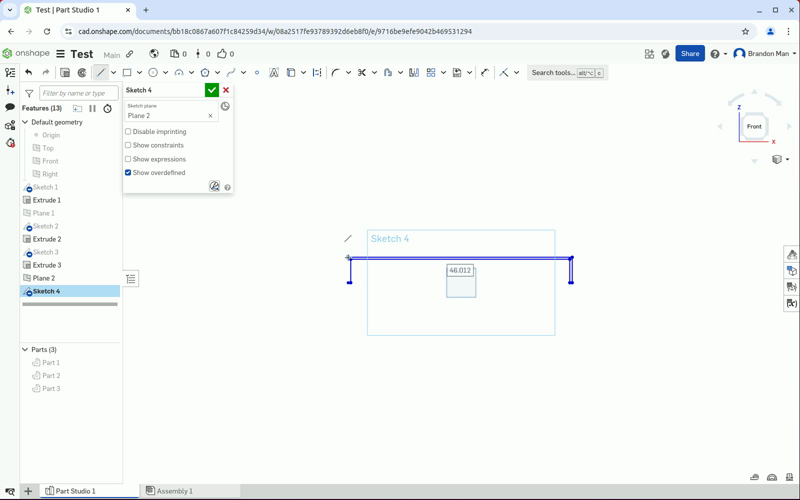
key_up(shift)
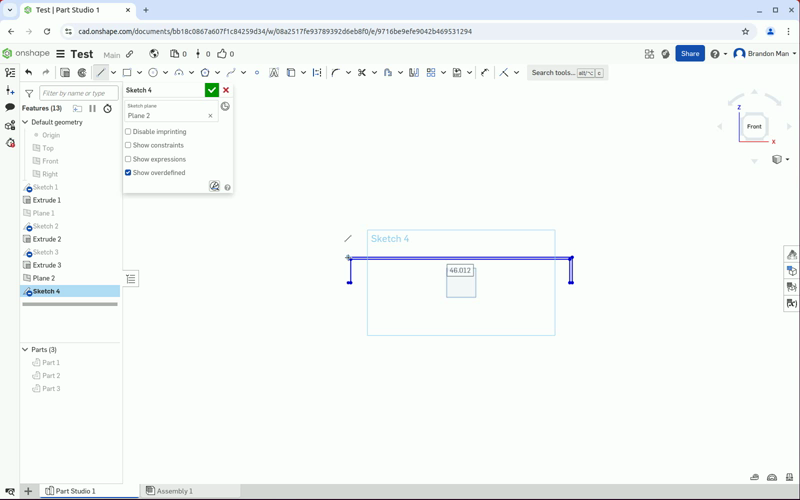
mouse_move(378, 257)
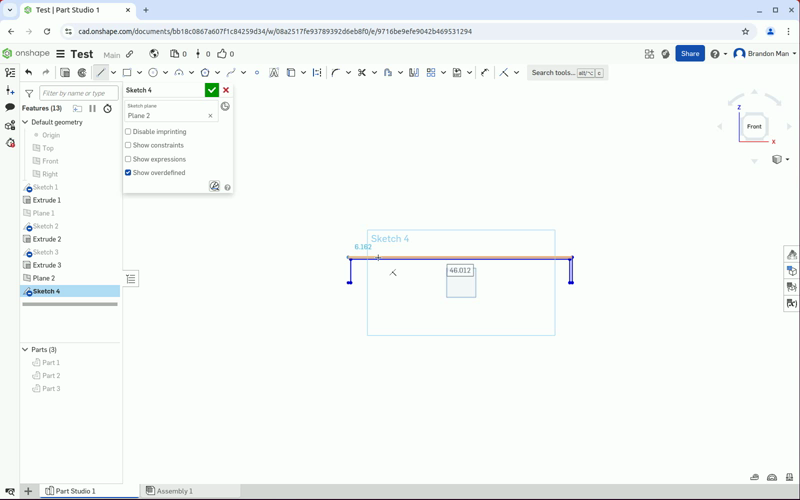
key_down(shift)
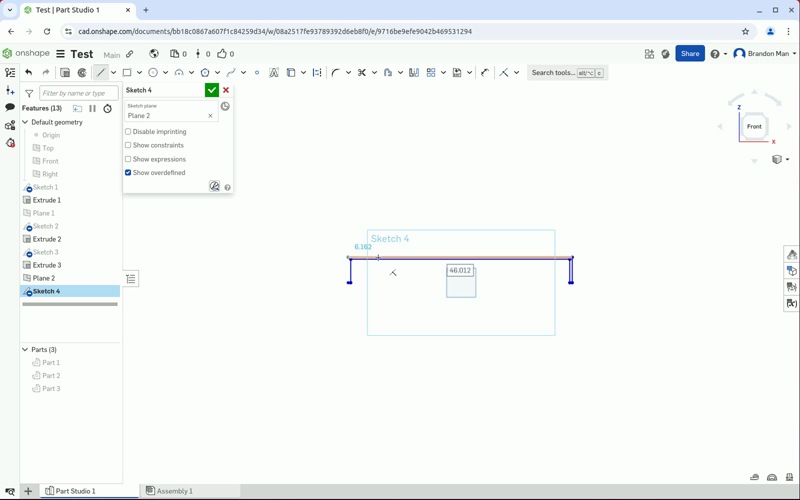
mouse_move(348, 282)
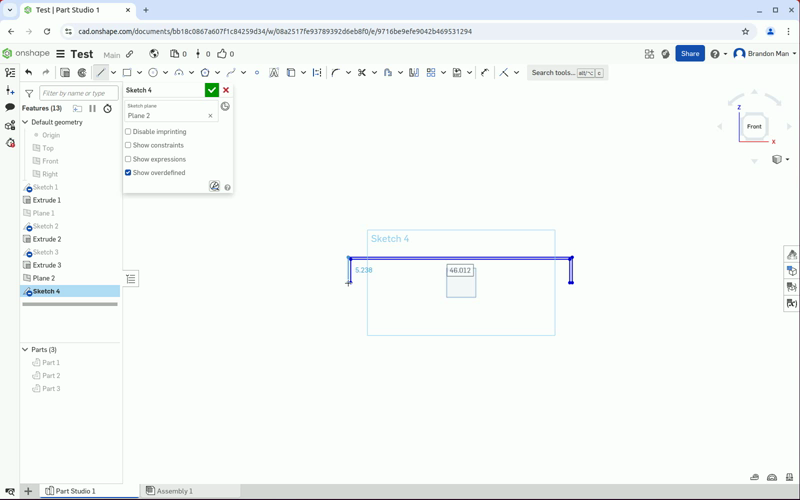
scroll(6)
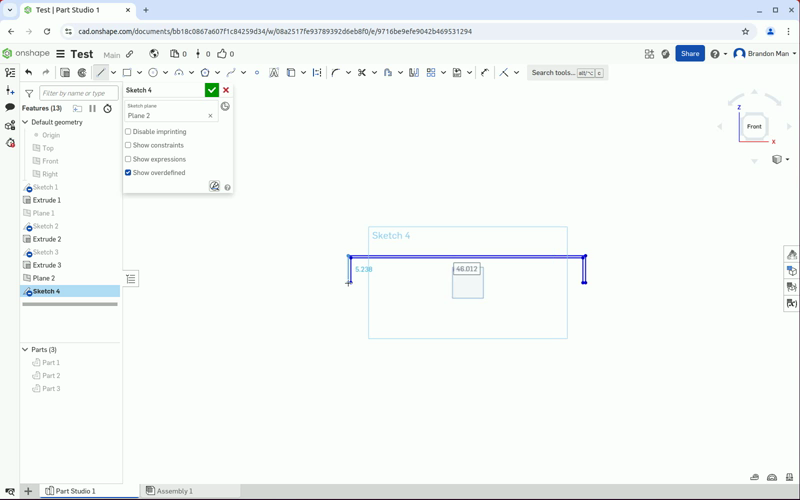
scroll(6)
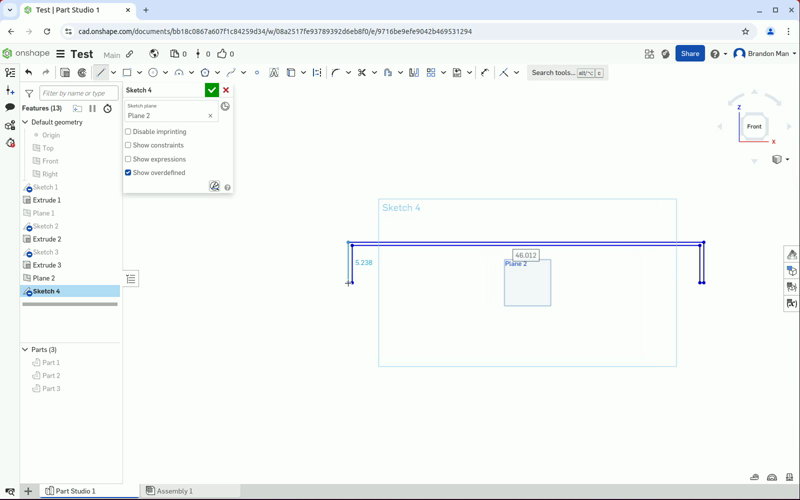
scroll(6)
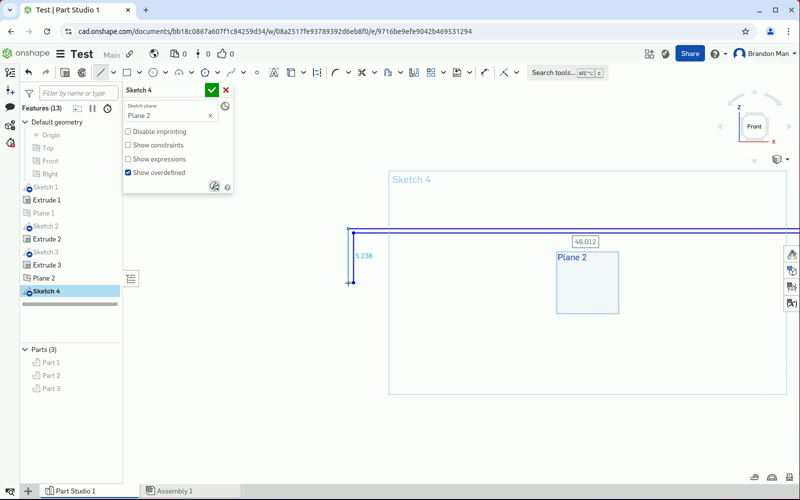
scroll(6)
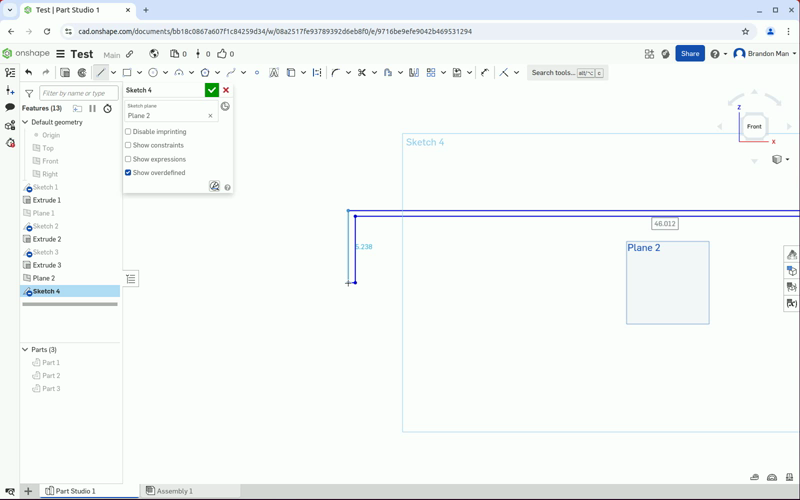
scroll(6)
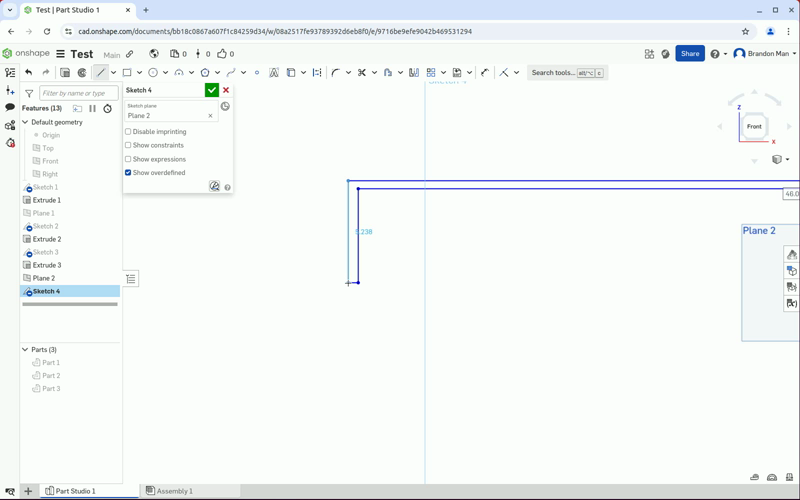
scroll(6)
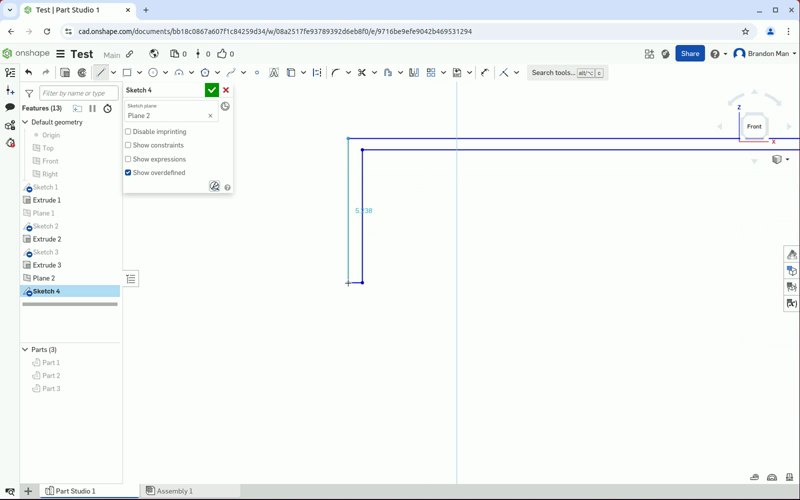
scroll(6)
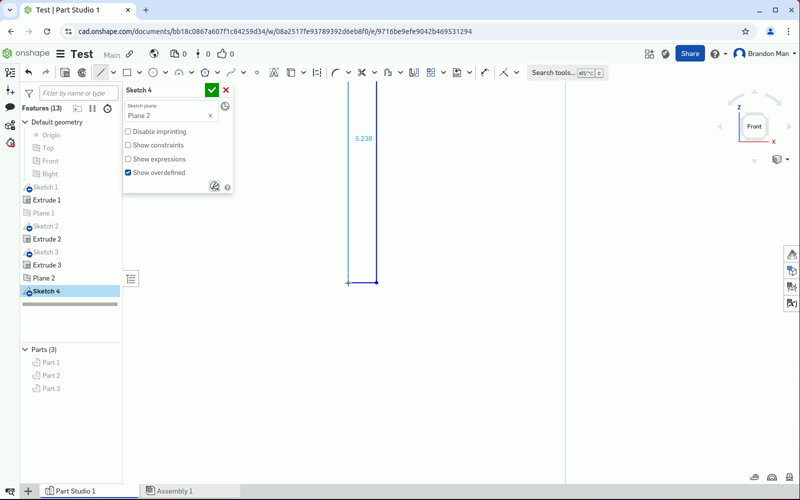
key_up(shift)
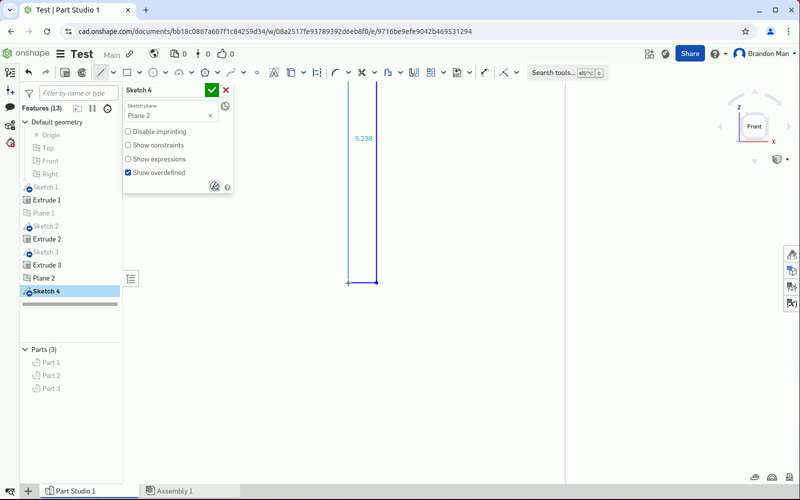
click(348, 282)
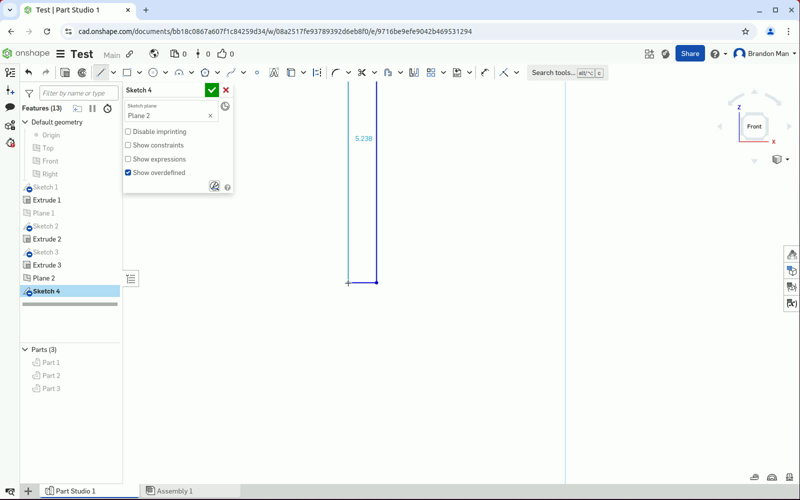
scroll(-6)
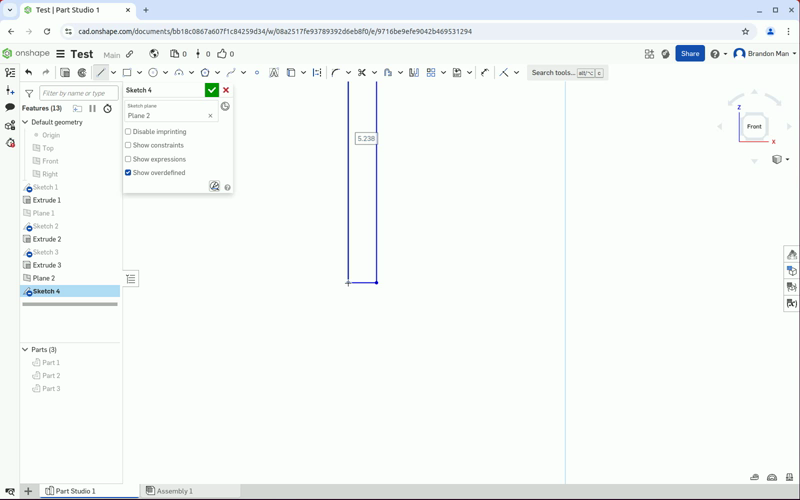
scroll(-6)
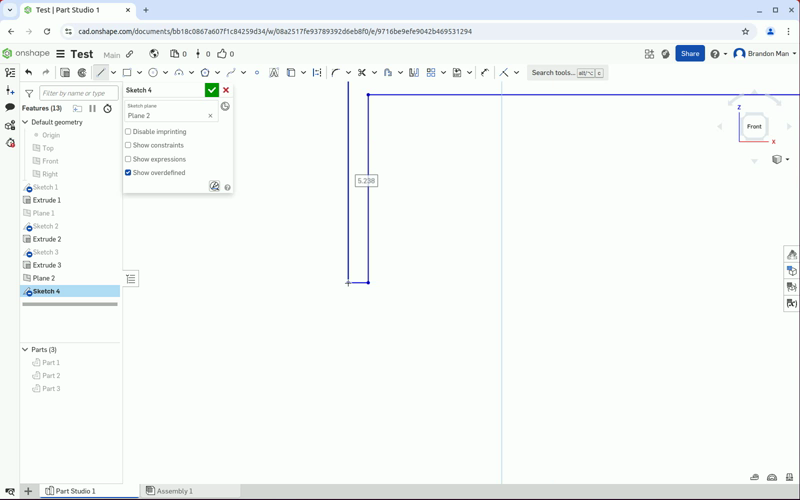
scroll(-6)
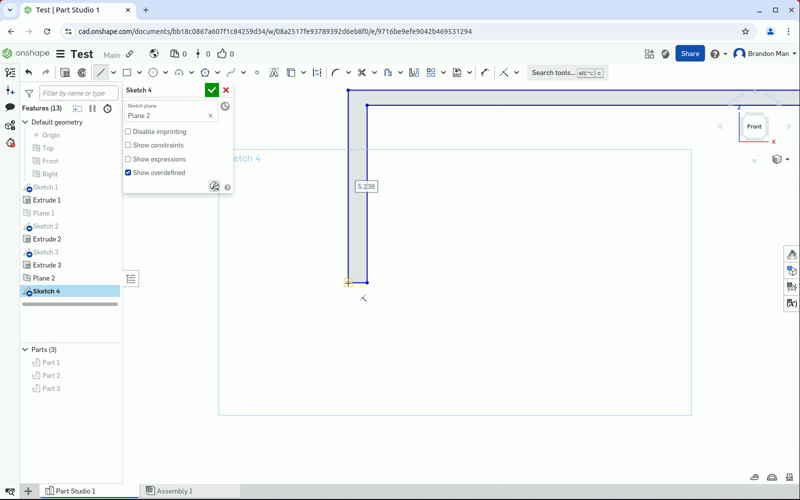
scroll(-6)
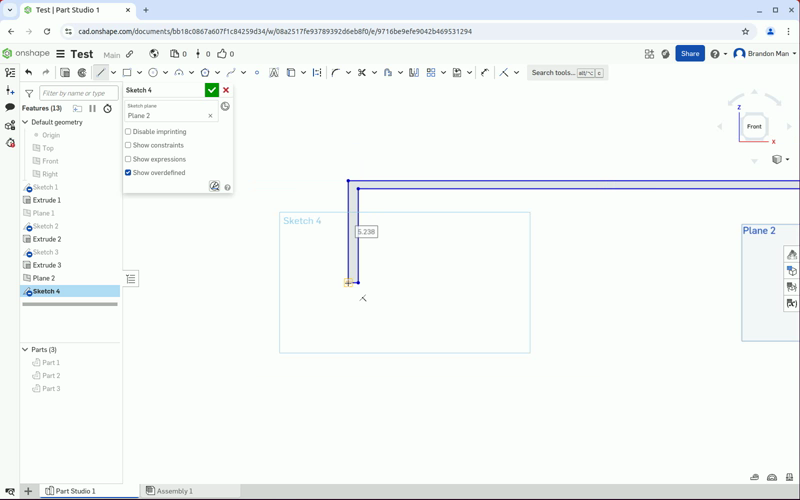
scroll(-6)
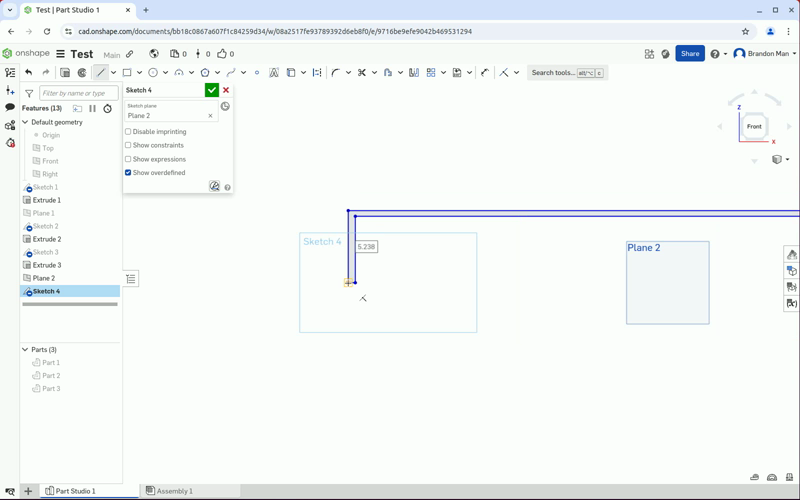
scroll(-6)
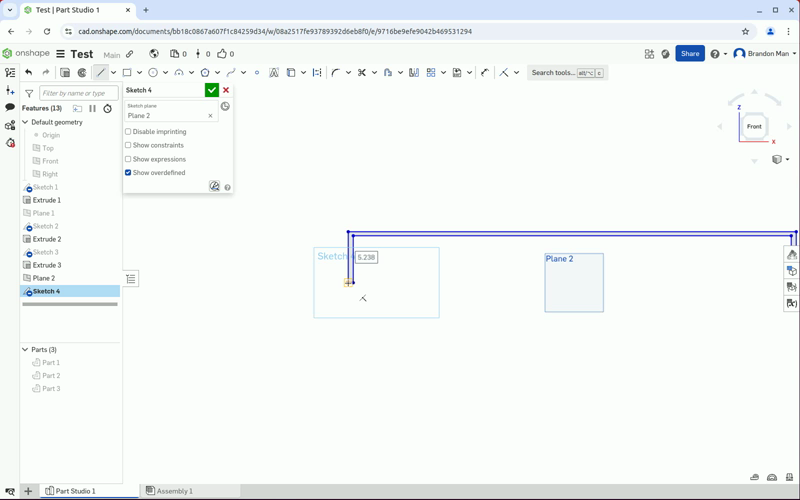
scroll(-6)
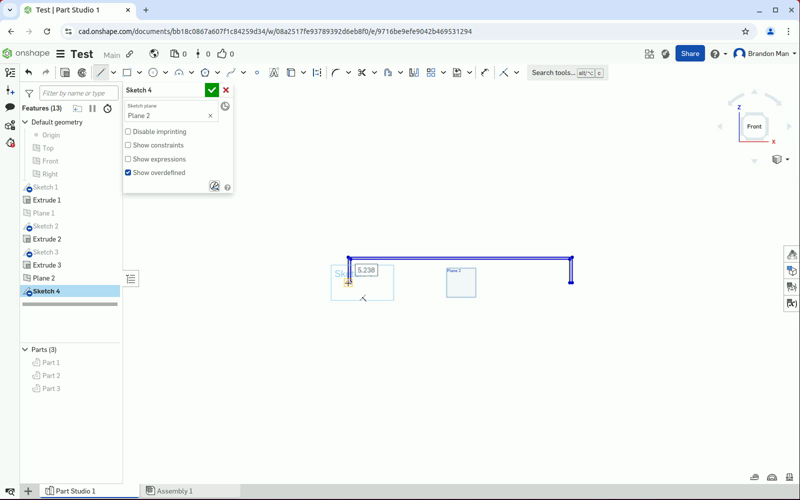
key(esc)
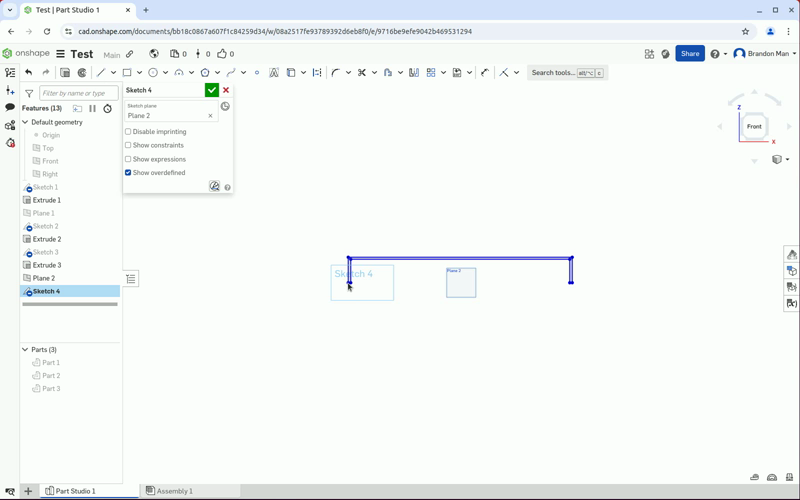
mouse_move(369, 258)
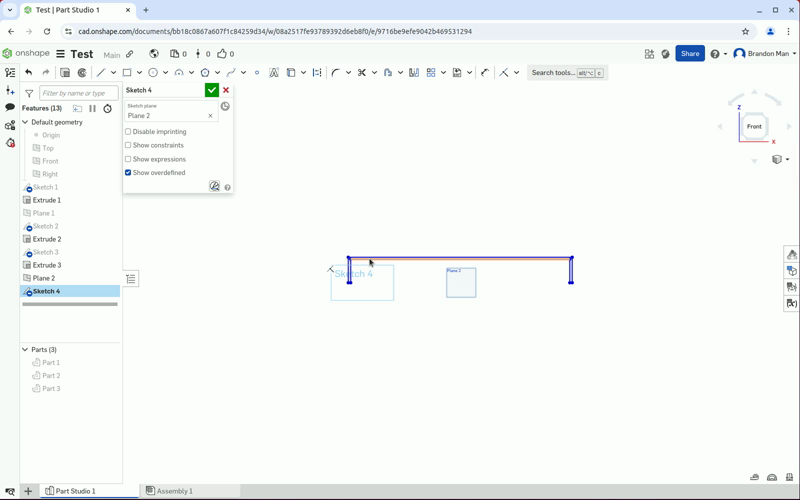
scroll(6)
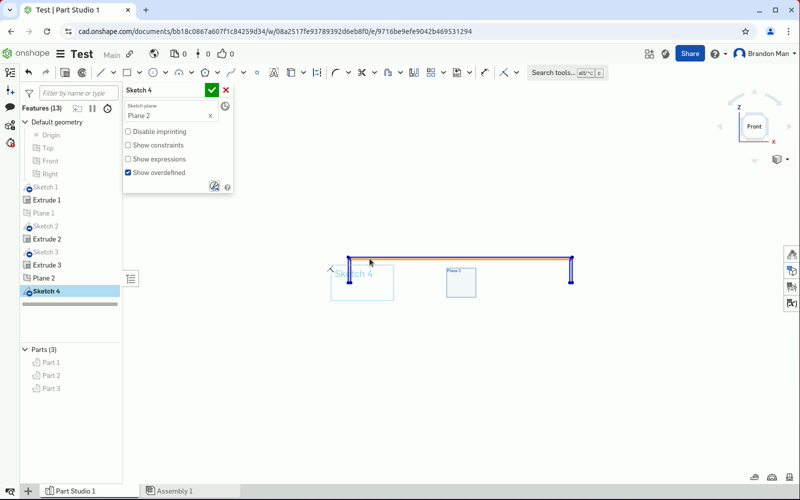
scroll(6)
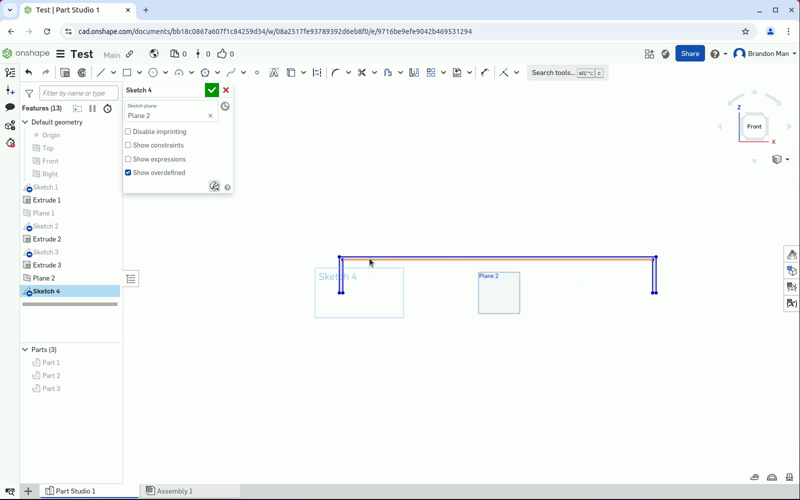
scroll(6)
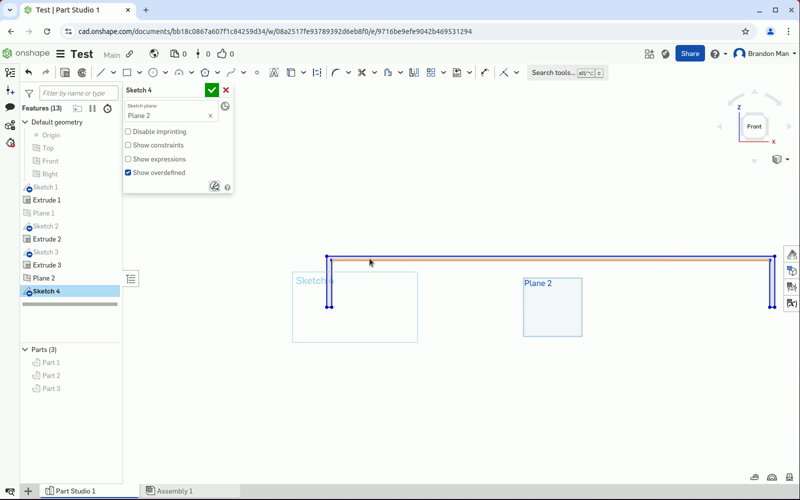
scroll(6)
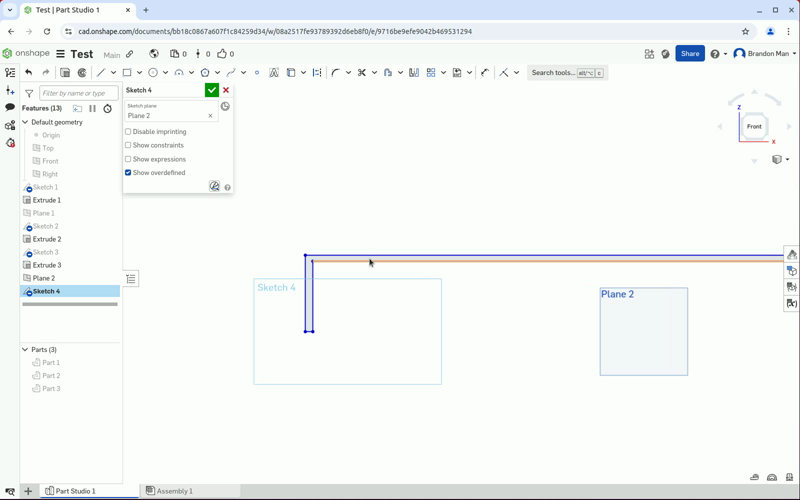
scroll(6)
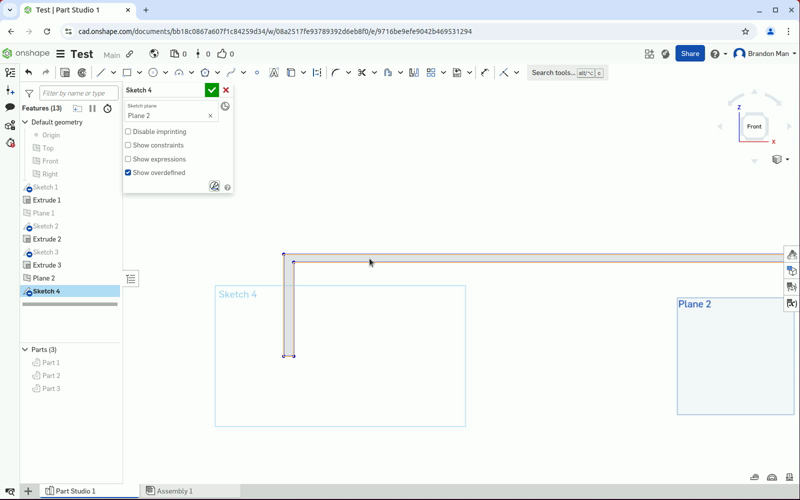
scroll(6)
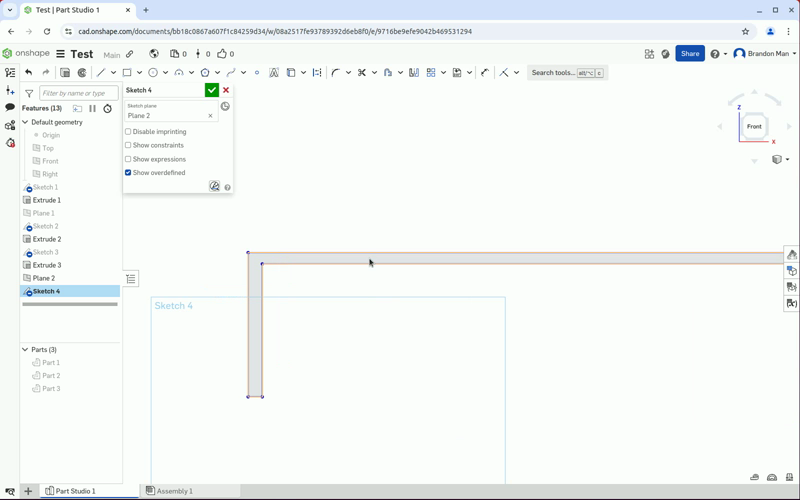
scroll(6)
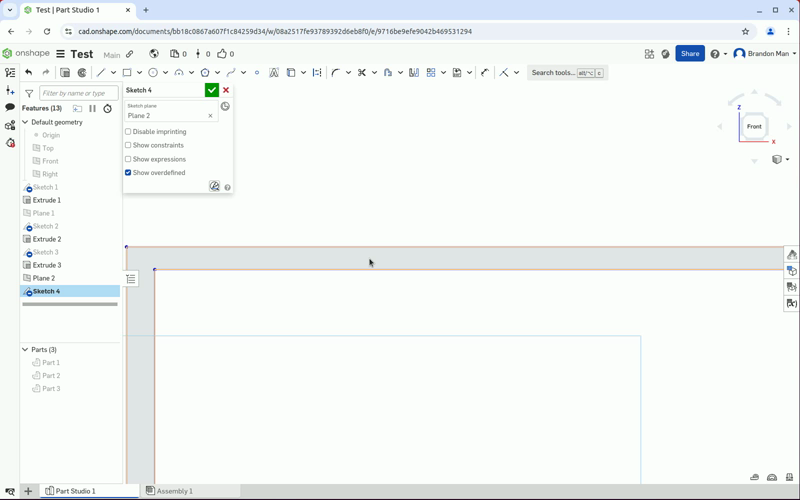
click(369, 258)
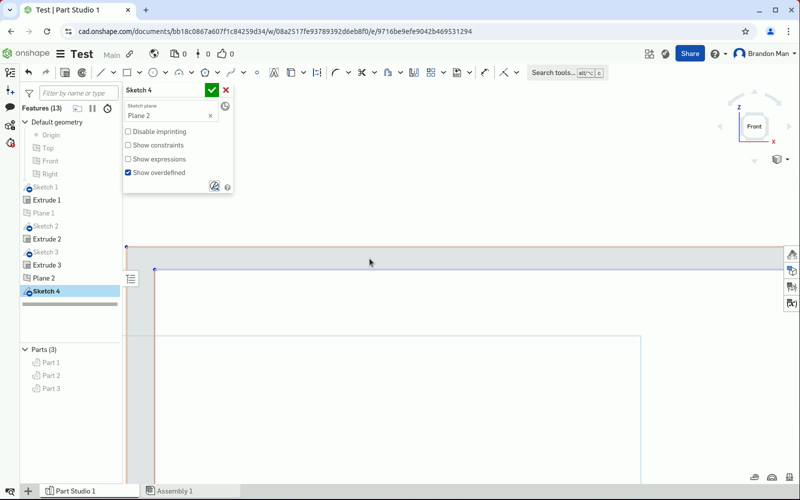
scroll(-6)
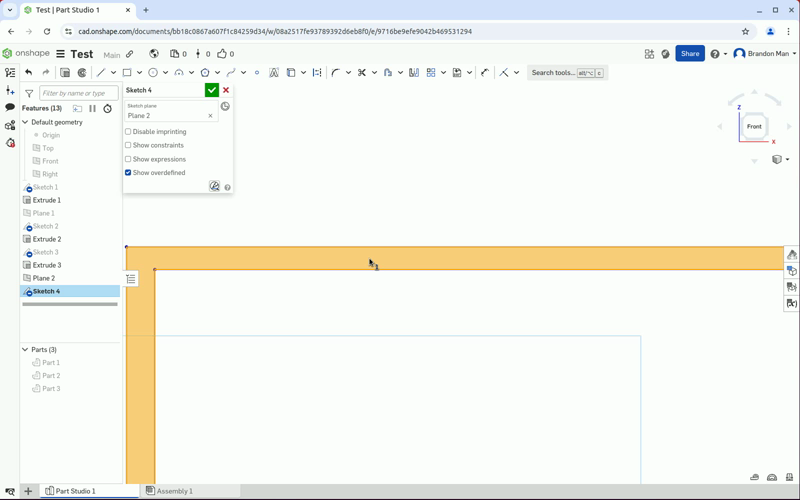
scroll(-6)
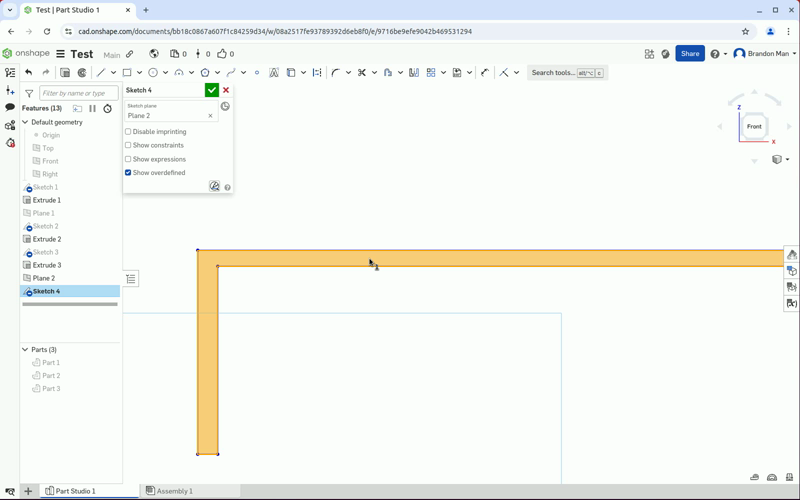
scroll(-6)
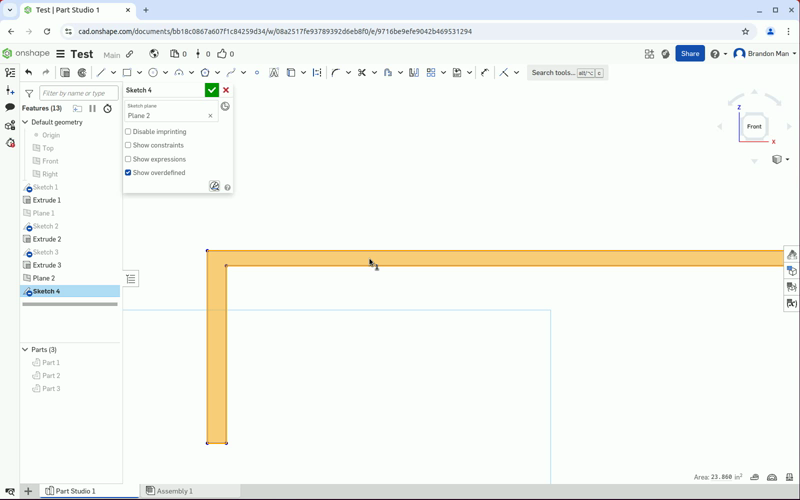
scroll(-6)
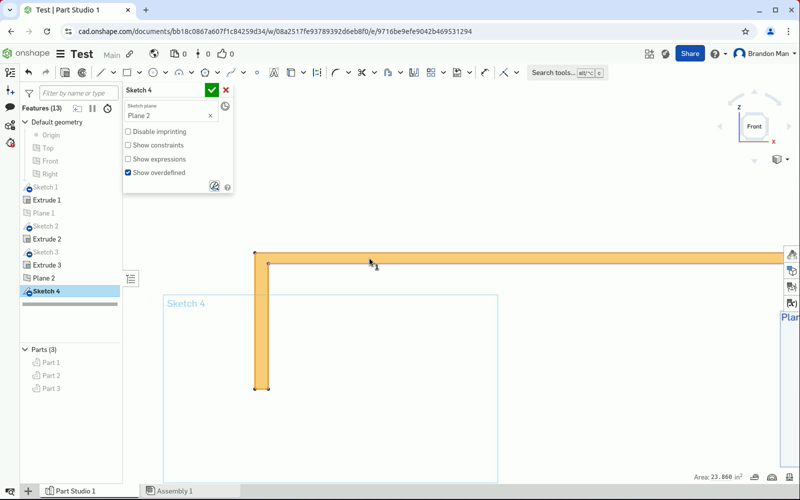
scroll(-6)
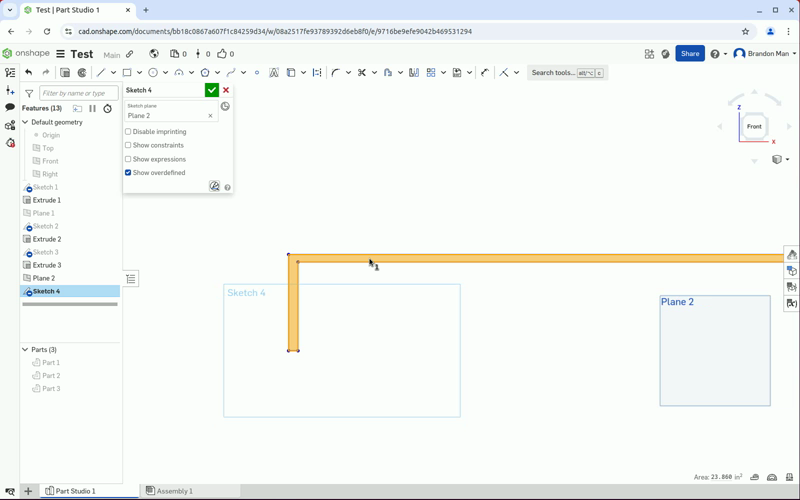
scroll(-6)
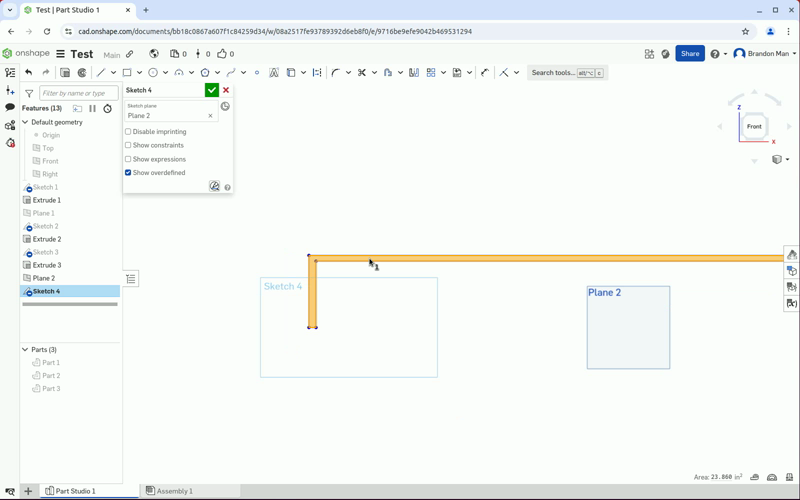
scroll(-6)
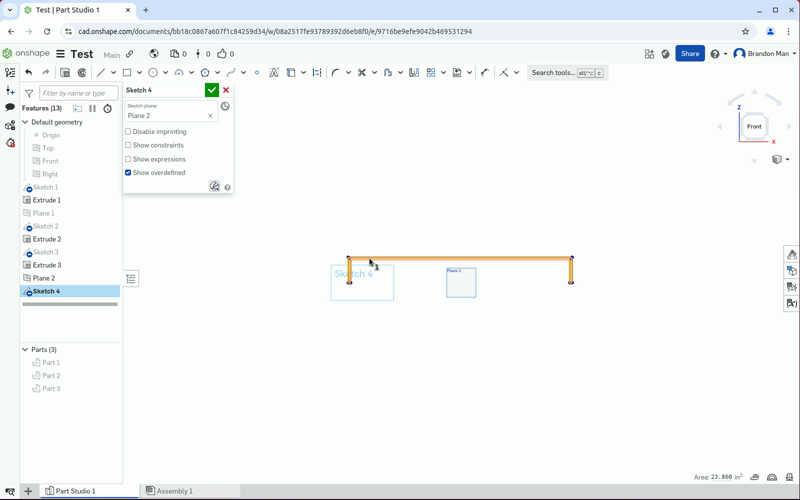
mouse_move(73, 352)
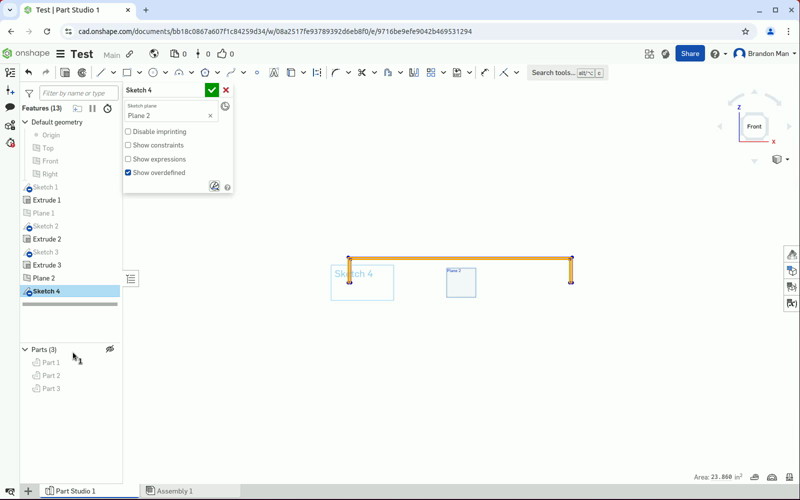
key(shift+y)
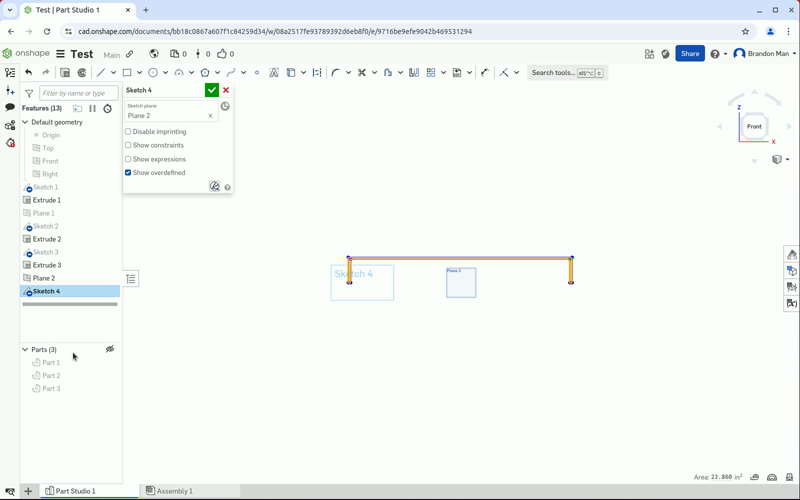
key(shift+e)
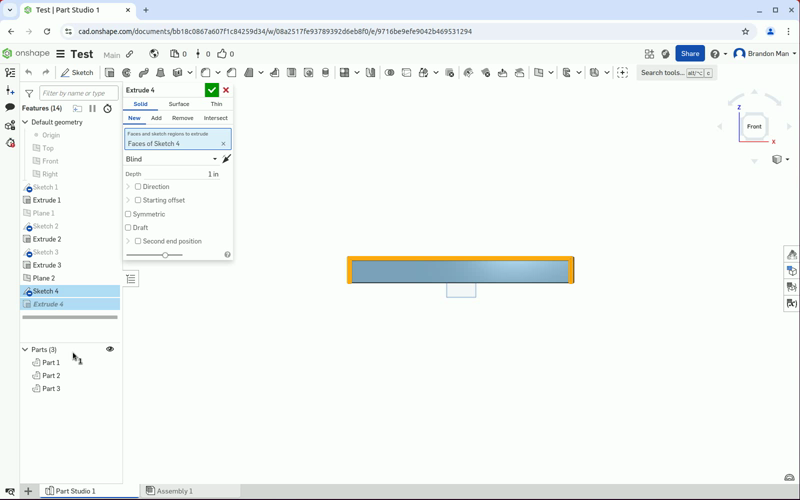
mouse_move(143, 106)
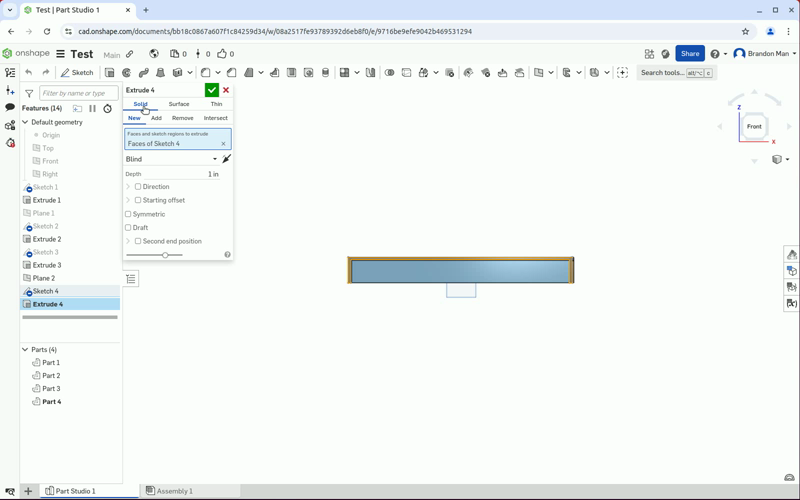
click(143, 106)
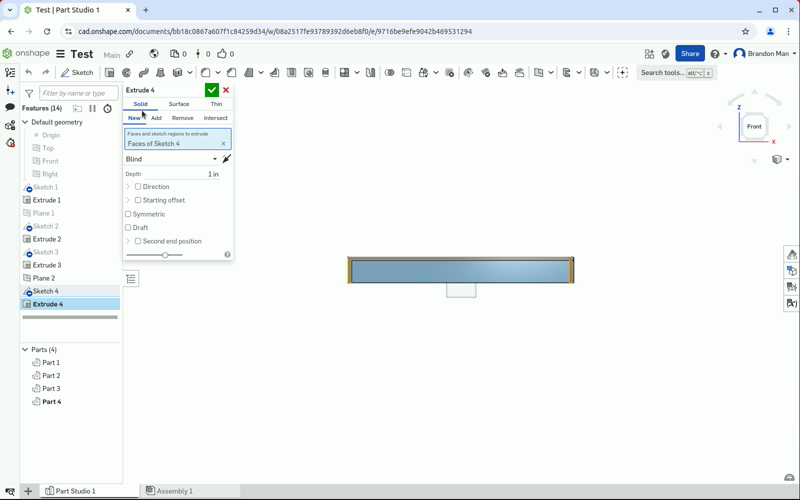
mouse_move(137, 120)
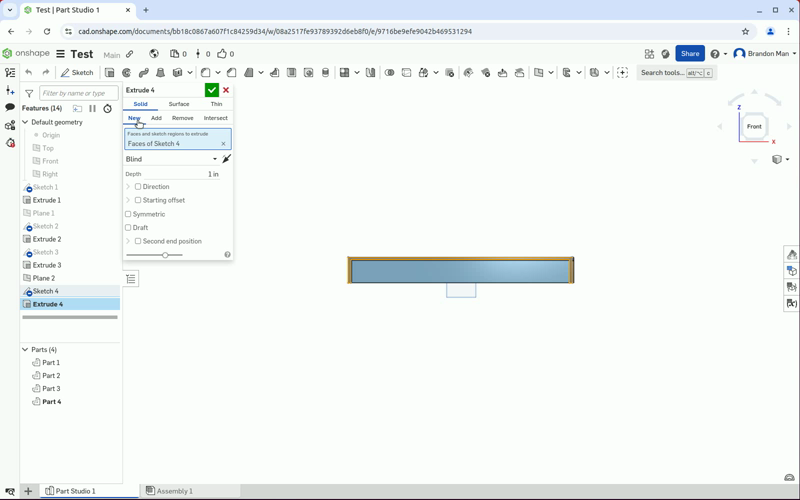
click(137, 120)
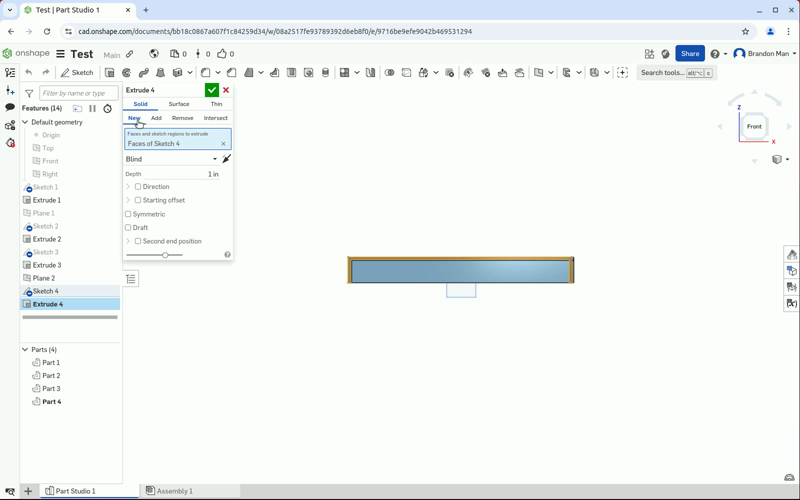
key(tab, 4)
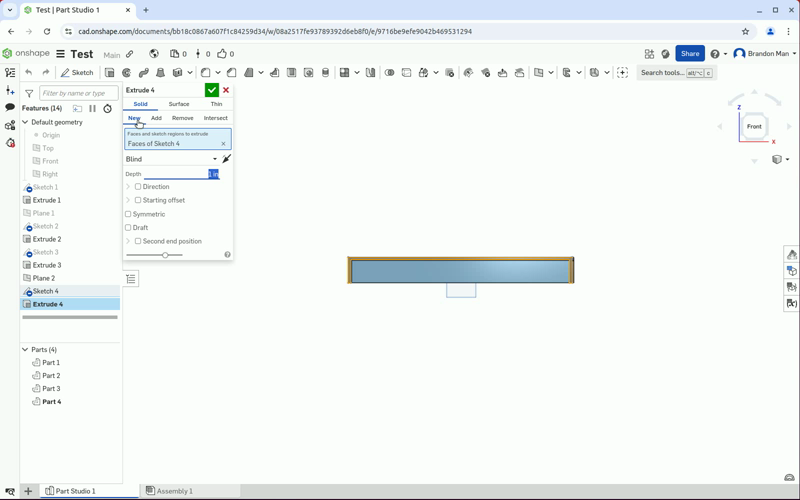
text(0.722)
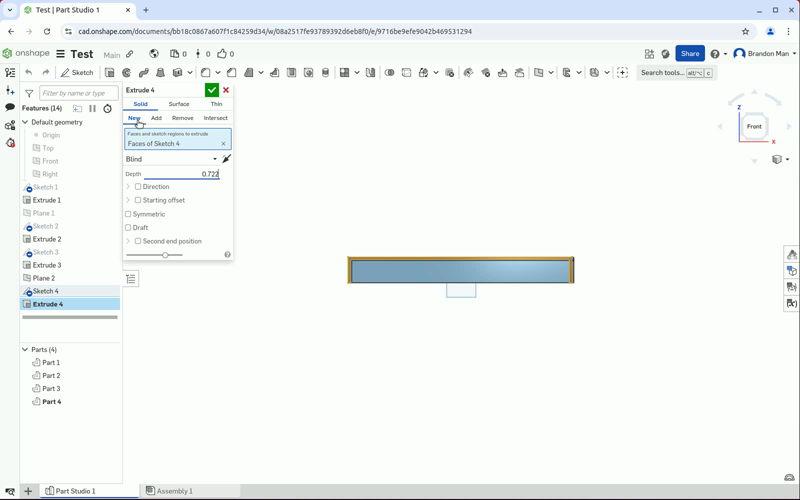
key(enter)
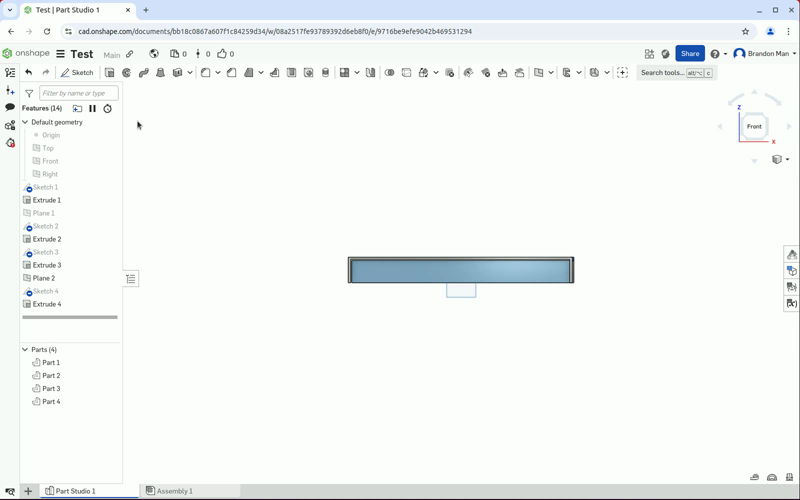
key(shift+h)
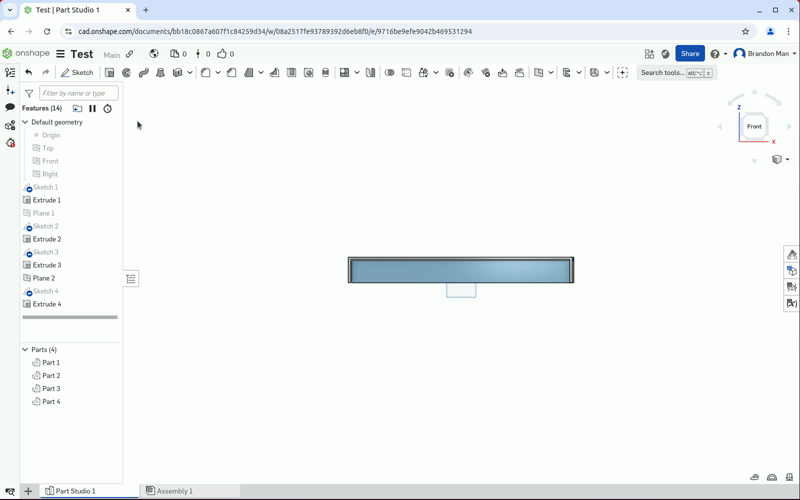
key(shift+h)
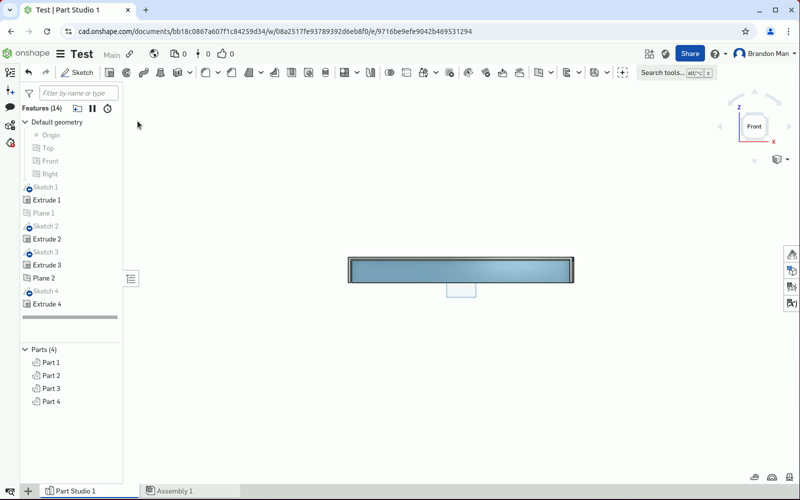
mouse_move(73, 189)
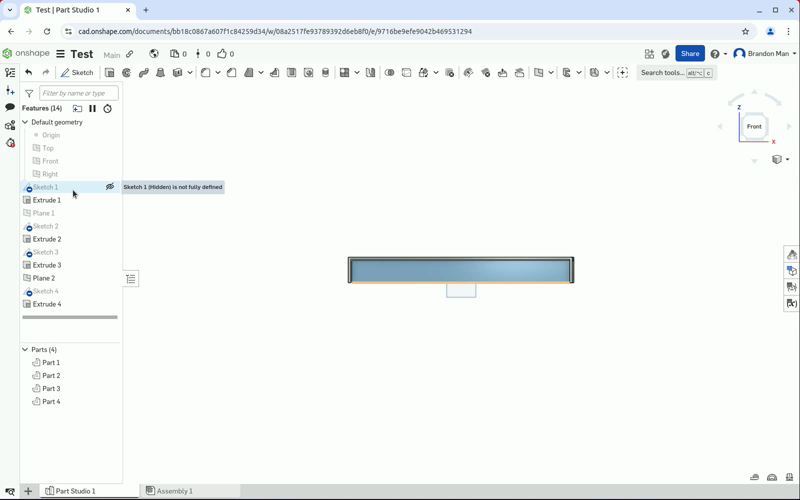
click(73, 189)
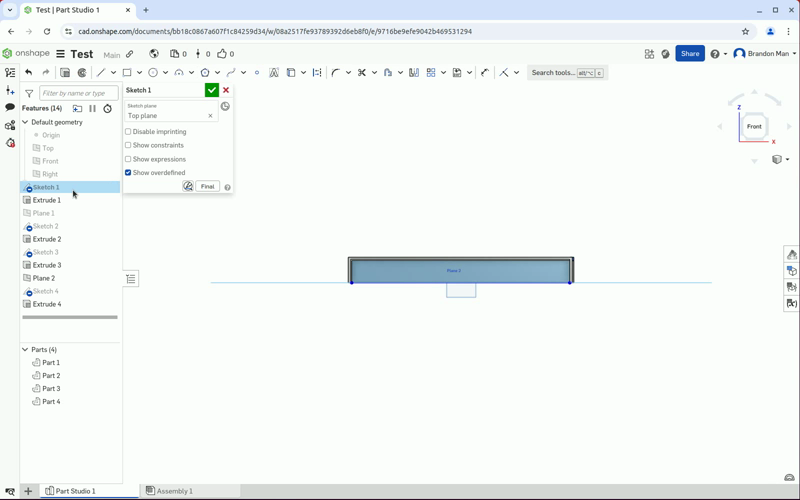
mouse_move(229, 92)
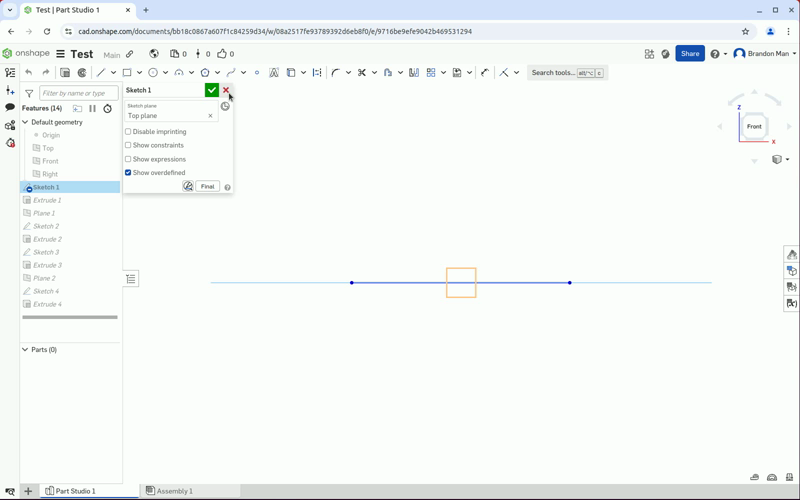
click(229, 92)
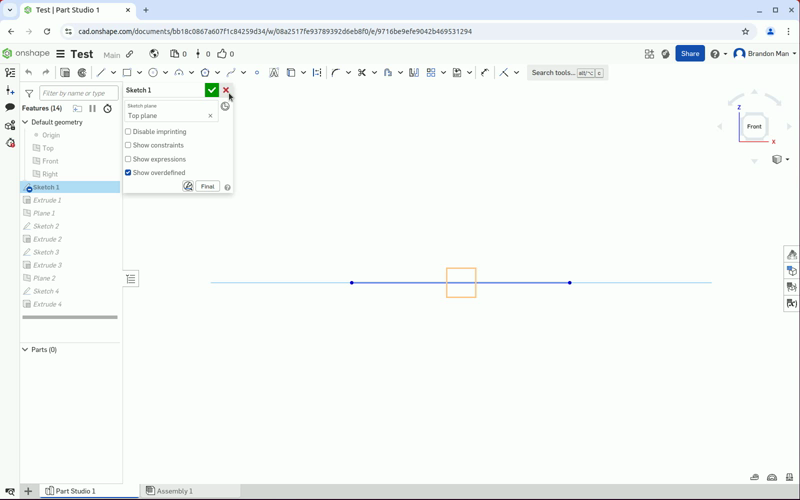
key(shift+s)
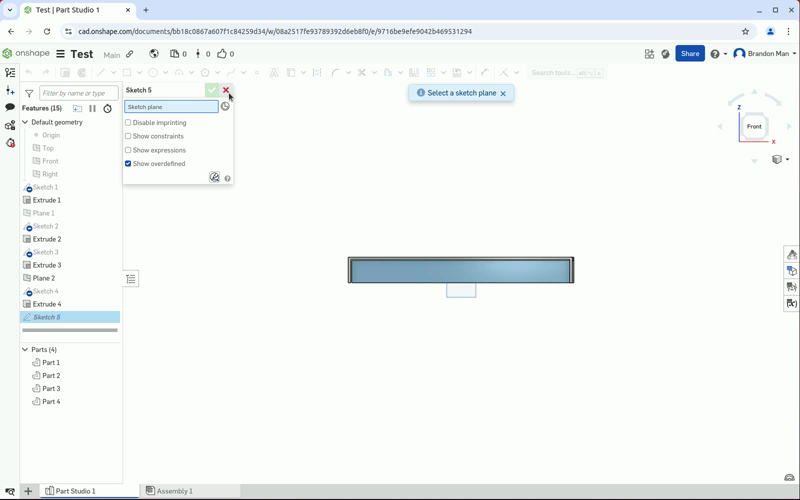
mouse_move(73, 280)
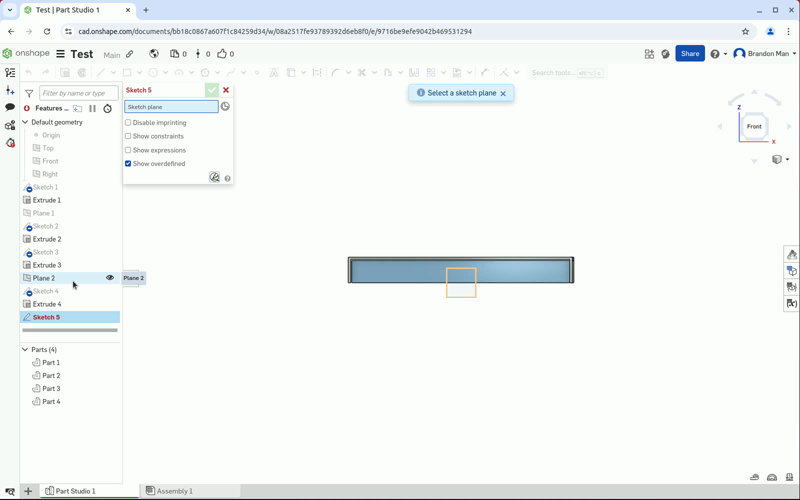
click(73, 280)
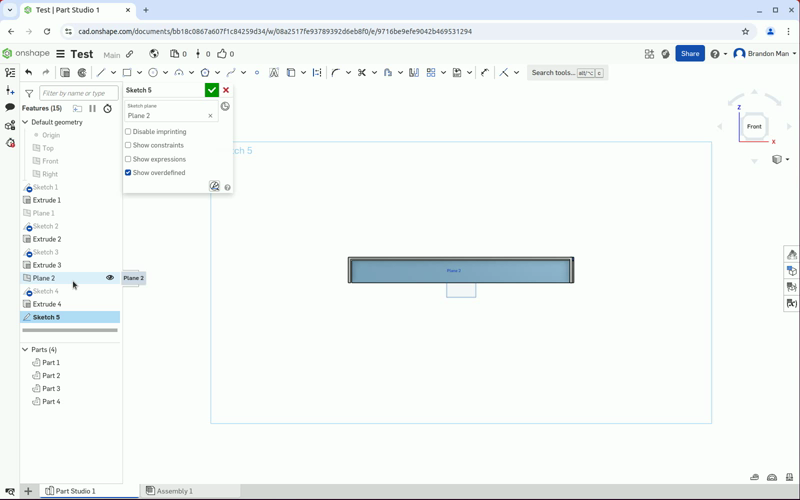
mouse_move(73, 352)
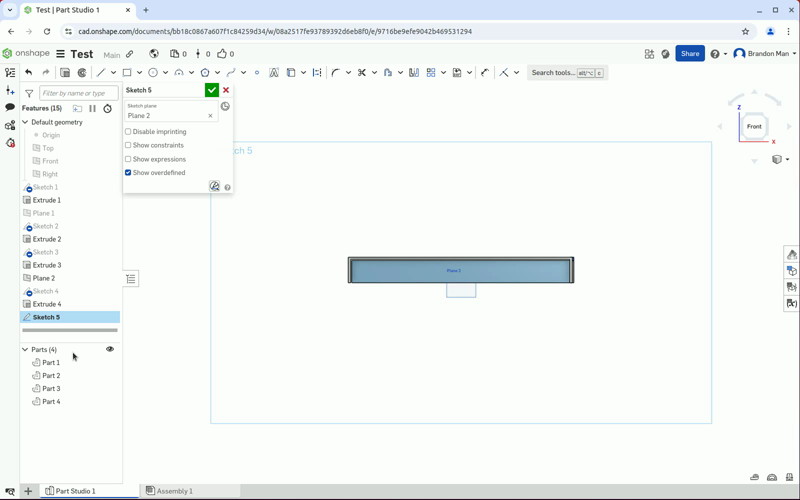
key(y)
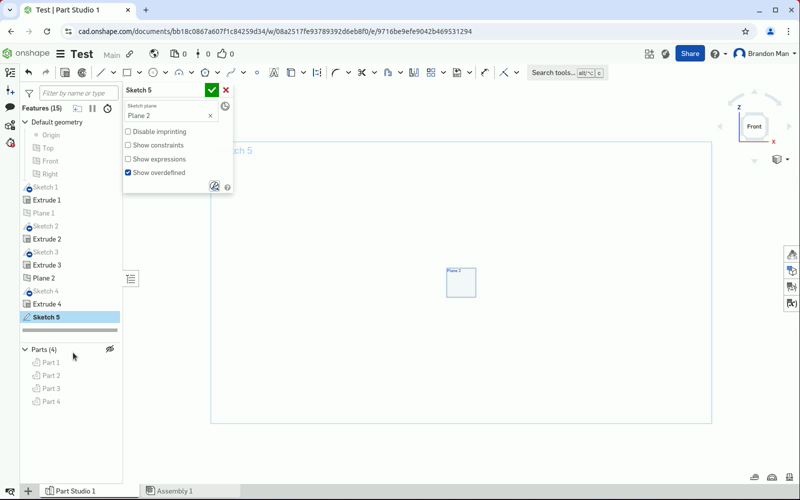
key(l)
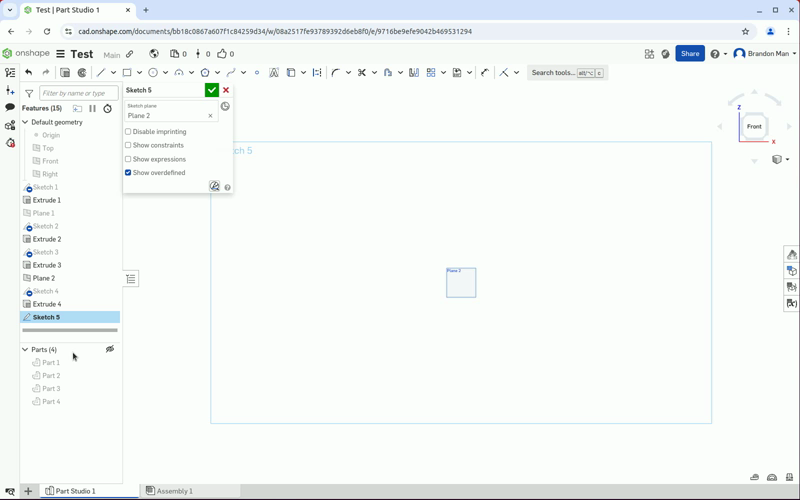
key_down(shift)
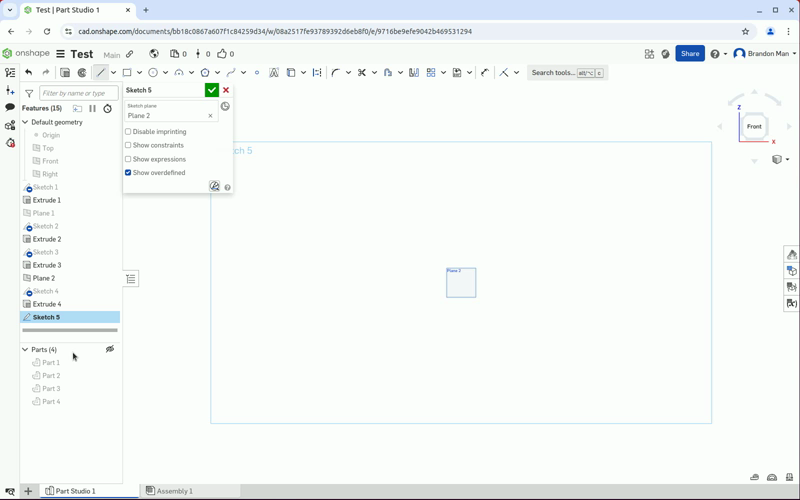
mouse_move(351, 282)
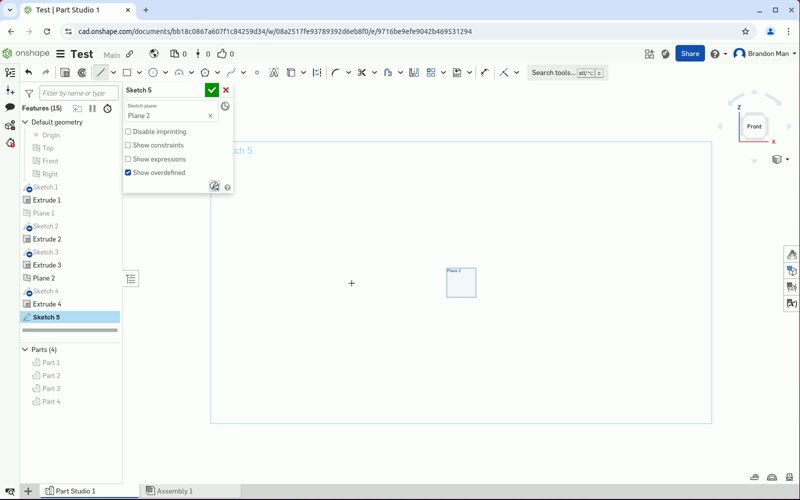
click(351, 282)
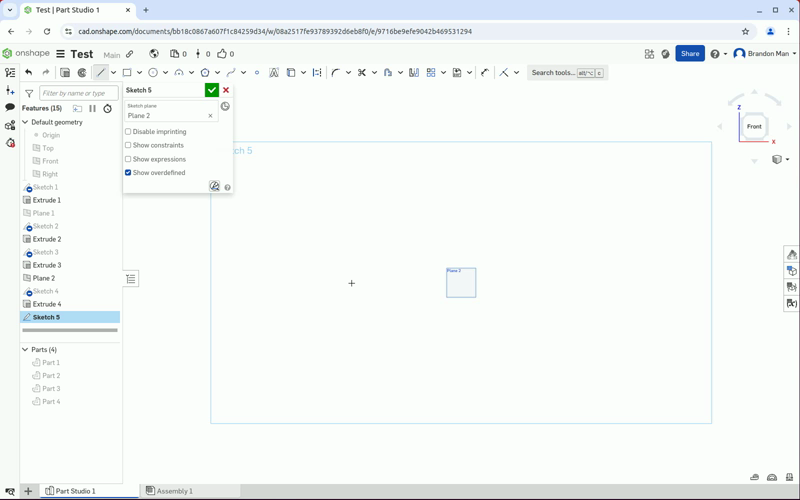
key_up(shift)
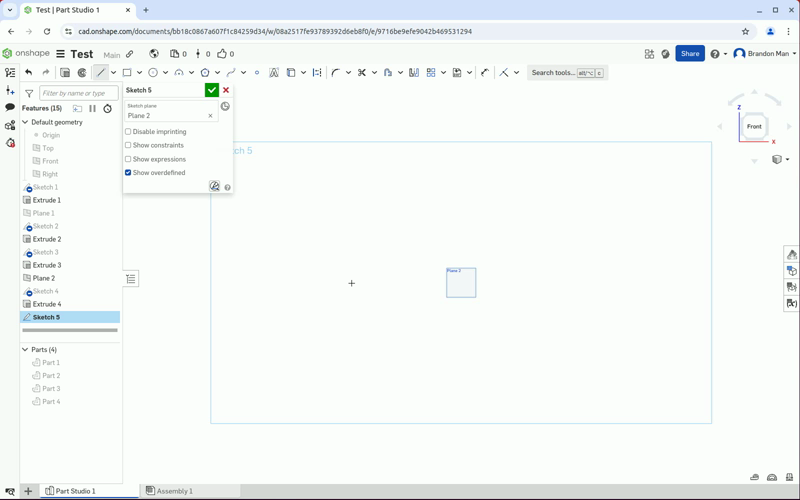
key_down(shift)
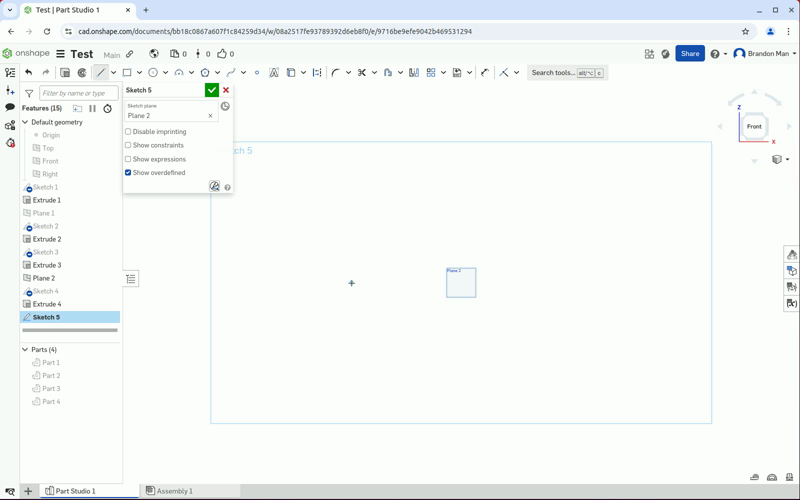
mouse_move(569, 282)
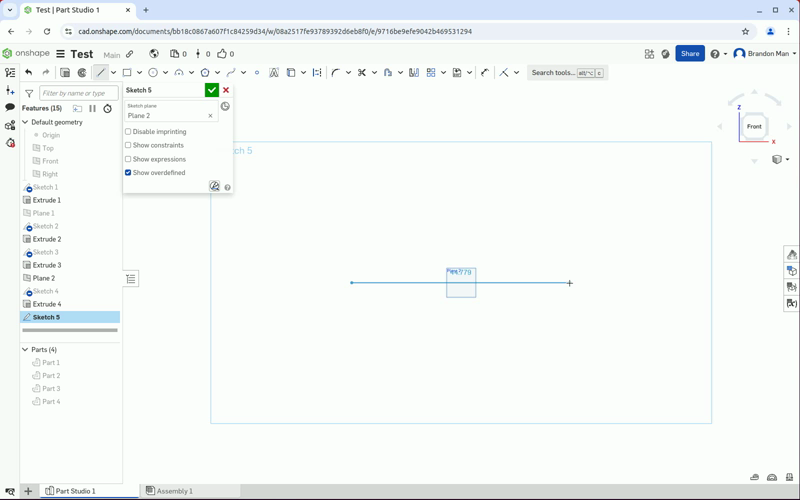
click(569, 282)
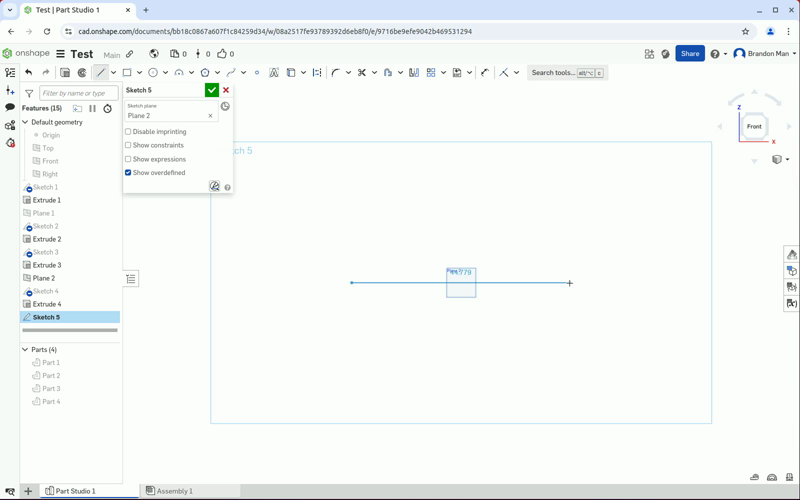
key_up(shift)
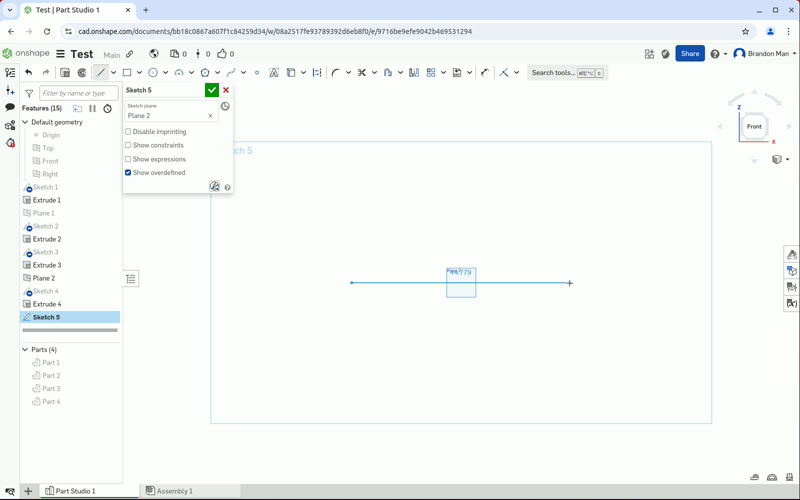
key_down(shift)
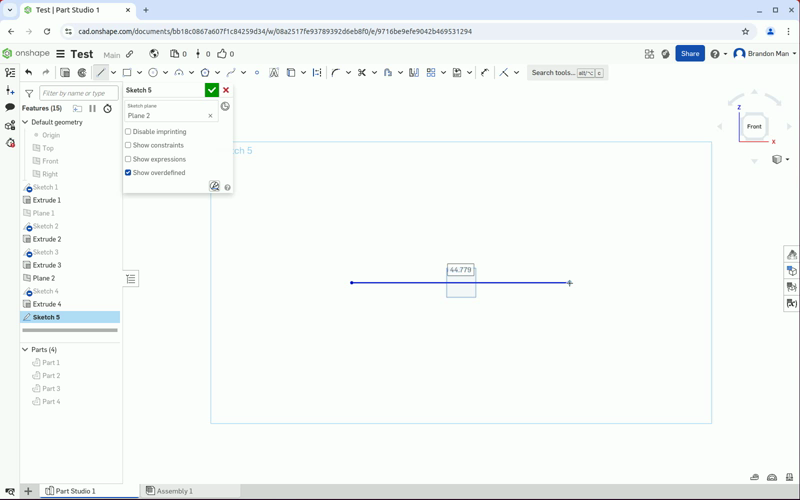
mouse_move(589, 282)
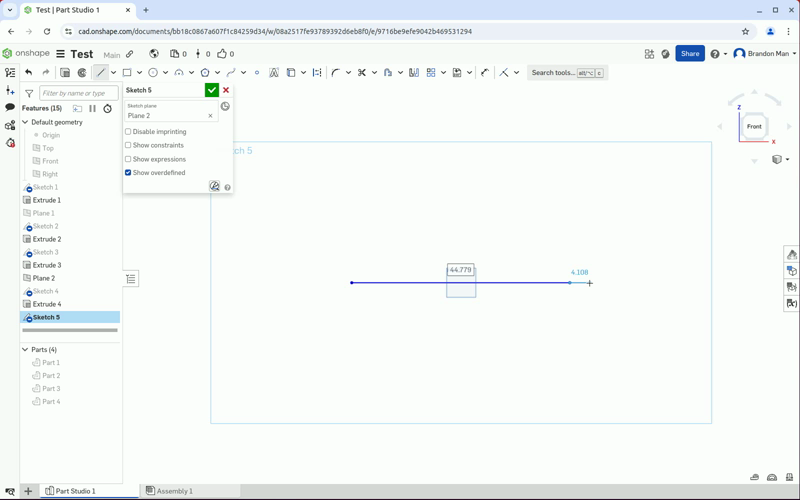
mouse_move(569, 260)
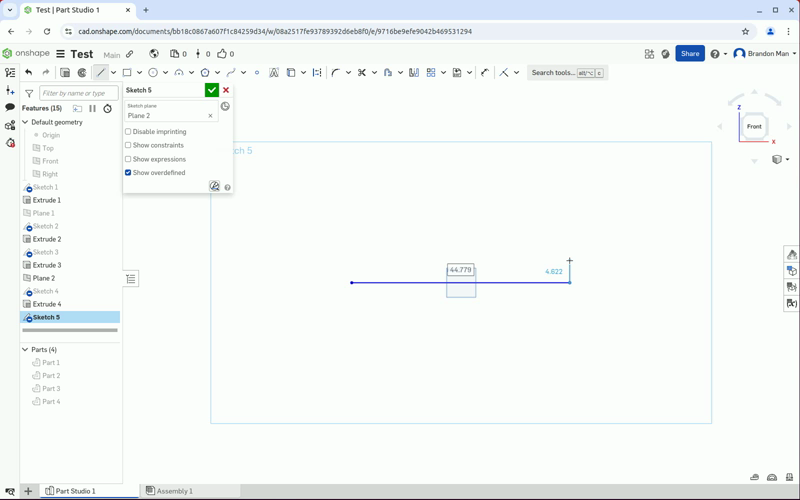
click(569, 260)
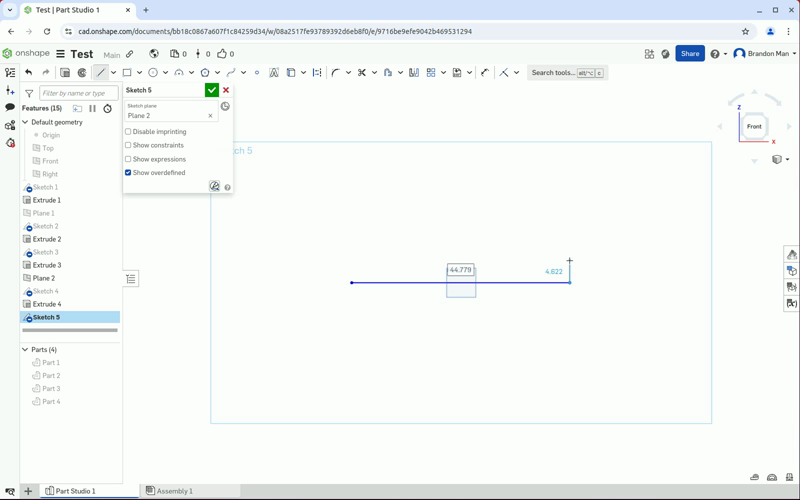
key_up(shift)
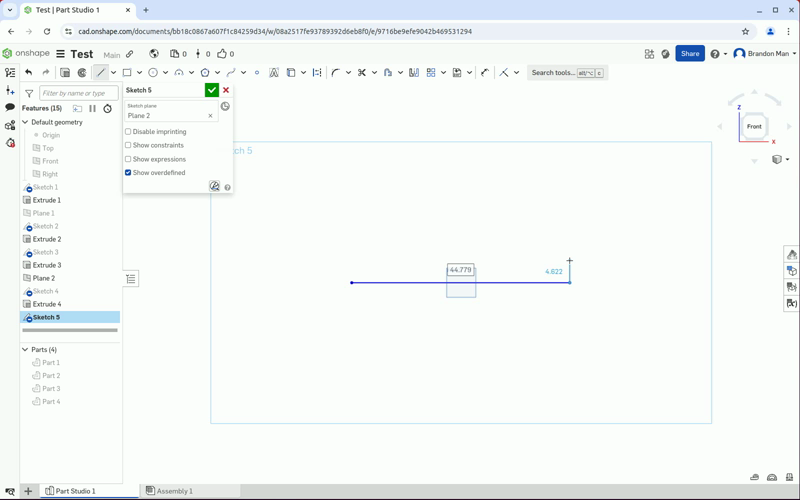
key_down(shift)
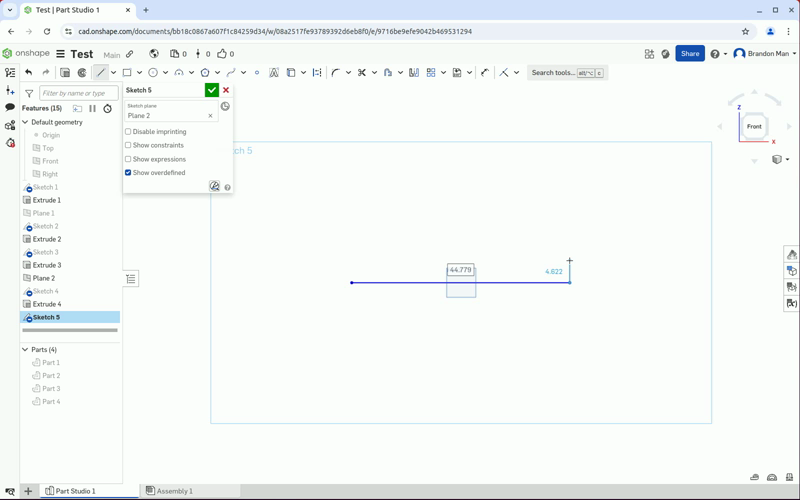
mouse_move(351, 260)
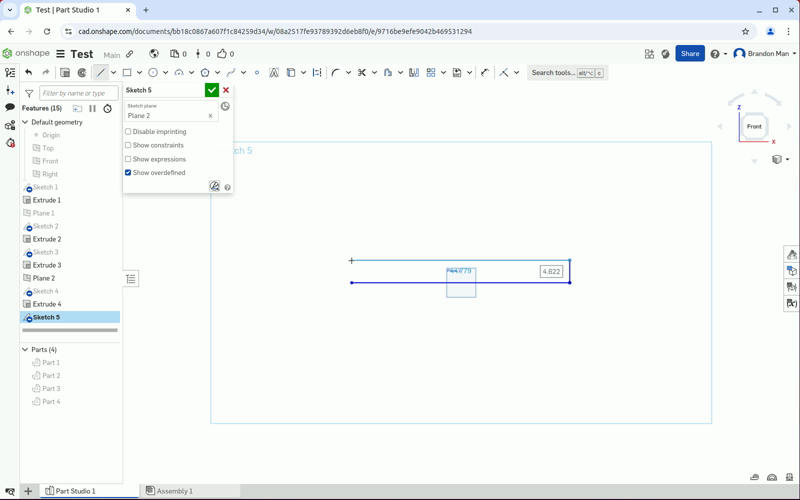
click(351, 260)
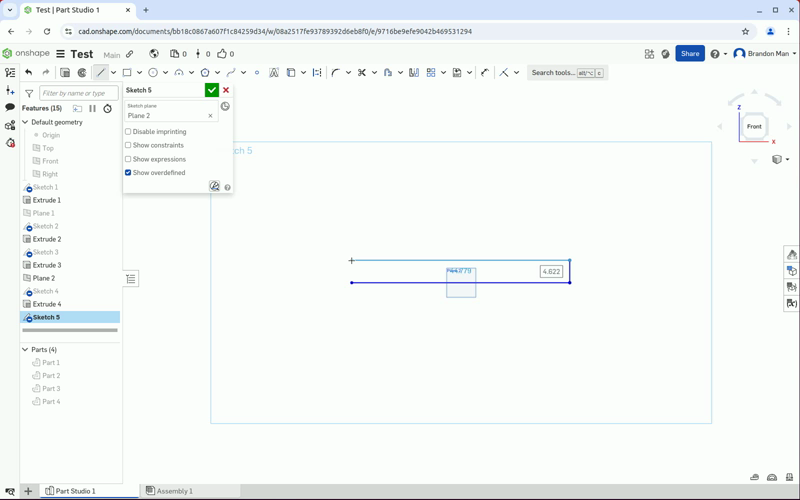
key_up(shift)
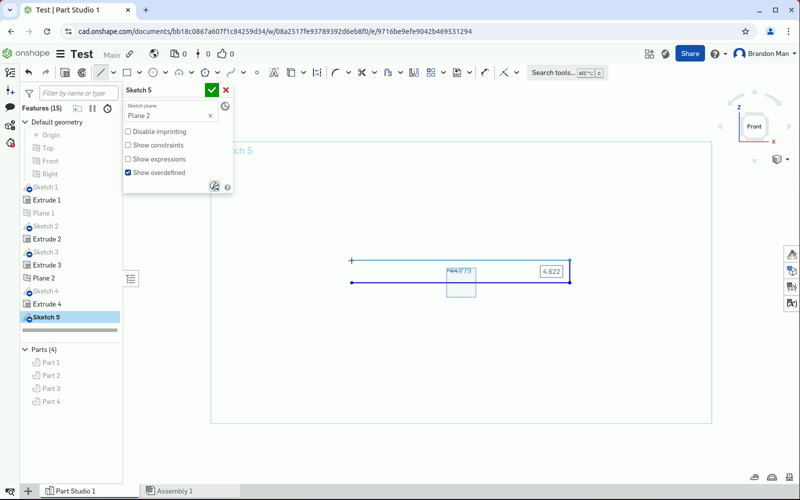
mouse_move(381, 260)
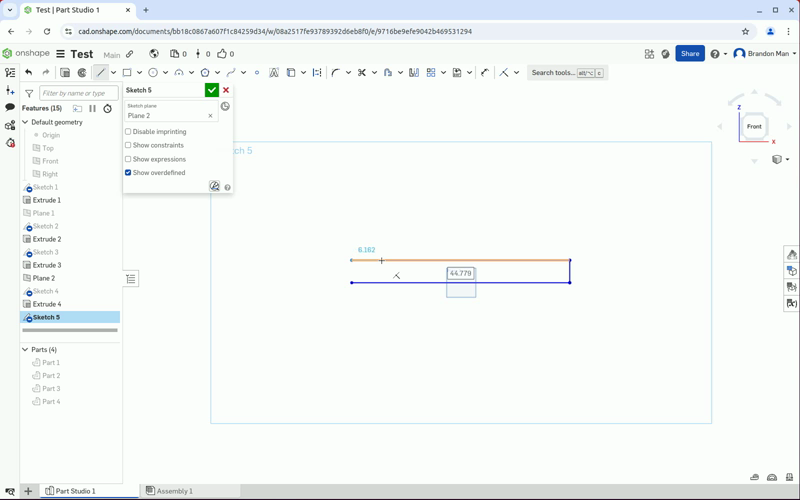
key_down(shift)
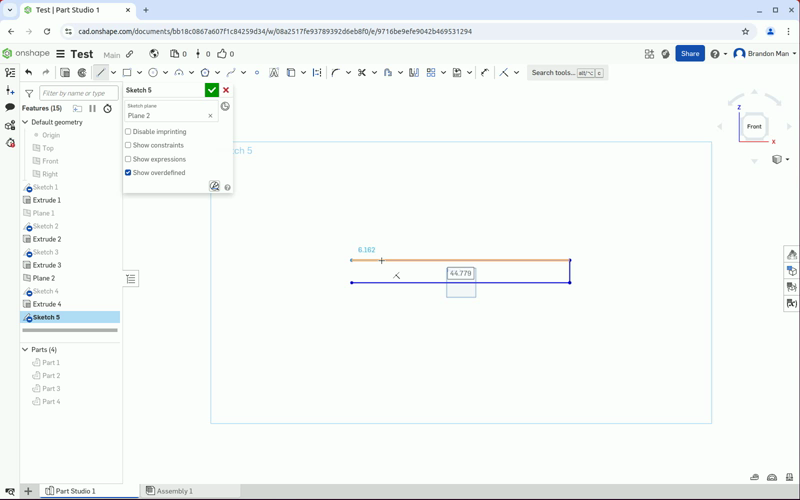
mouse_move(351, 282)
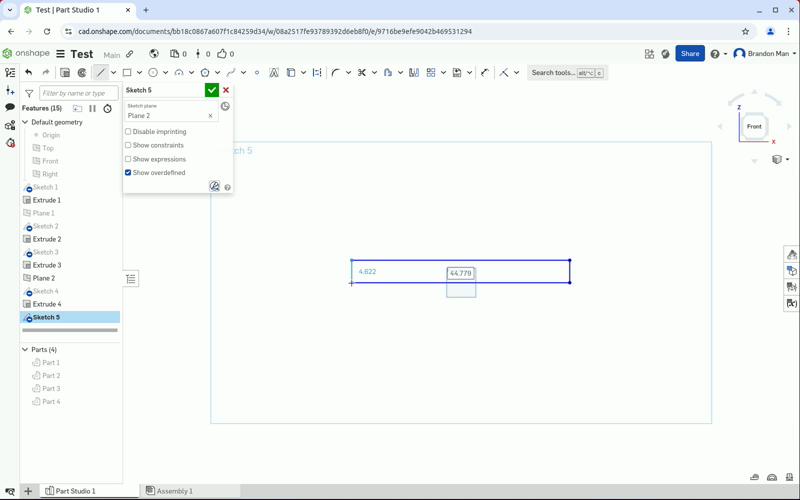
key_up(shift)
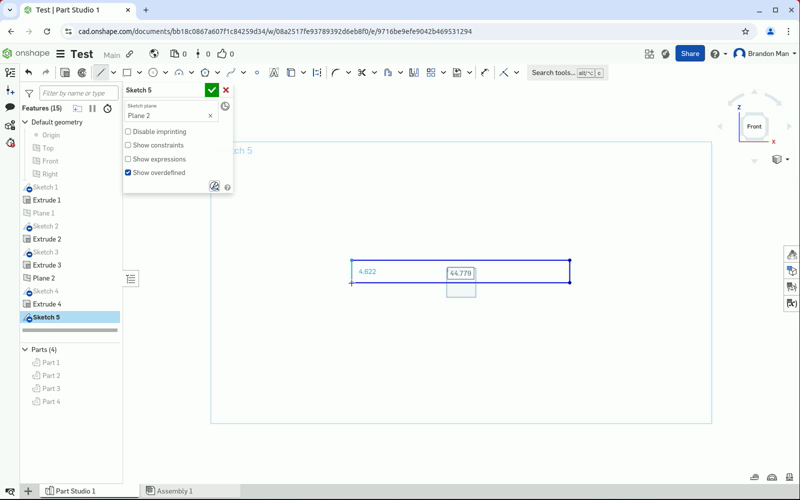
click(351, 282)
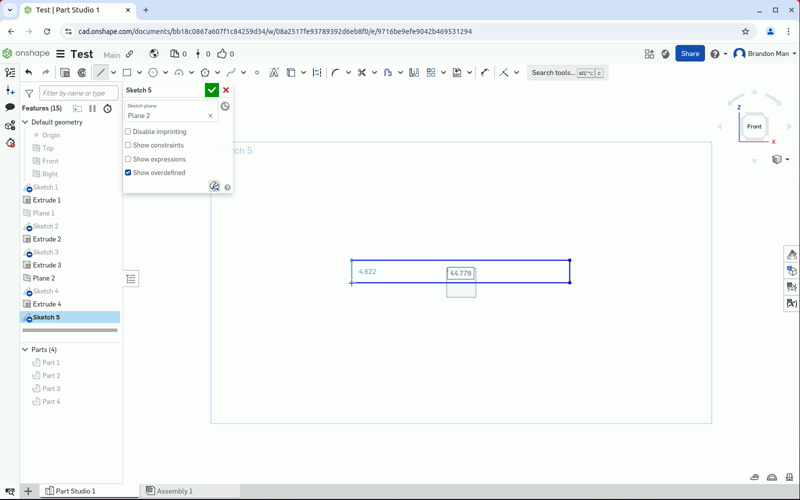
key(esc)
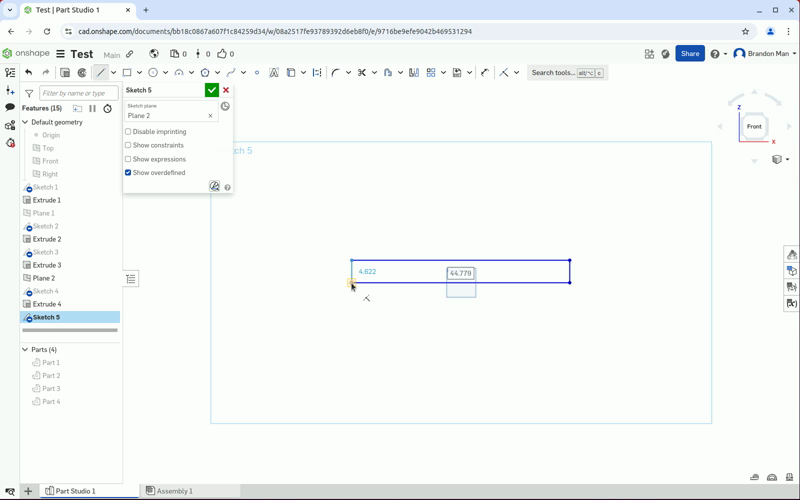
mouse_move(468, 269)
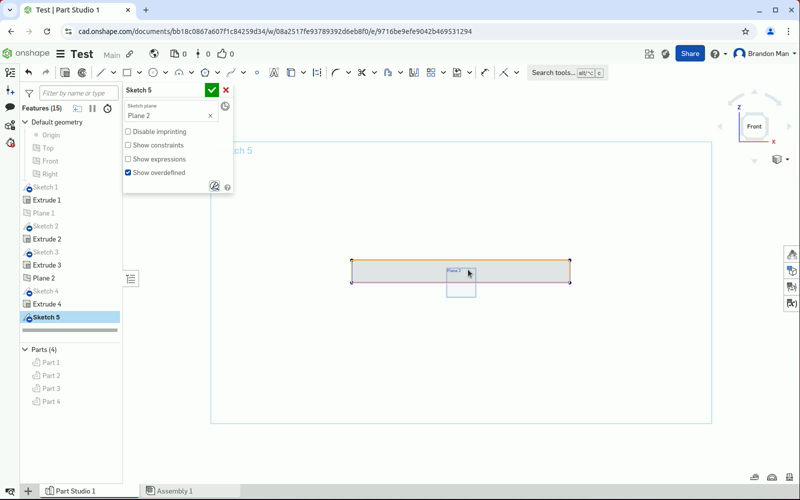
click(468, 269)
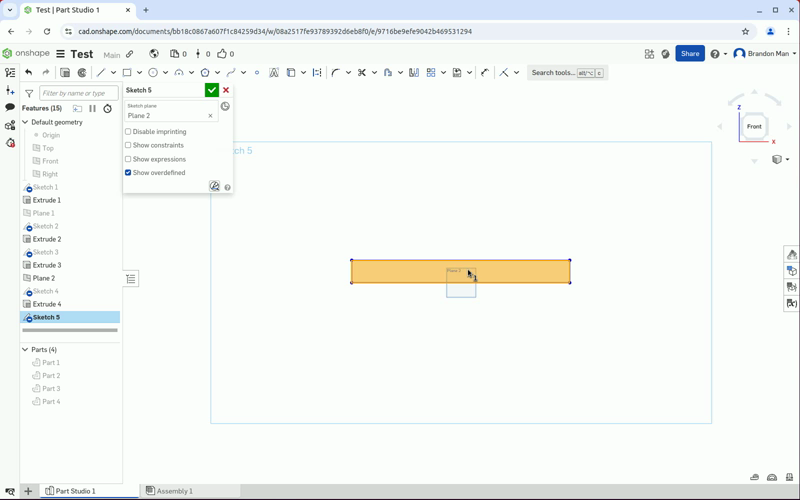
mouse_move(73, 352)
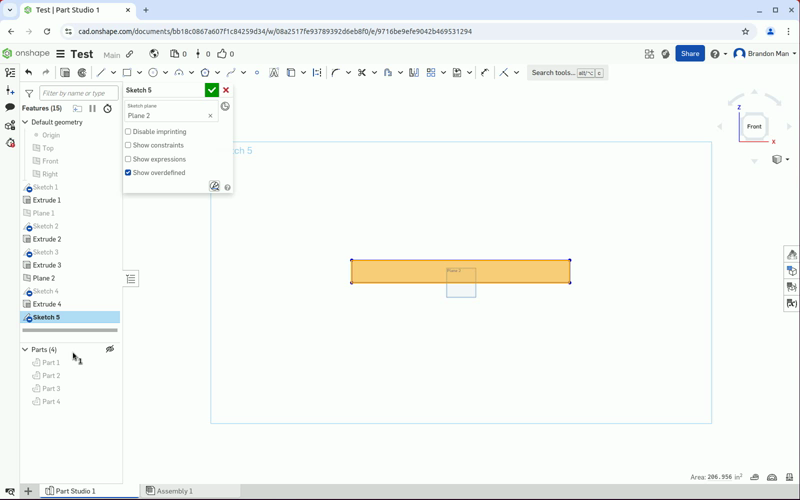
key(shift+y)
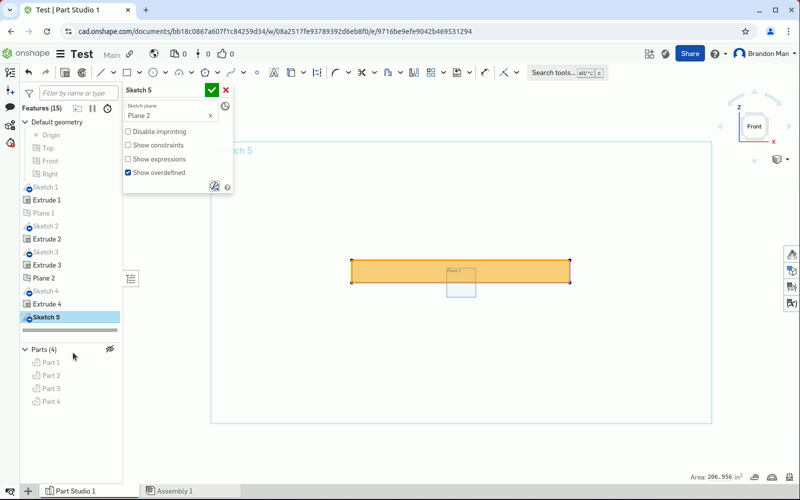
key(shift+e)
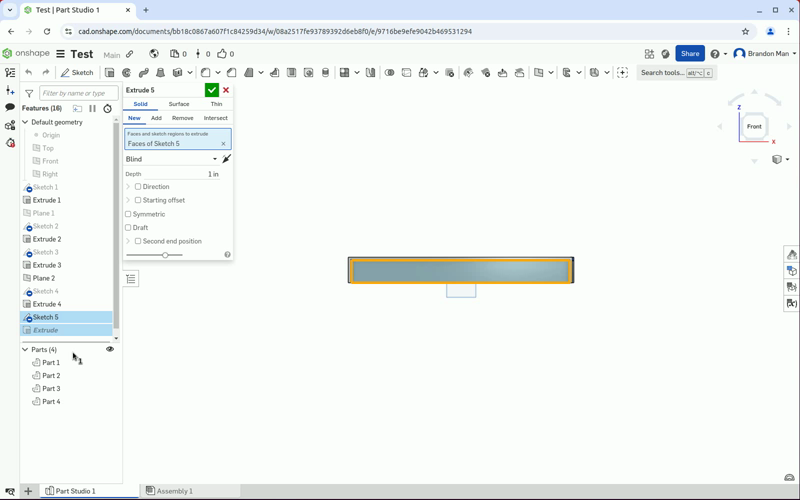
mouse_move(143, 106)
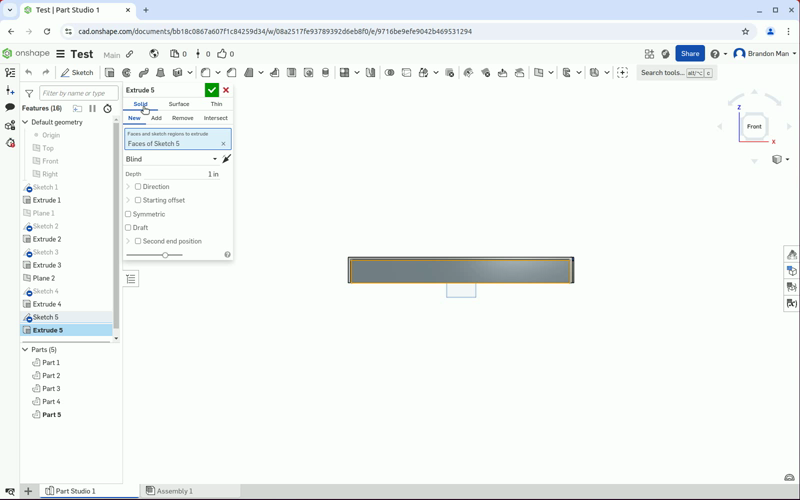
click(143, 106)
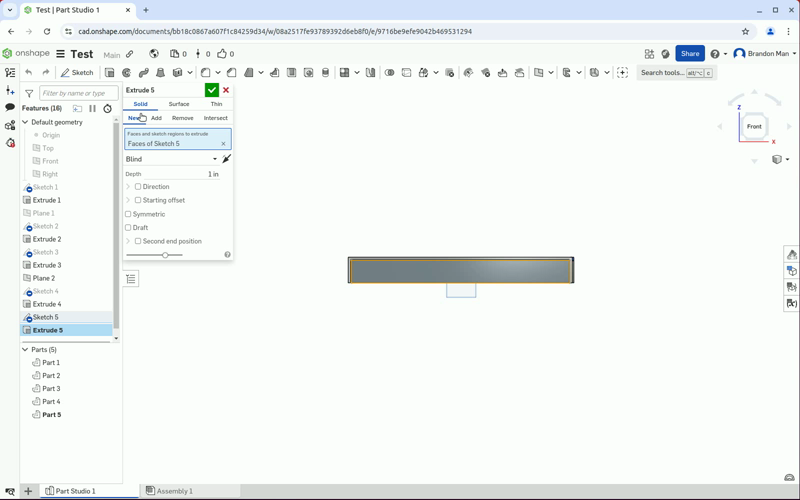
mouse_move(137, 120)
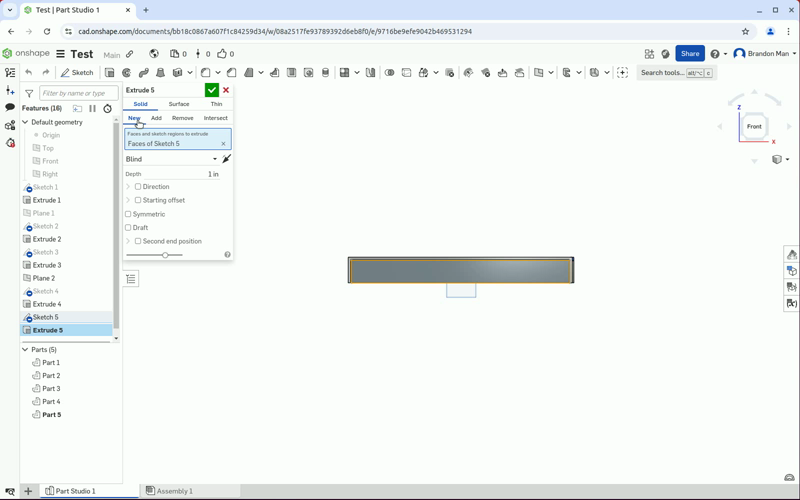
click(137, 120)
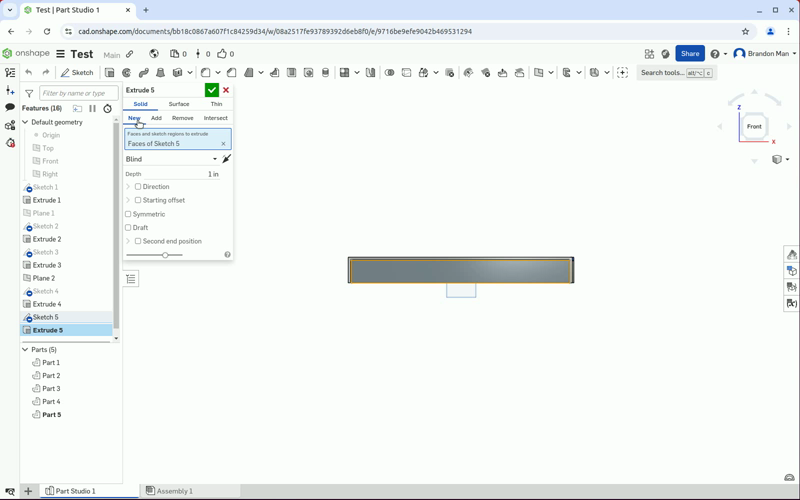
key(tab, 4)
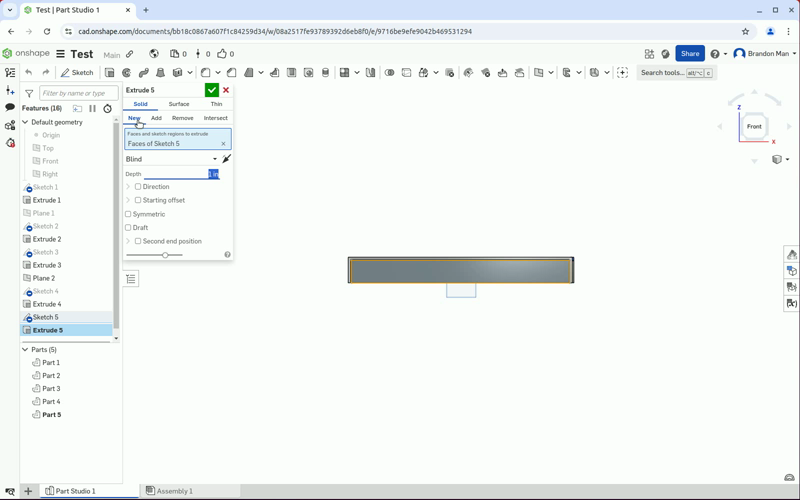
text(0.722)
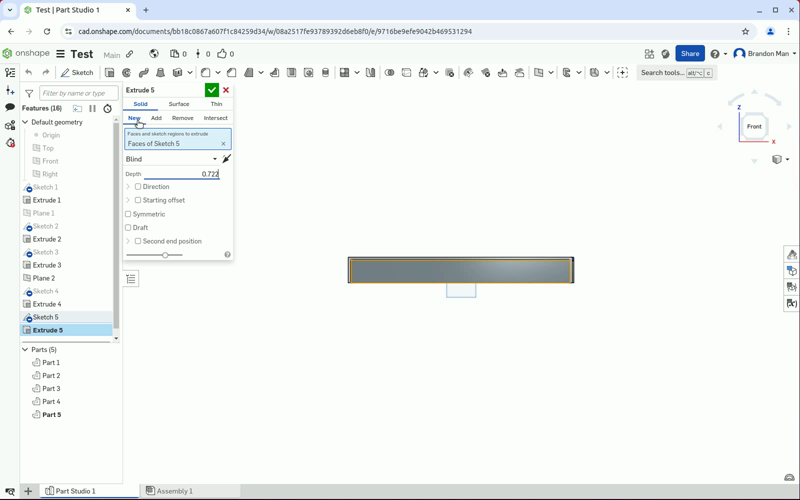
key(enter)
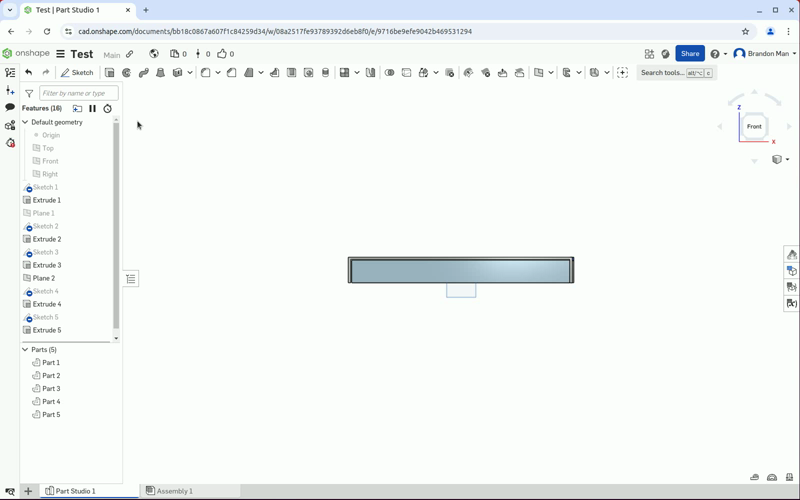
key(shift+h)
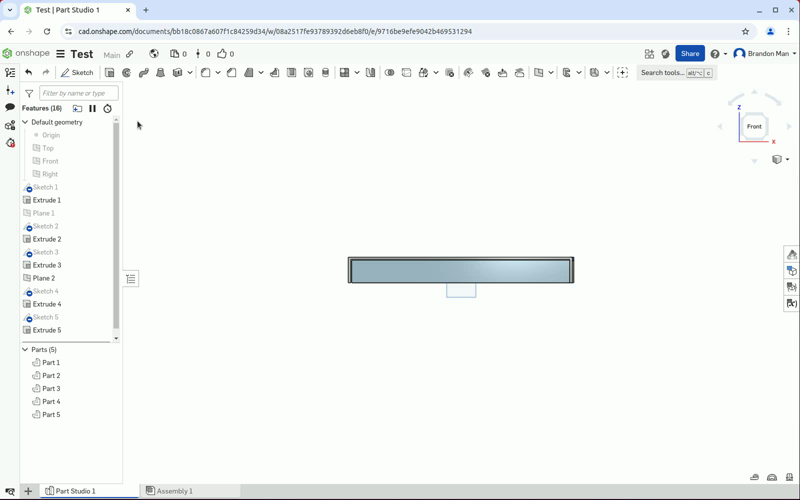
key(shift+h)
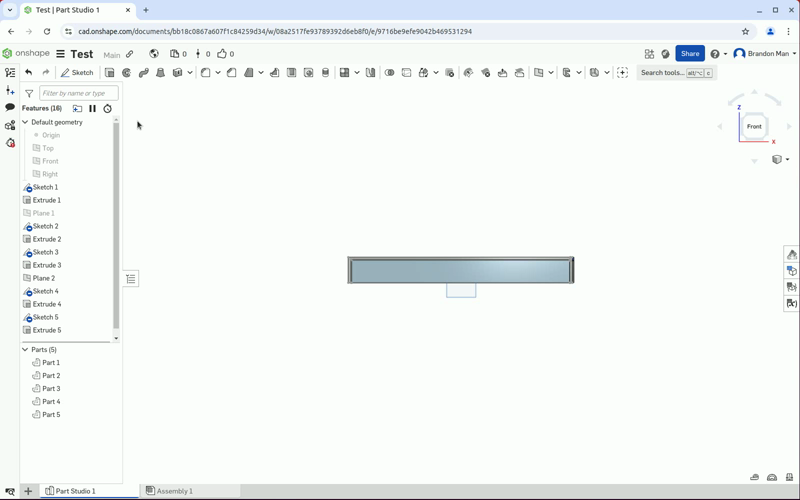
key(shift+7)
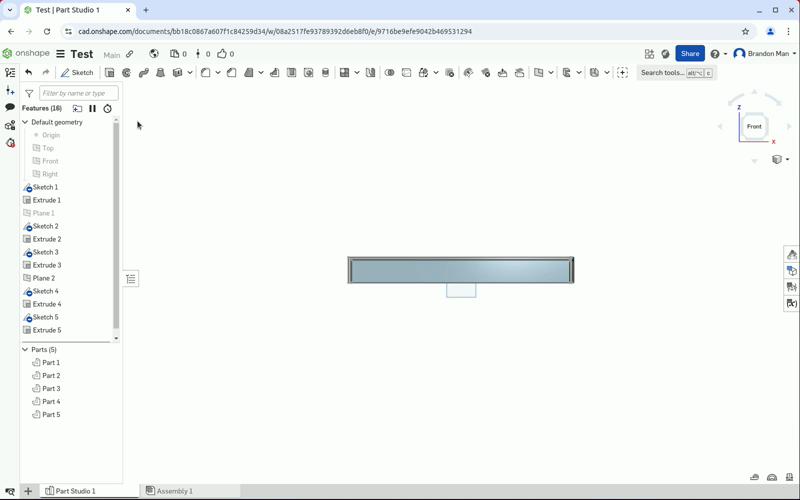
key(left, 2)
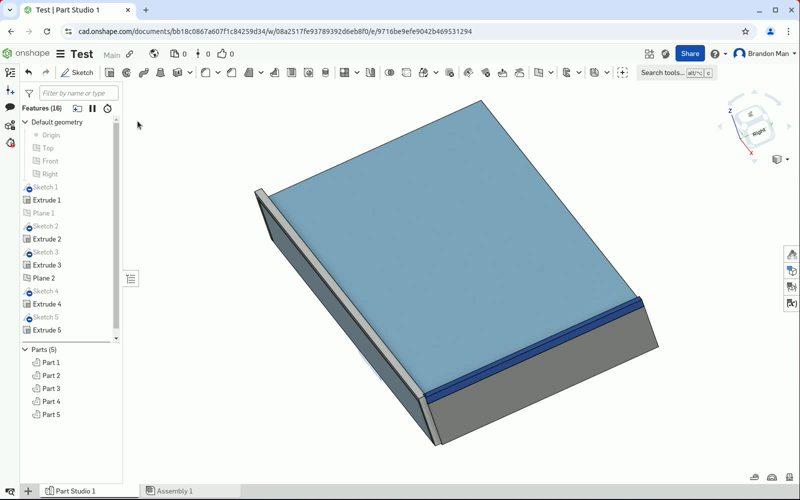
key(down, 2)
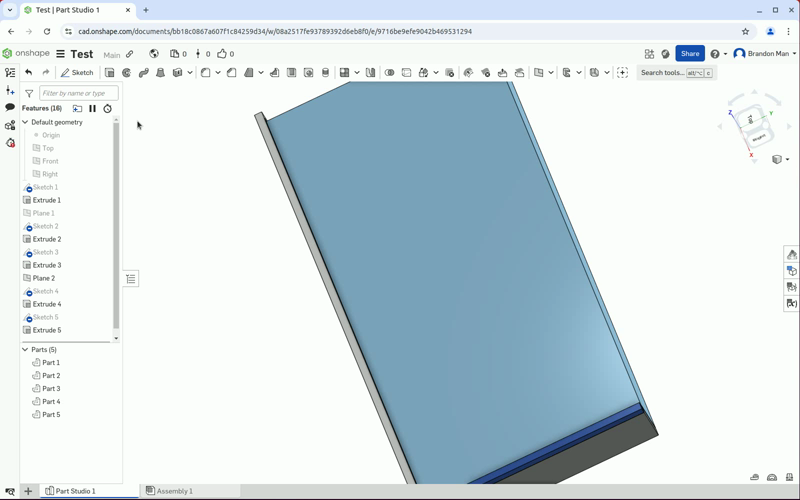
key(up, 2)
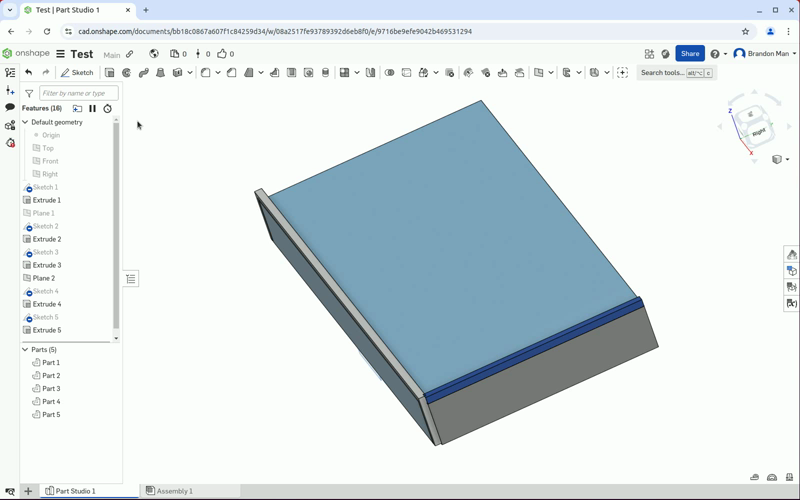
key(right, 2)
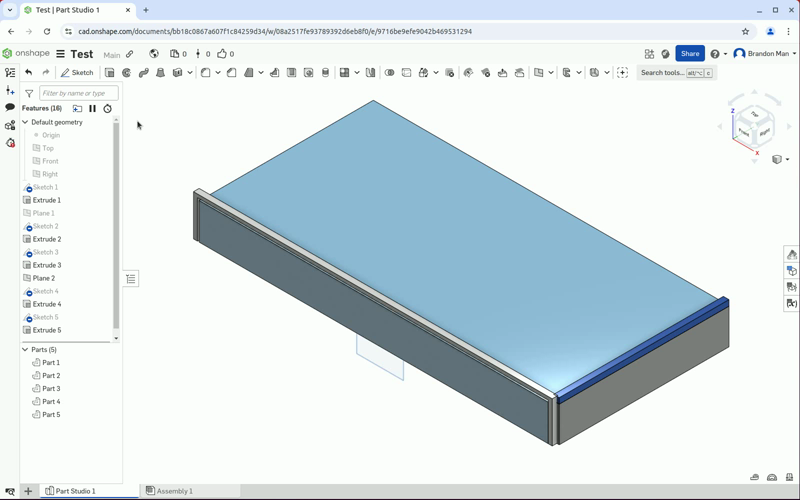
mouse_move(69, 189)
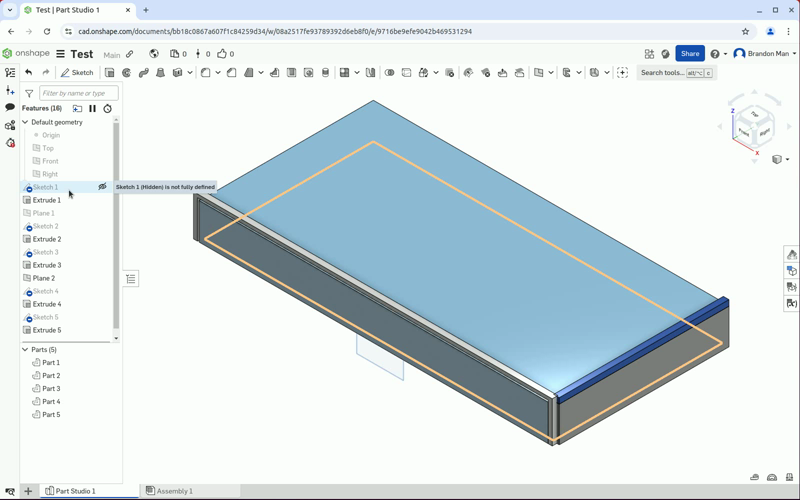
click(69, 189)